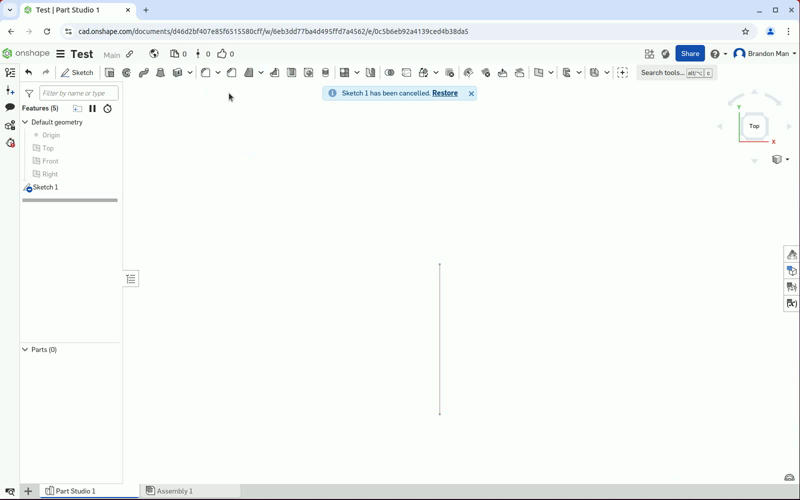
key(shift+h)
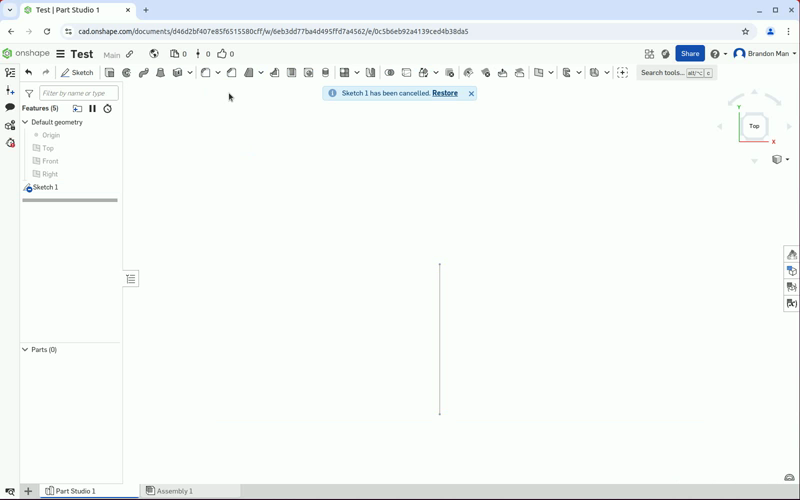
key(shift+s)
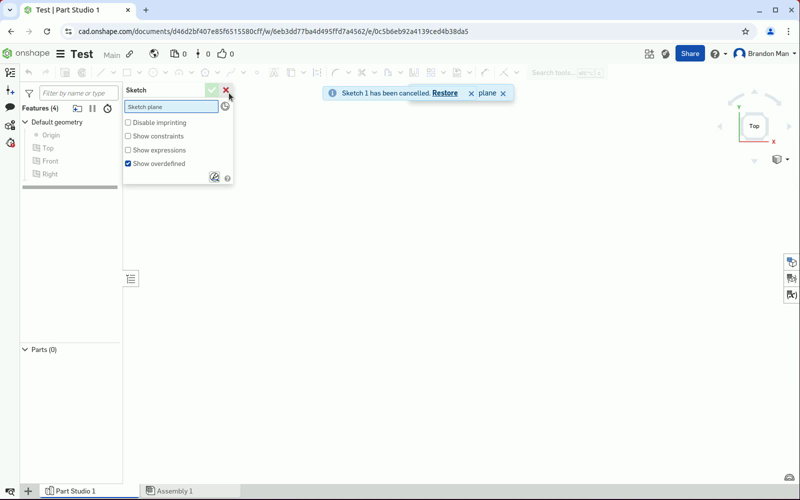
mouse_move(73, 150)
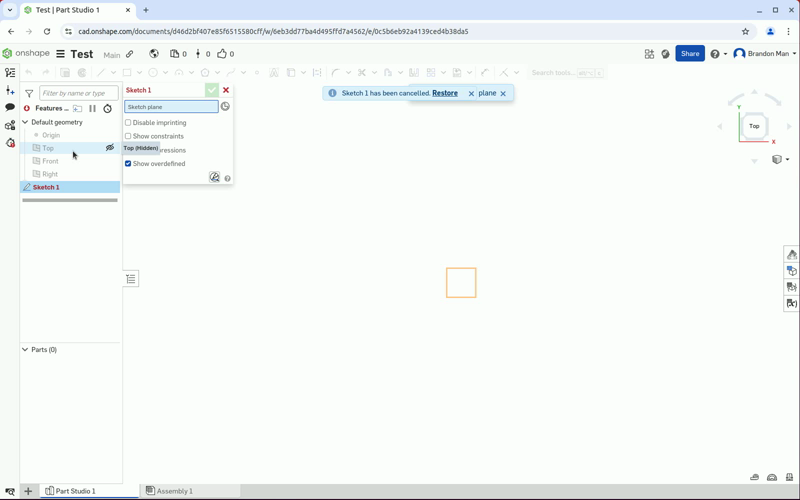
click(73, 150)
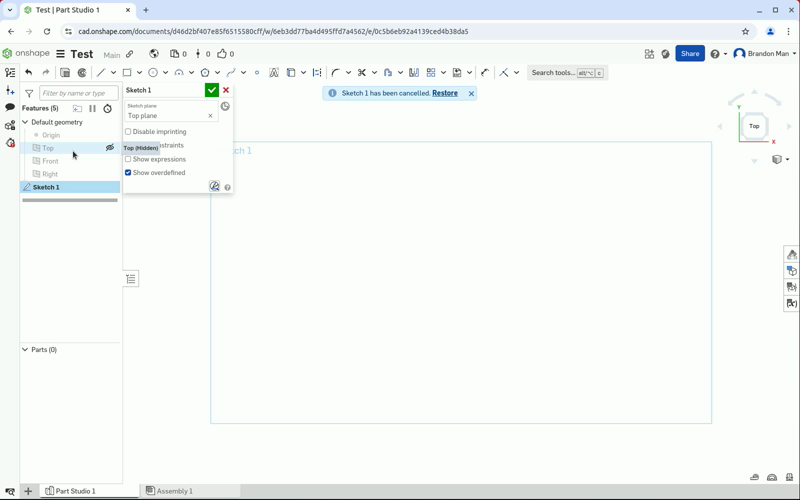
mouse_move(73, 352)
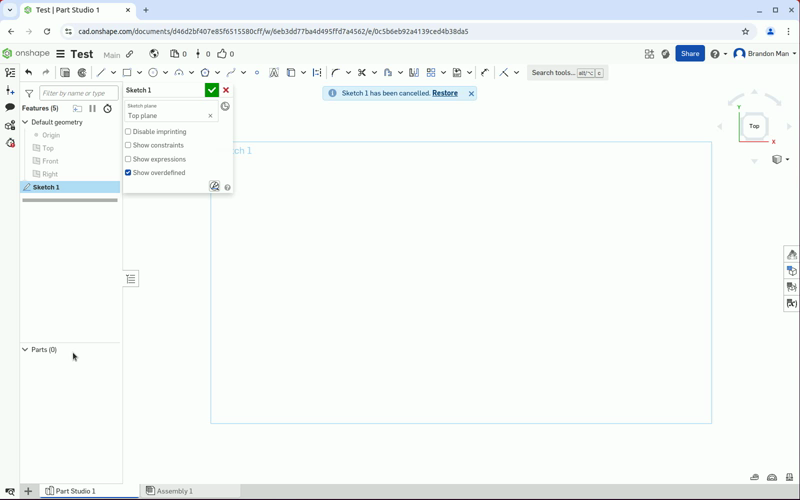
key(y)
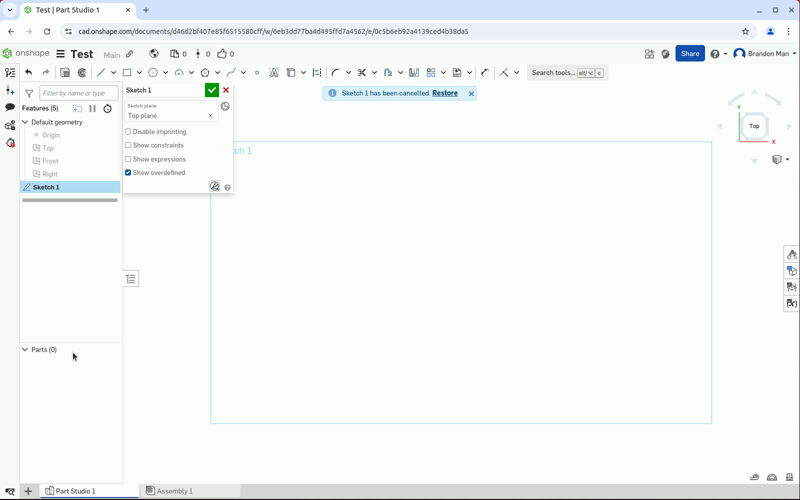
key(l)
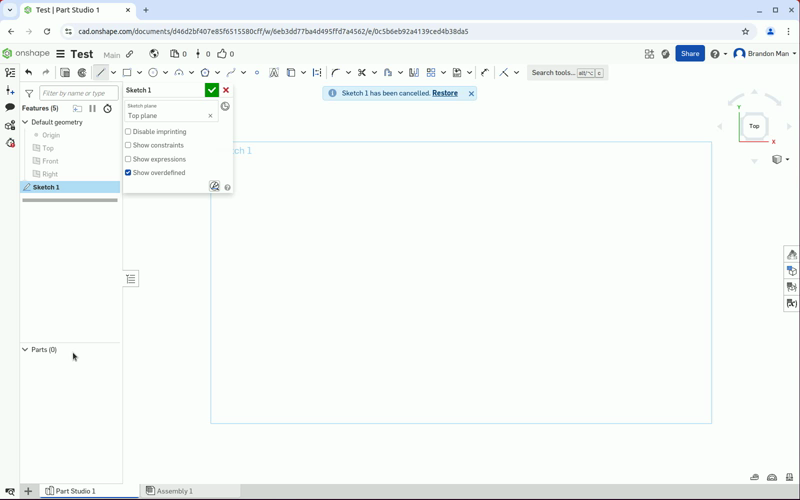
key_down(shift)
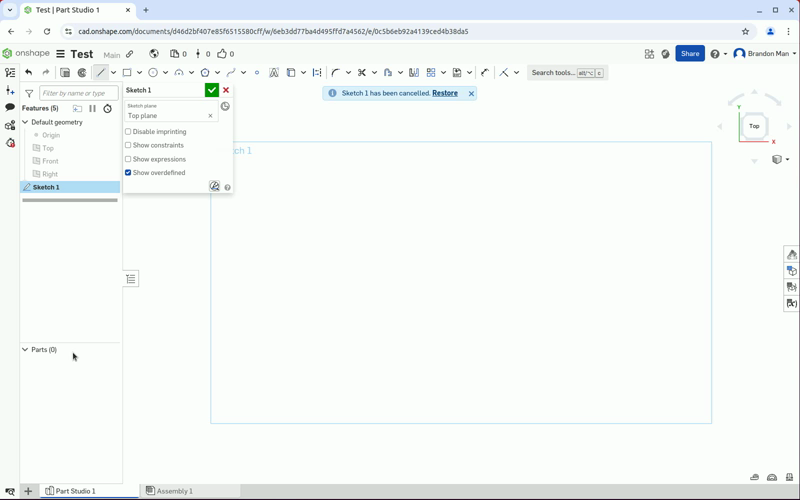
mouse_move(406, 335)
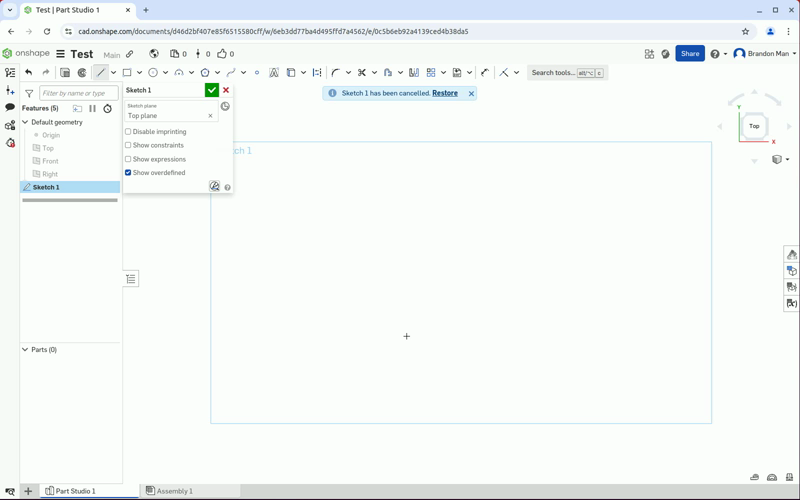
click(406, 335)
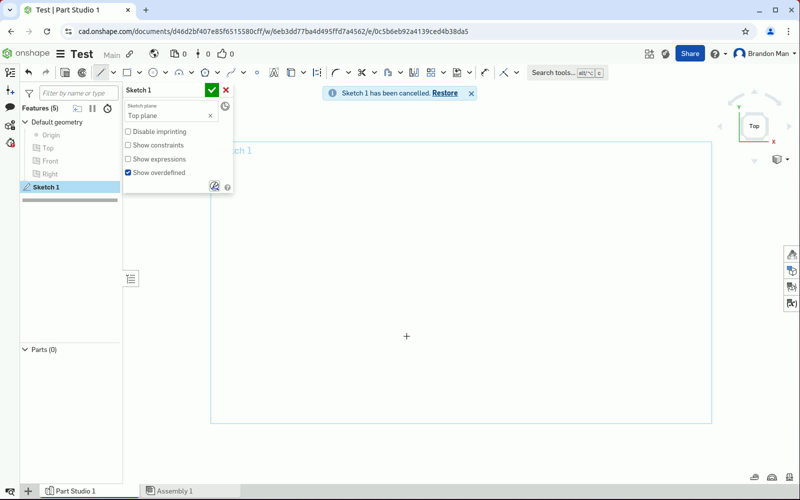
key_up(shift)
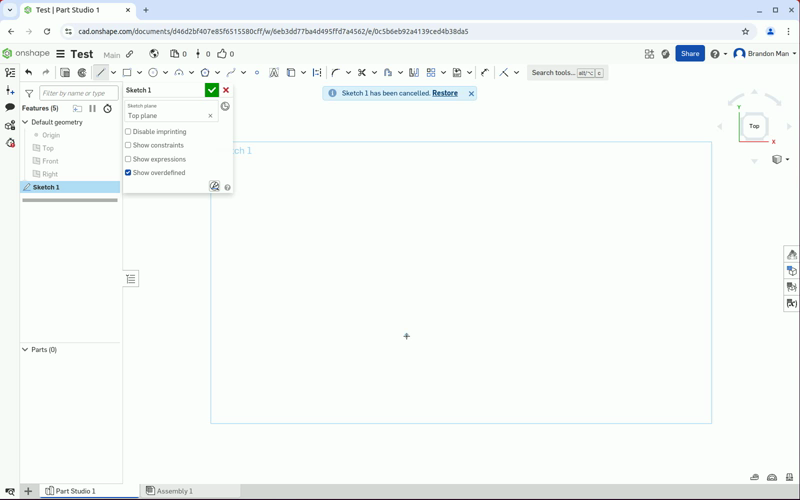
key_down(shift)
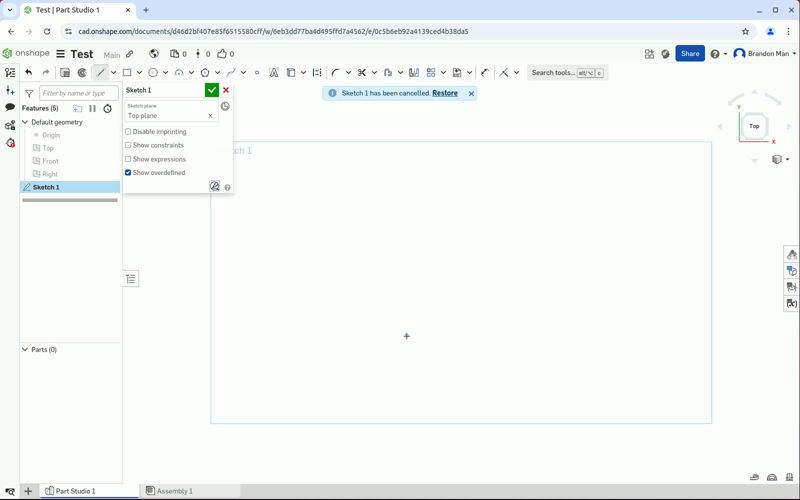
mouse_move(436, 335)
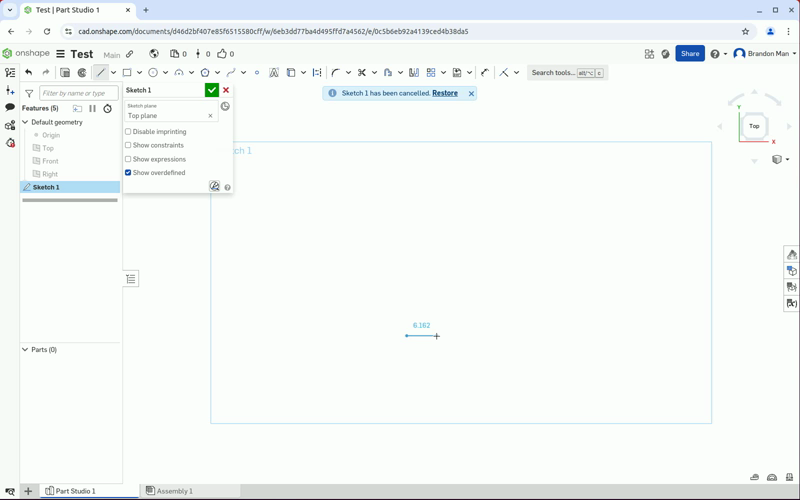
mouse_move(445, 335)
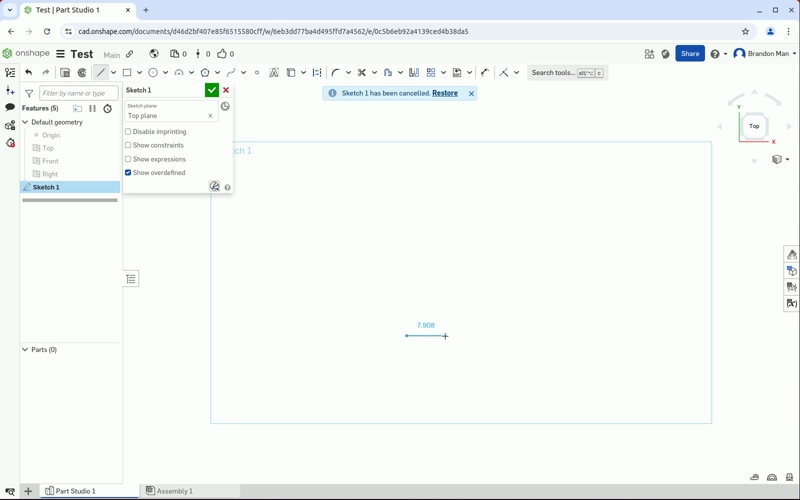
click(445, 335)
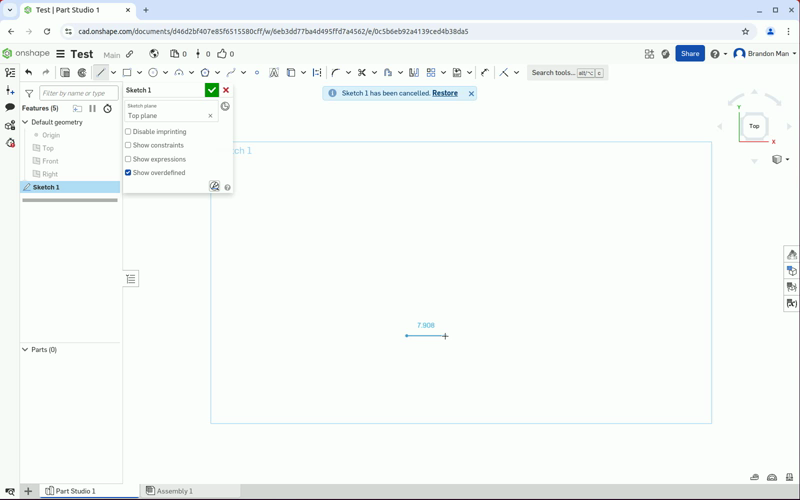
key_up(shift)
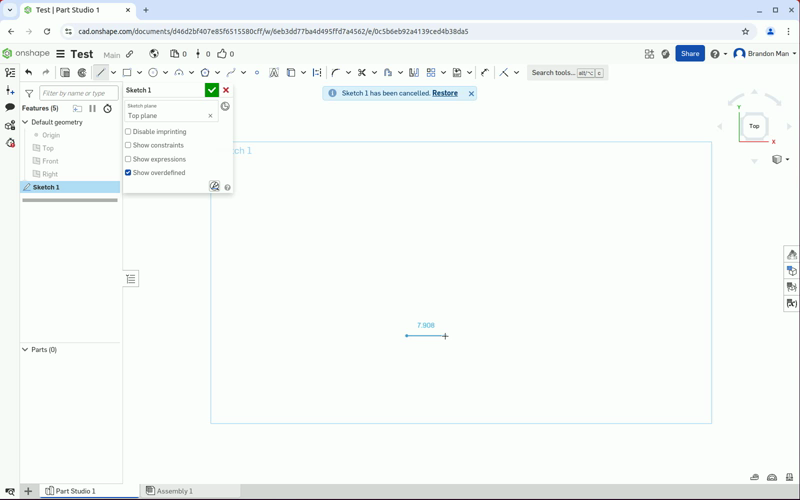
key_down(shift)
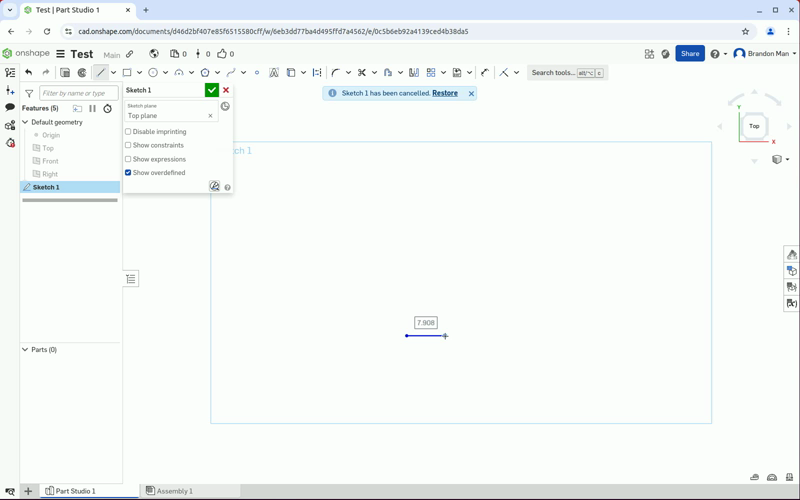
mouse_move(475, 335)
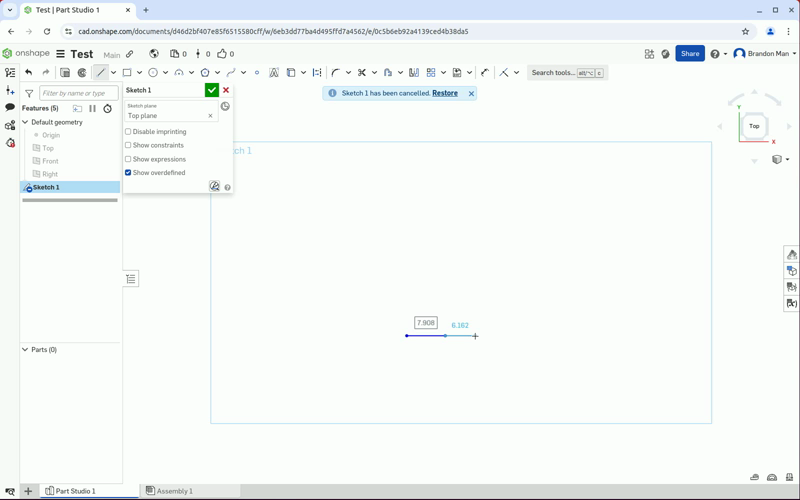
mouse_move(445, 331)
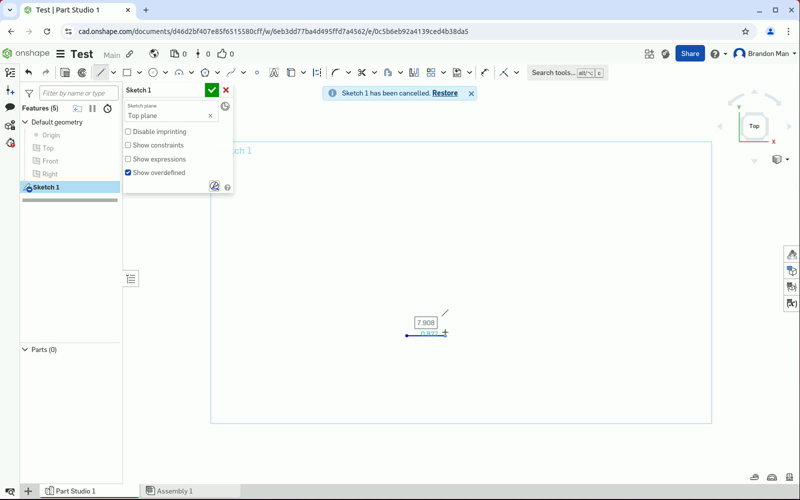
scroll(6)
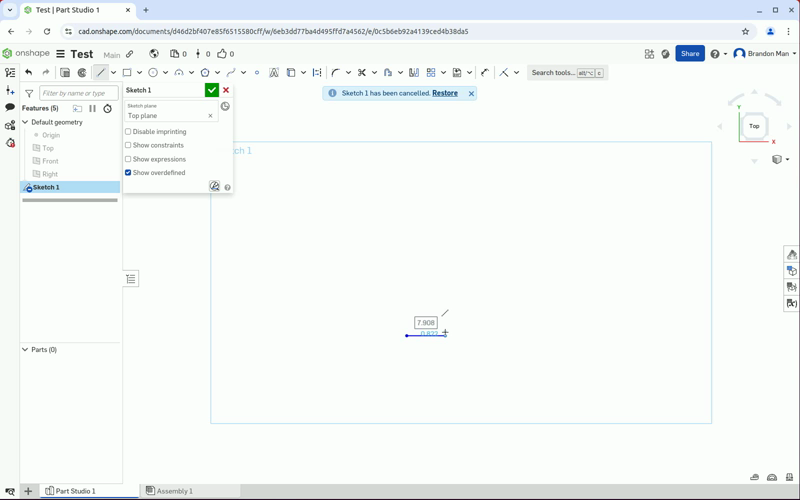
scroll(6)
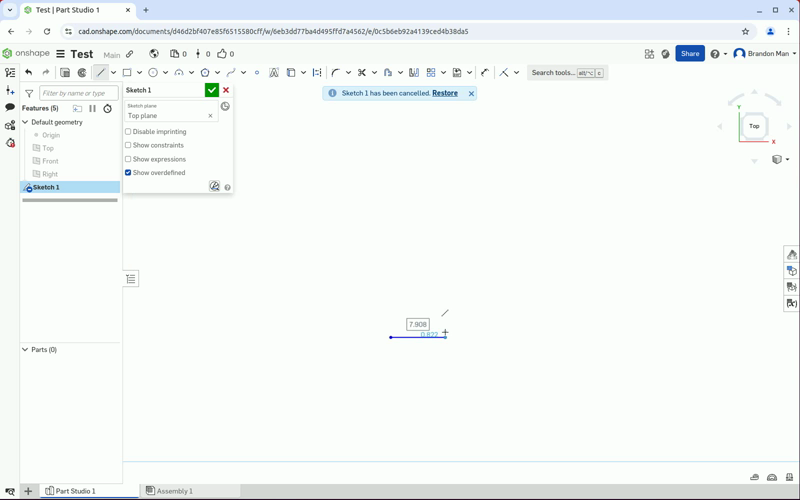
scroll(6)
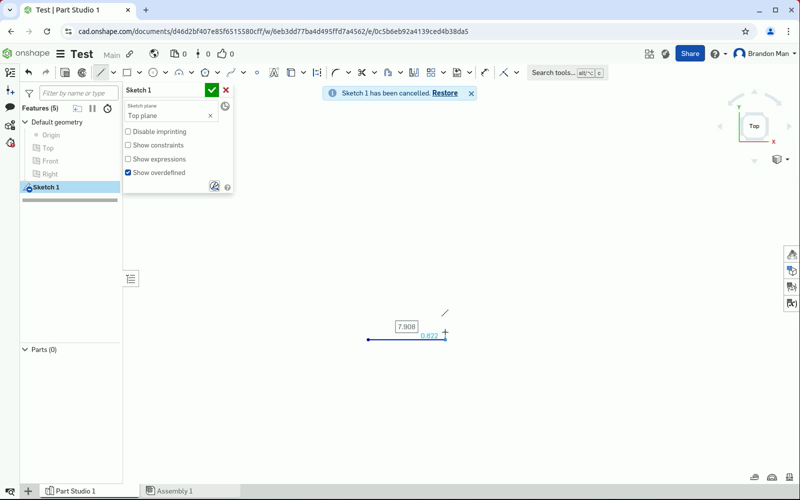
scroll(6)
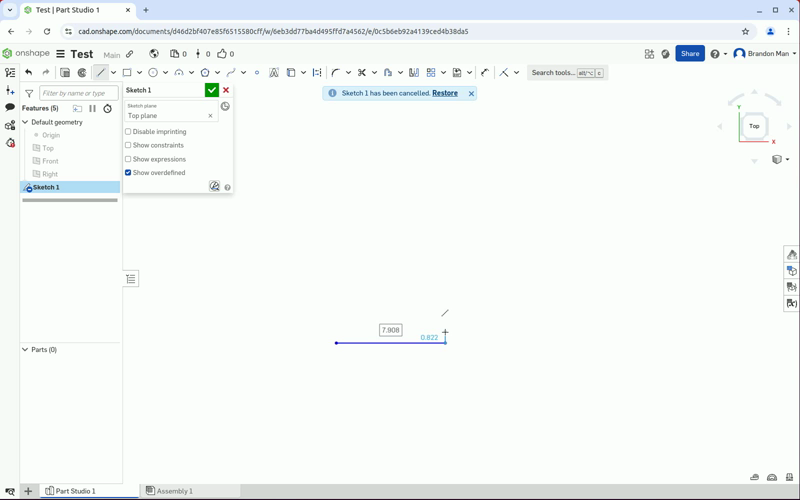
scroll(6)
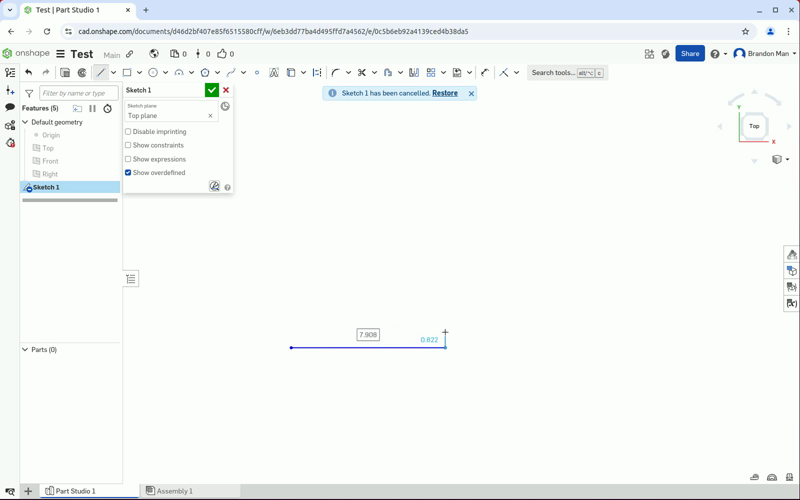
scroll(6)
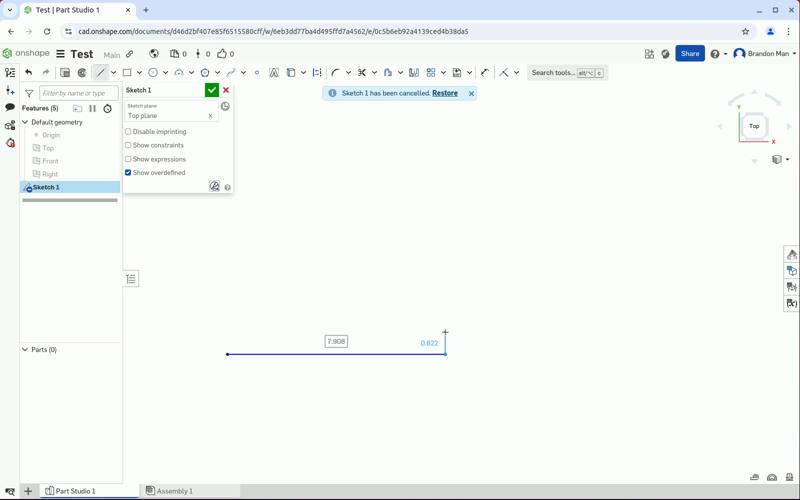
scroll(6)
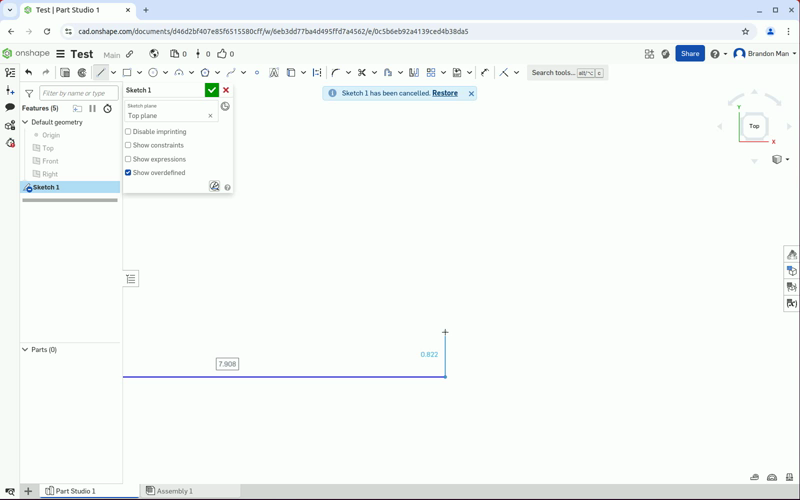
click(445, 331)
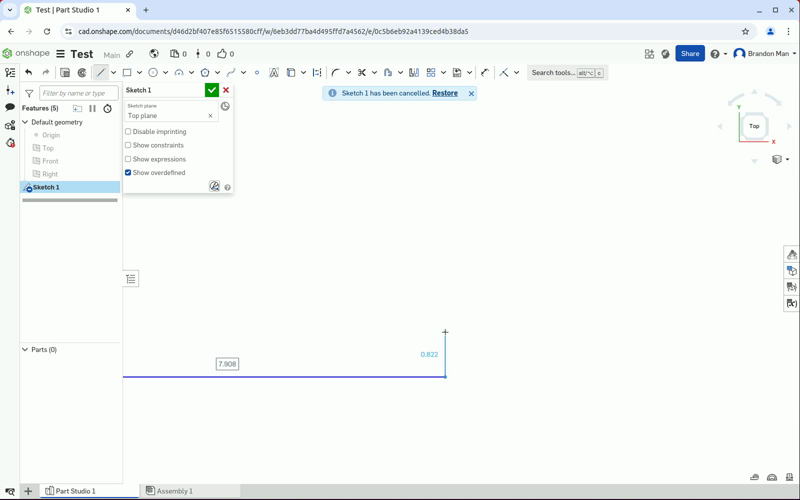
scroll(-6)
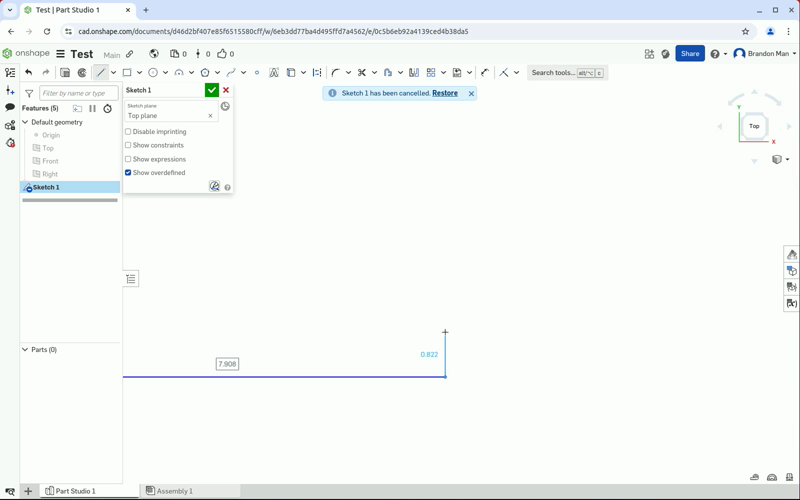
scroll(-6)
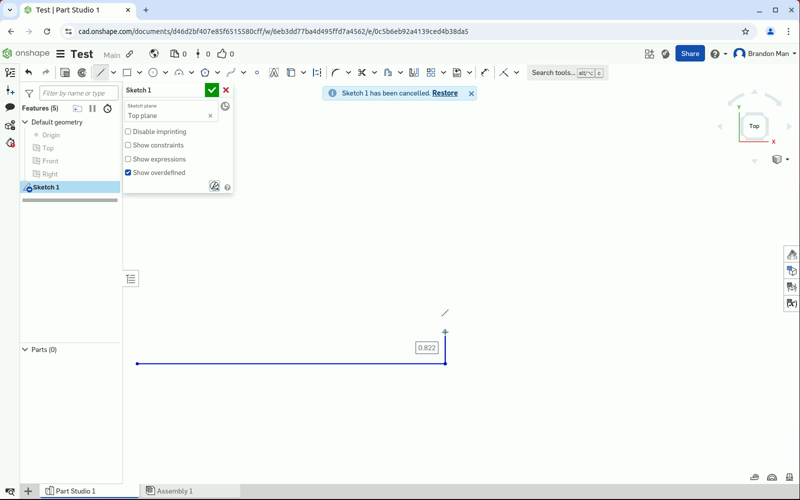
scroll(-6)
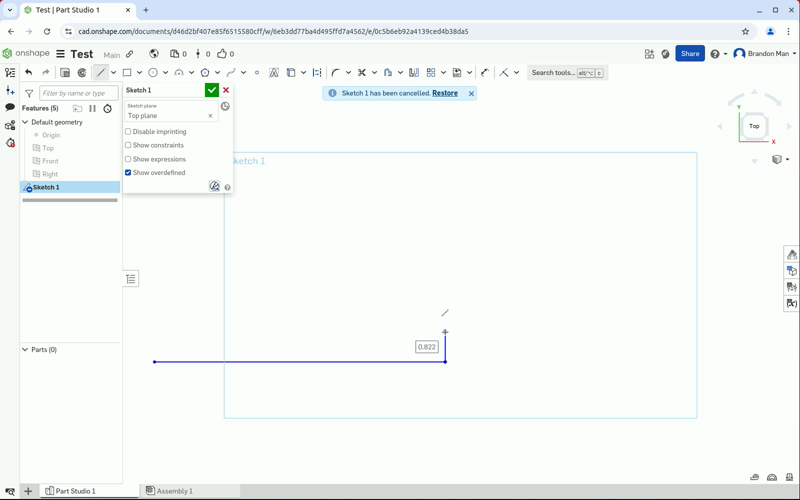
scroll(-6)
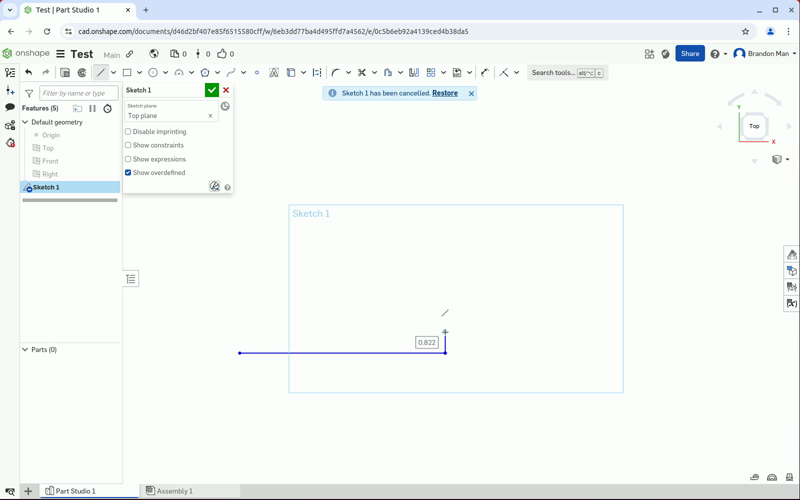
scroll(-6)
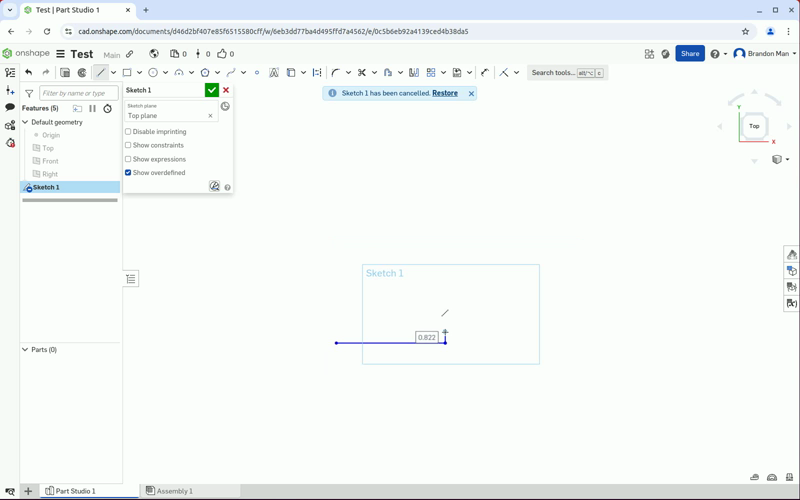
scroll(-6)
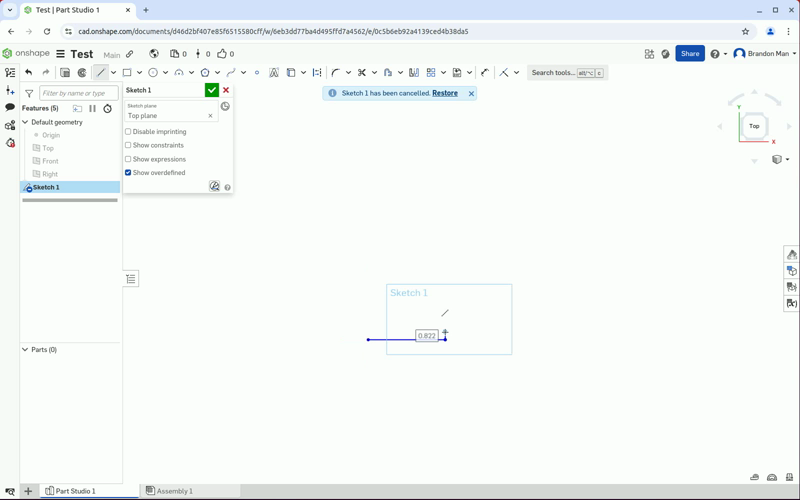
scroll(-6)
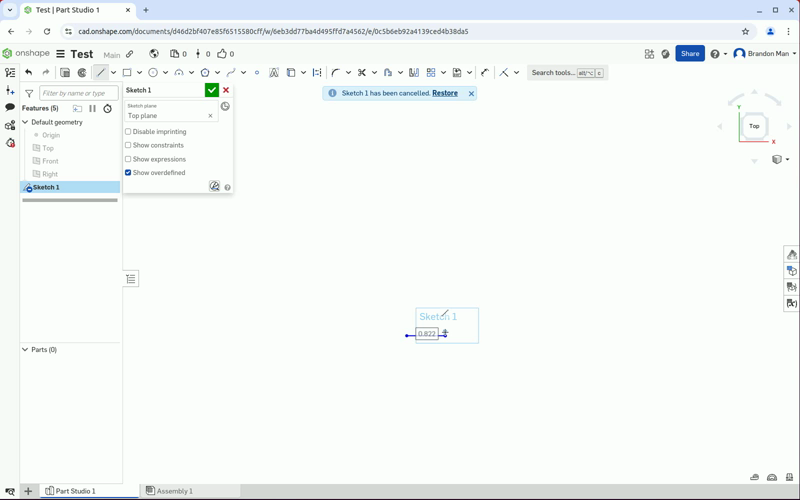
key_up(shift)
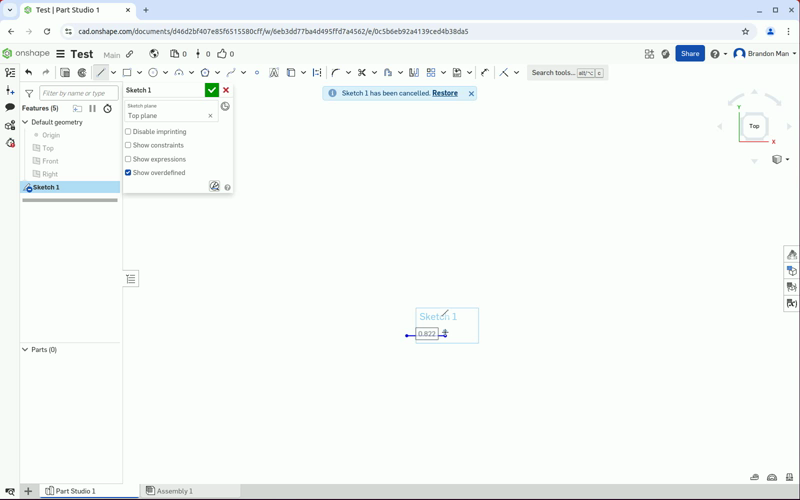
key_down(shift)
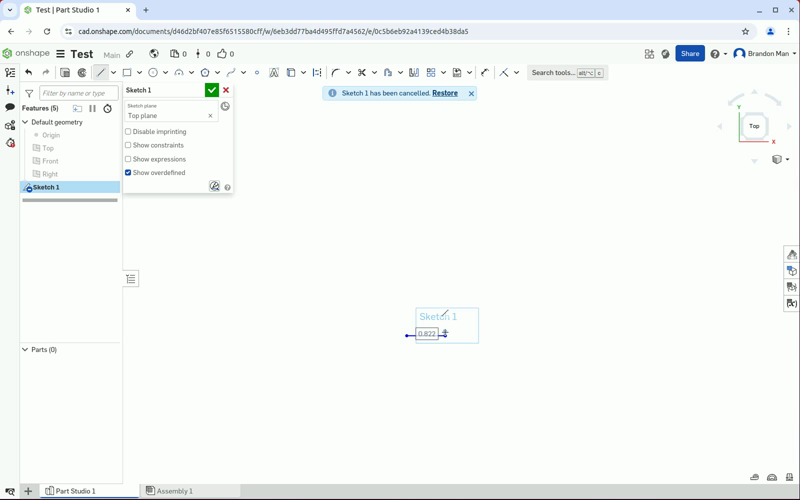
mouse_move(475, 331)
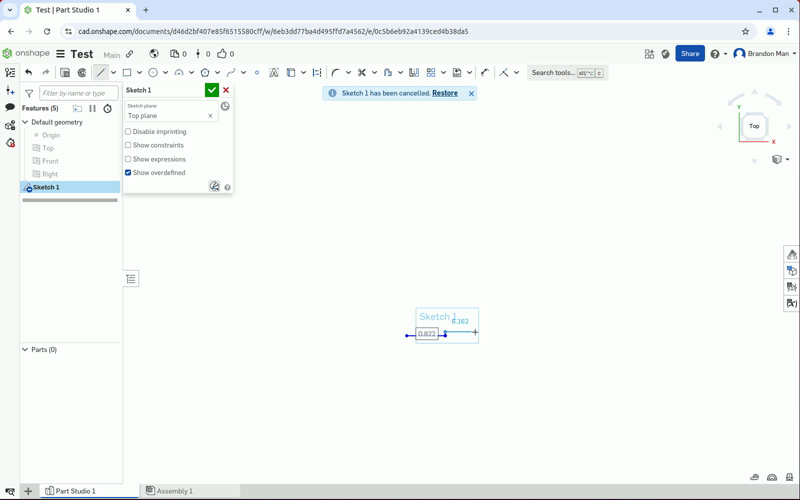
mouse_move(406, 331)
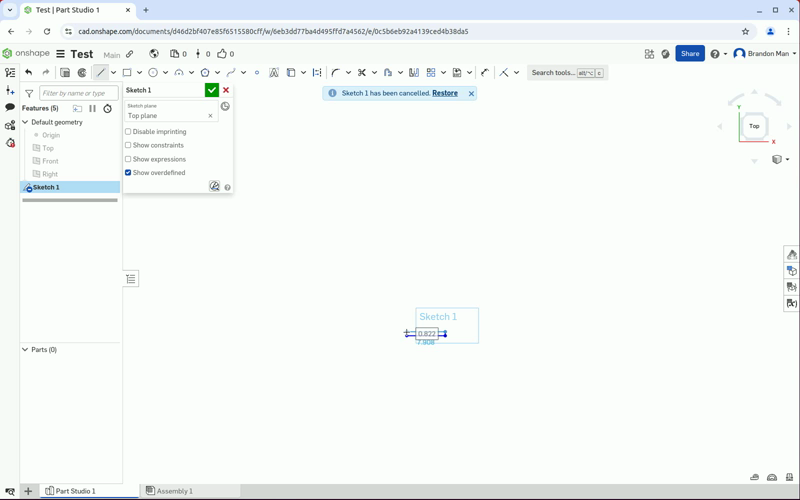
scroll(6)
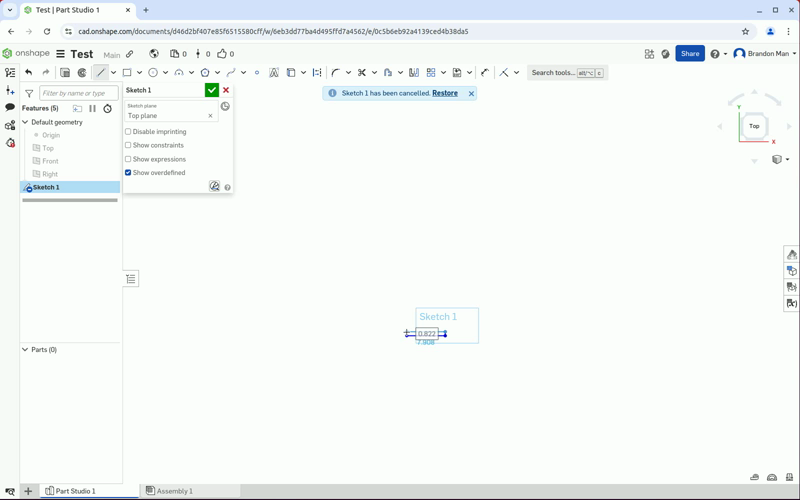
scroll(6)
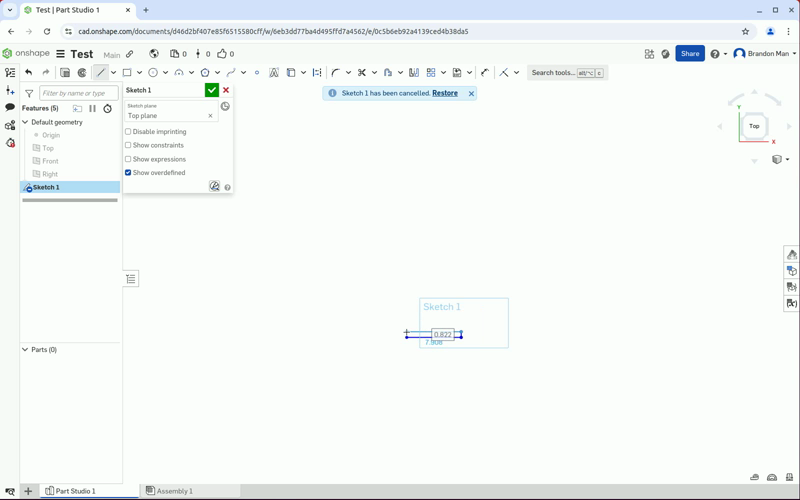
scroll(6)
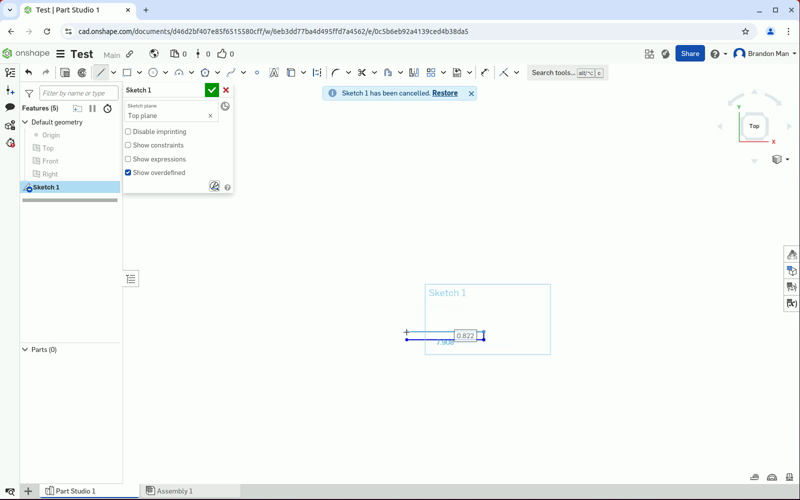
scroll(6)
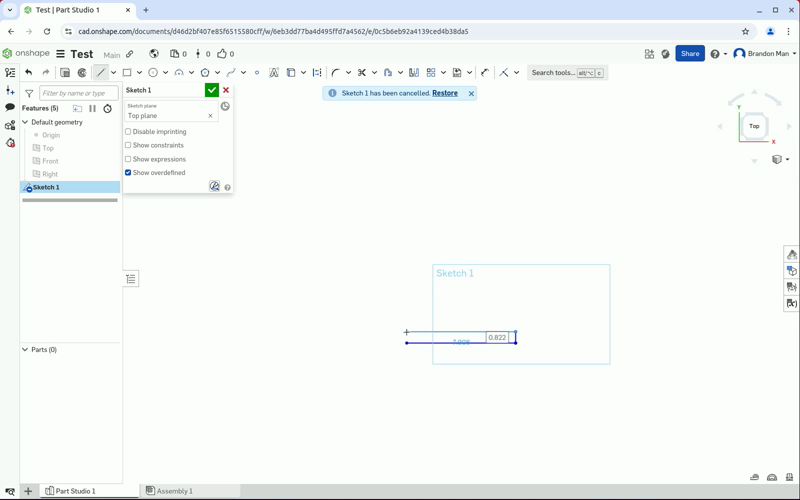
scroll(6)
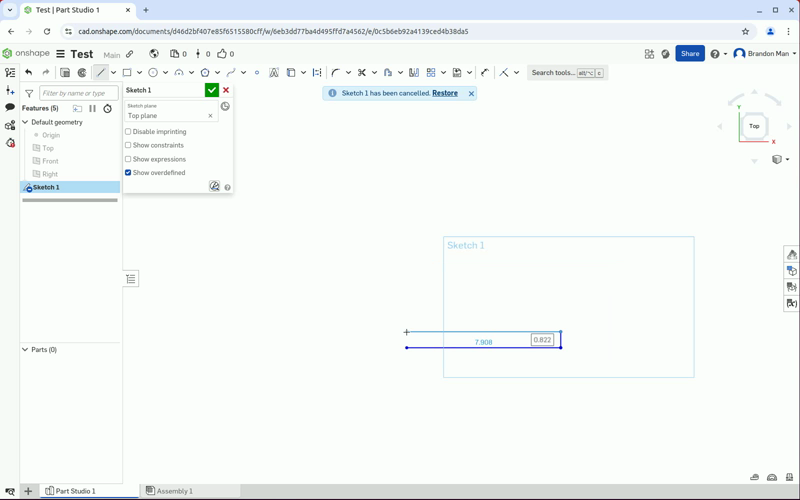
scroll(6)
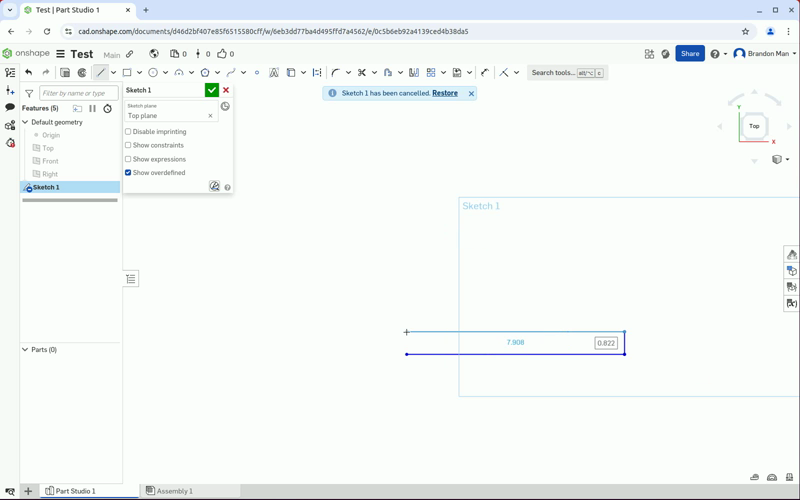
scroll(6)
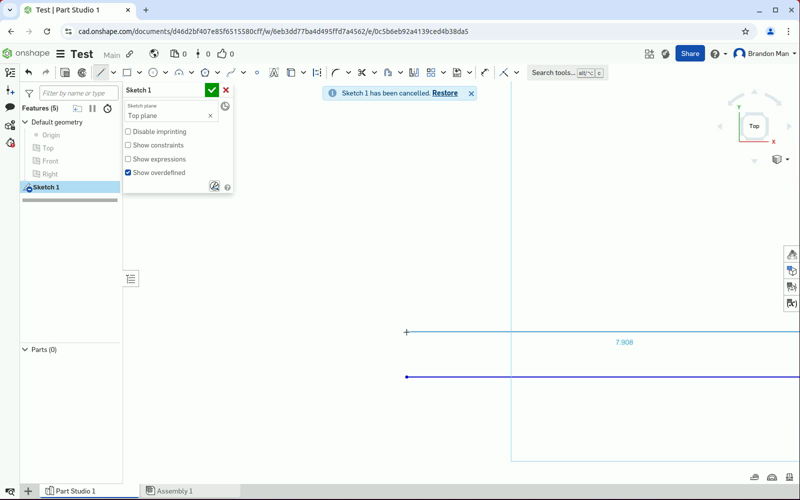
click(406, 331)
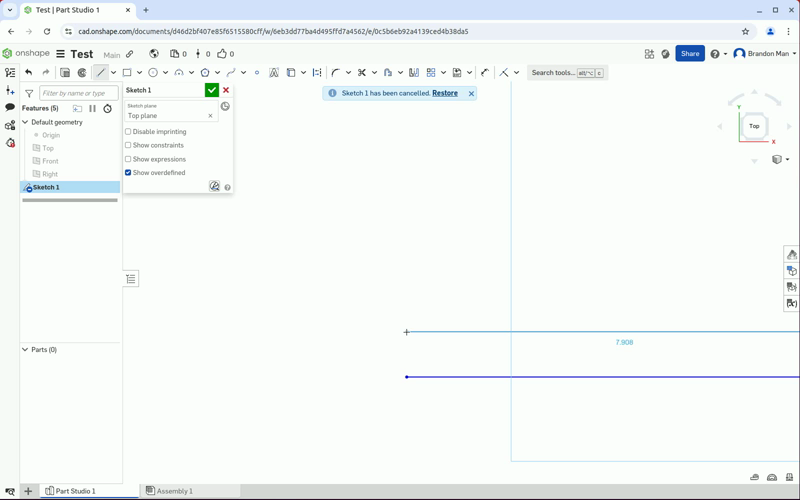
scroll(-6)
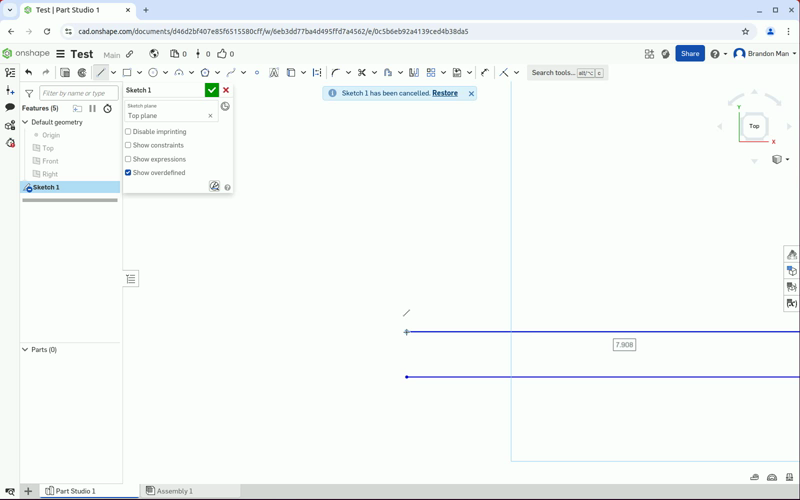
scroll(-6)
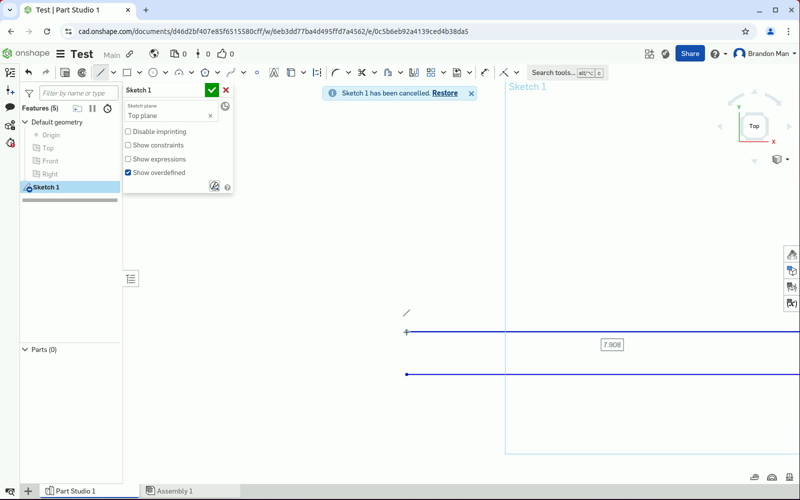
scroll(-6)
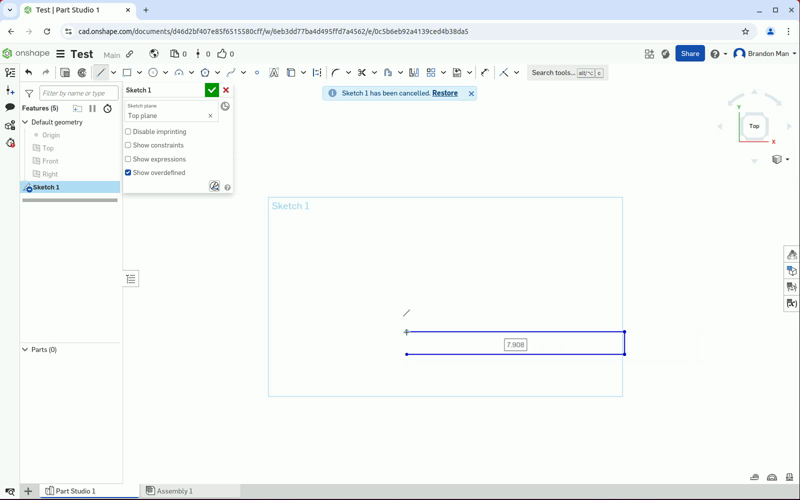
scroll(-6)
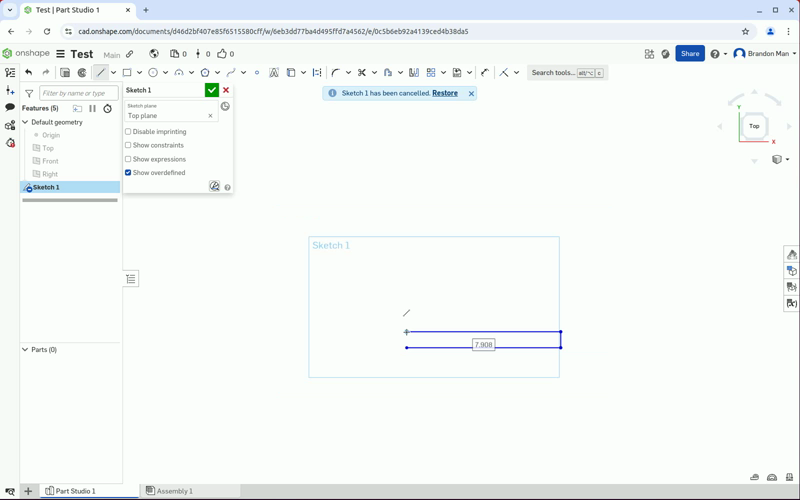
scroll(-6)
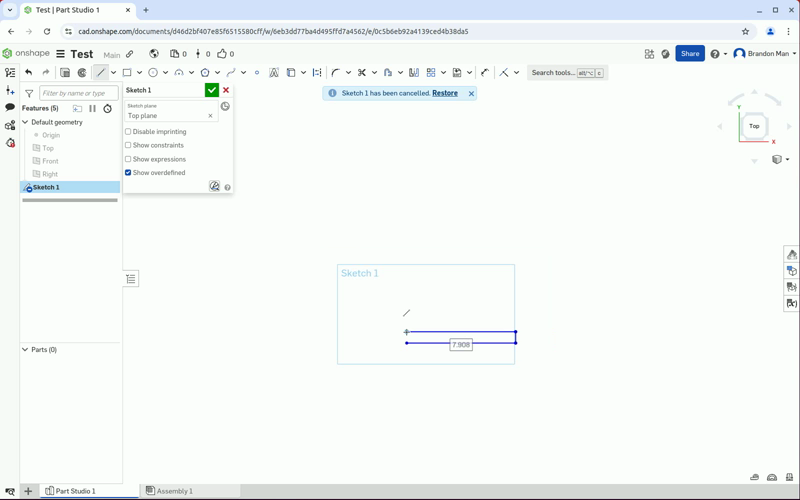
scroll(-6)
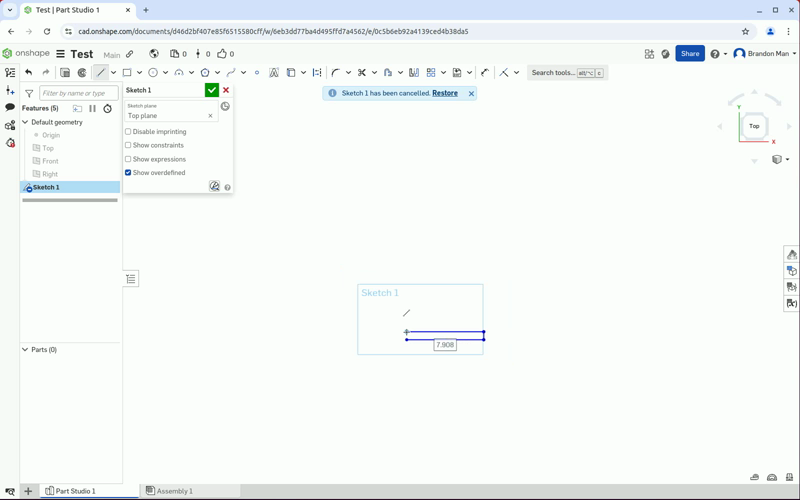
scroll(-6)
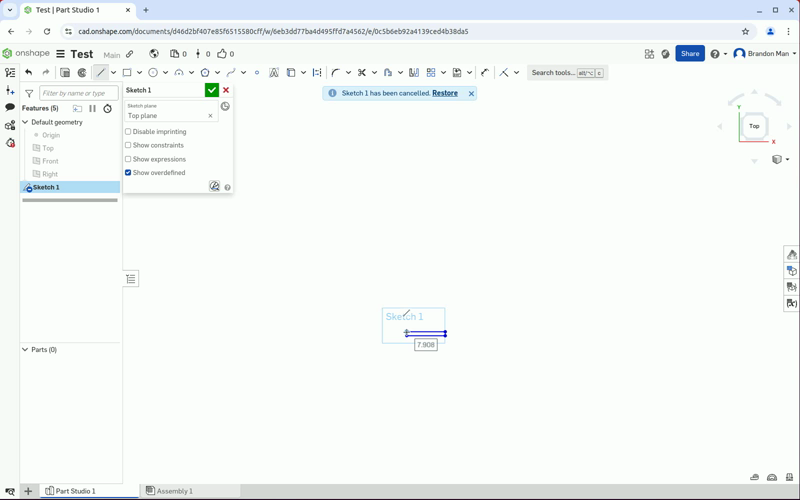
key_up(shift)
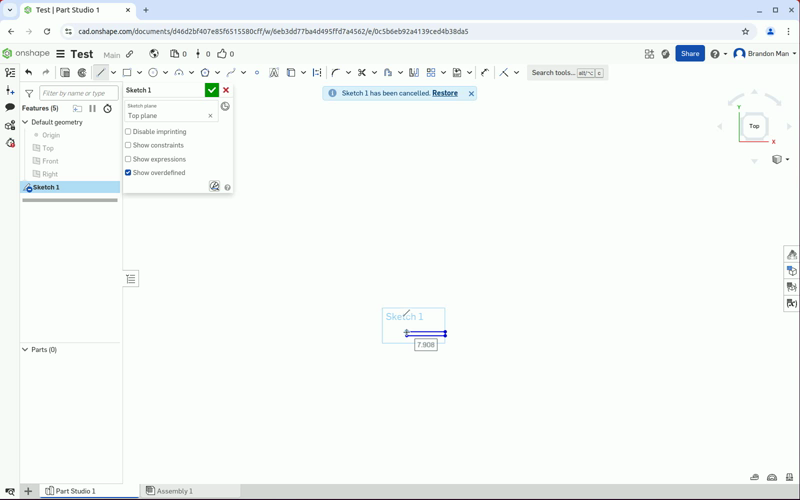
mouse_move(436, 331)
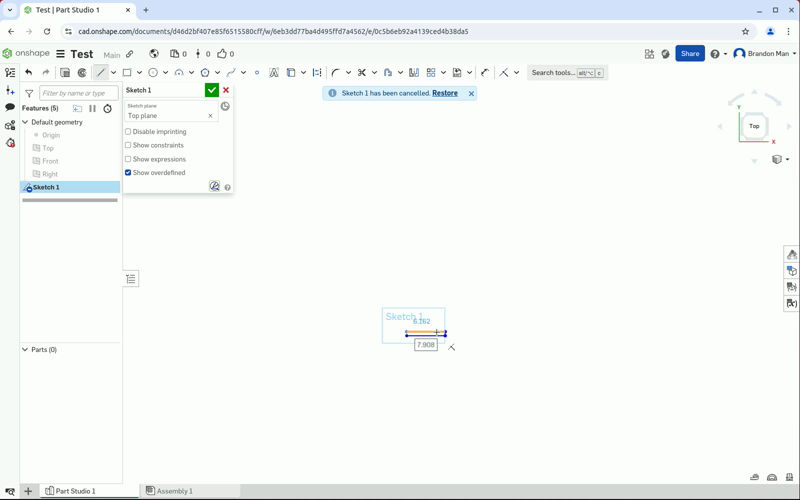
key_down(shift)
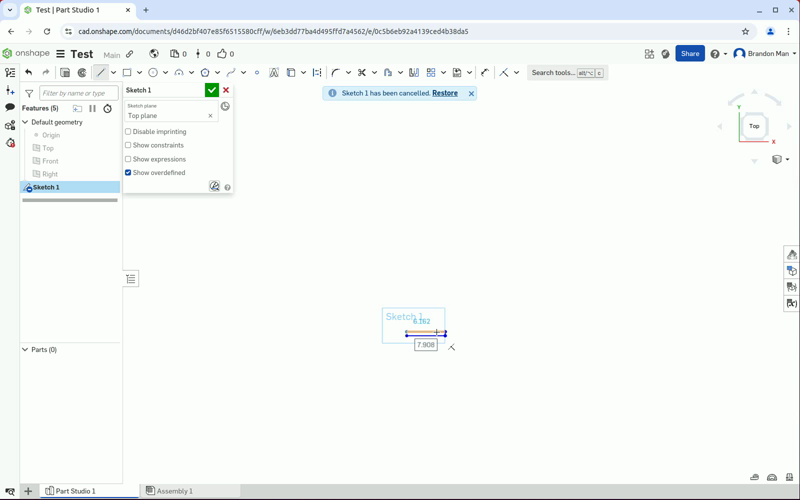
mouse_move(406, 335)
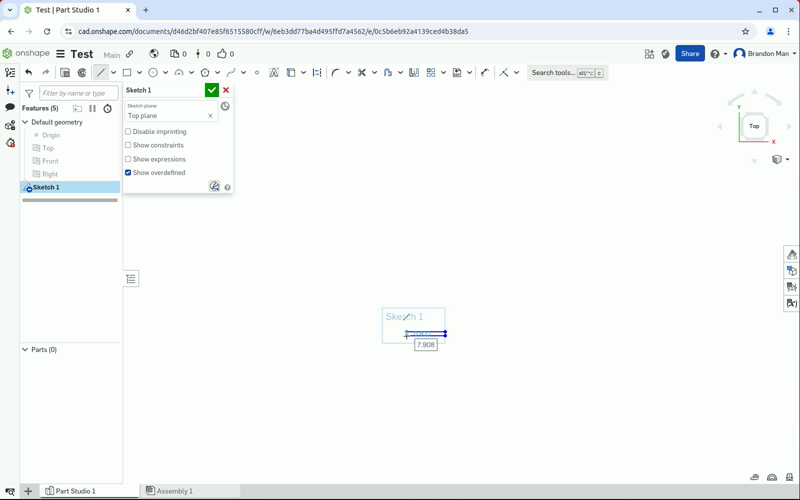
scroll(6)
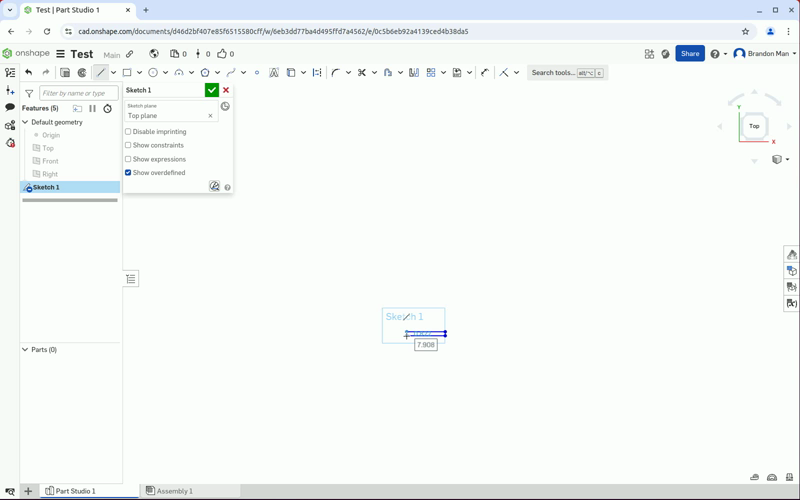
scroll(6)
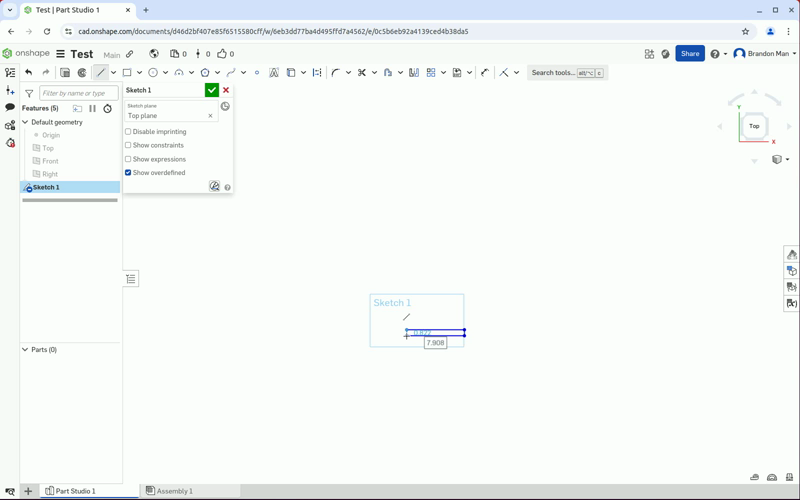
scroll(6)
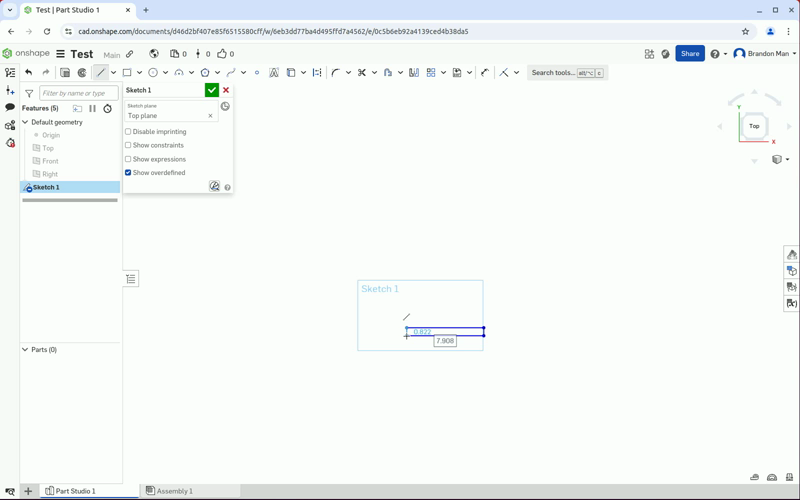
scroll(6)
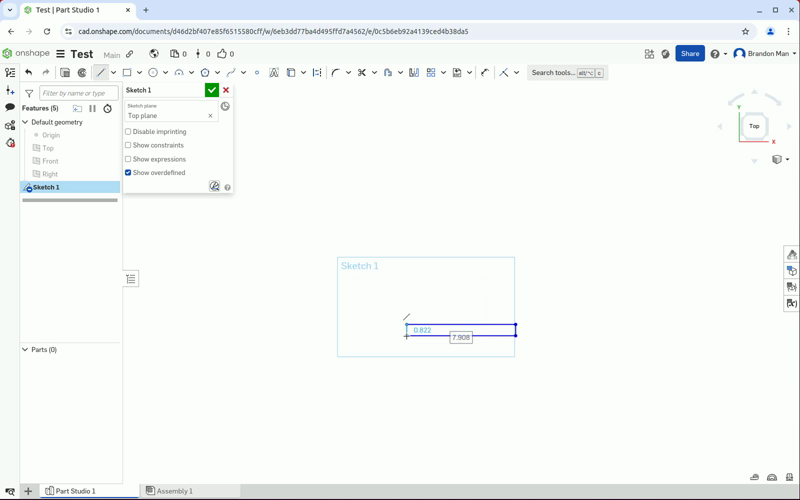
scroll(6)
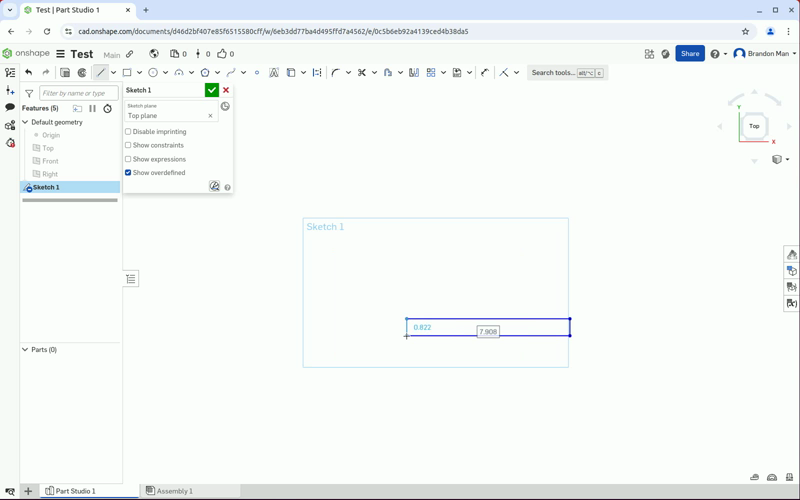
scroll(6)
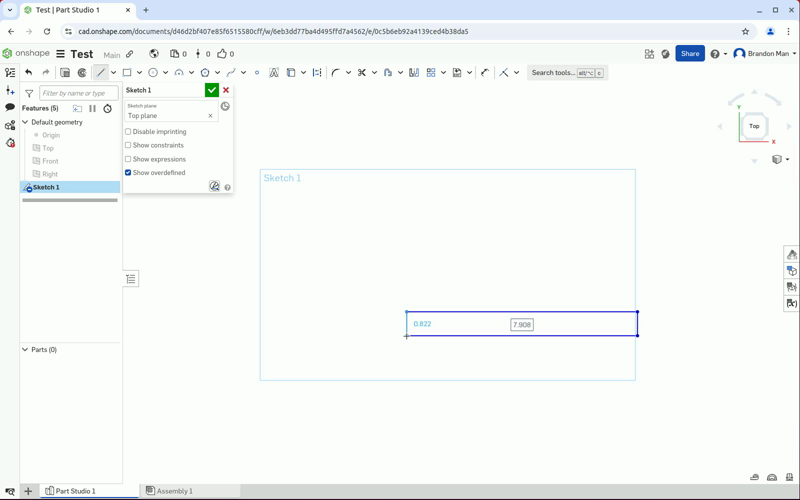
scroll(6)
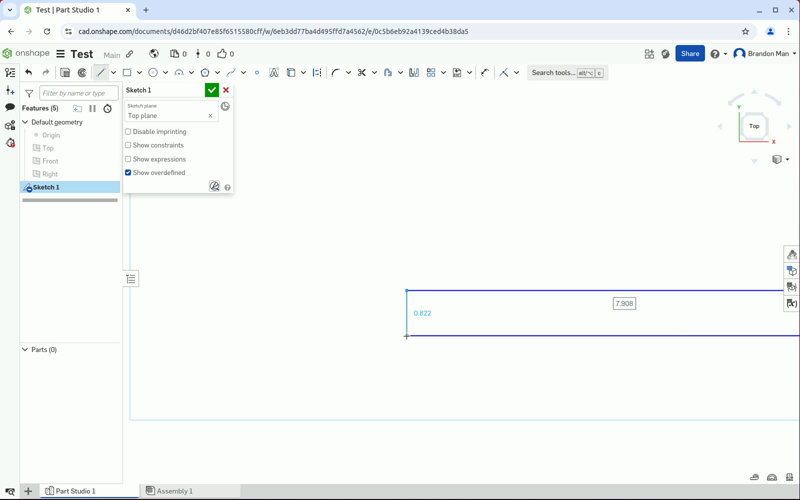
key_up(shift)
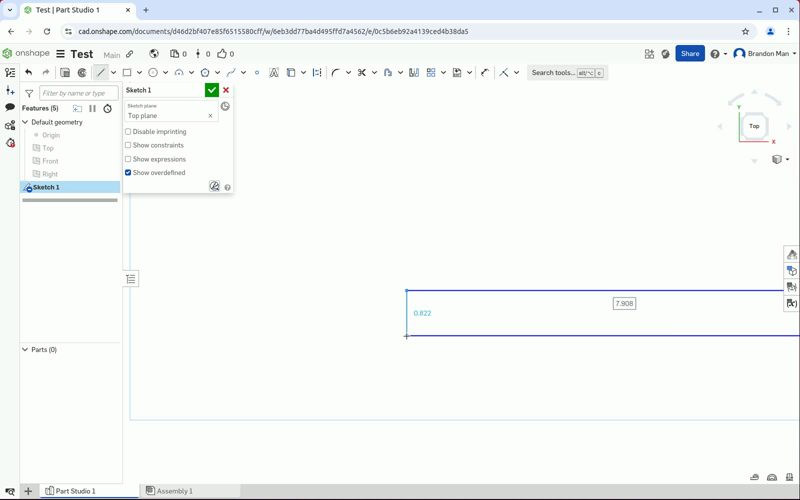
click(406, 335)
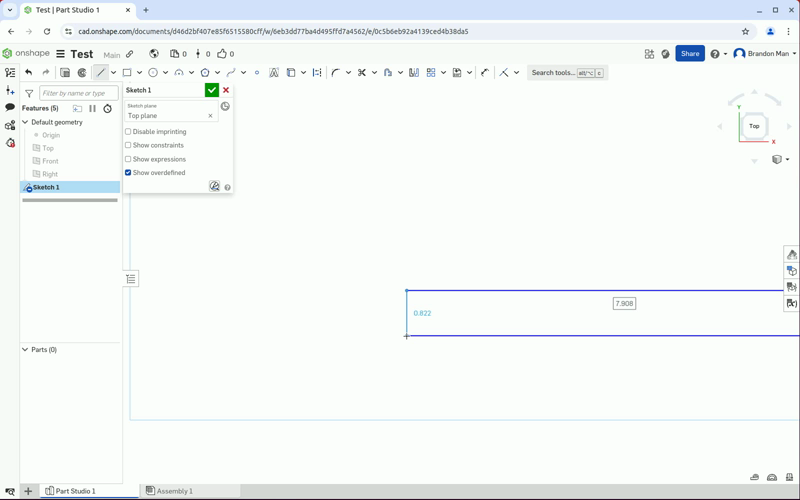
scroll(-6)
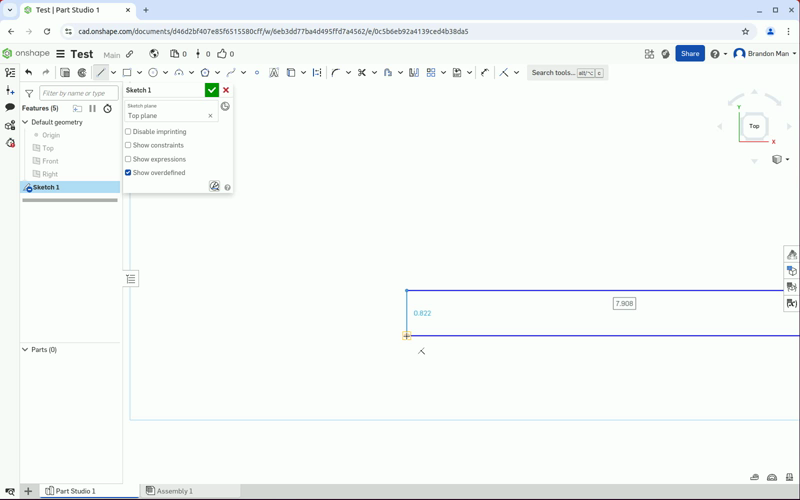
scroll(-6)
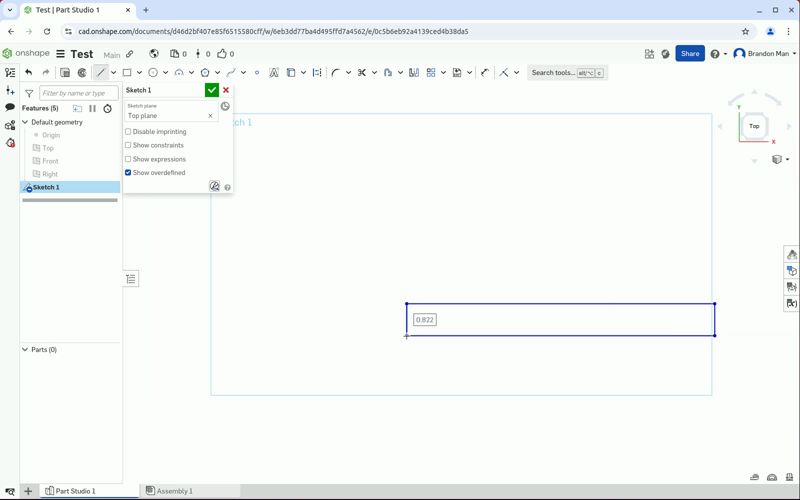
scroll(-6)
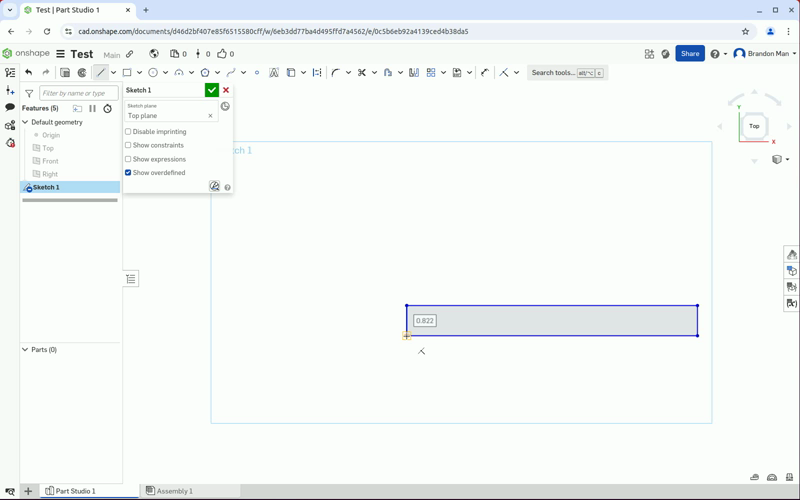
scroll(-6)
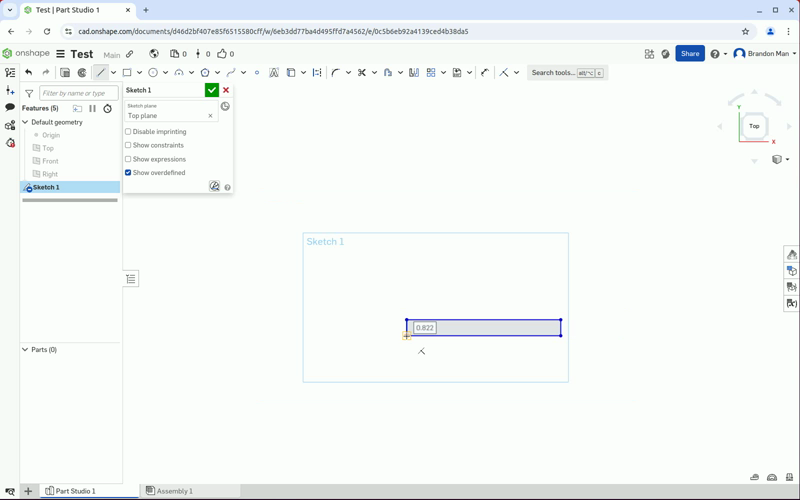
scroll(-6)
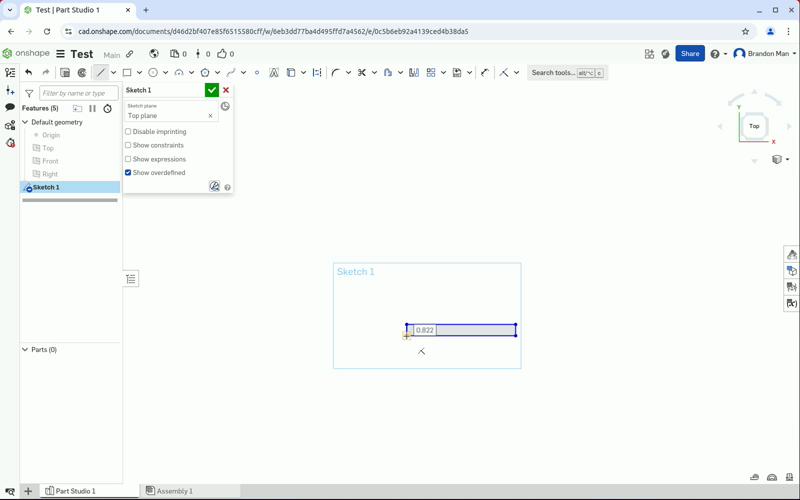
scroll(-6)
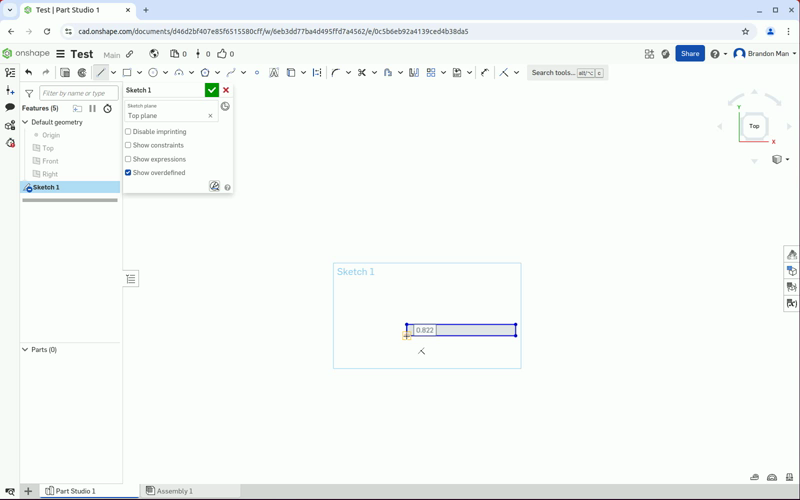
scroll(-6)
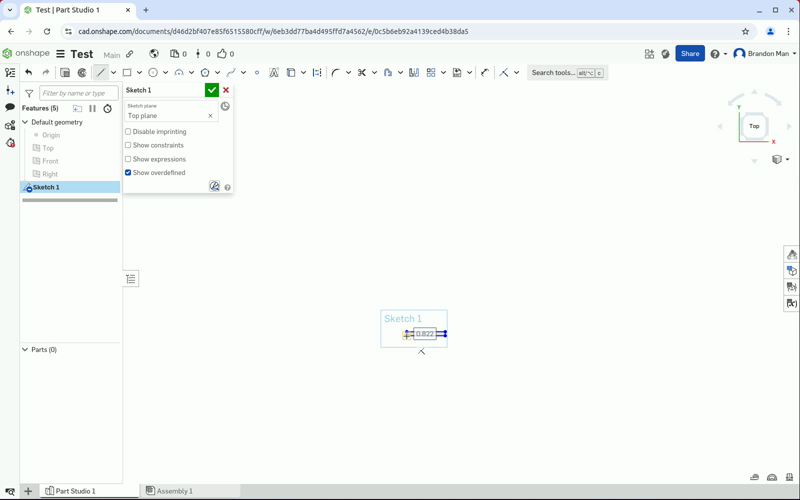
key(esc)
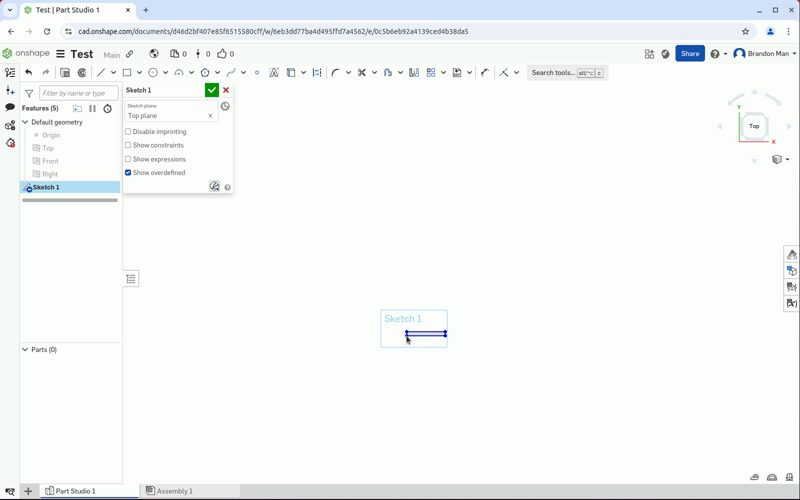
mouse_move(413, 334)
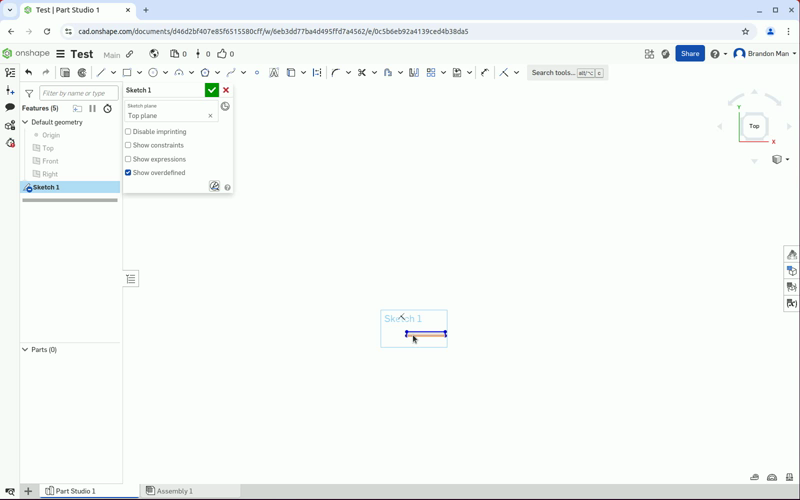
scroll(6)
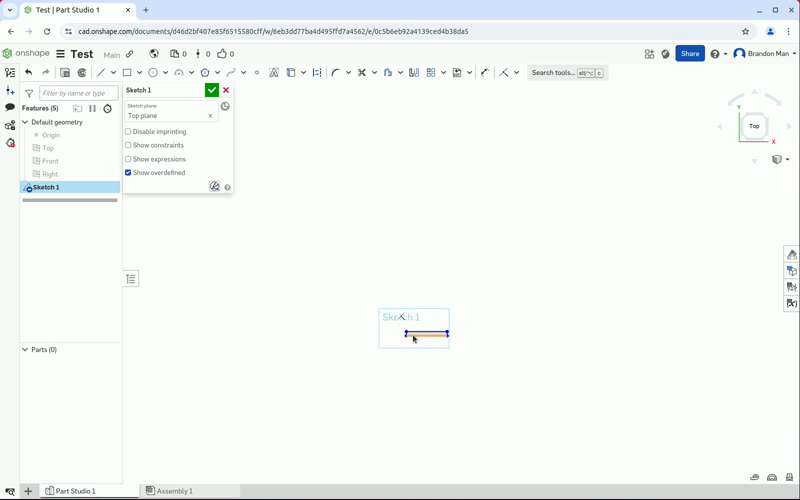
scroll(6)
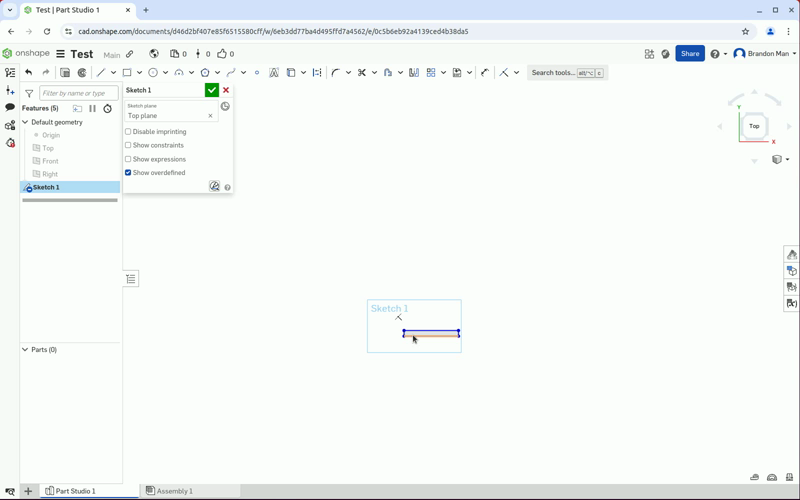
scroll(6)
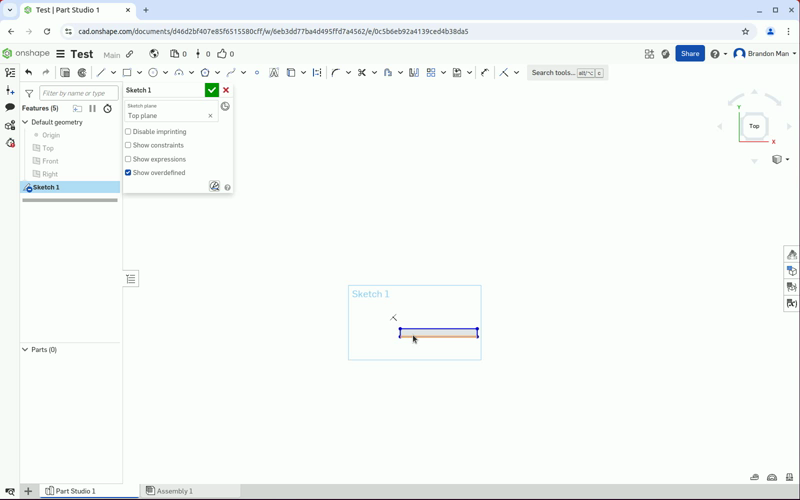
scroll(6)
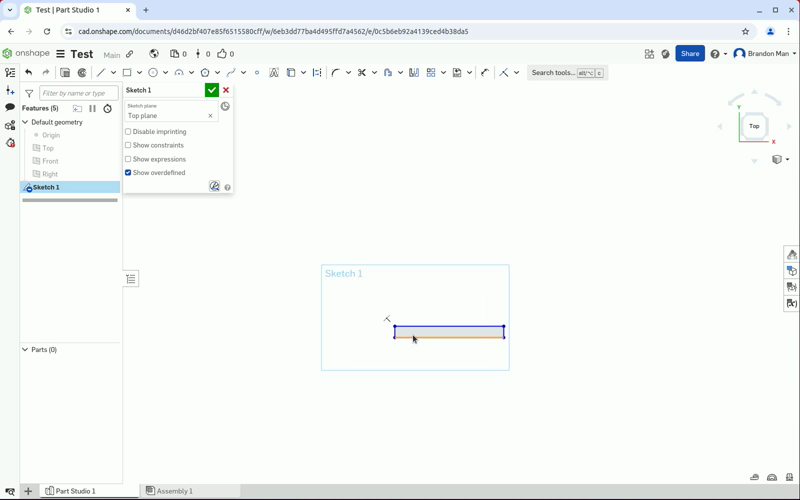
scroll(6)
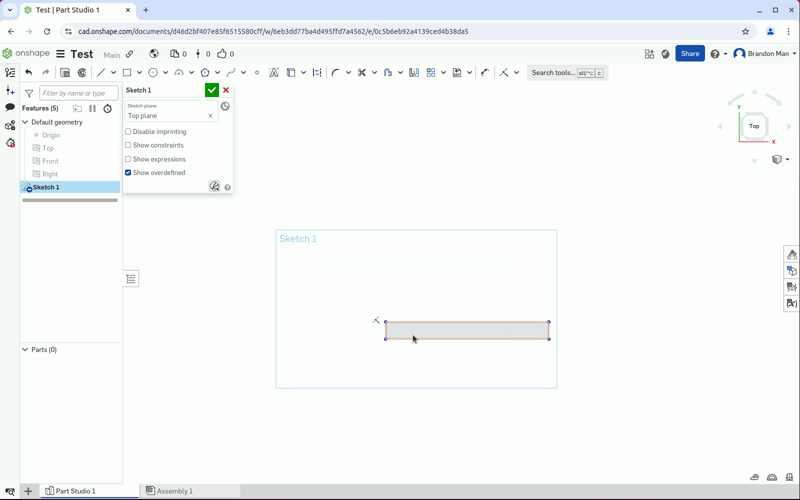
scroll(6)
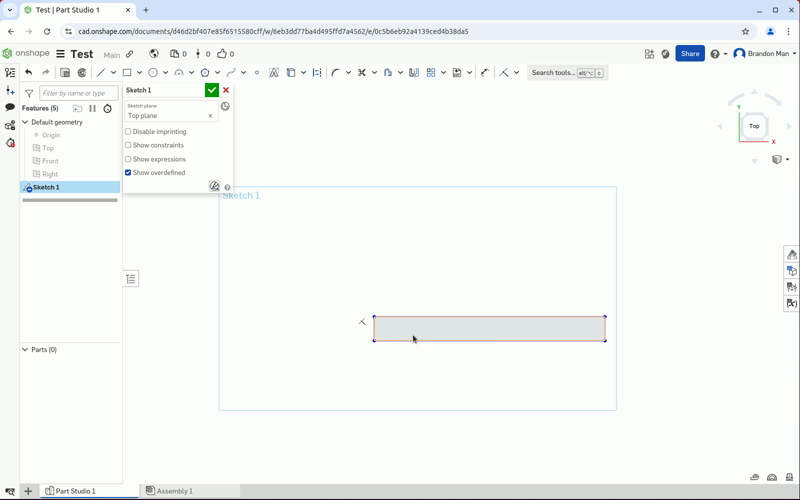
scroll(6)
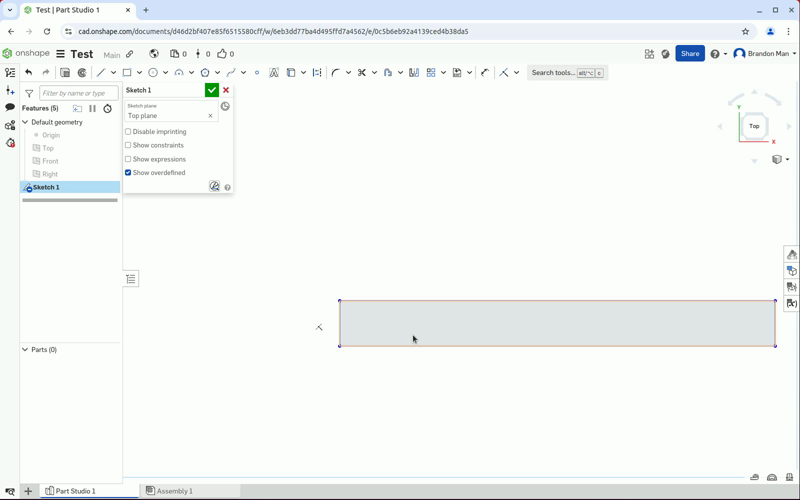
click(413, 334)
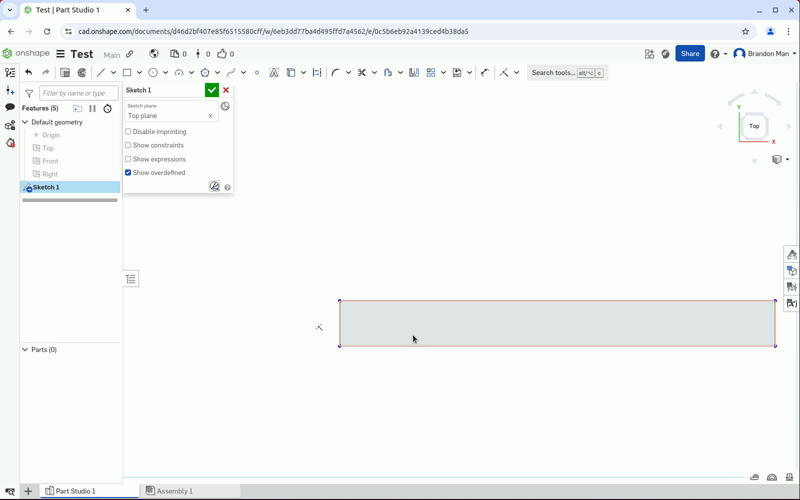
scroll(-6)
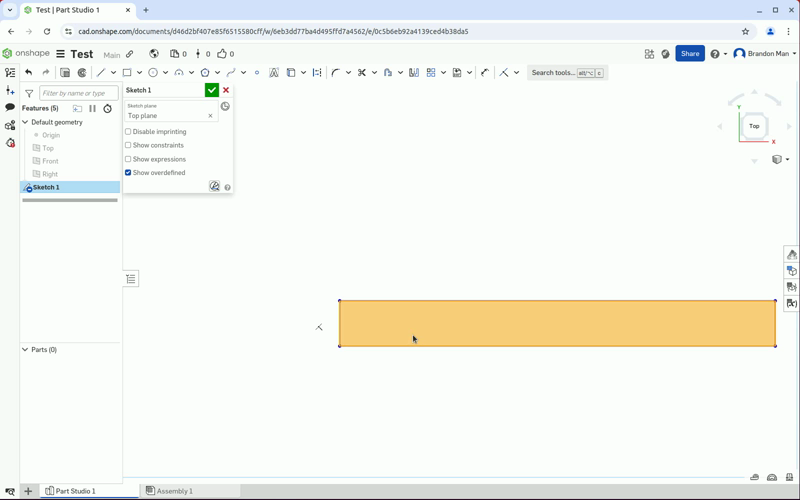
scroll(-6)
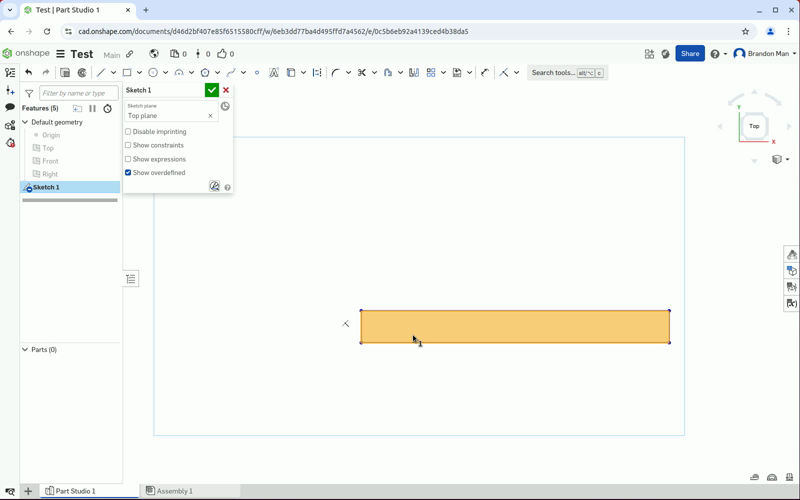
scroll(-6)
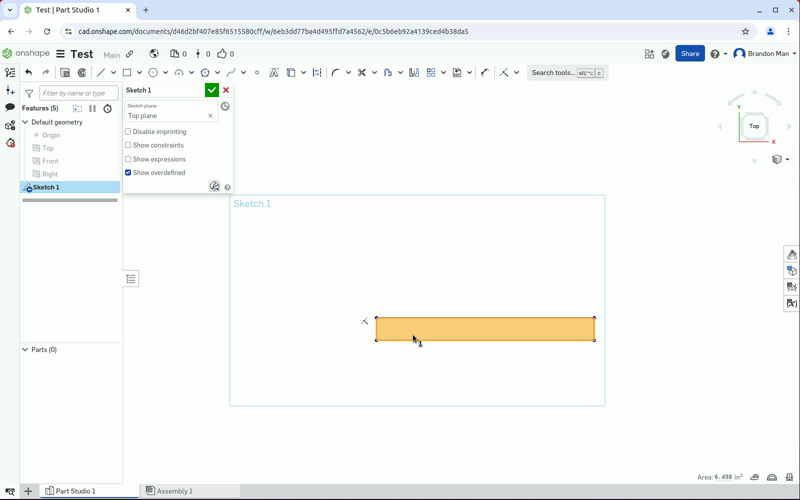
scroll(-6)
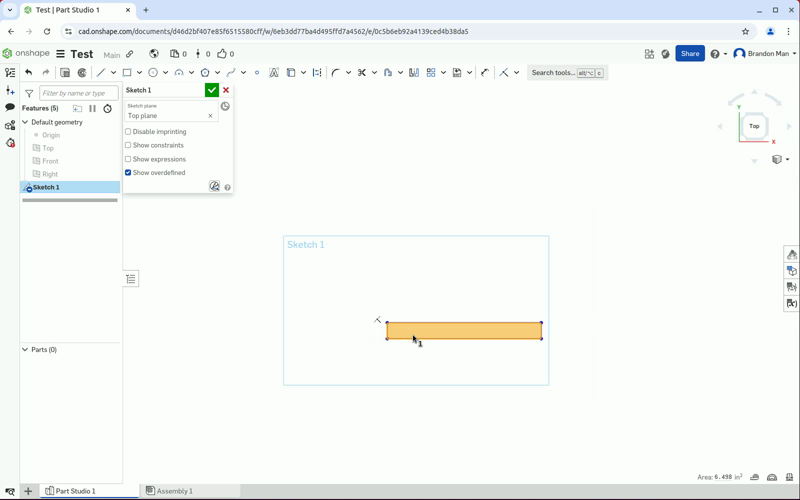
scroll(-6)
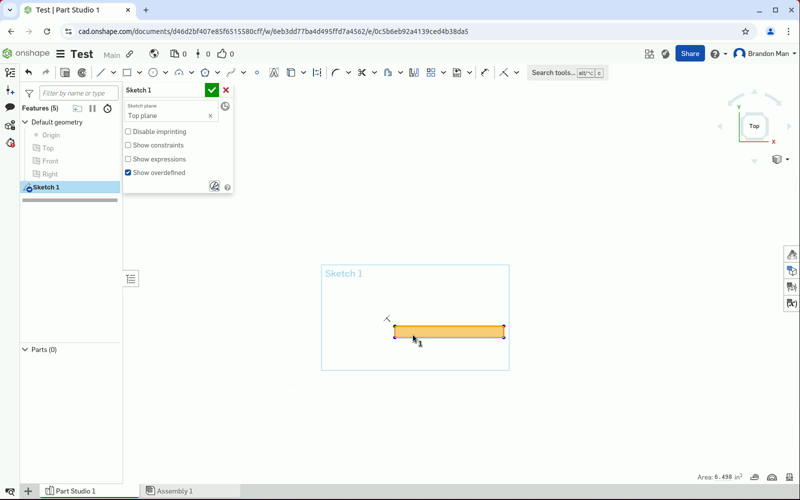
scroll(-6)
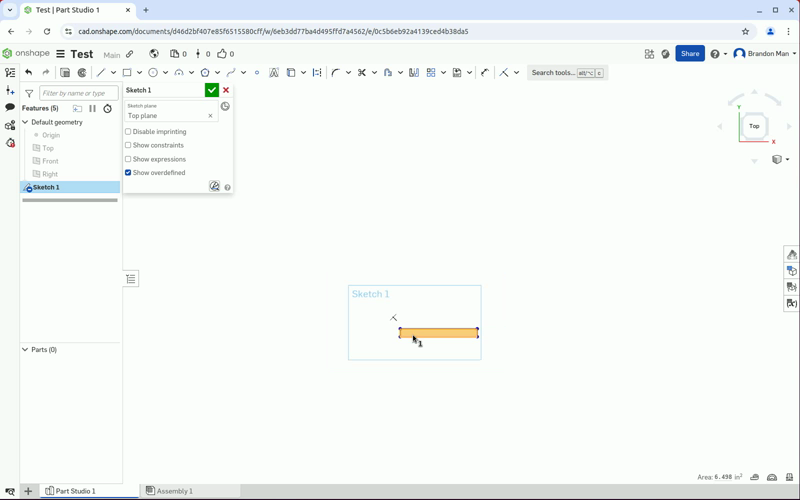
scroll(-6)
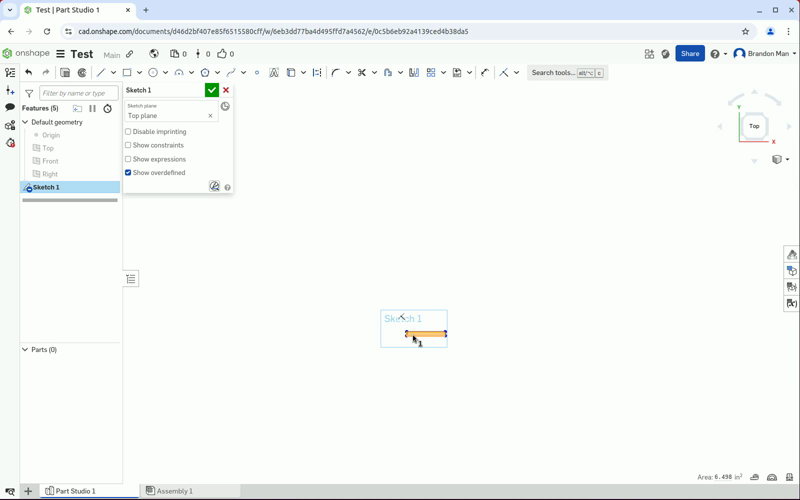
mouse_move(73, 352)
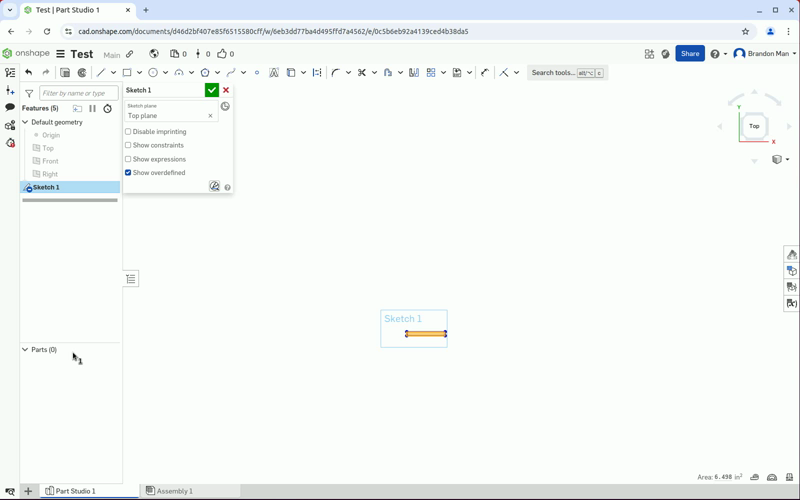
key(shift+y)
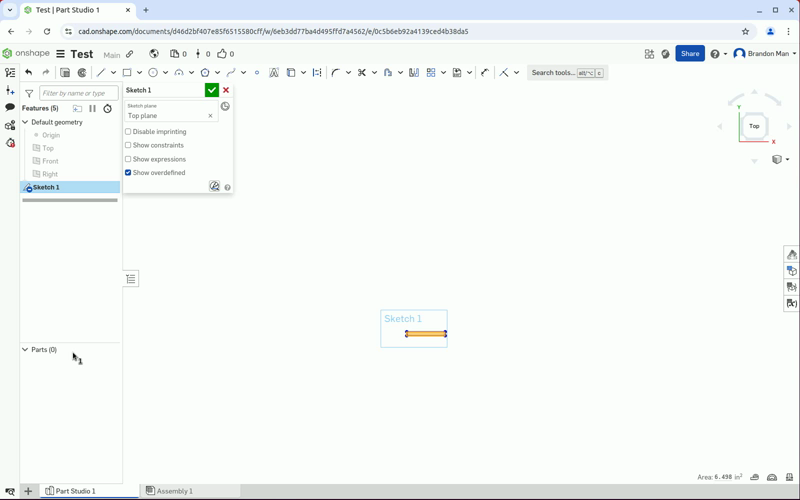
key(shift+e)
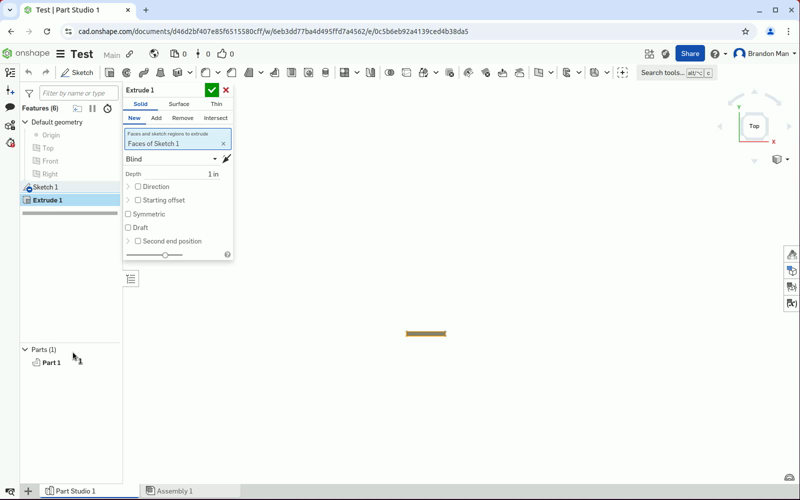
mouse_move(143, 106)
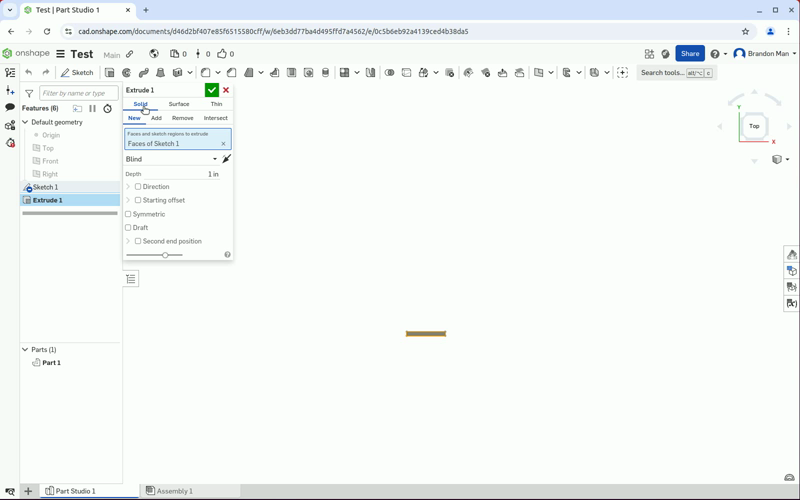
click(143, 106)
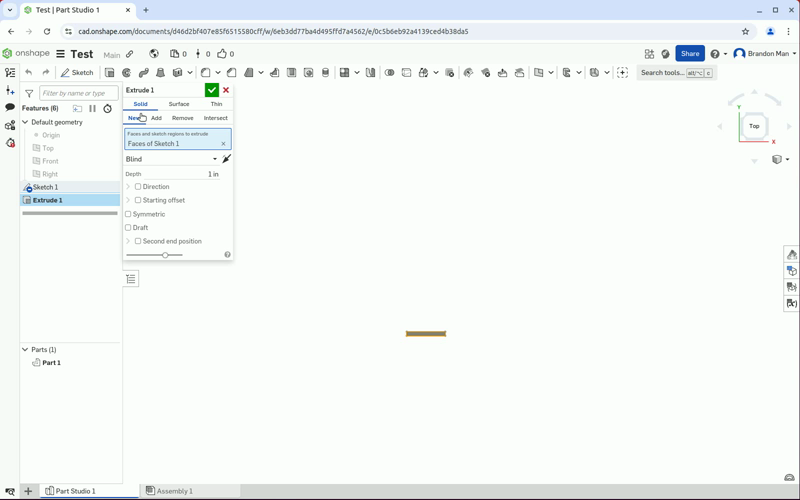
mouse_move(137, 120)
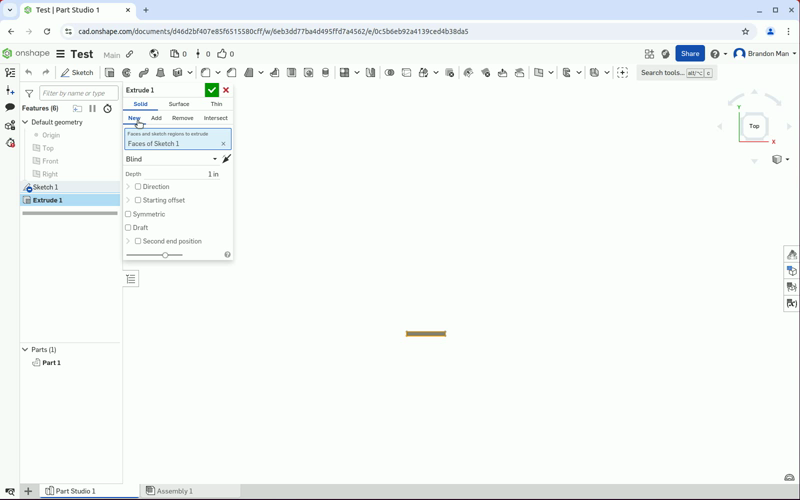
click(137, 120)
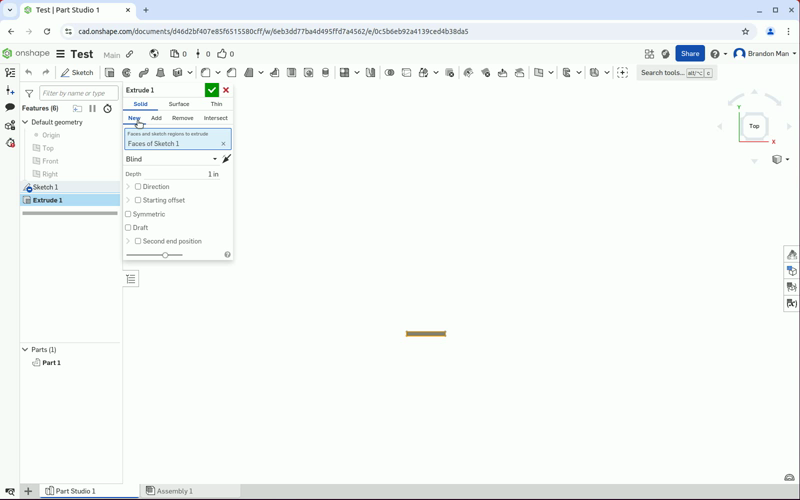
key(tab, 4)
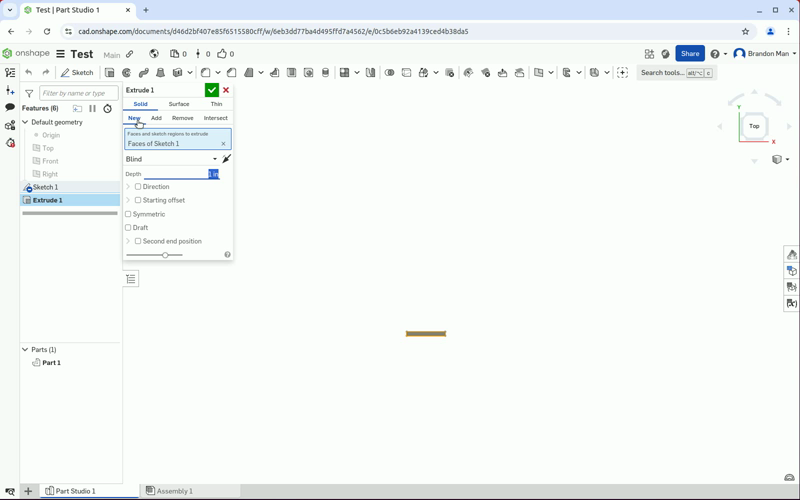
text(23.108)
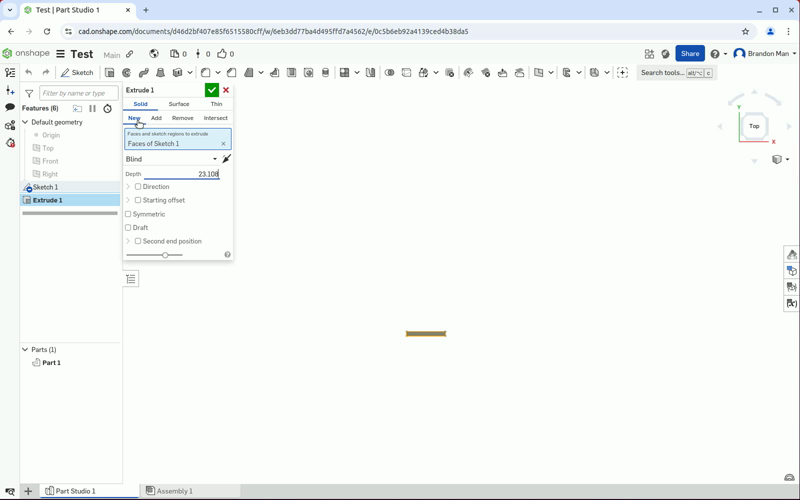
key(enter)
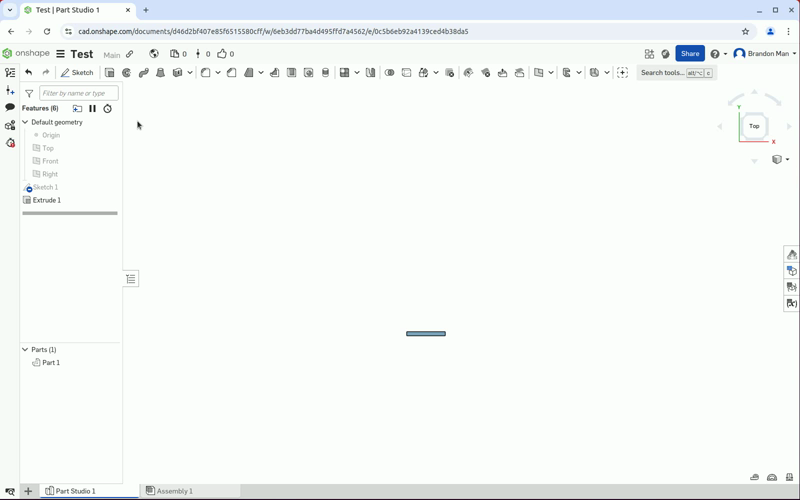
key(shift+h)
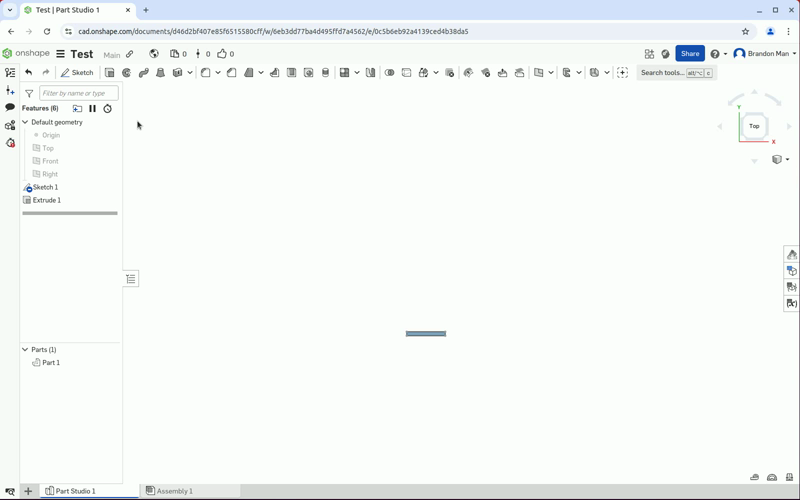
key(shift+h)
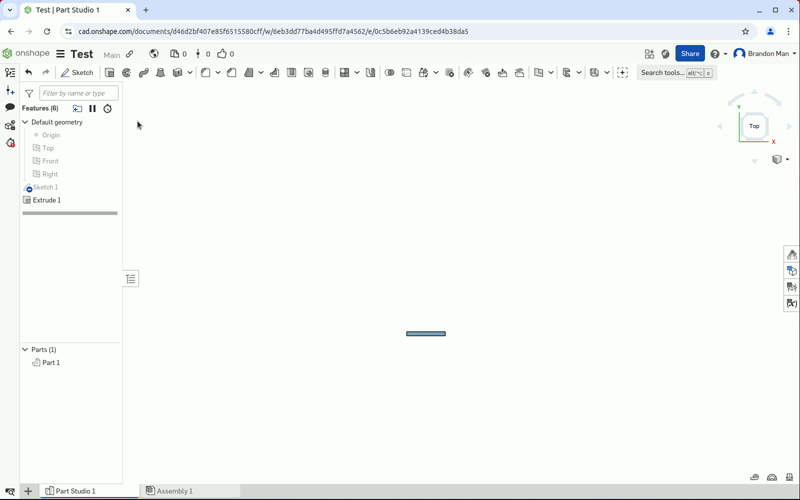
mouse_move(73, 189)
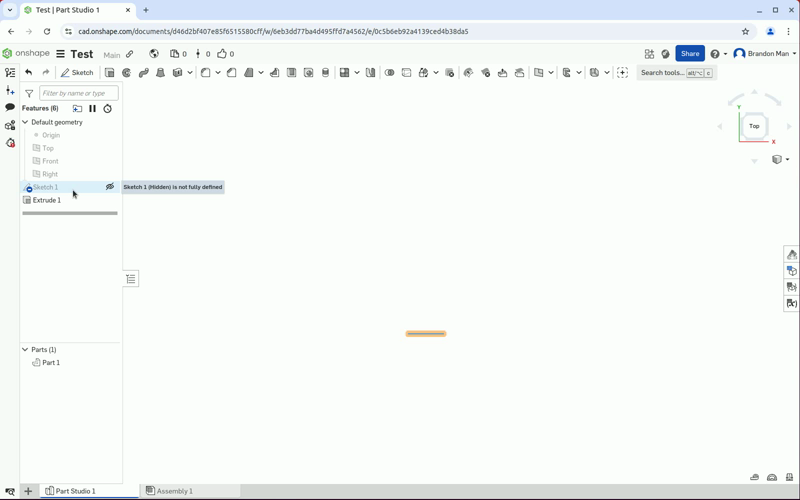
click(73, 189)
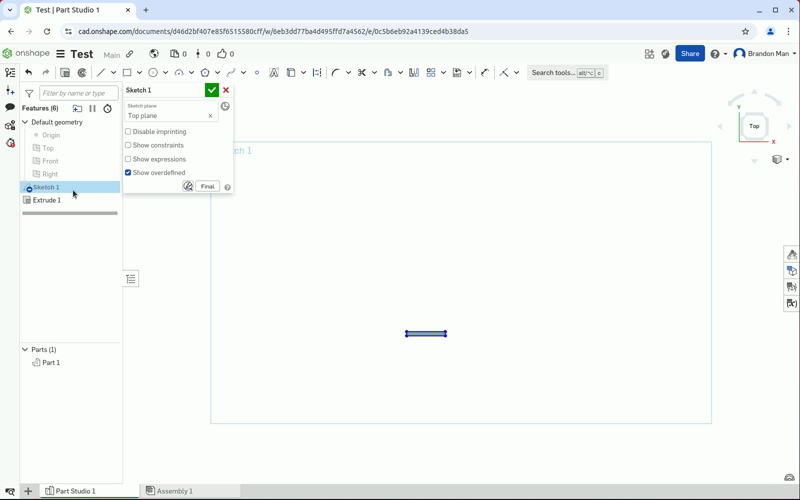
mouse_move(229, 92)
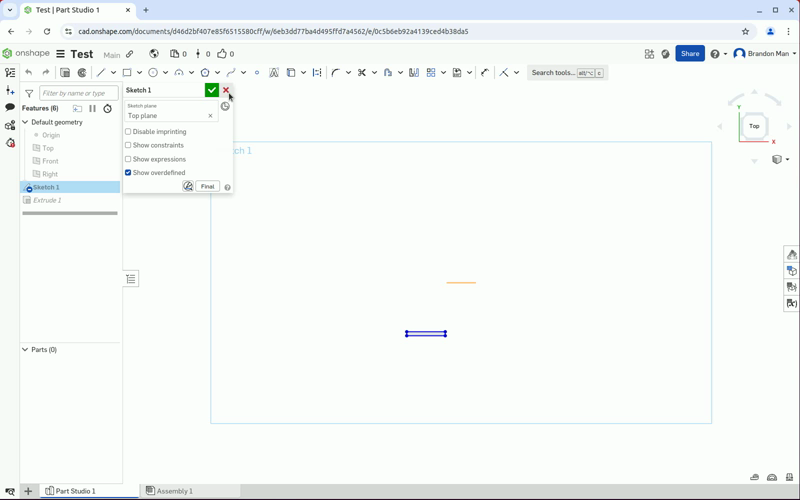
click(229, 92)
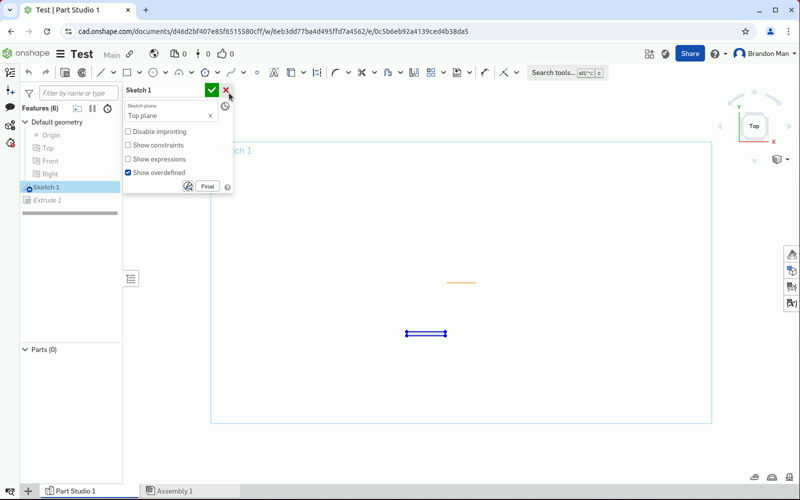
key(shift+s)
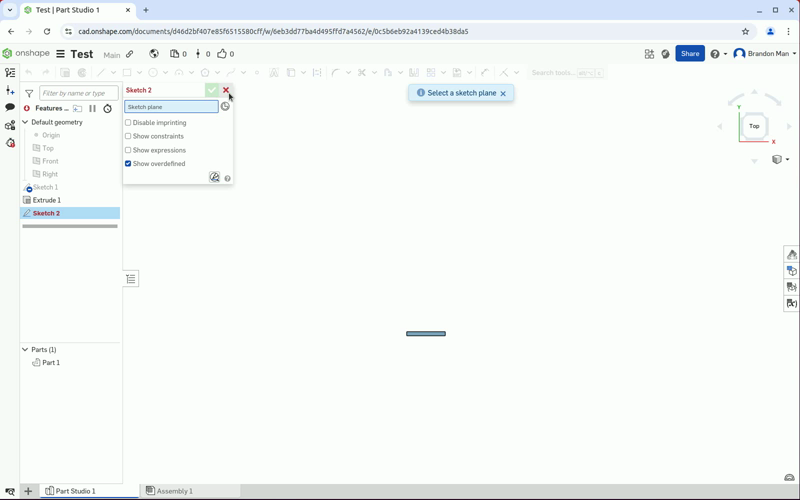
mouse_move(73, 150)
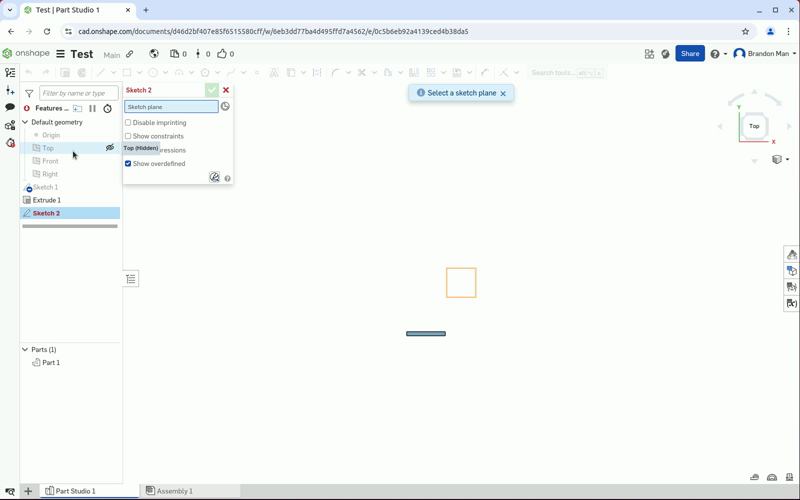
click(73, 150)
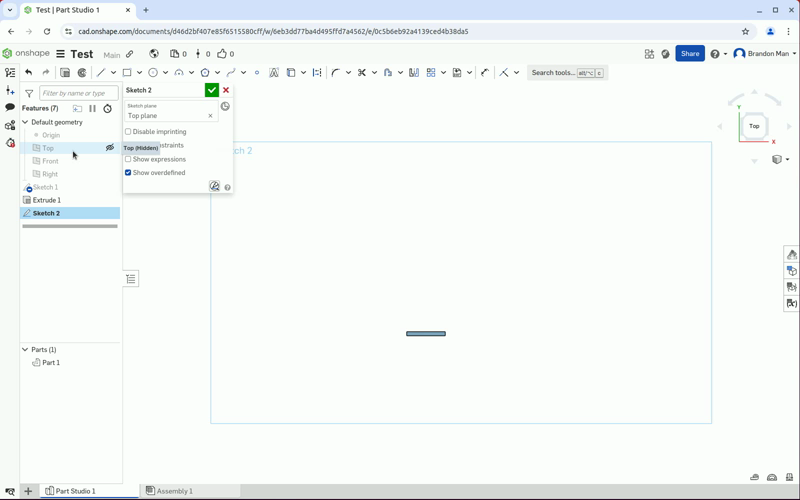
mouse_move(73, 352)
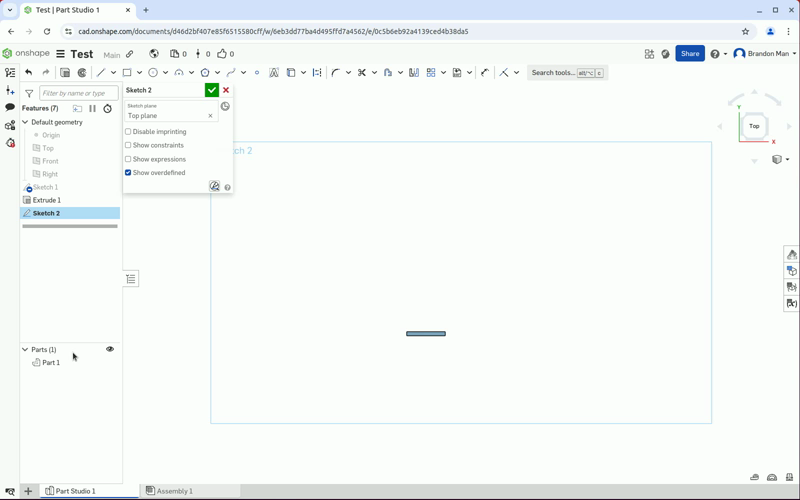
key(y)
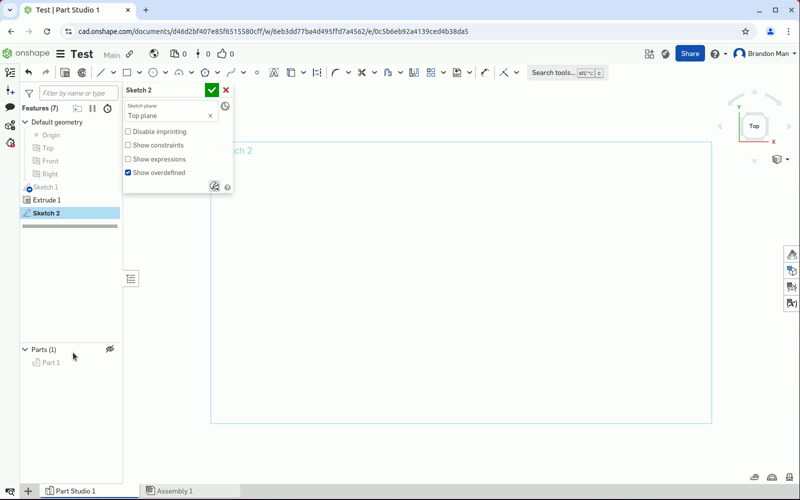
key(l)
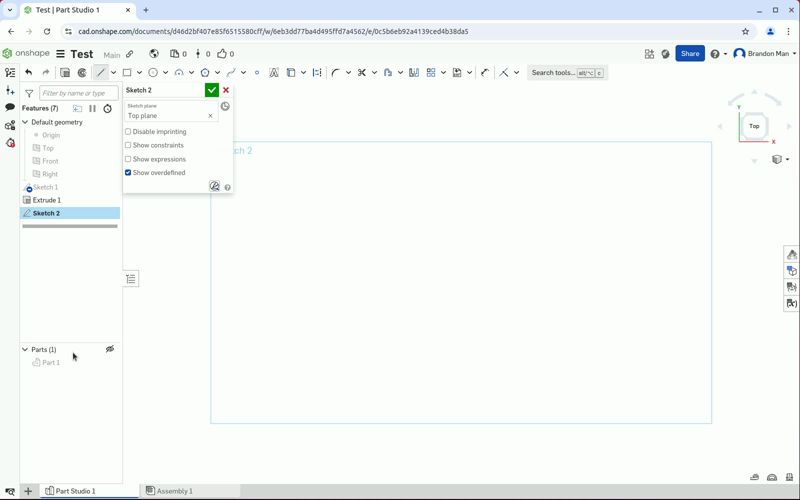
key_down(shift)
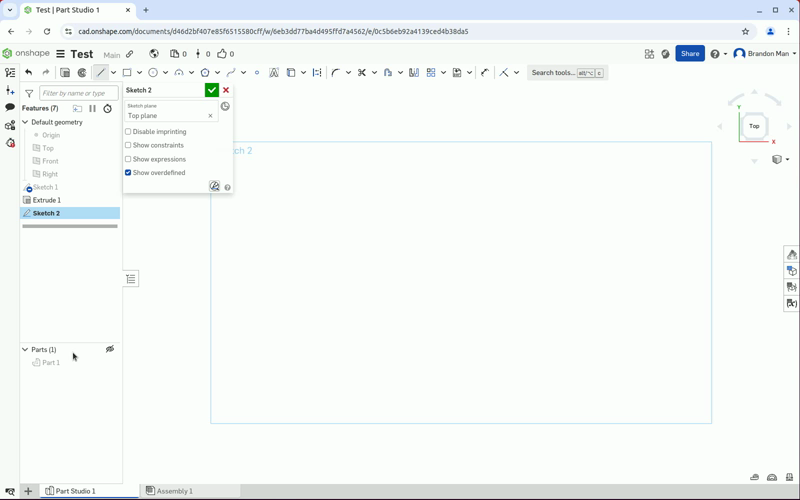
mouse_move(406, 335)
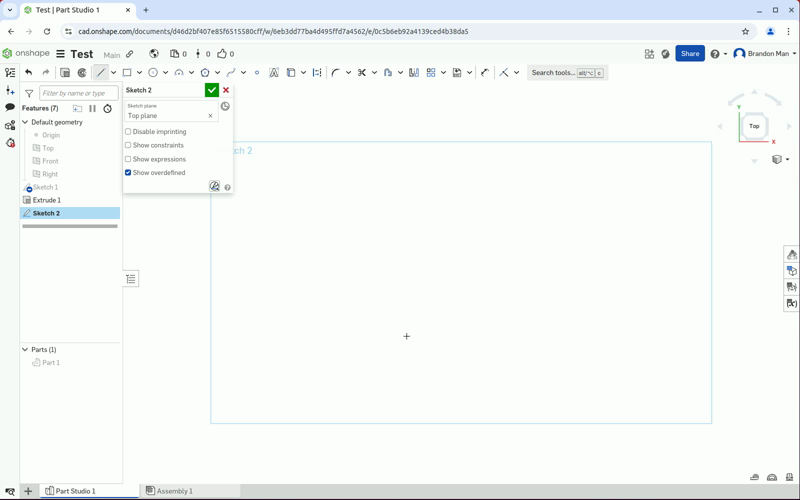
click(406, 335)
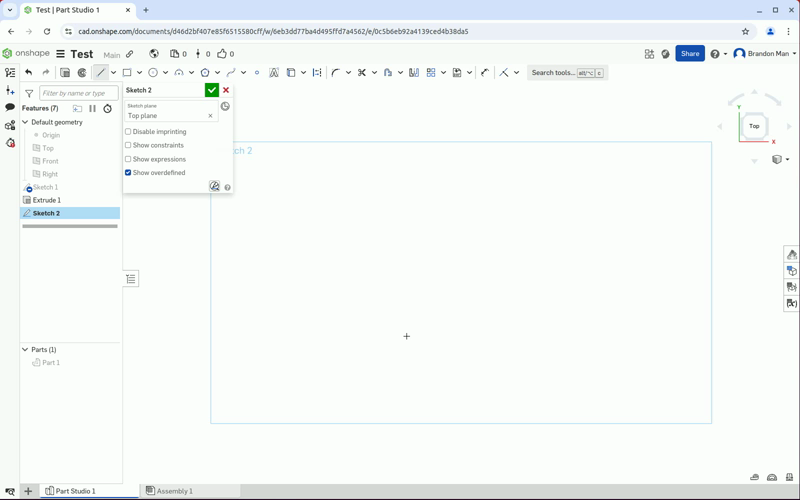
key_up(shift)
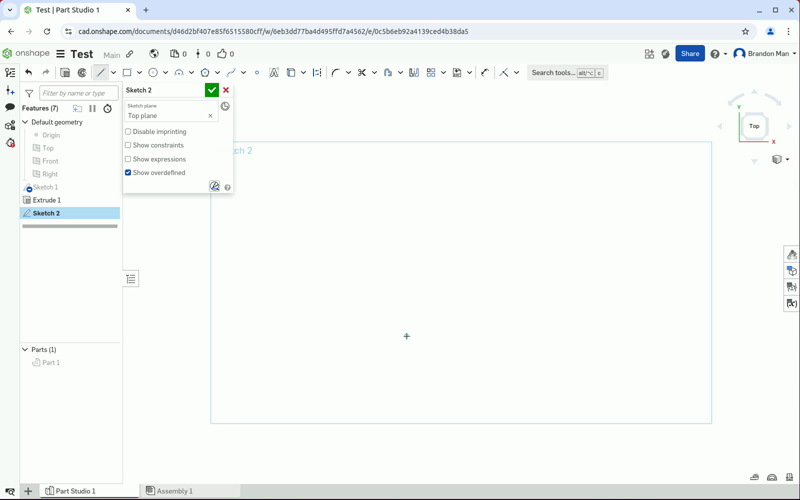
key_down(shift)
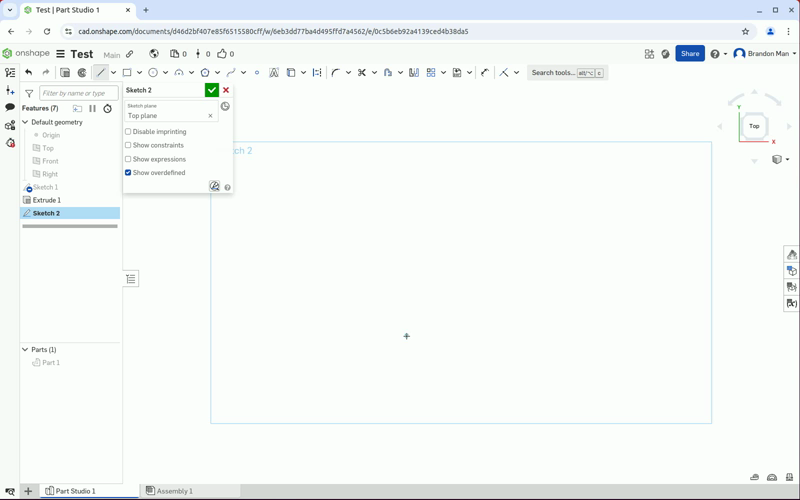
mouse_move(519, 335)
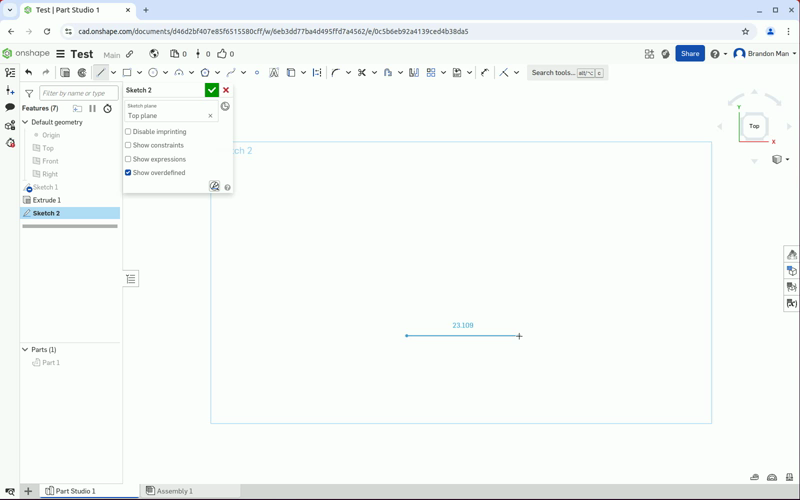
click(519, 335)
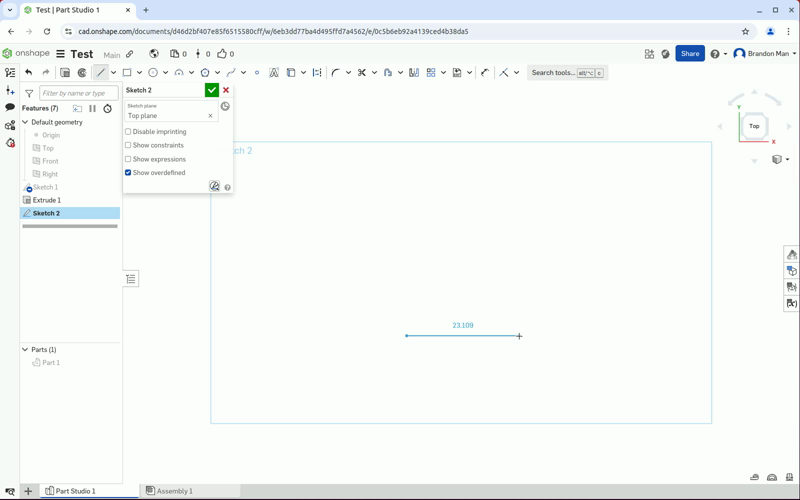
key_up(shift)
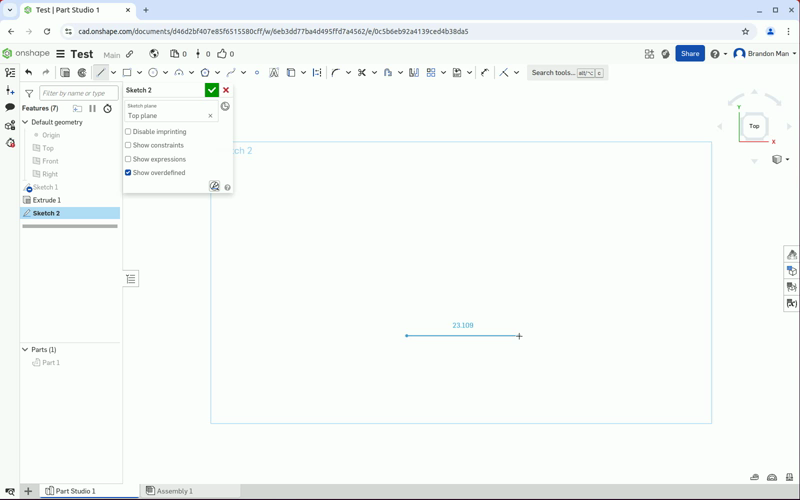
key_down(shift)
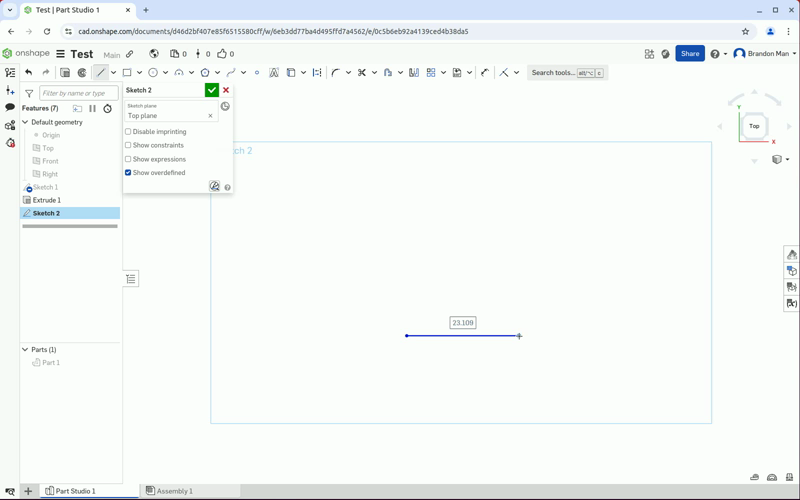
mouse_move(549, 335)
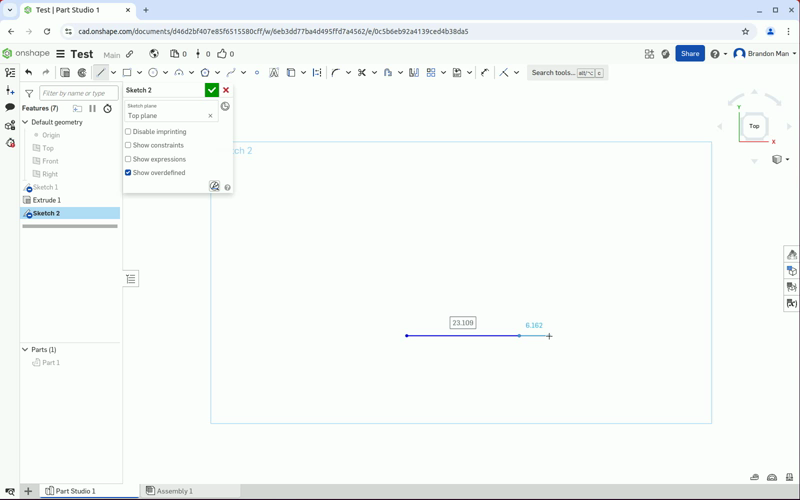
mouse_move(519, 318)
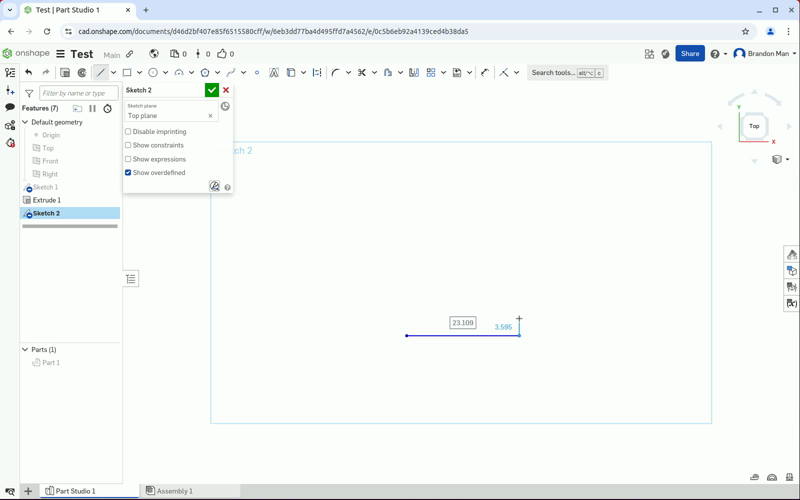
click(519, 318)
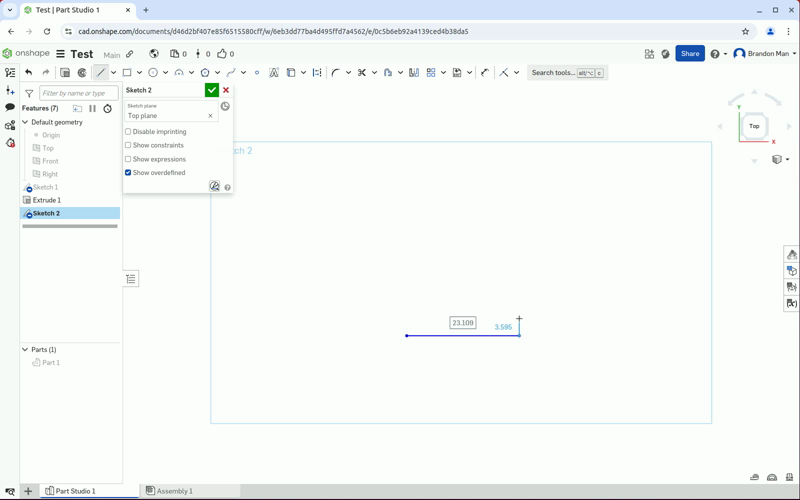
key_up(shift)
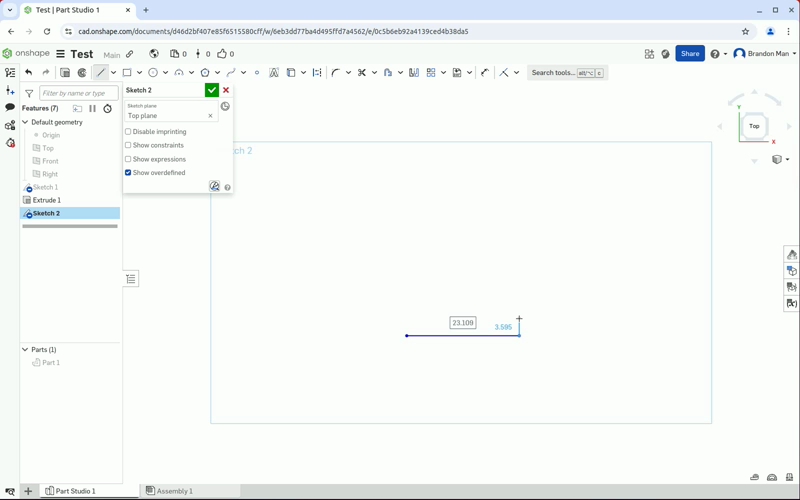
key_down(shift)
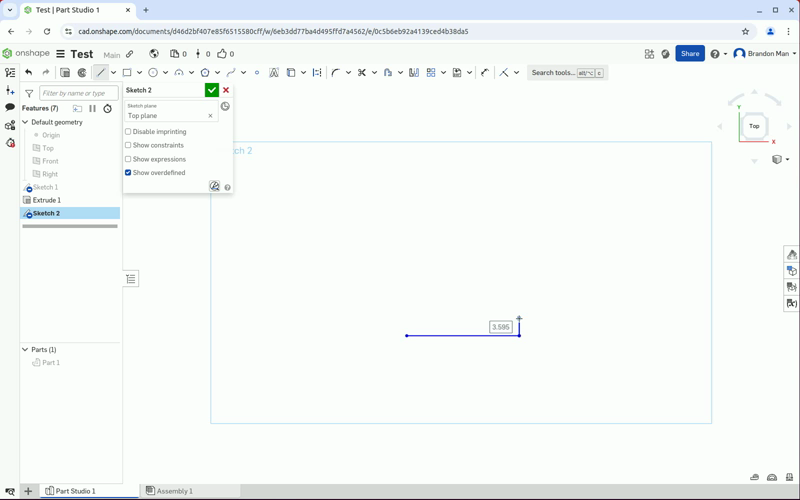
mouse_move(406, 318)
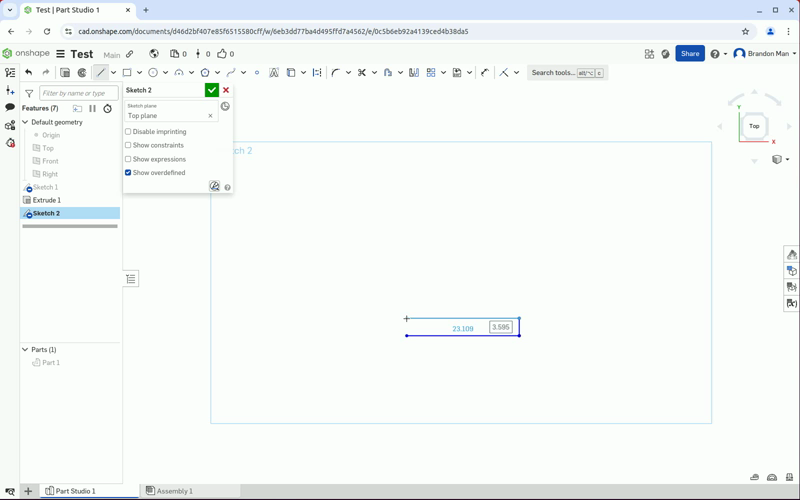
click(406, 318)
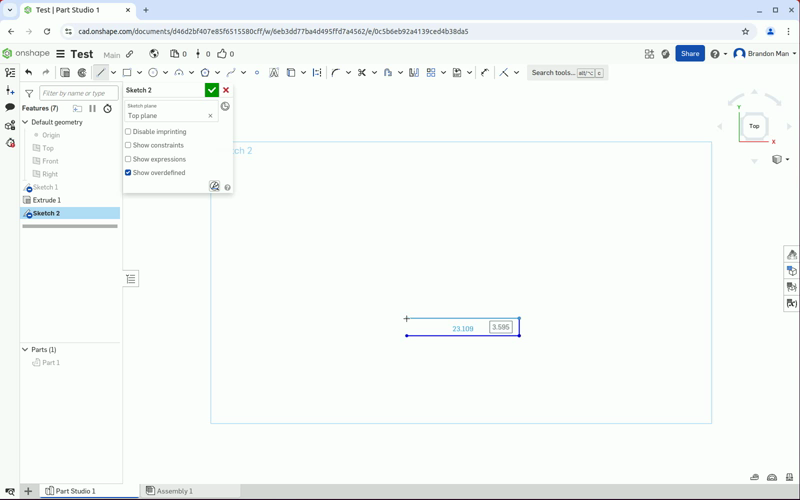
key_up(shift)
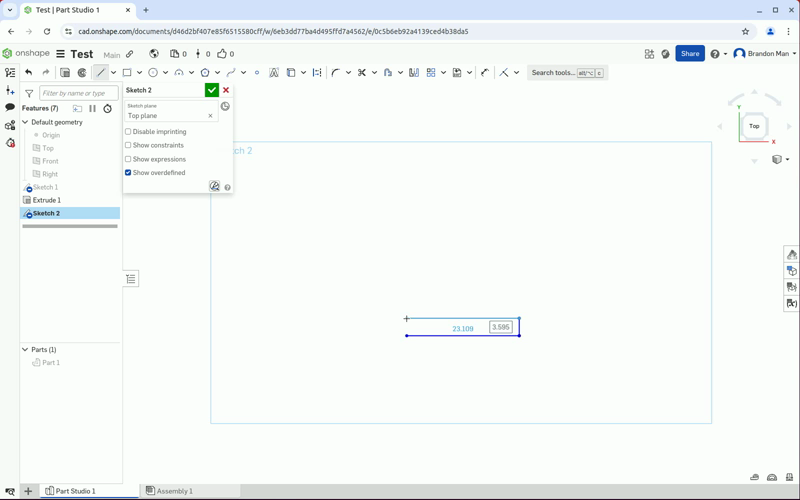
mouse_move(436, 318)
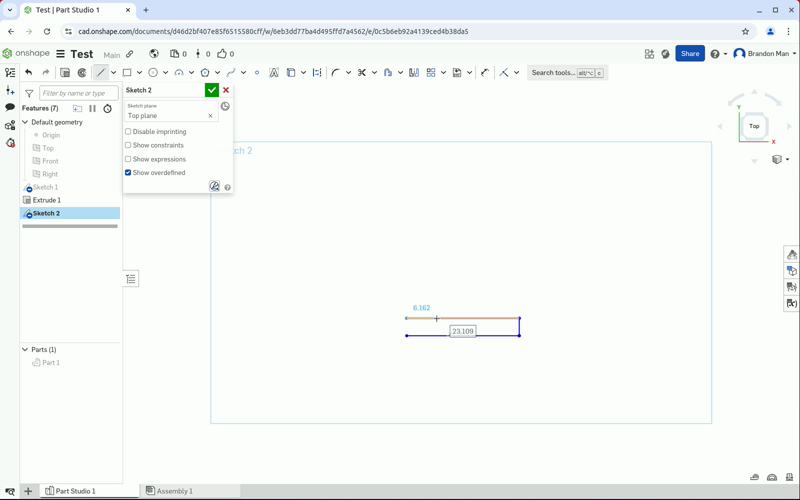
key_down(shift)
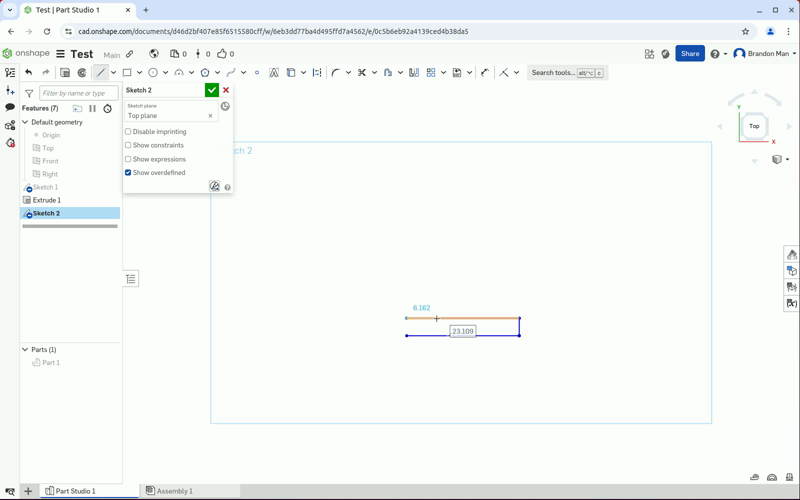
mouse_move(406, 335)
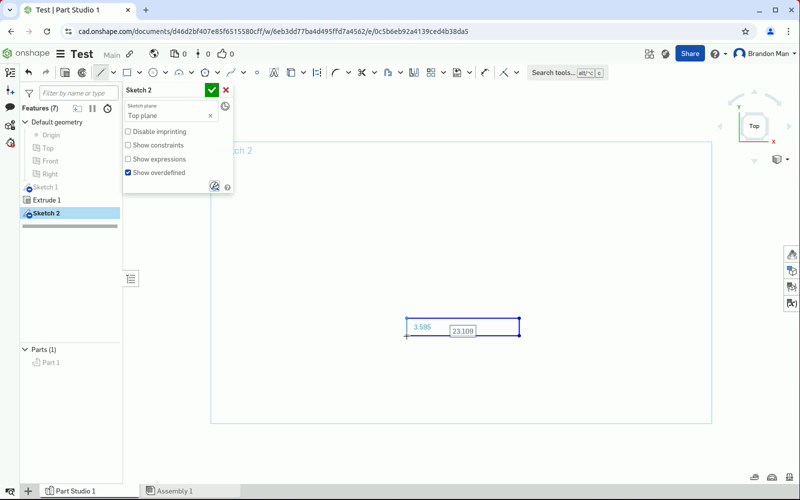
key_up(shift)
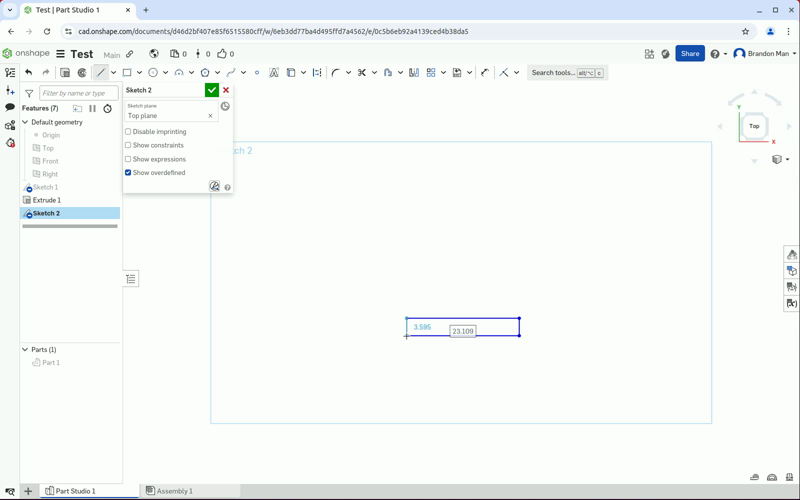
click(406, 335)
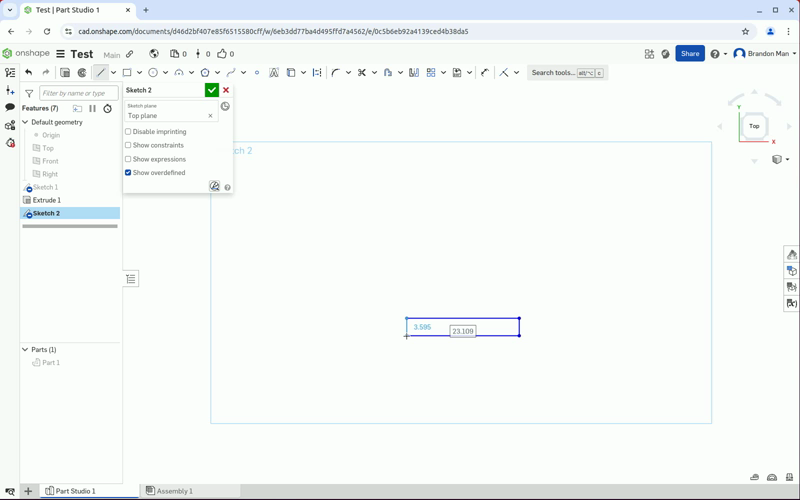
key(esc)
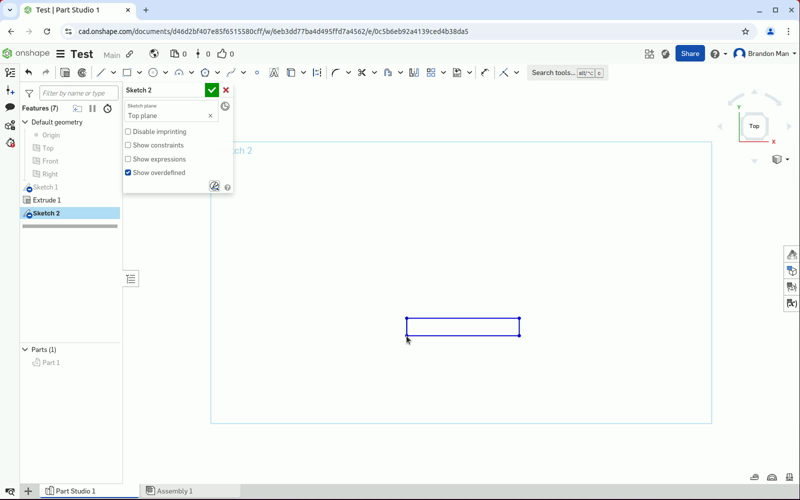
mouse_move(447, 320)
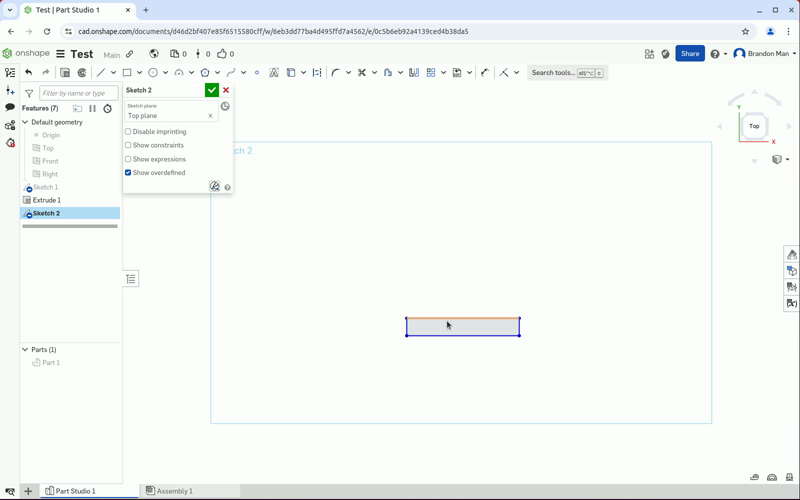
click(447, 320)
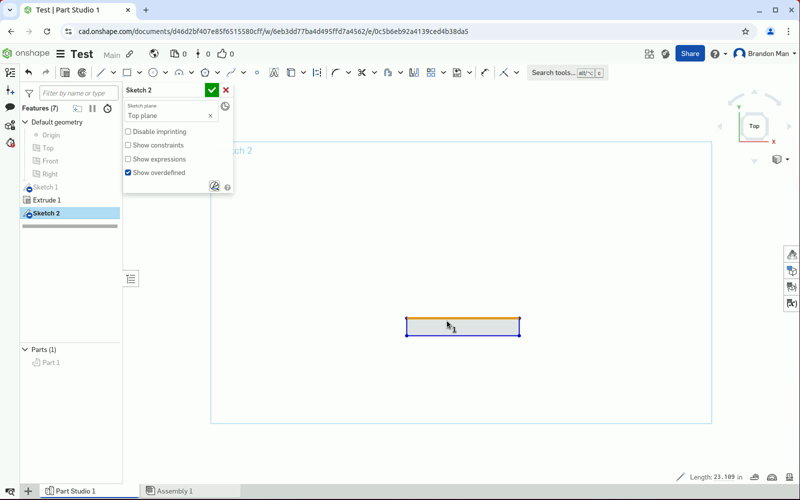
mouse_move(73, 352)
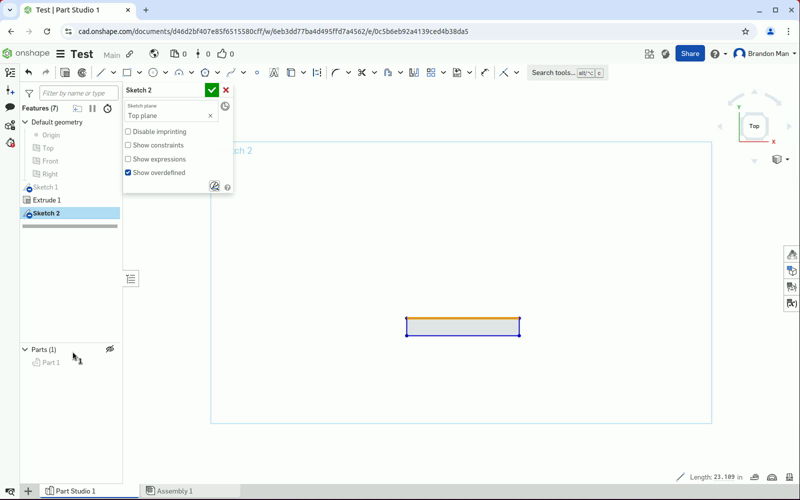
key(shift+y)
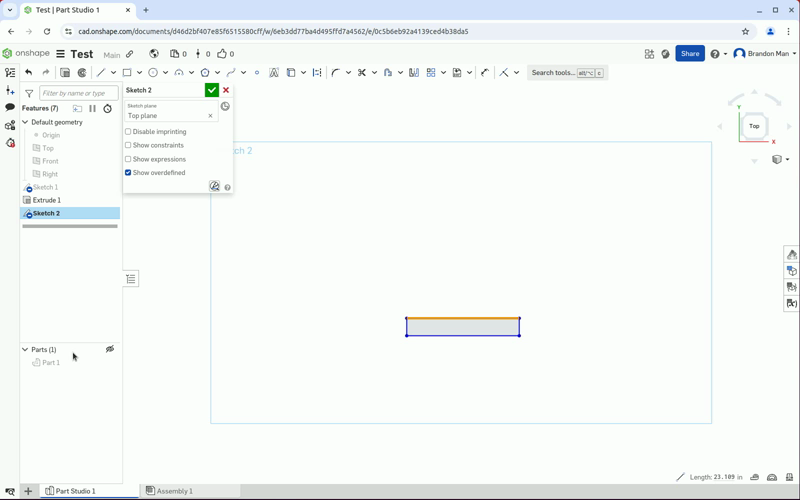
key(shift+e)
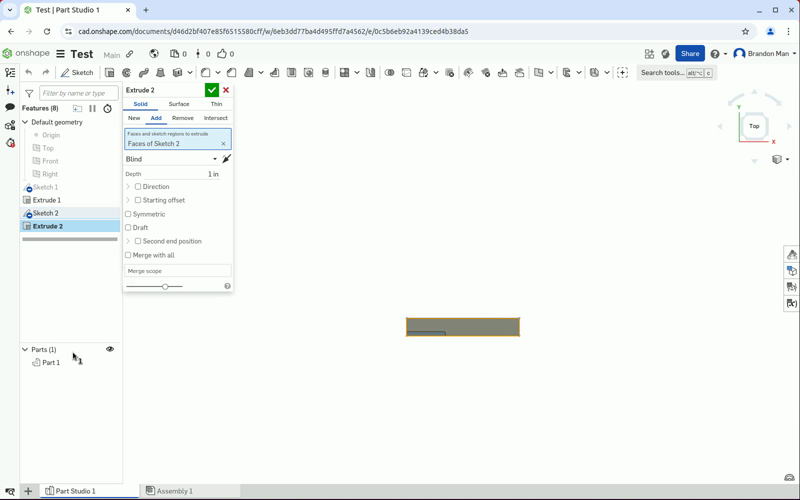
mouse_move(143, 106)
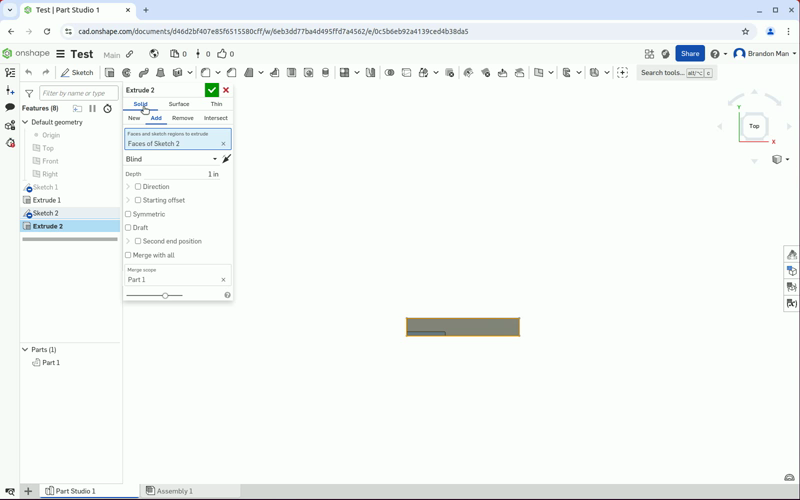
click(143, 106)
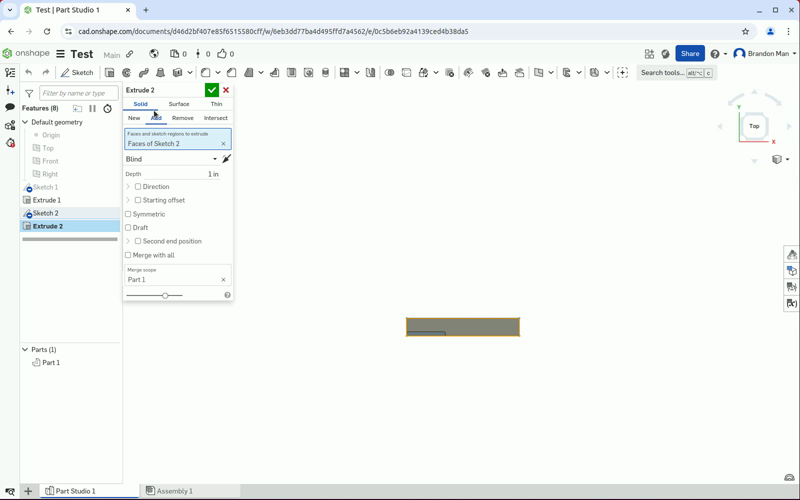
mouse_move(186, 120)
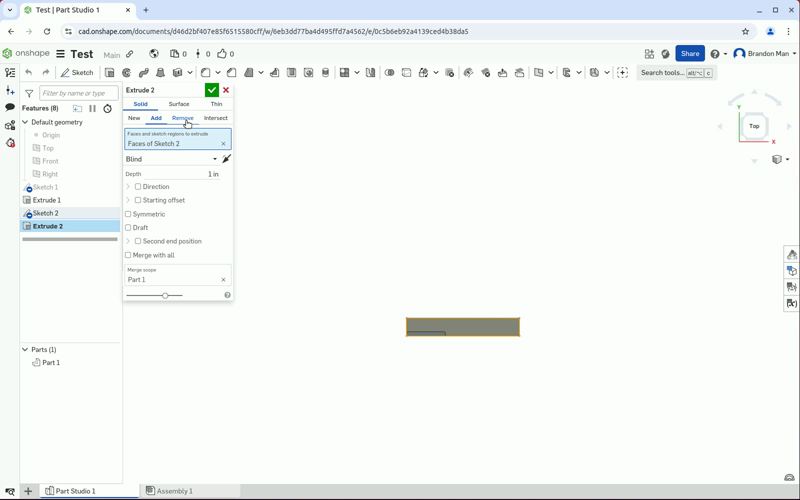
click(186, 120)
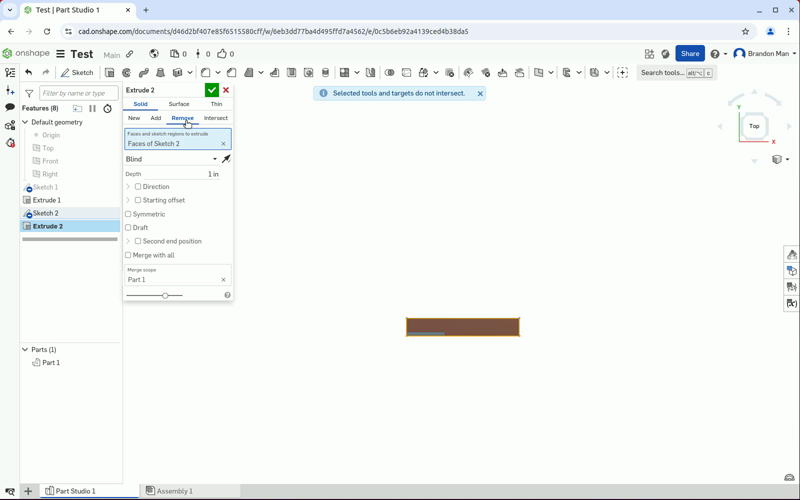
key(tab, 4)
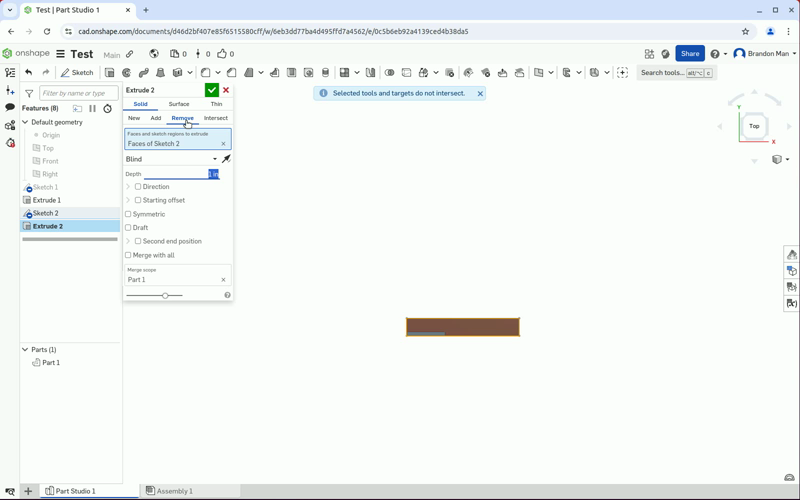
text(10.591)
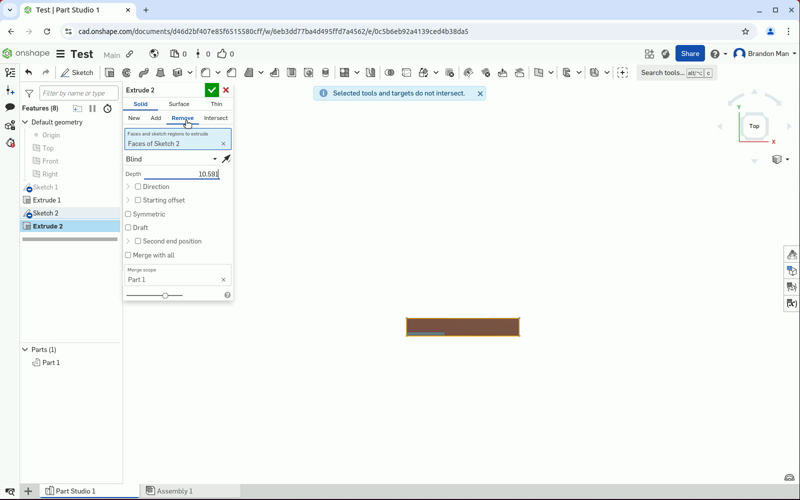
key(tab, 6)
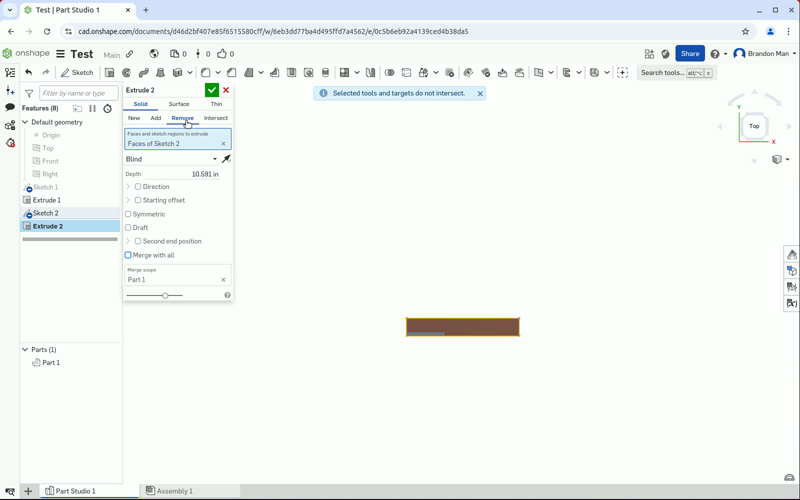
key(space)
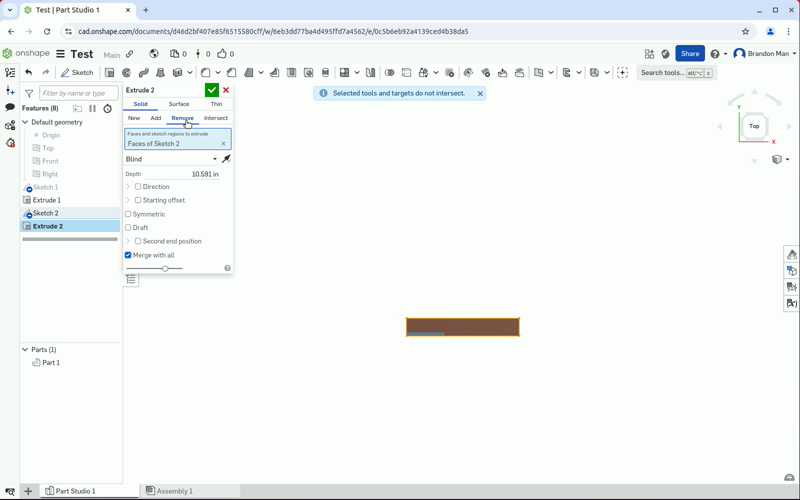
key(enter)
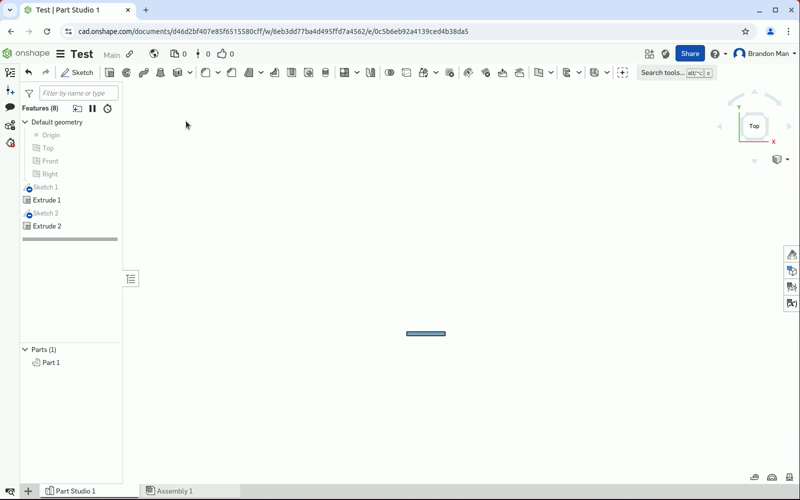
key(shift+h)
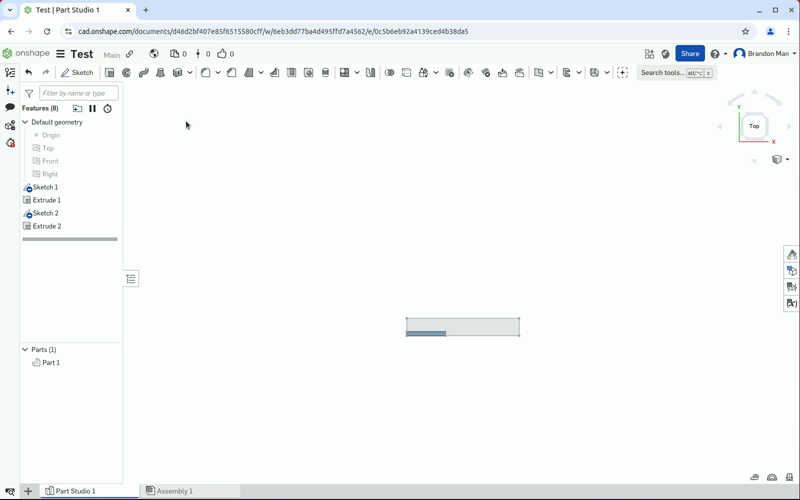
key(shift+h)
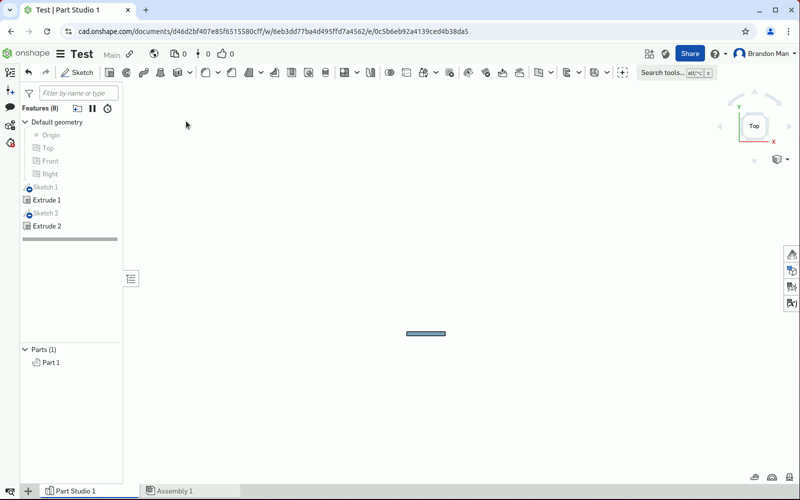
mouse_move(73, 189)
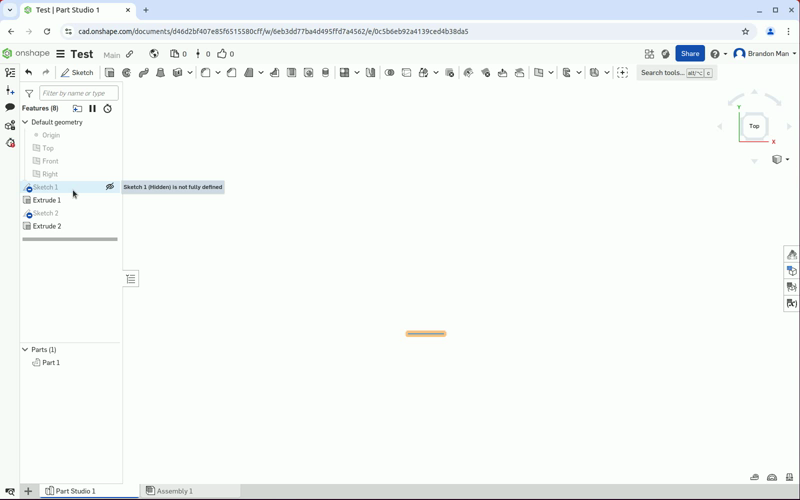
click(73, 189)
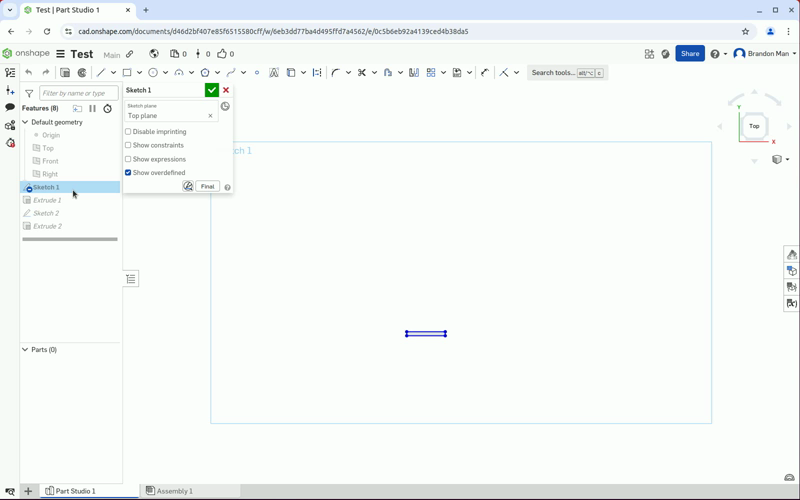
mouse_move(229, 92)
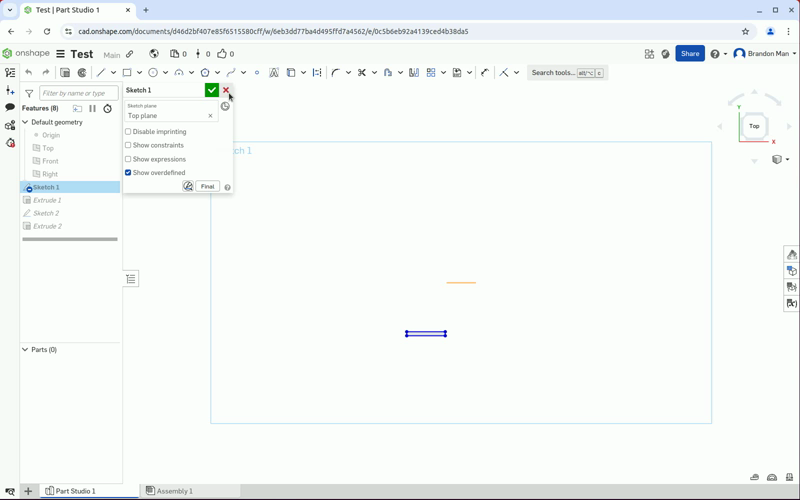
click(229, 92)
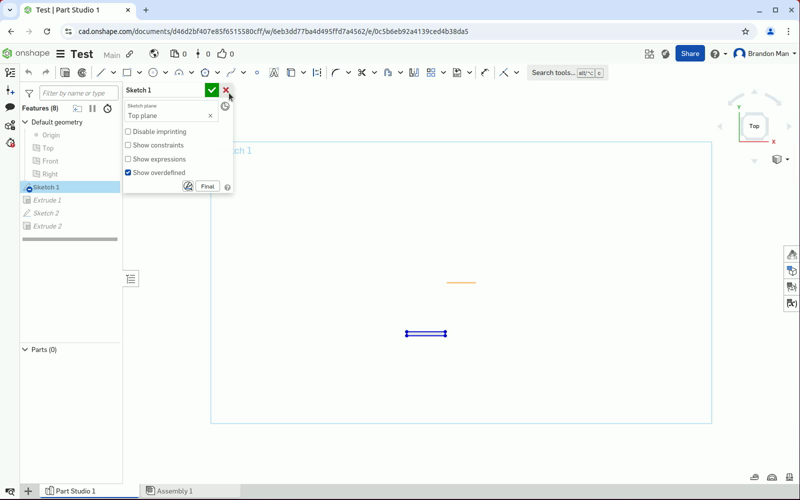
key(shift+s)
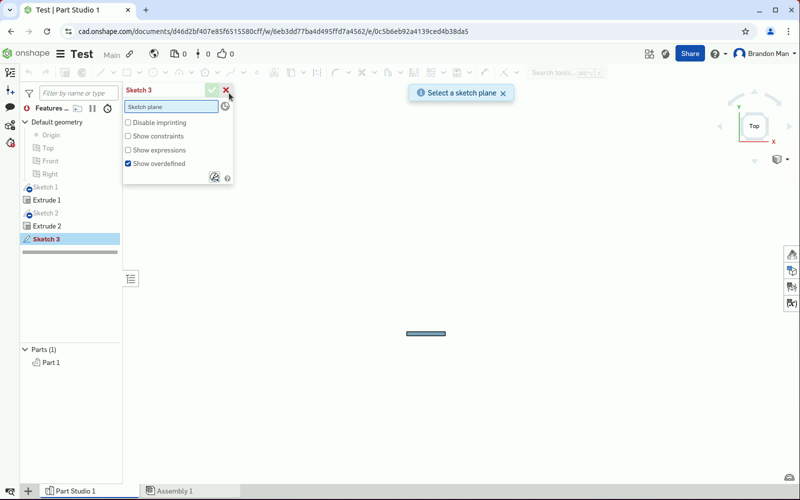
mouse_move(73, 150)
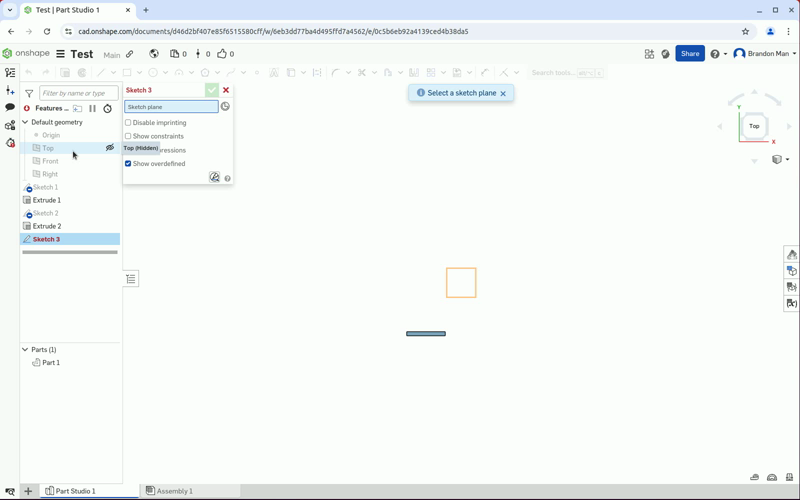
click(73, 150)
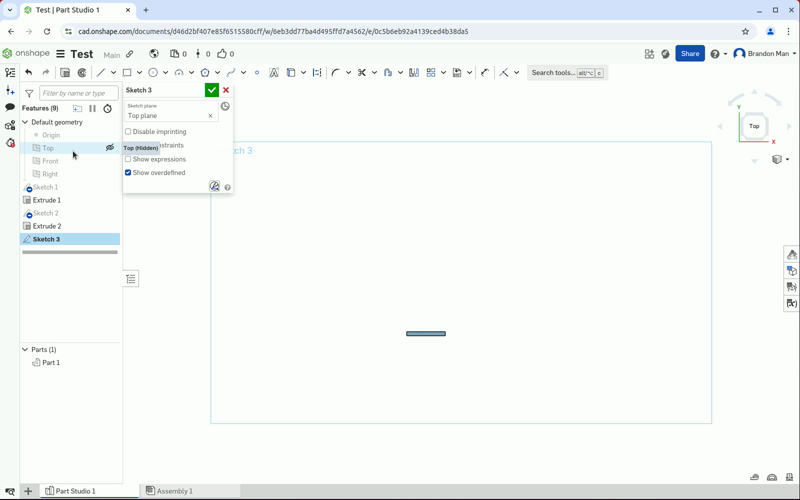
mouse_move(73, 352)
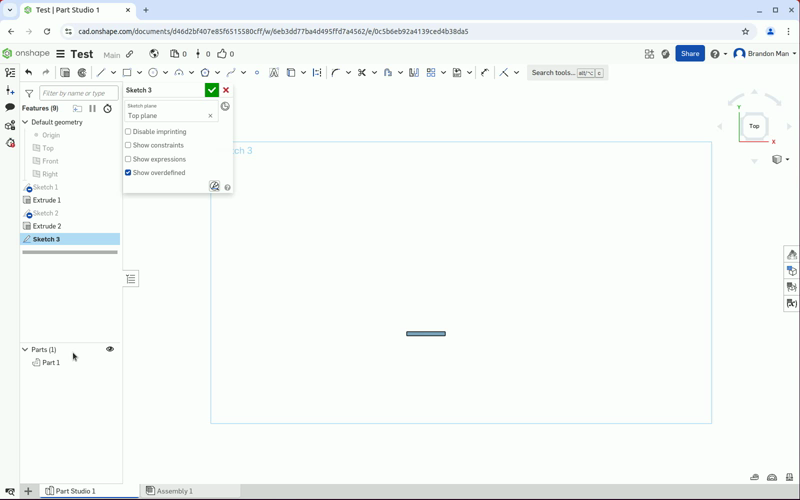
key(y)
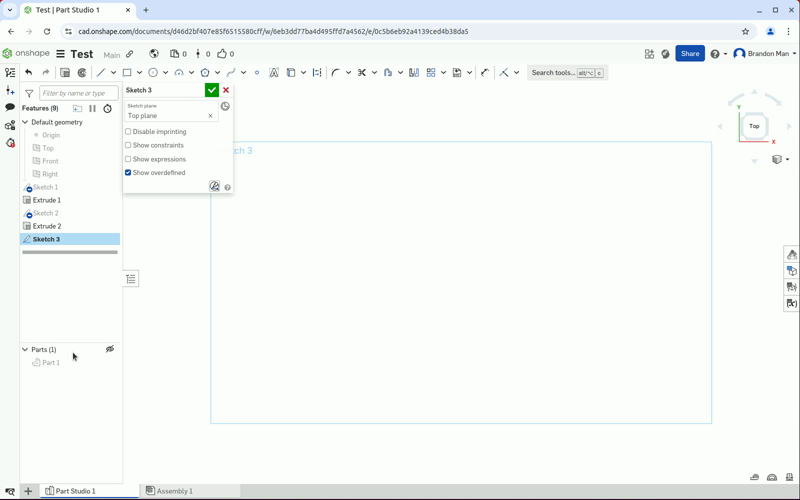
key(l)
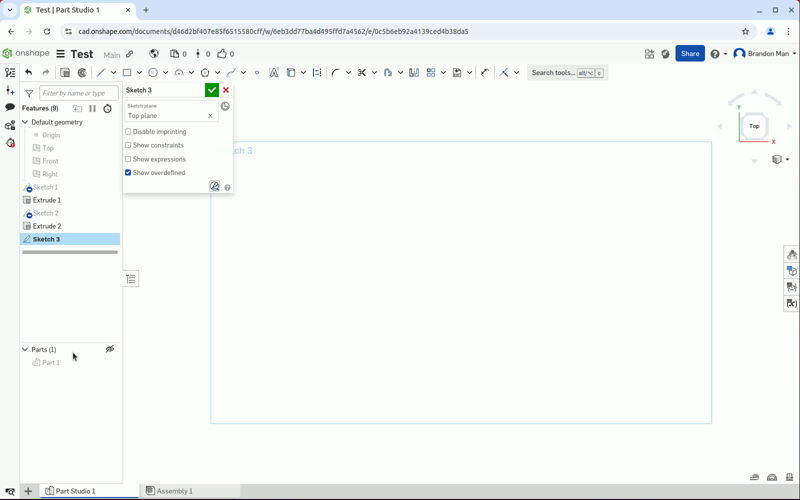
key_down(shift)
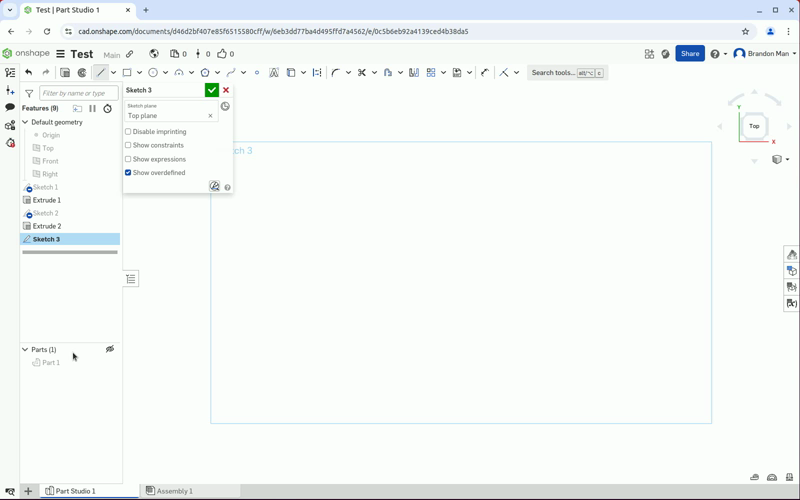
mouse_move(489, 327)
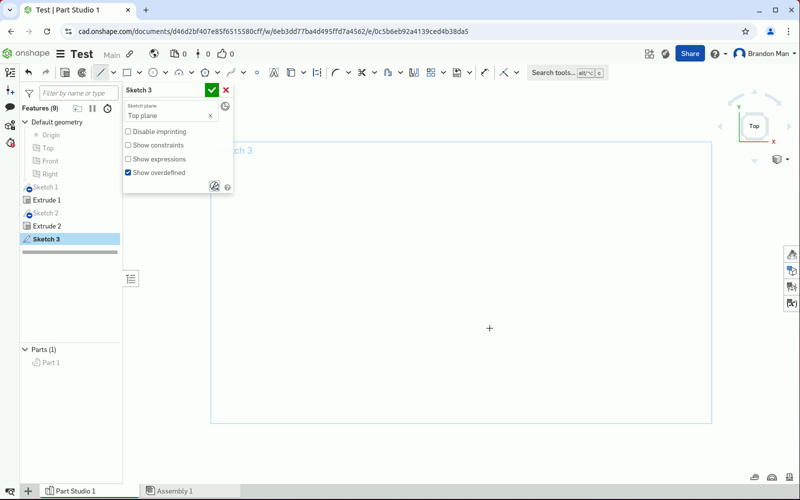
click(489, 327)
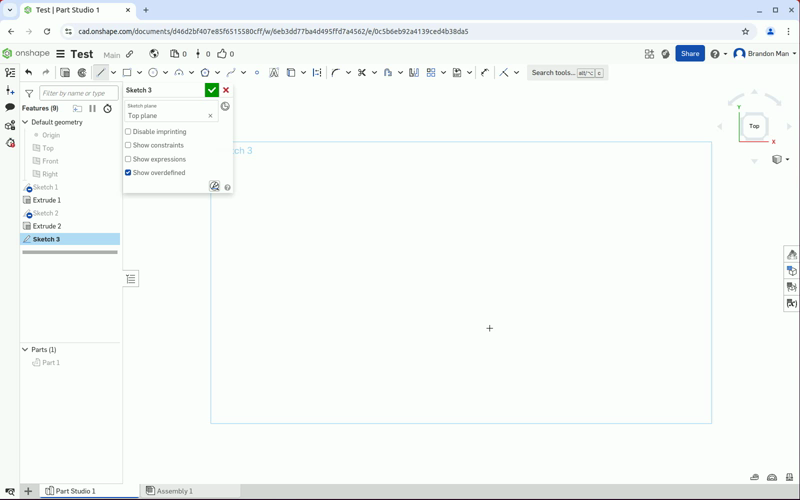
key_up(shift)
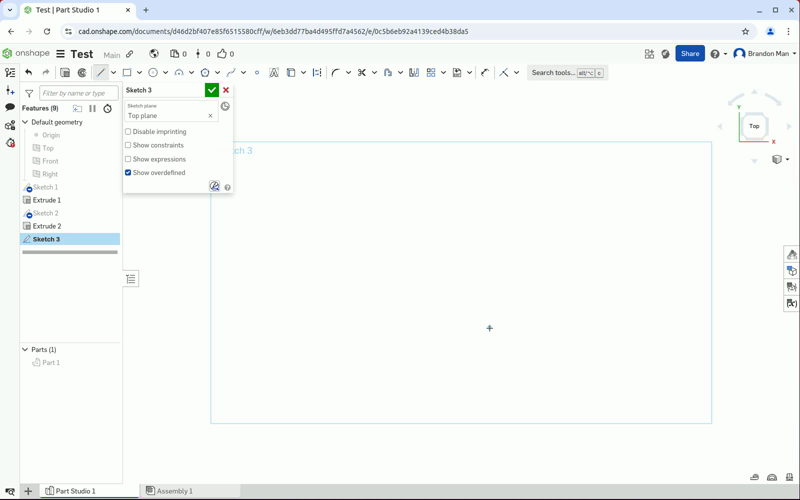
key_down(shift)
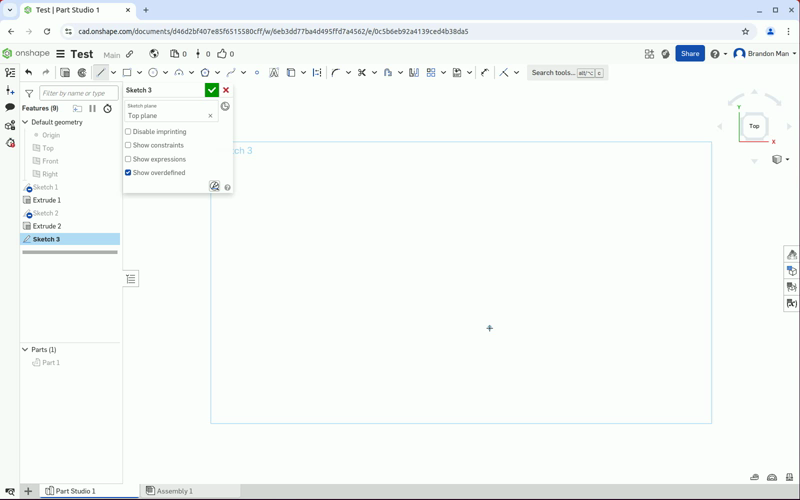
mouse_move(519, 327)
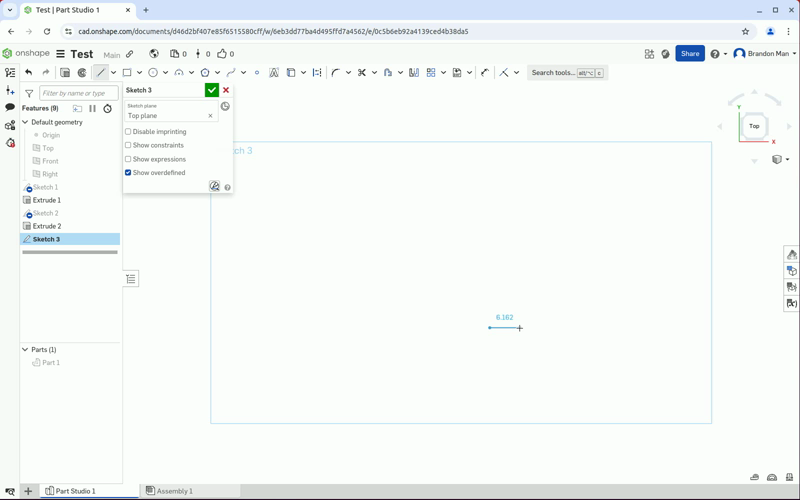
mouse_move(528, 327)
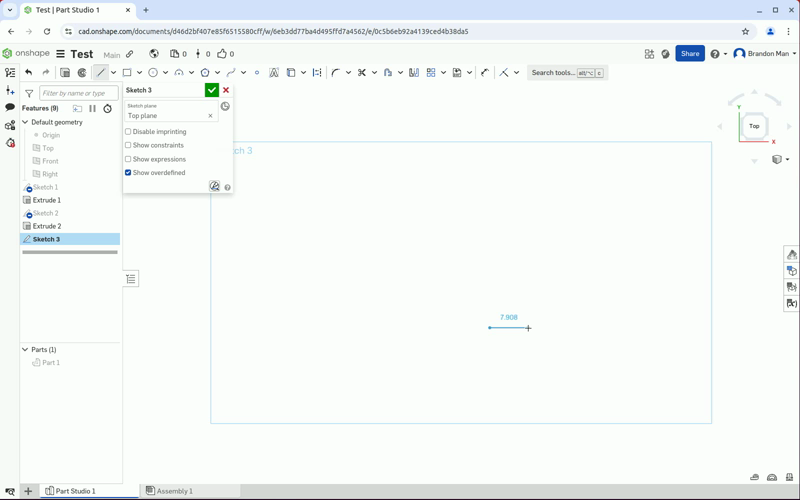
click(528, 327)
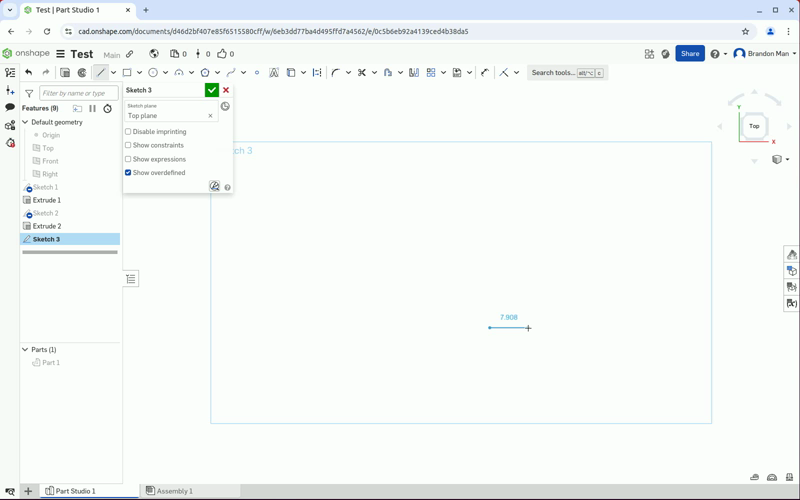
key_up(shift)
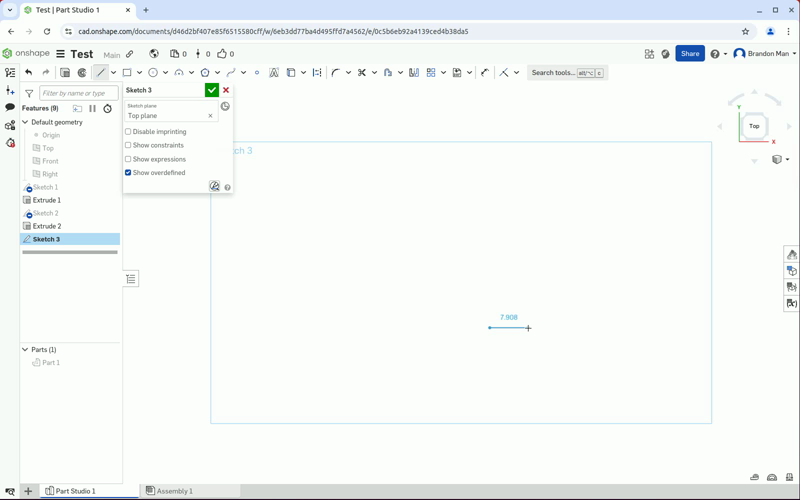
key_down(shift)
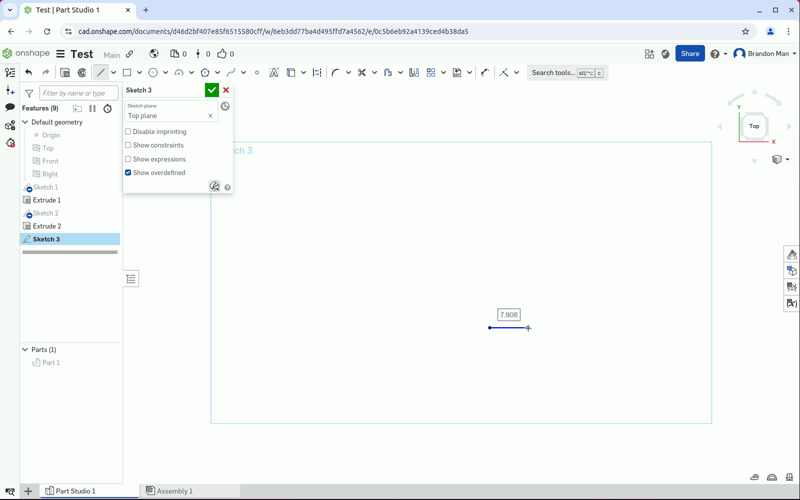
mouse_move(558, 327)
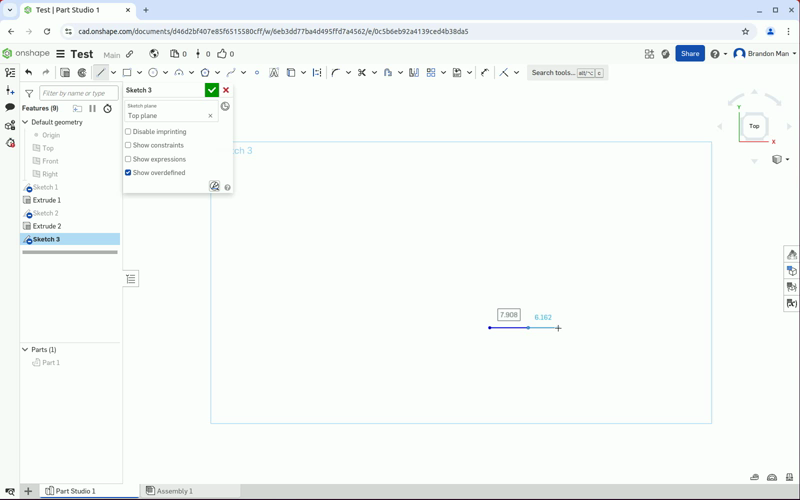
mouse_move(528, 323)
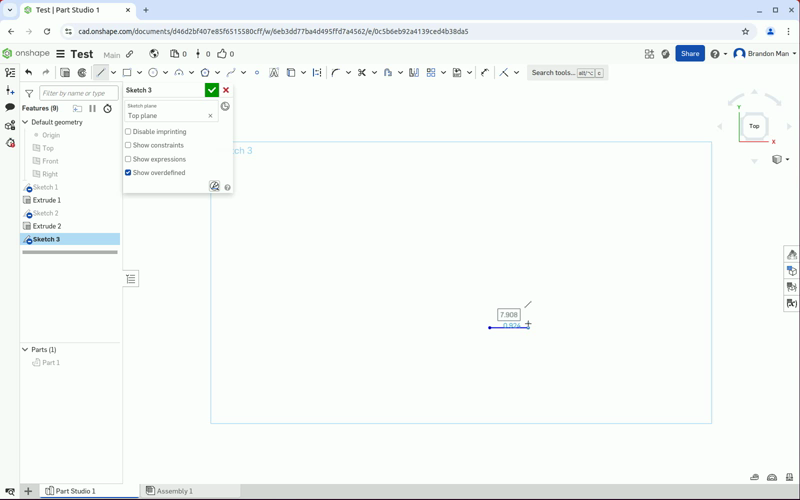
scroll(6)
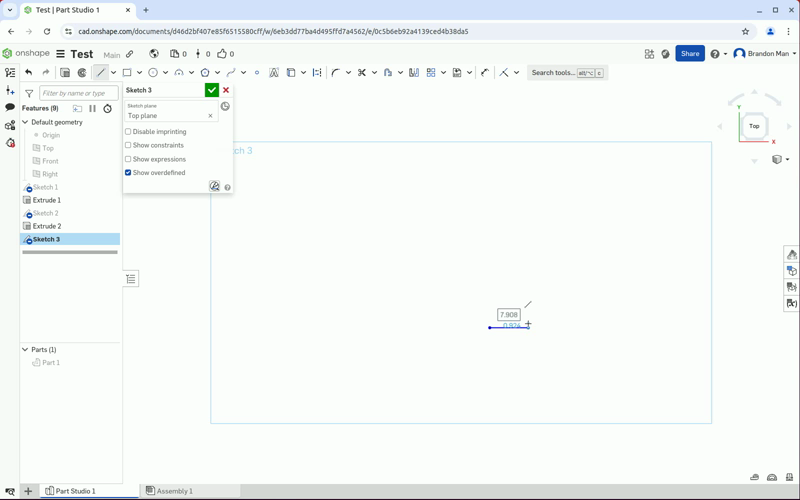
scroll(6)
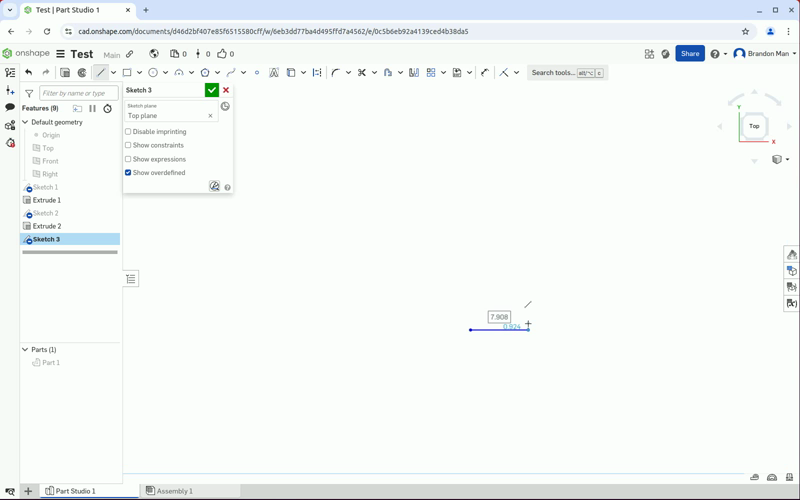
scroll(6)
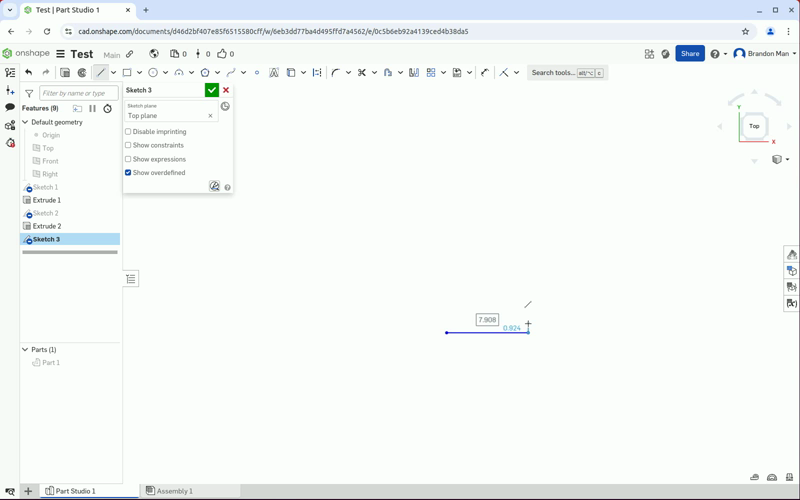
scroll(6)
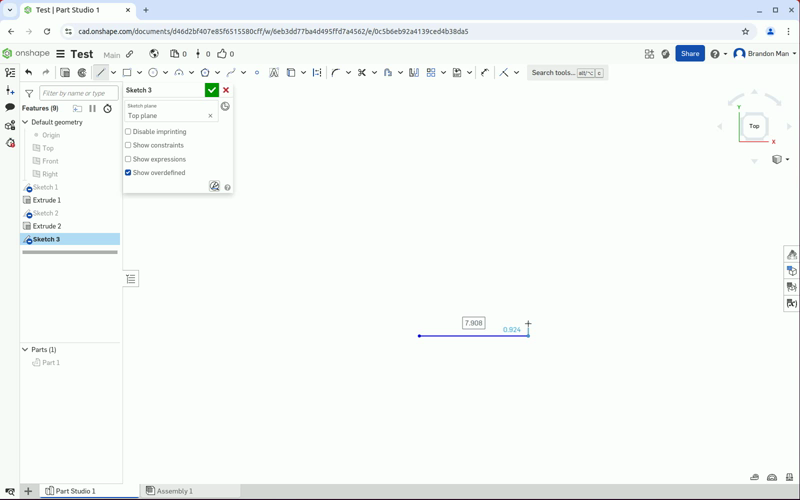
scroll(6)
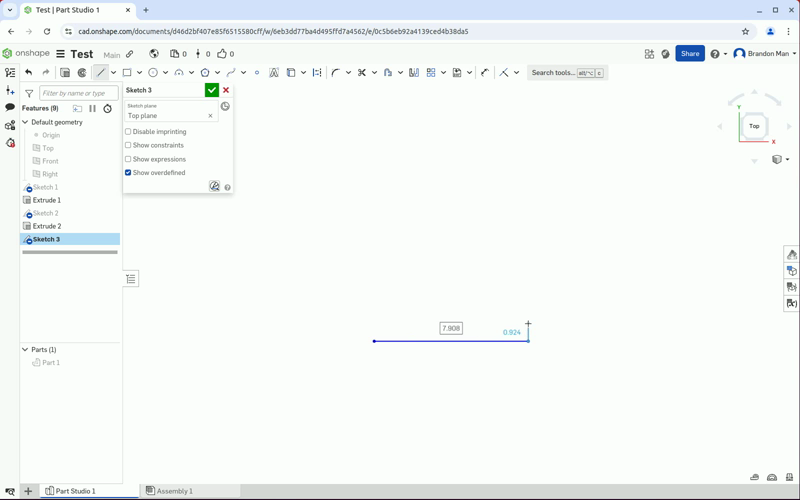
scroll(6)
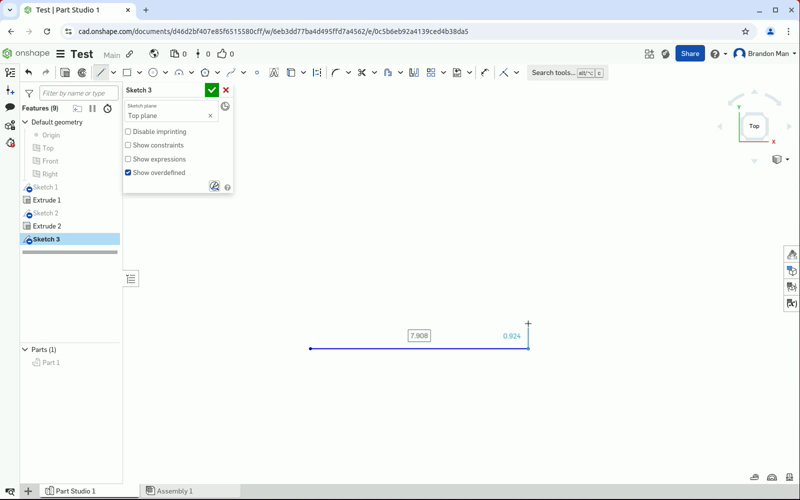
scroll(6)
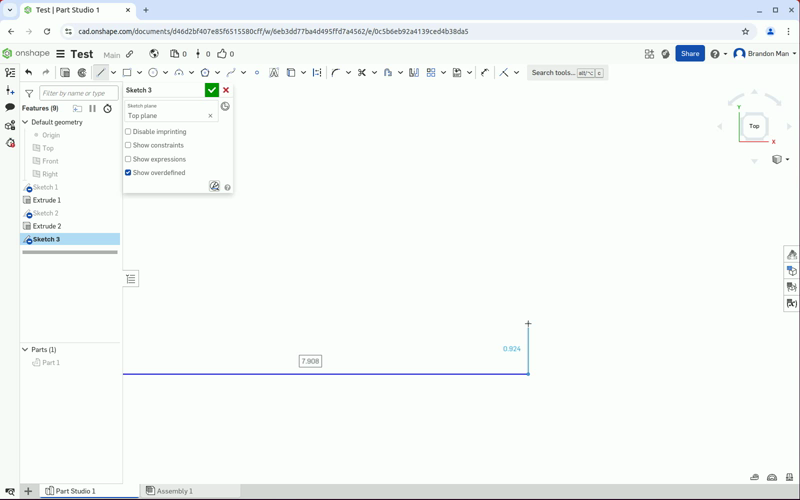
click(528, 323)
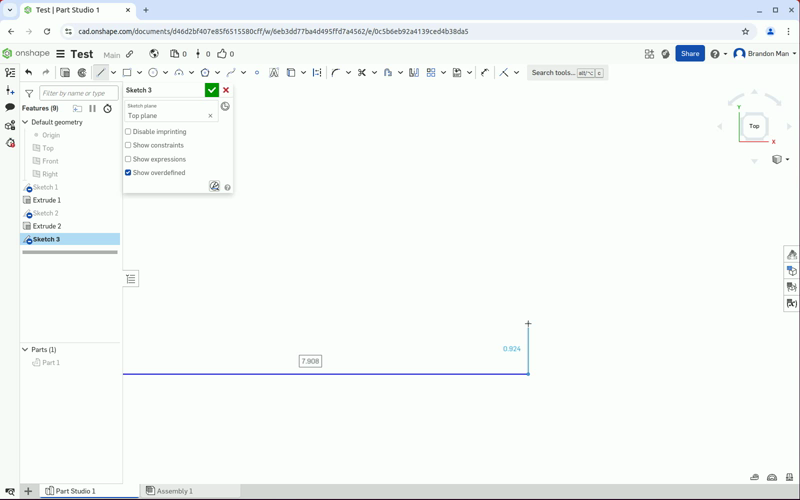
scroll(-6)
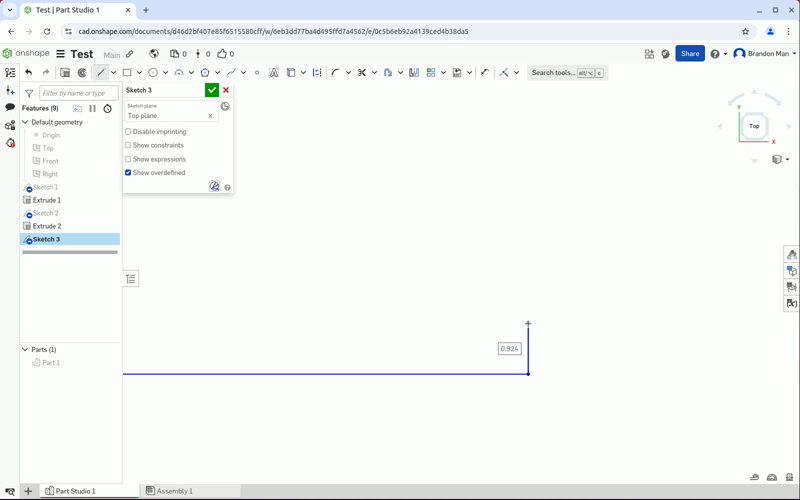
scroll(-6)
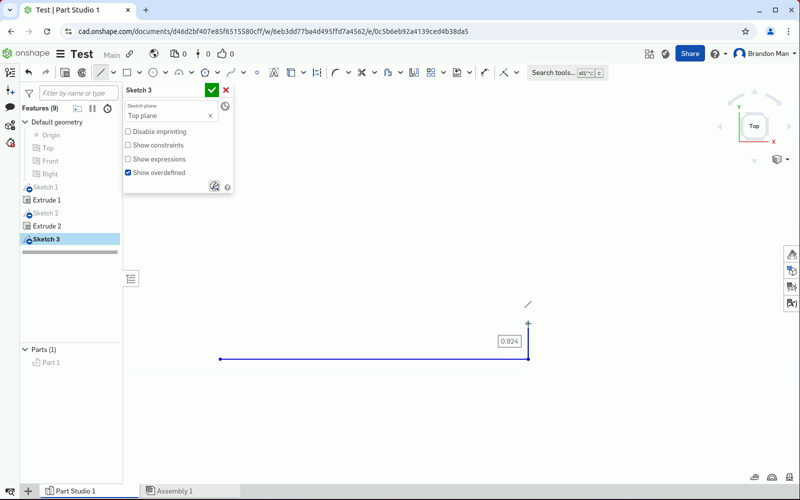
scroll(-6)
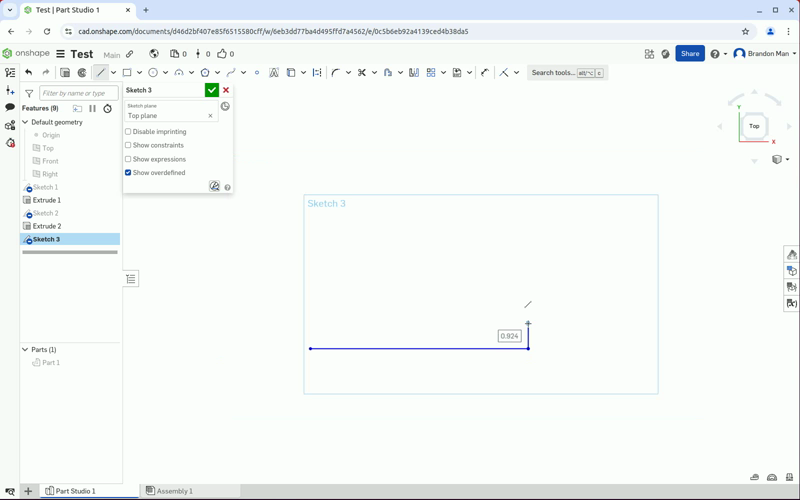
scroll(-6)
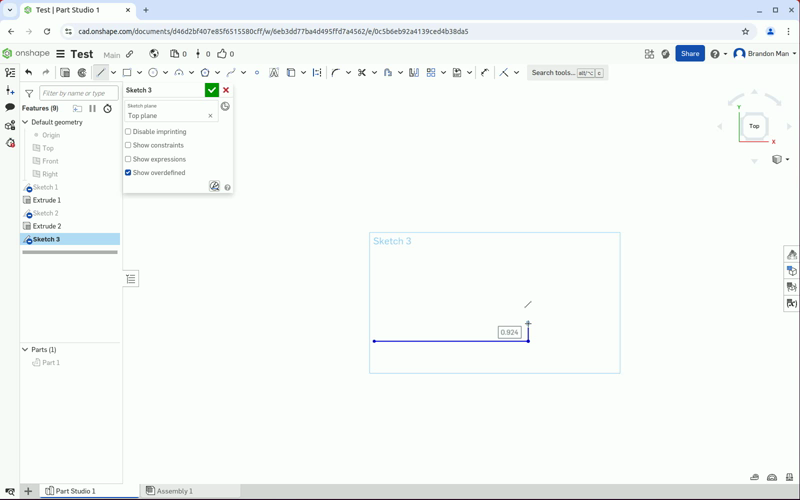
scroll(-6)
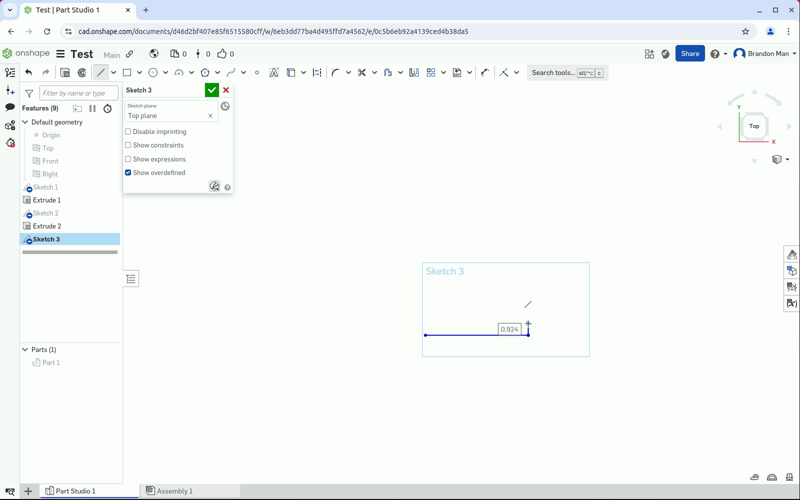
scroll(-6)
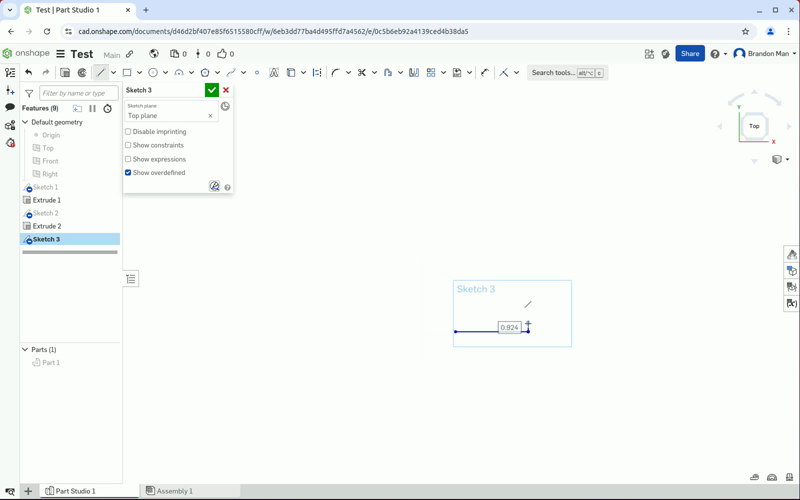
scroll(-6)
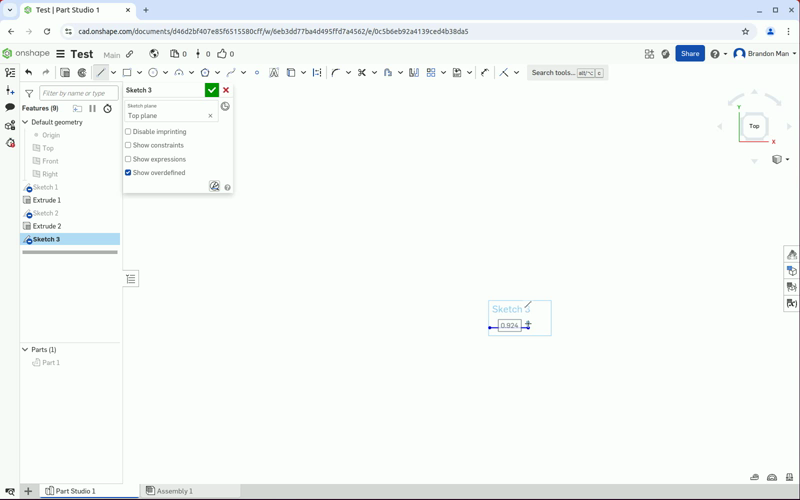
key_up(shift)
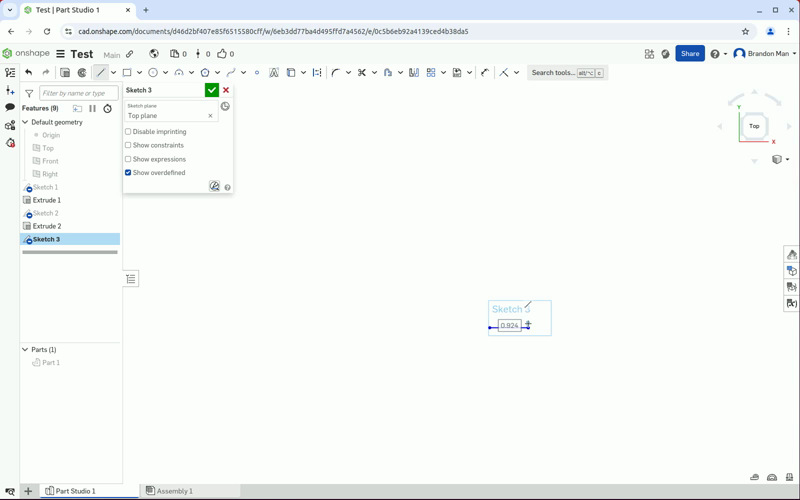
key_down(shift)
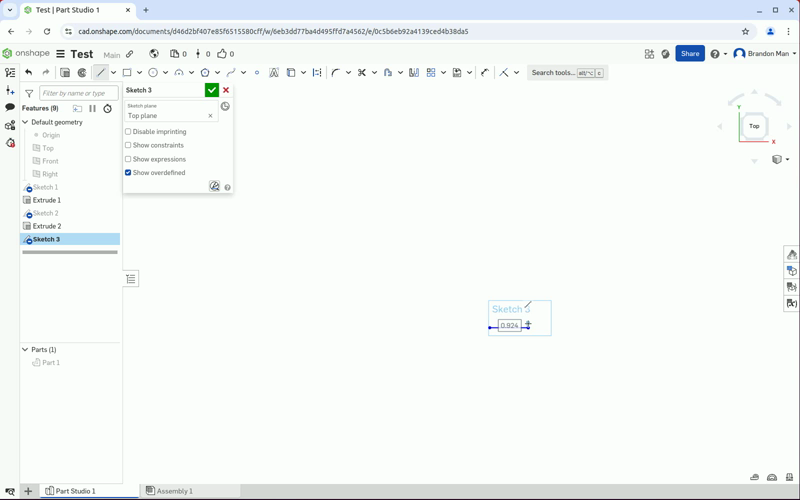
mouse_move(558, 323)
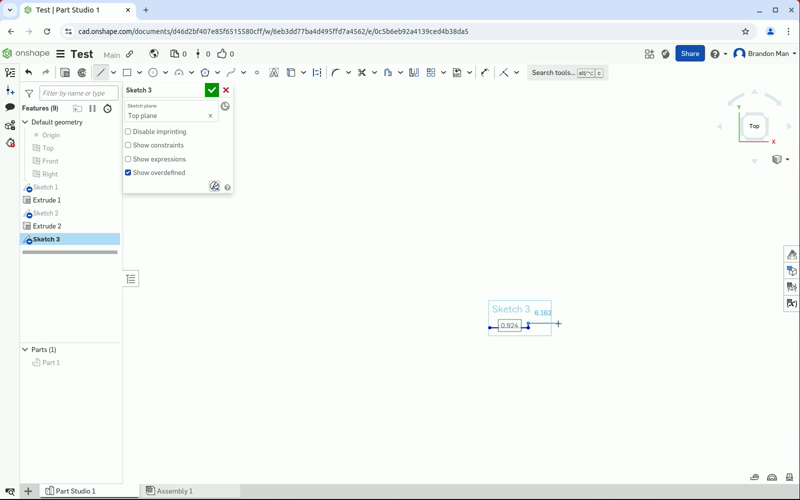
mouse_move(489, 323)
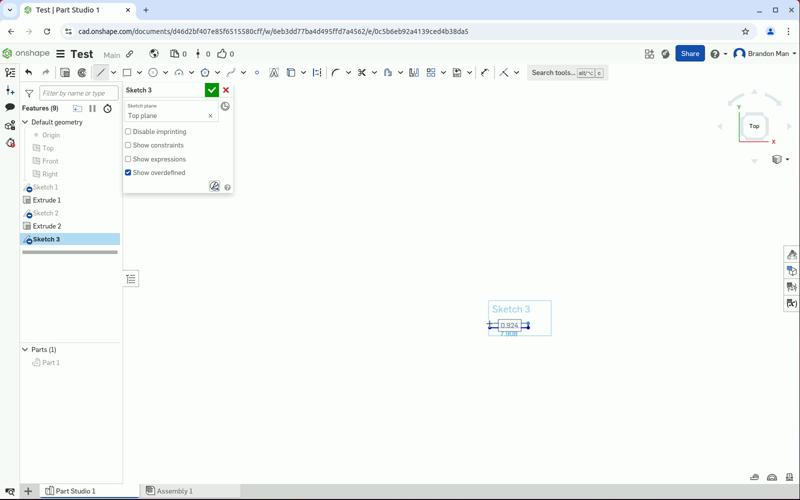
scroll(6)
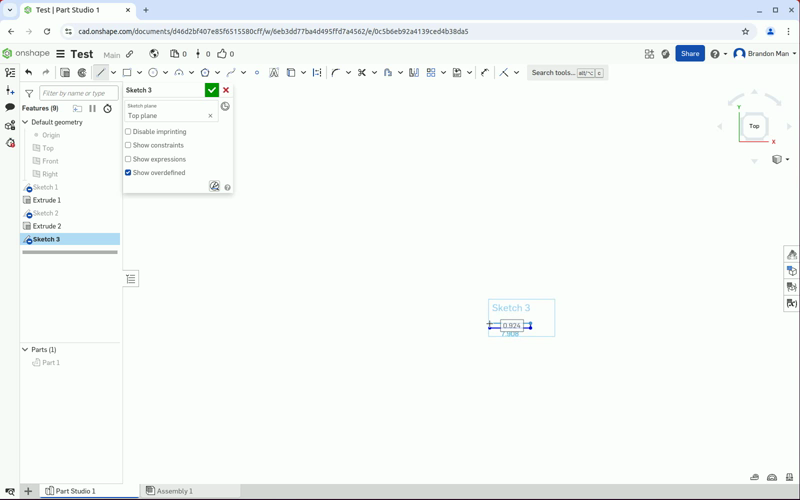
scroll(6)
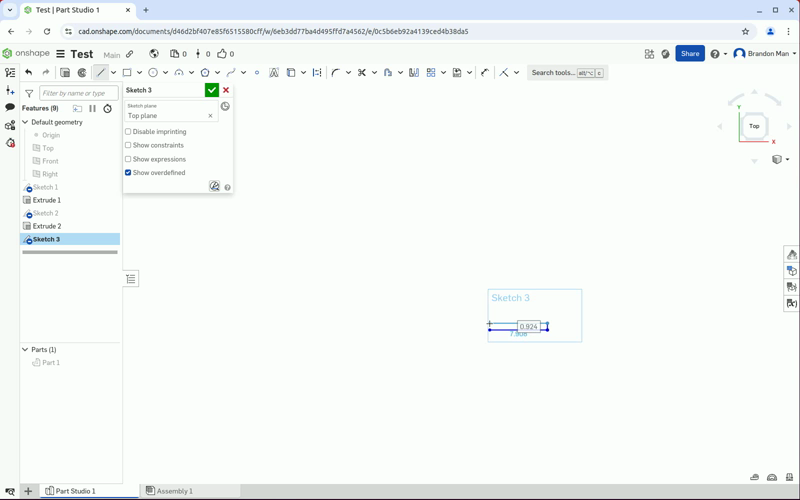
scroll(6)
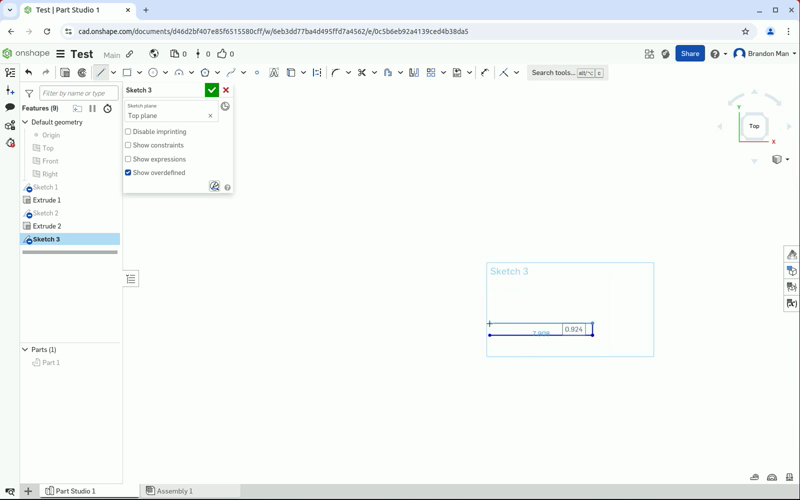
scroll(6)
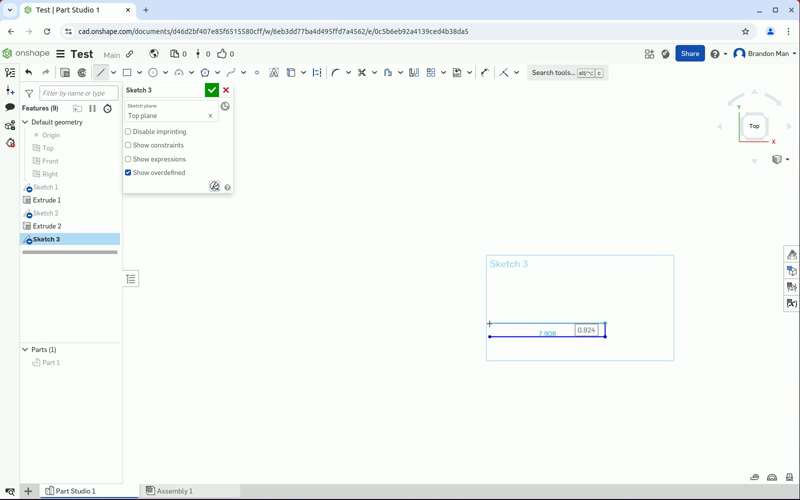
scroll(6)
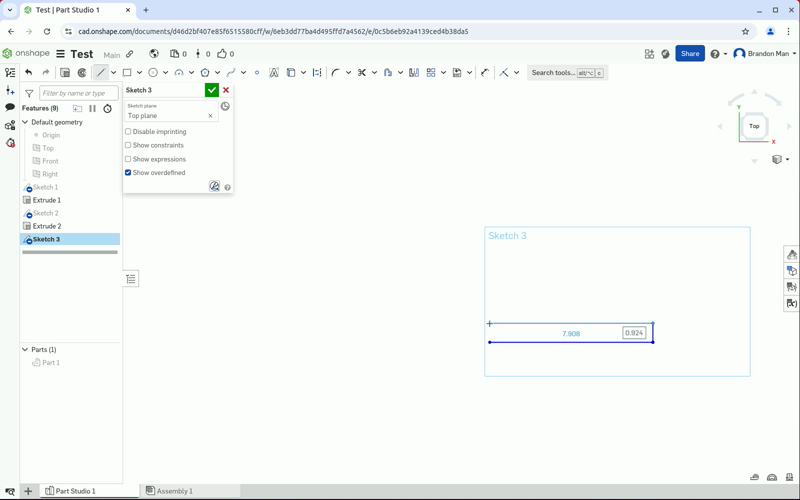
scroll(6)
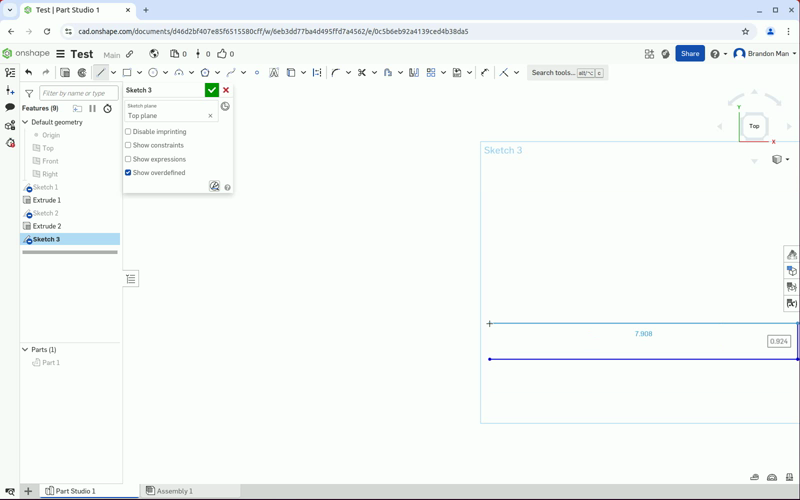
scroll(6)
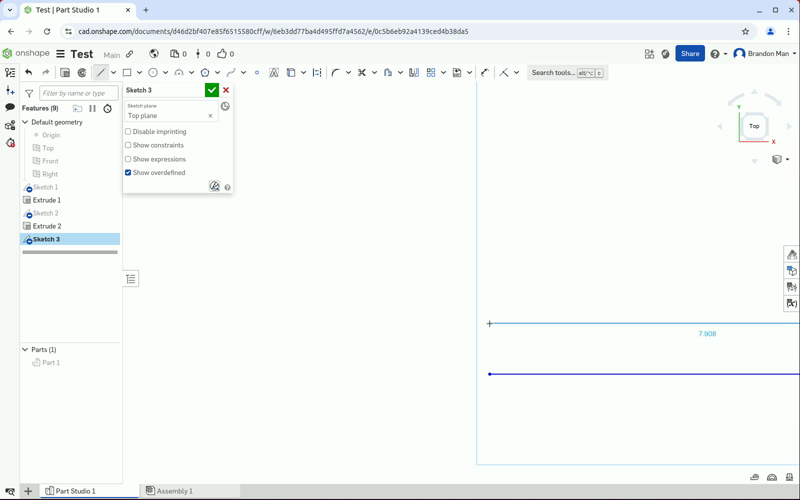
click(489, 323)
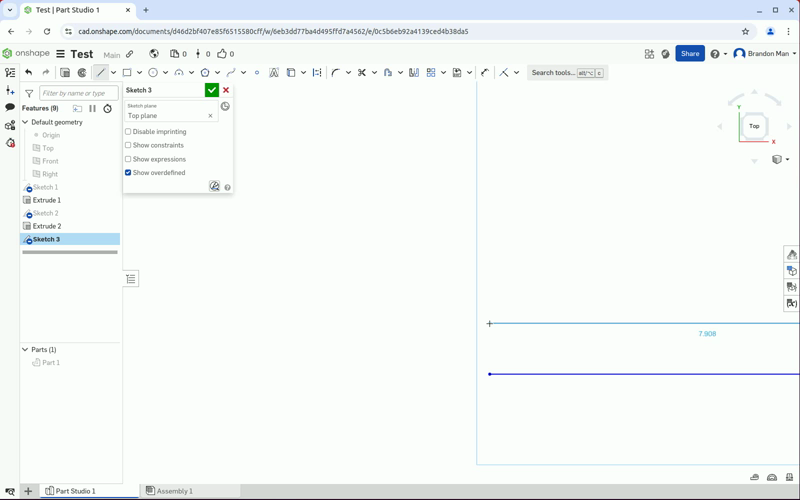
scroll(-6)
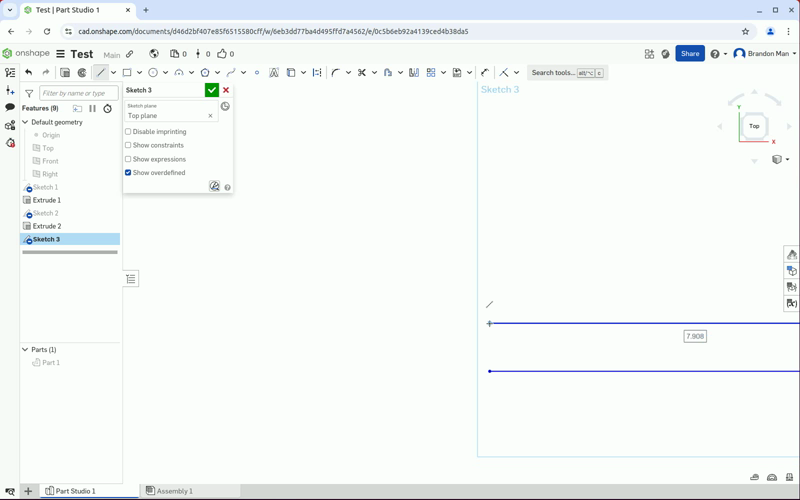
scroll(-6)
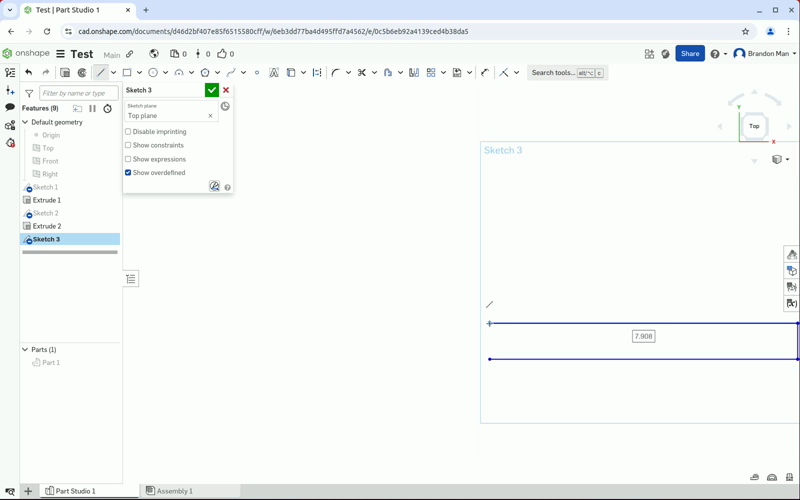
scroll(-6)
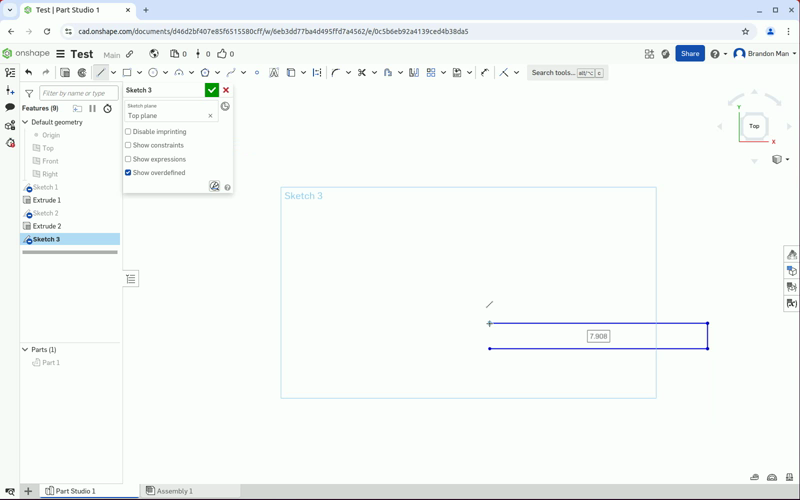
scroll(-6)
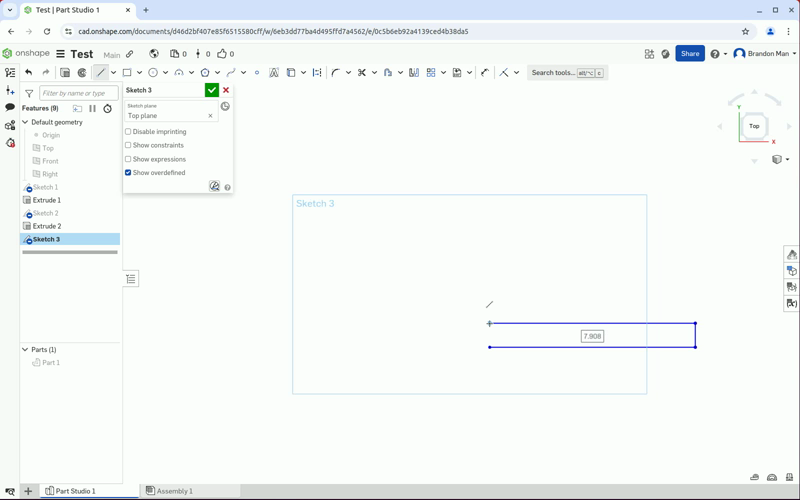
scroll(-6)
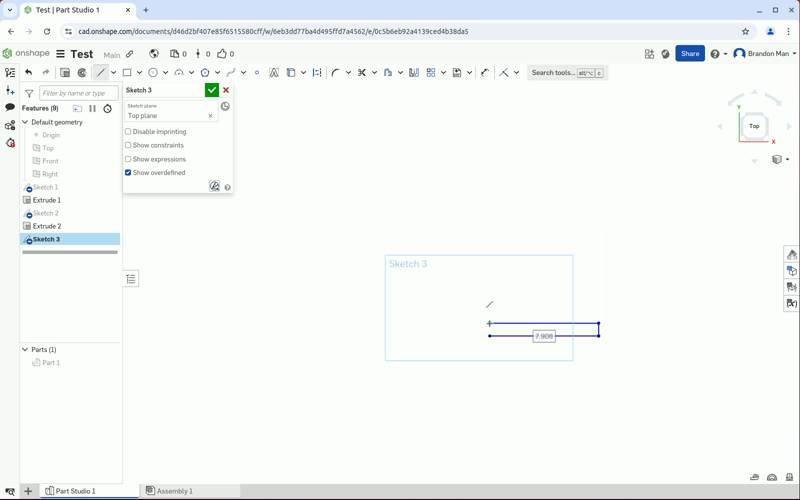
scroll(-6)
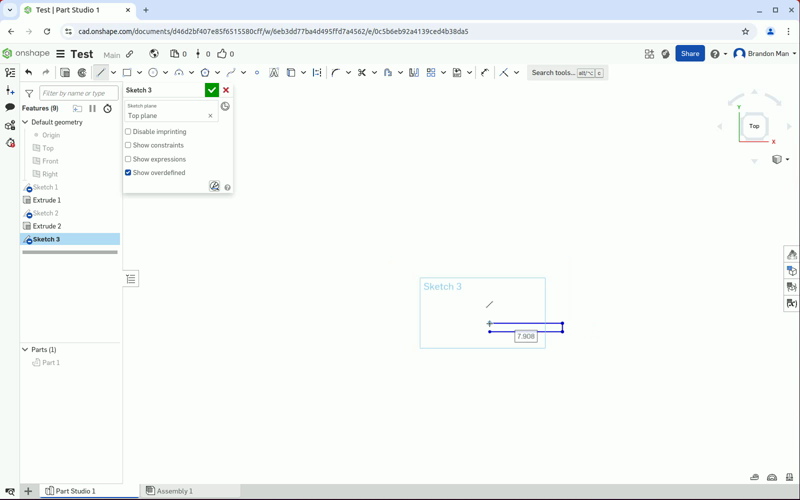
scroll(-6)
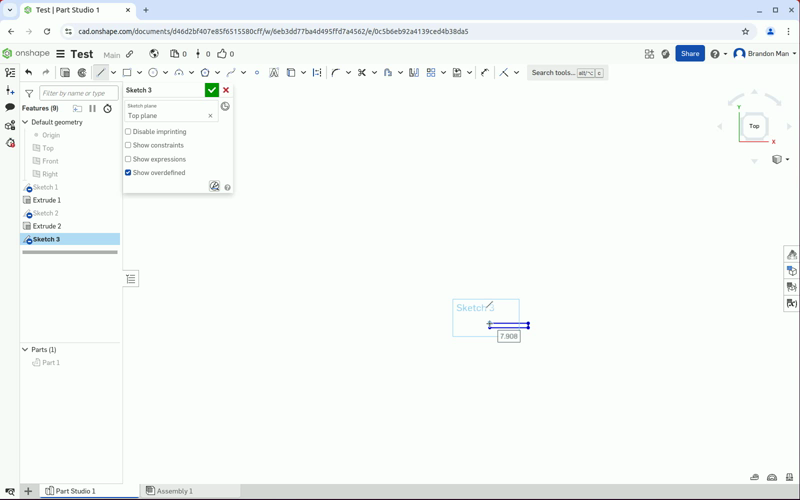
key_up(shift)
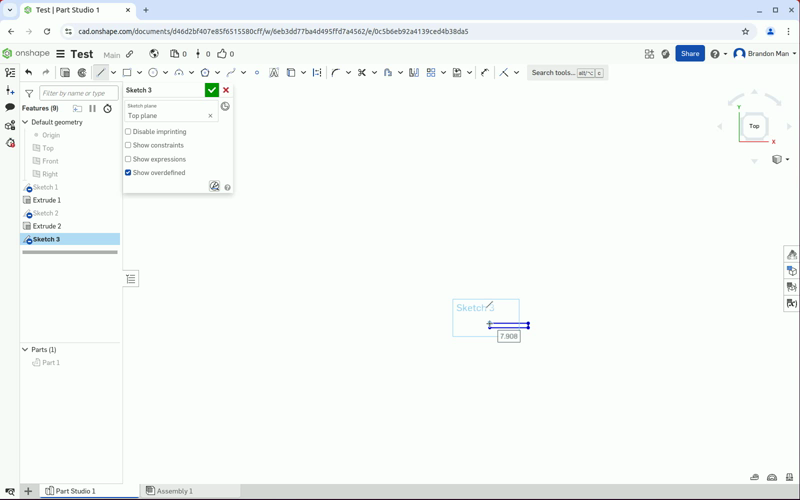
mouse_move(519, 323)
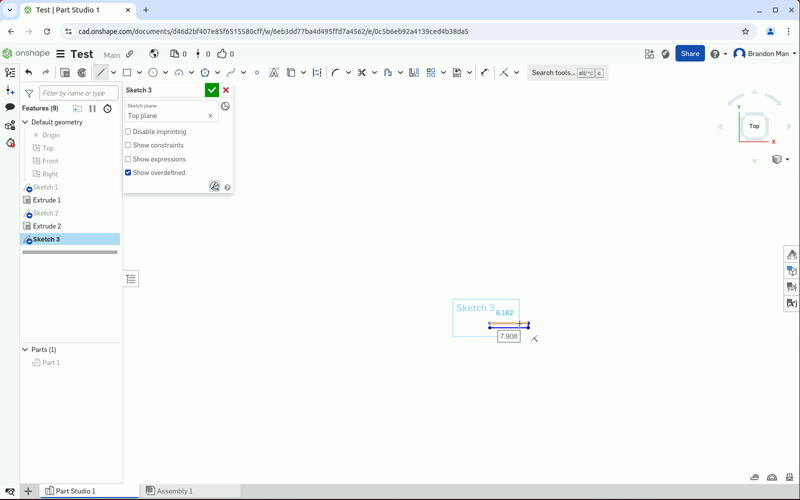
key_down(shift)
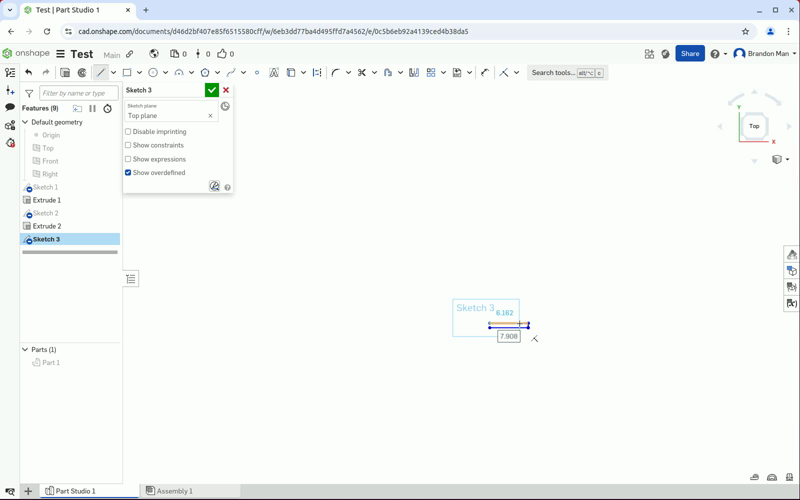
mouse_move(489, 327)
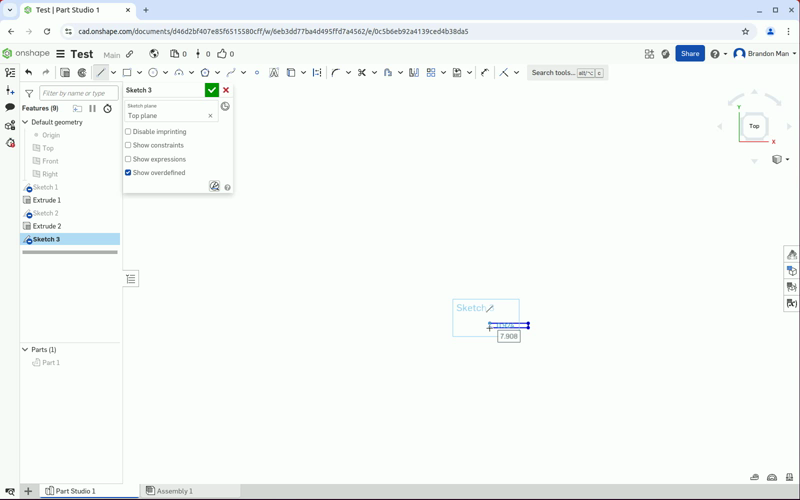
scroll(6)
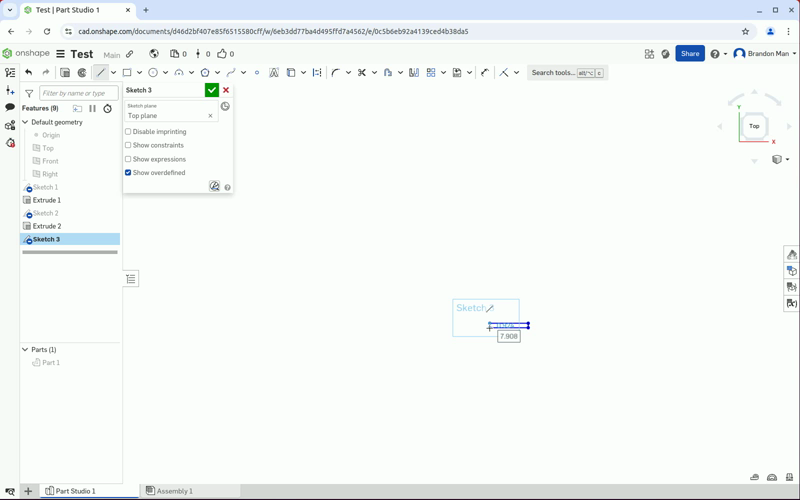
scroll(6)
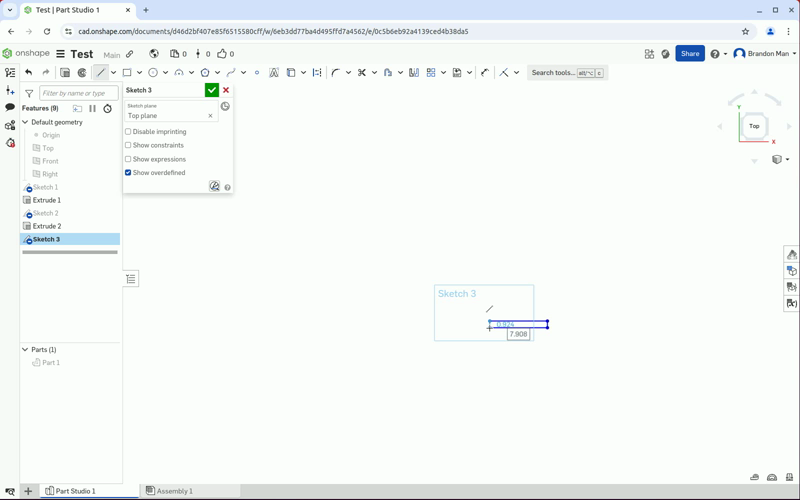
scroll(6)
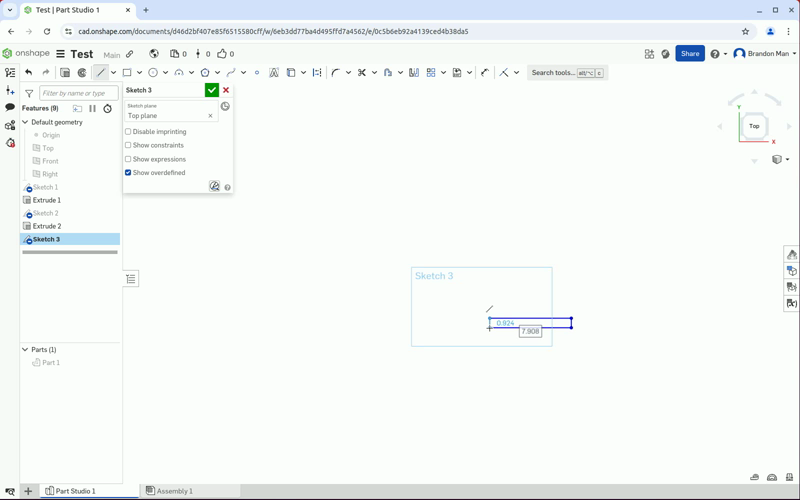
scroll(6)
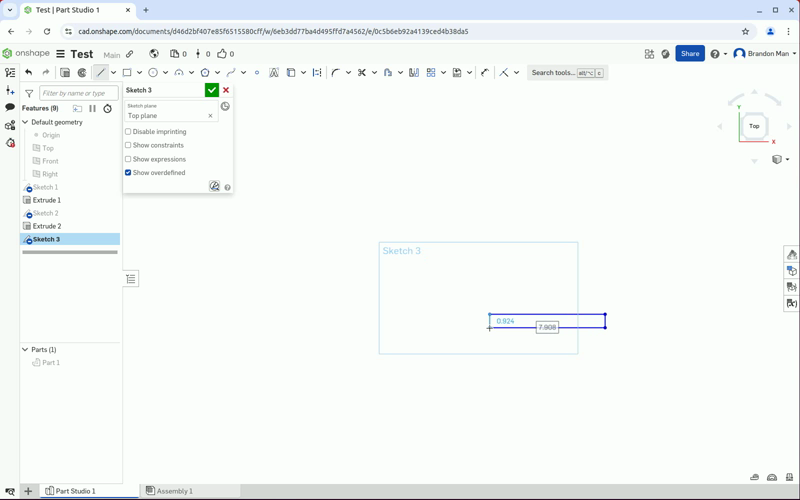
scroll(6)
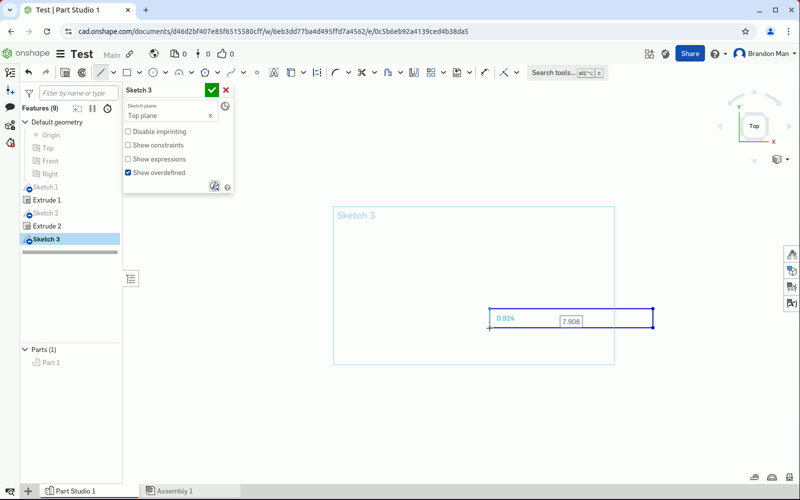
scroll(6)
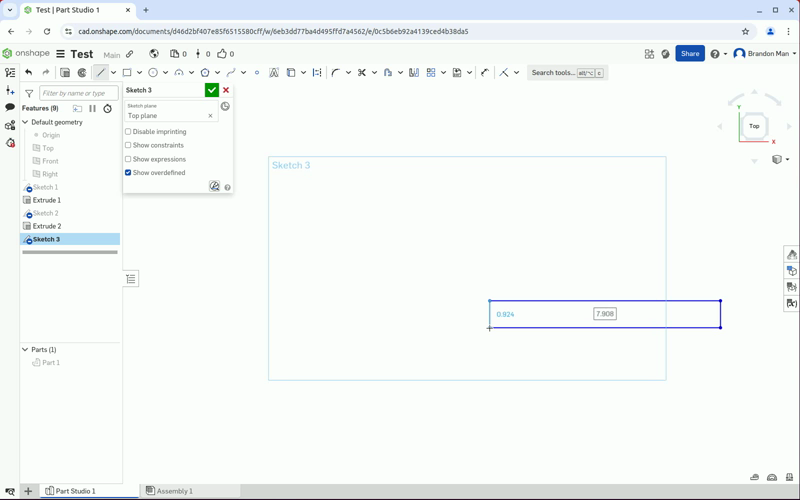
scroll(6)
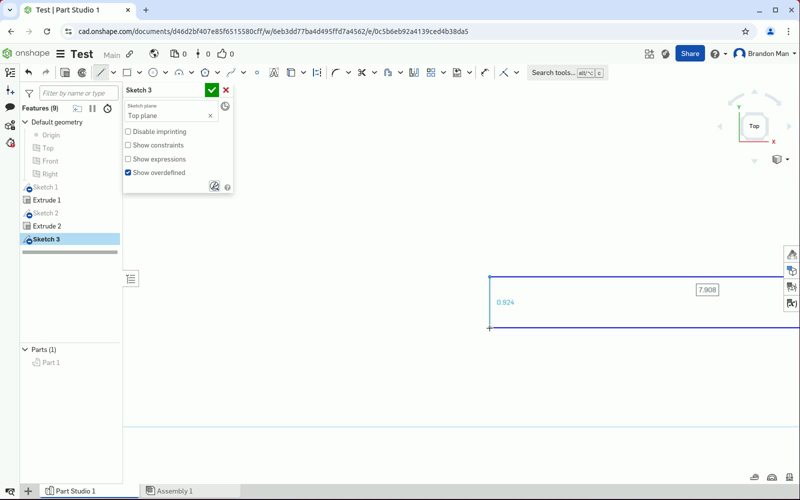
key_up(shift)
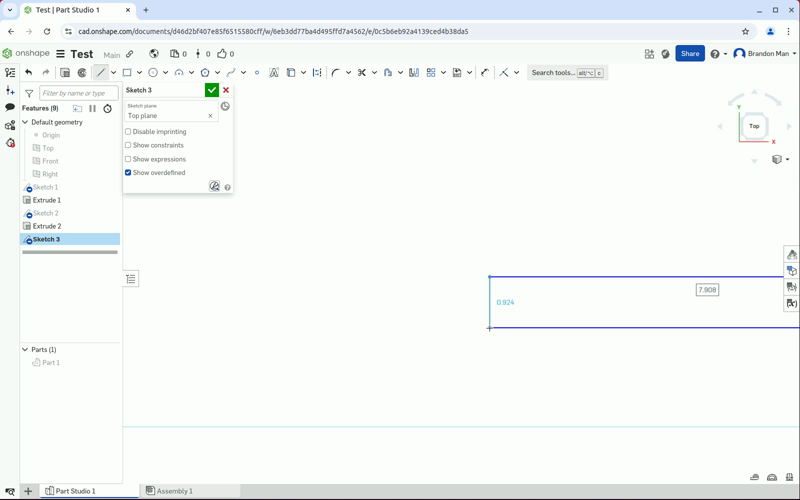
click(489, 327)
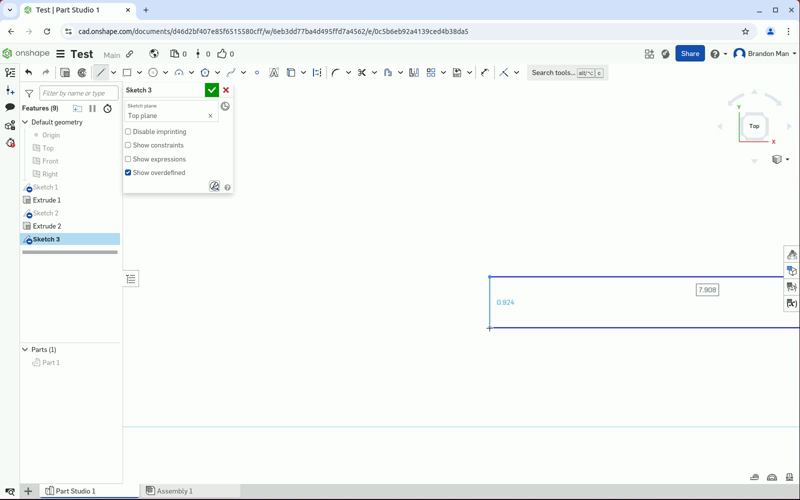
scroll(-6)
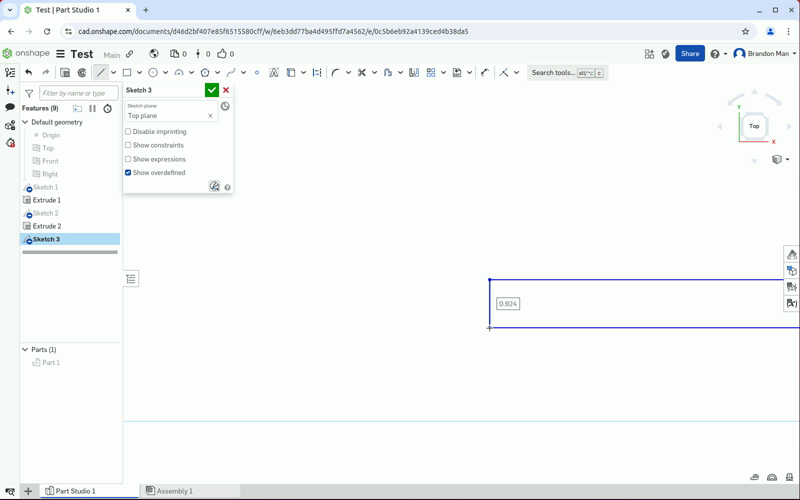
scroll(-6)
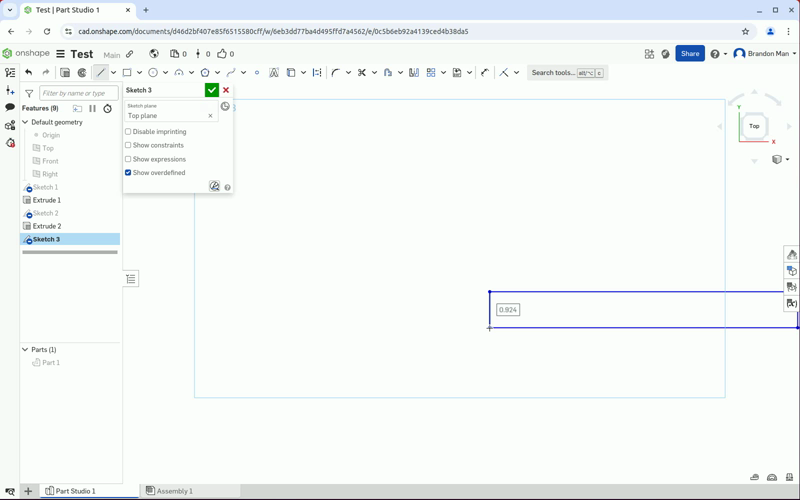
scroll(-6)
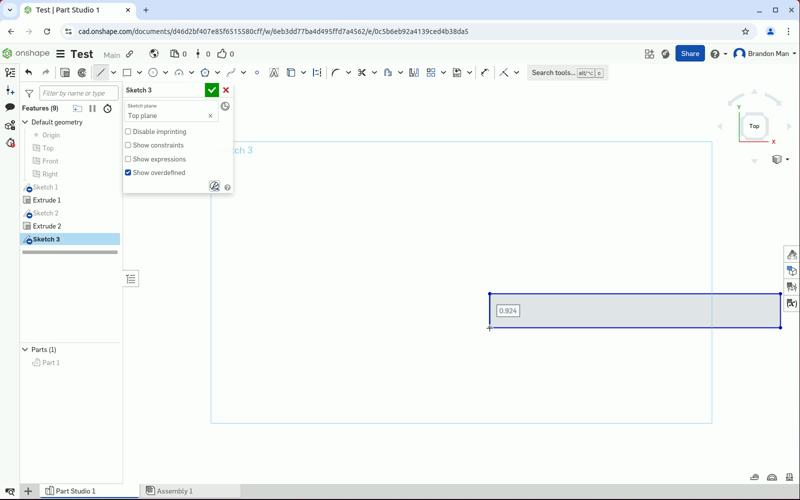
scroll(-6)
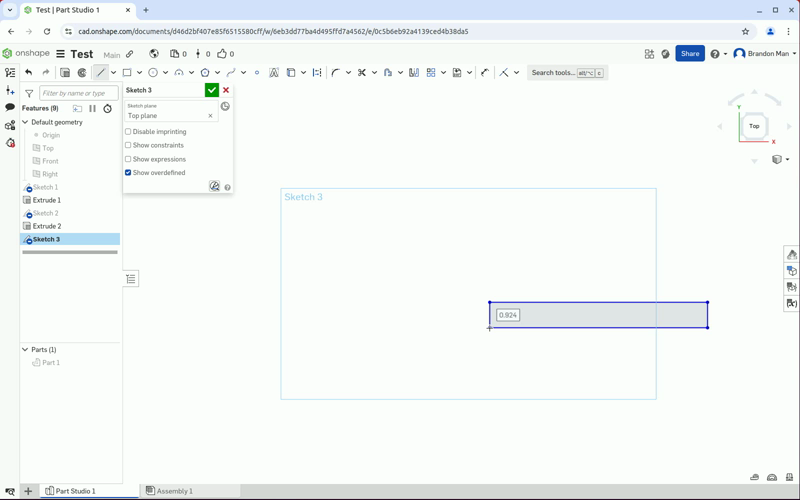
scroll(-6)
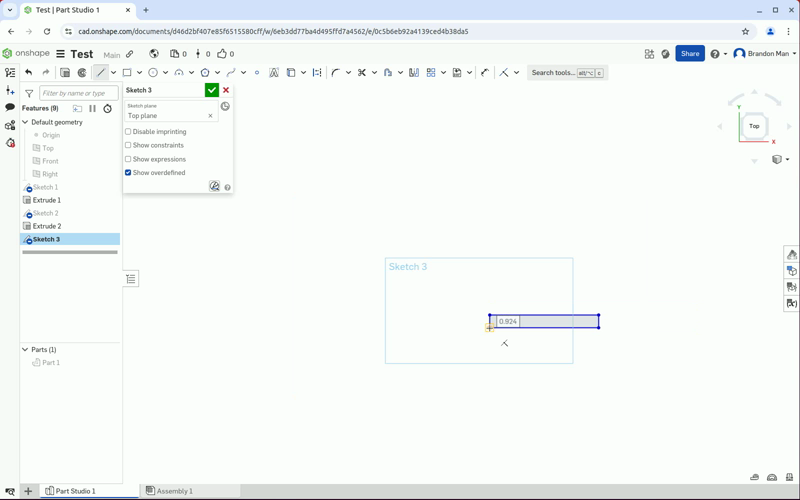
scroll(-6)
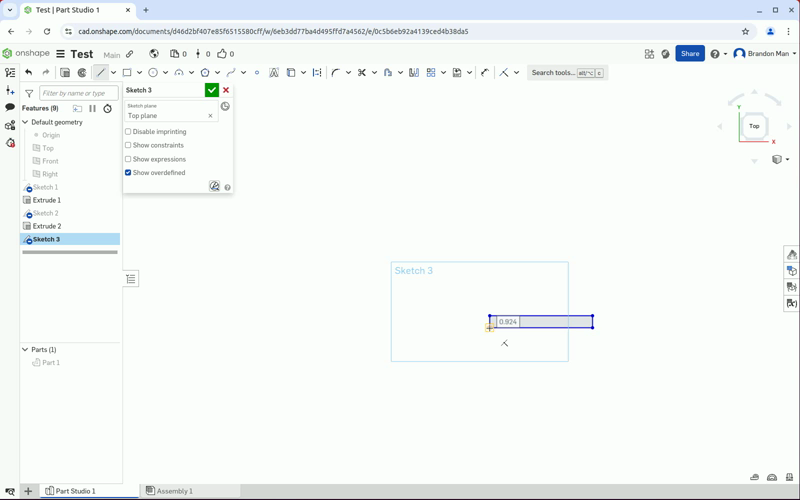
scroll(-6)
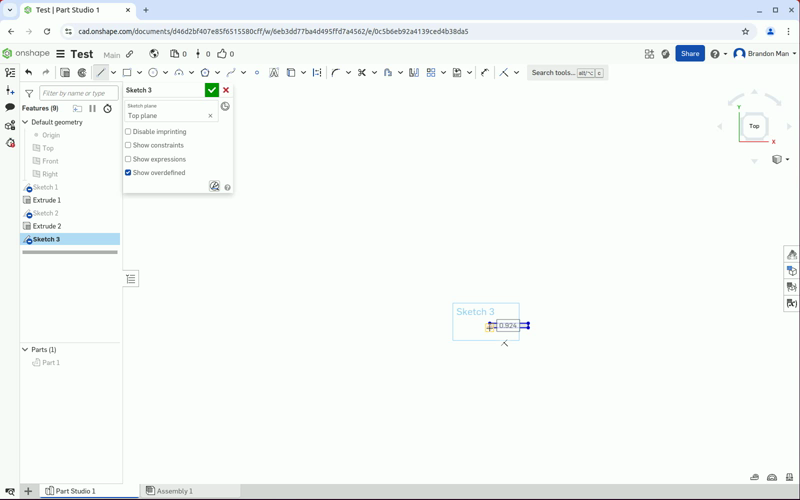
key(esc)
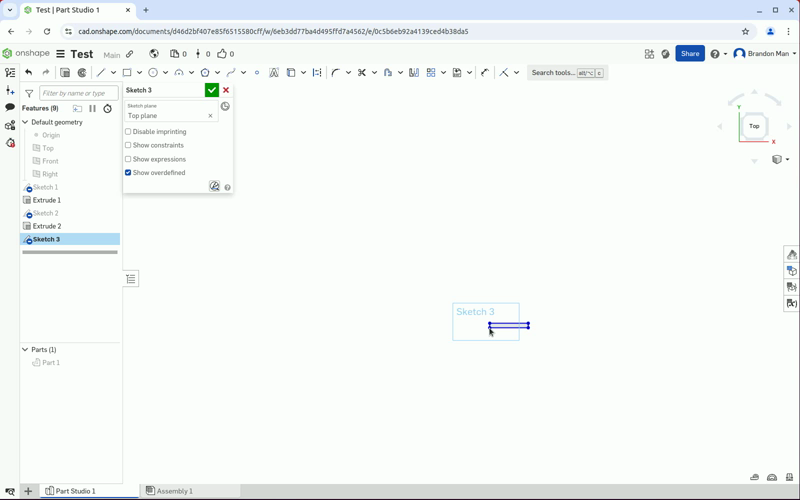
mouse_move(507, 326)
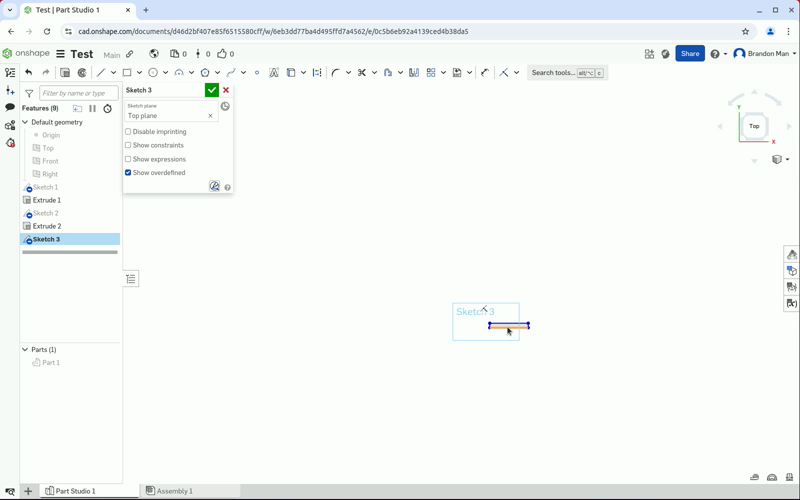
scroll(6)
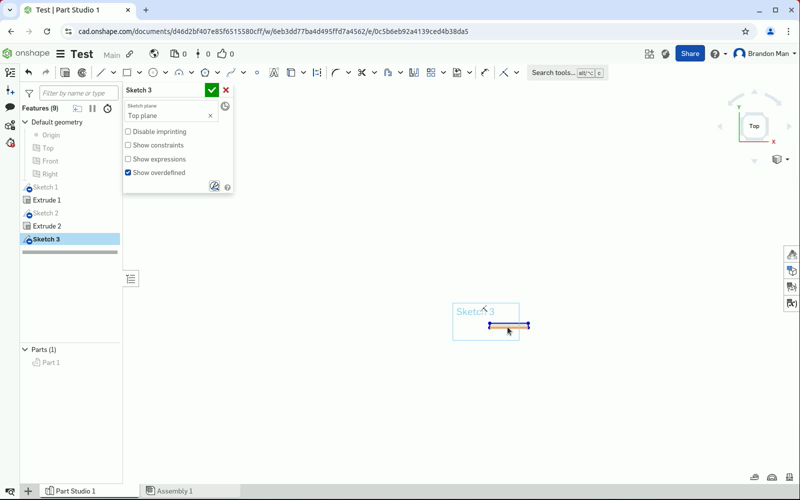
scroll(6)
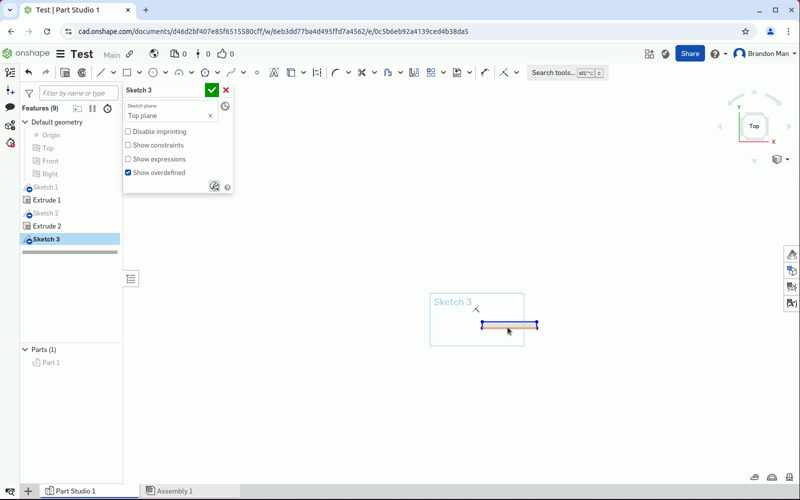
scroll(6)
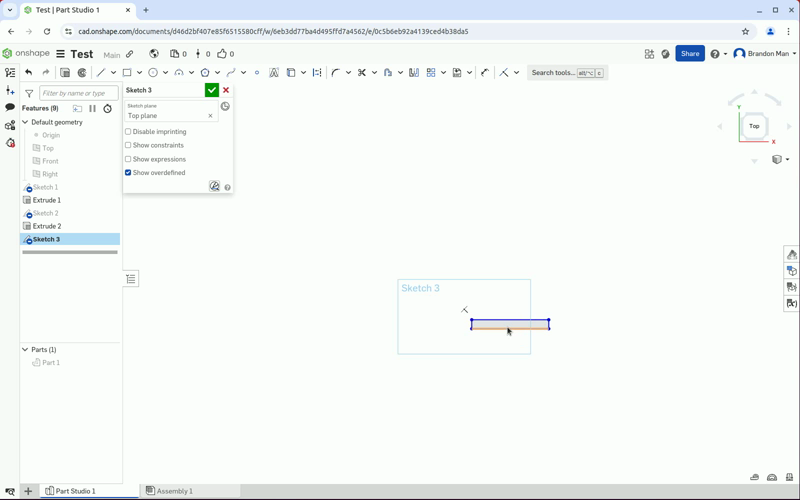
scroll(6)
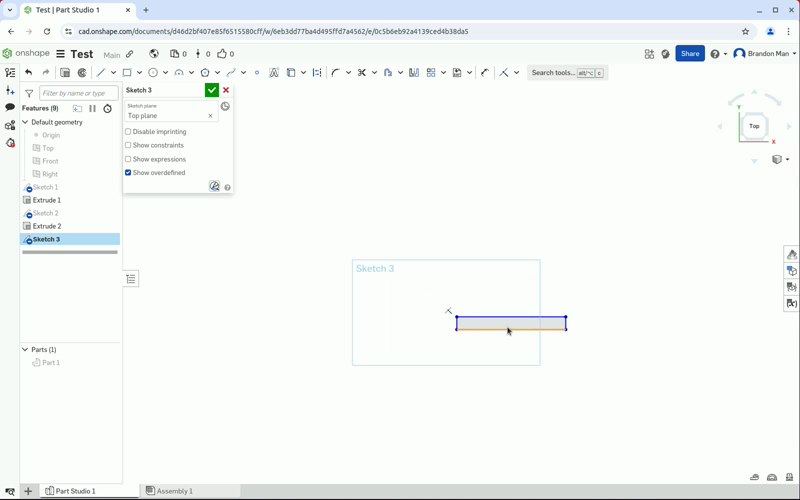
scroll(6)
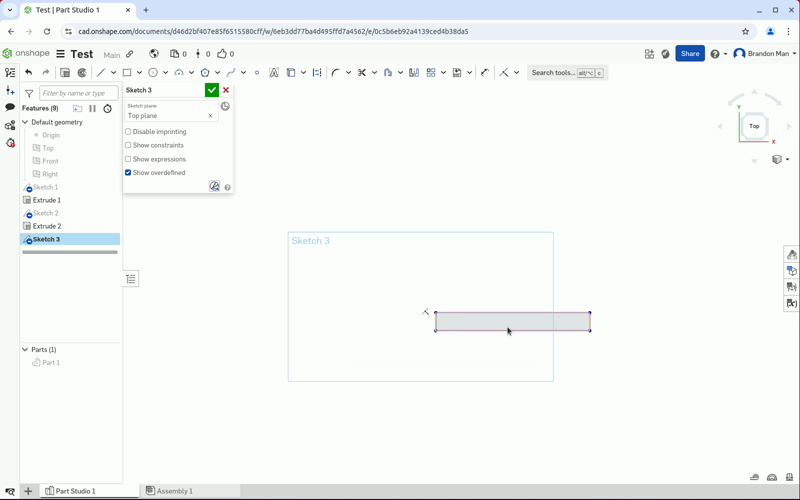
scroll(6)
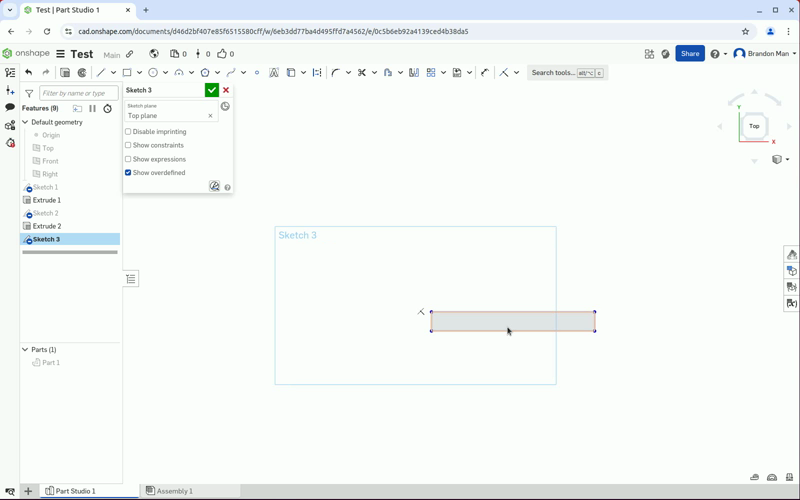
scroll(6)
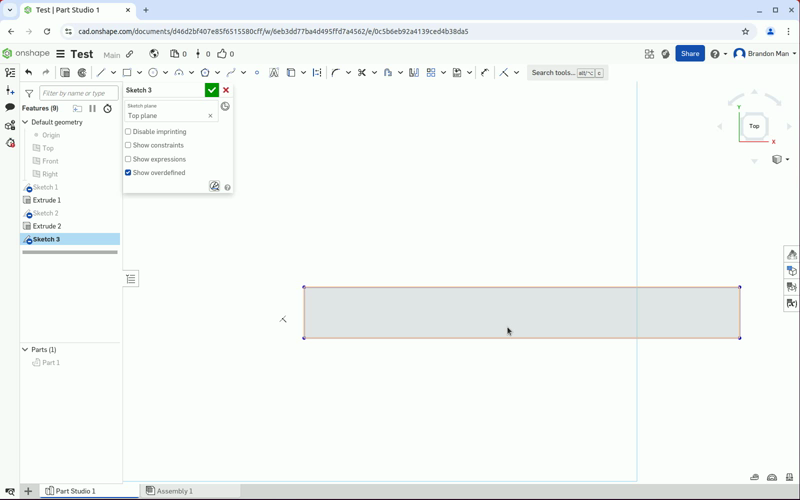
click(507, 326)
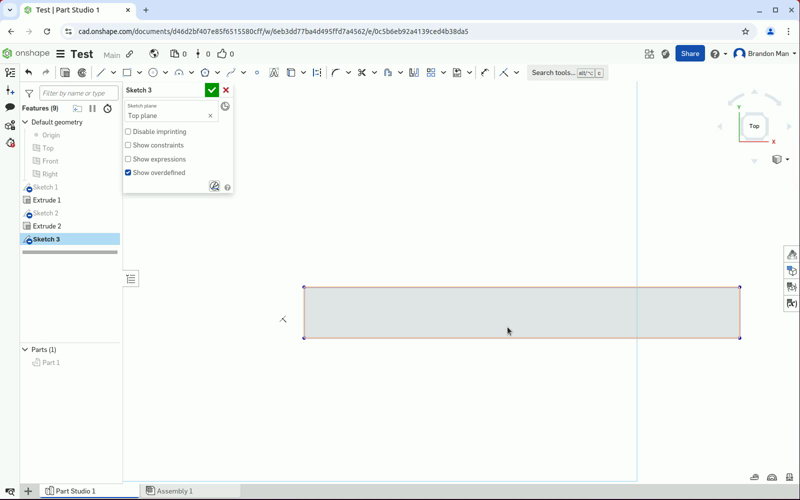
scroll(-6)
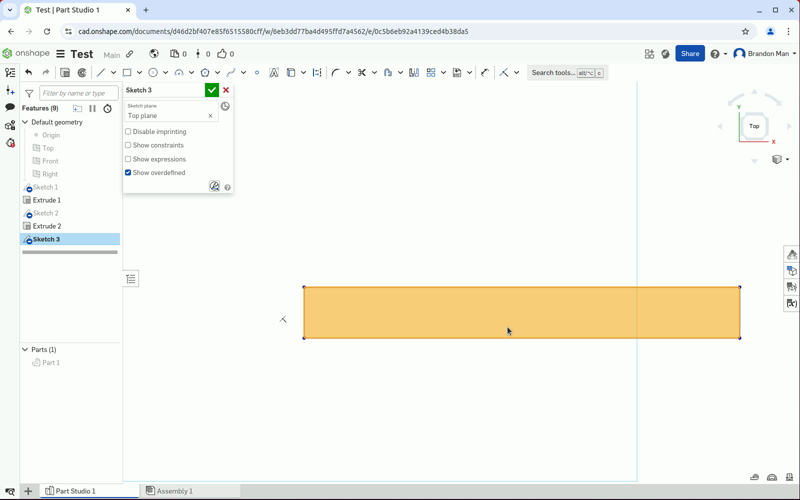
scroll(-6)
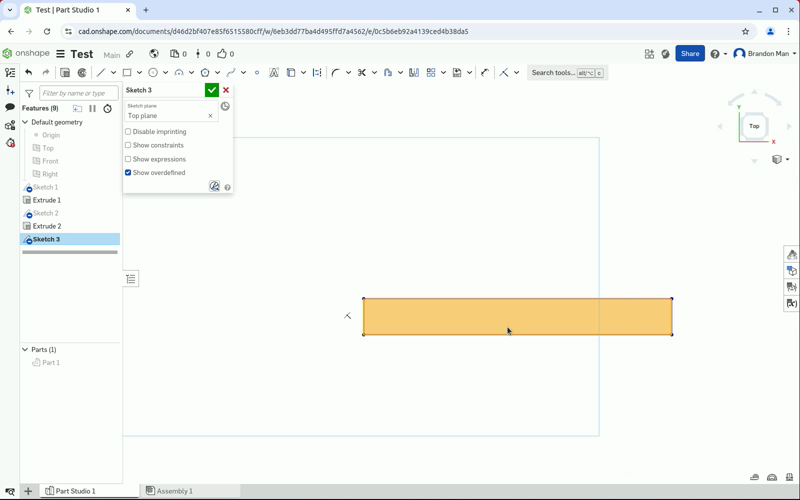
scroll(-6)
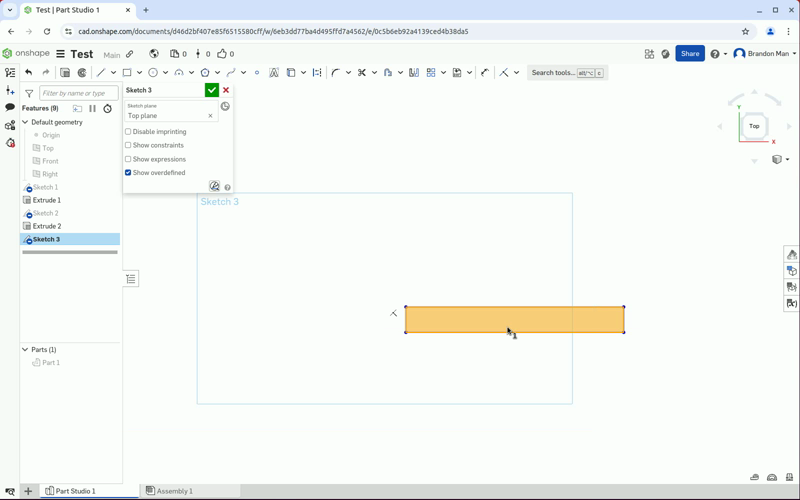
scroll(-6)
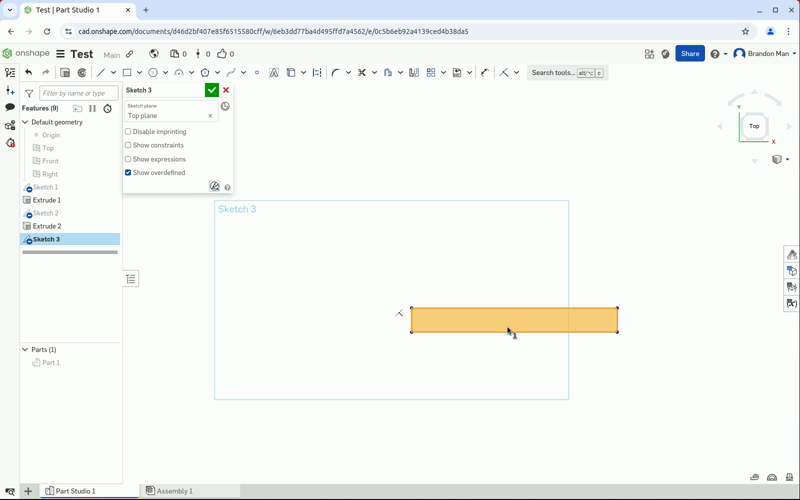
scroll(-6)
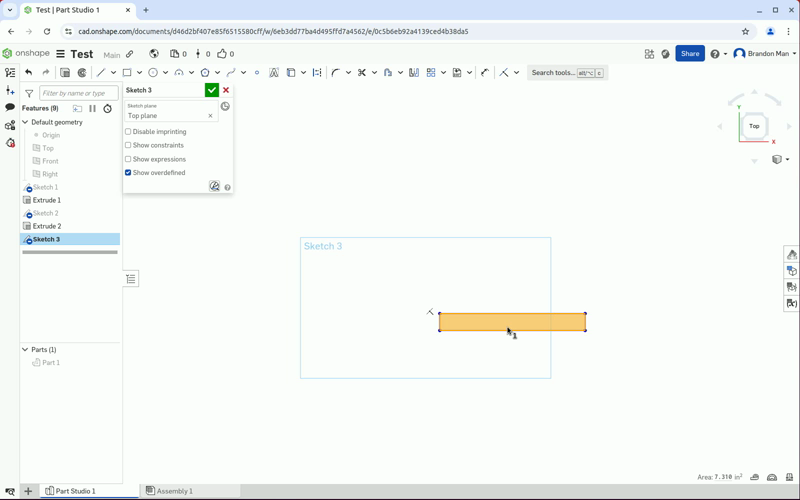
scroll(-6)
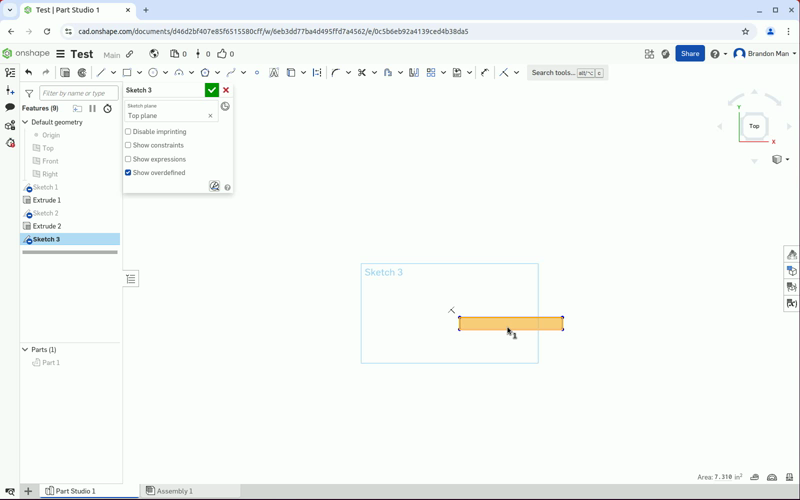
scroll(-6)
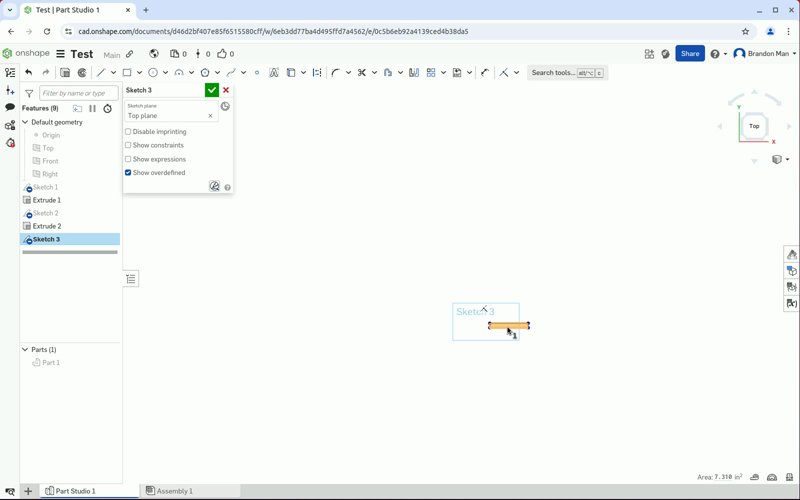
mouse_move(73, 352)
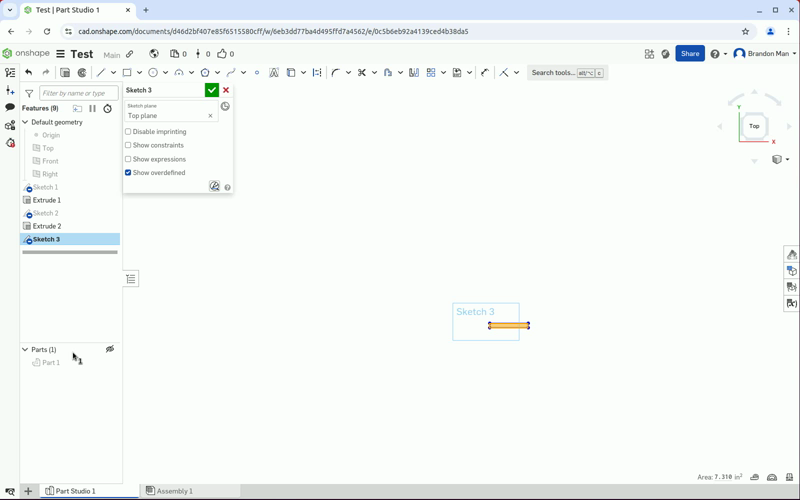
key(shift+y)
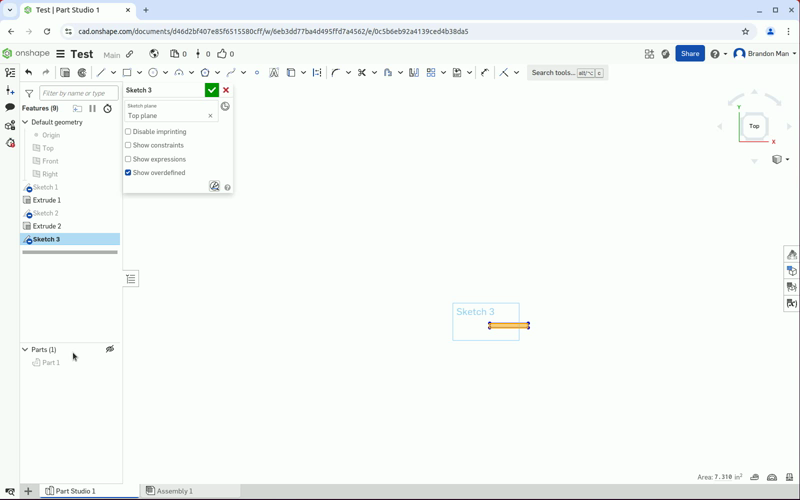
key(shift+e)
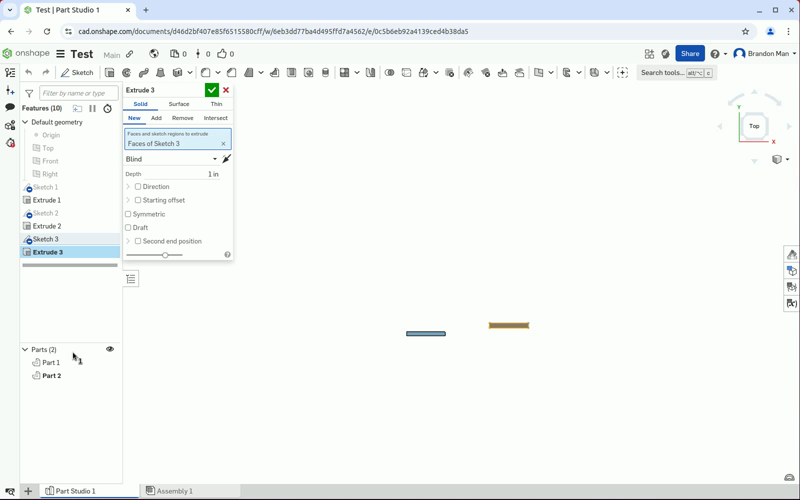
mouse_move(143, 106)
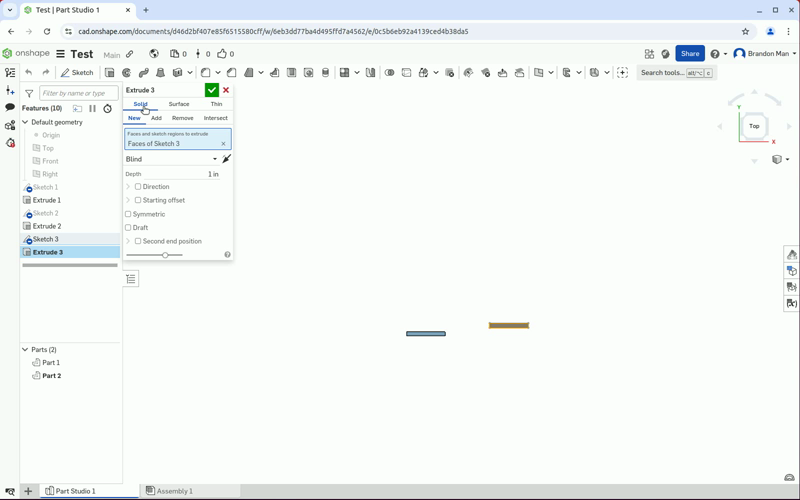
click(143, 106)
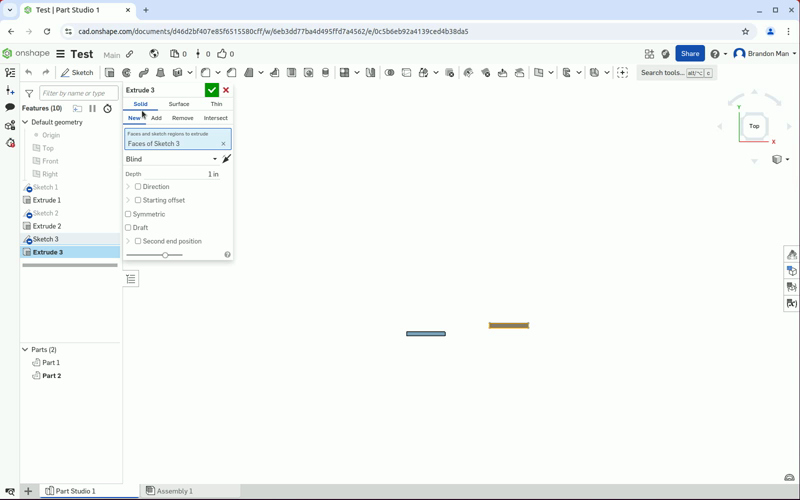
mouse_move(137, 120)
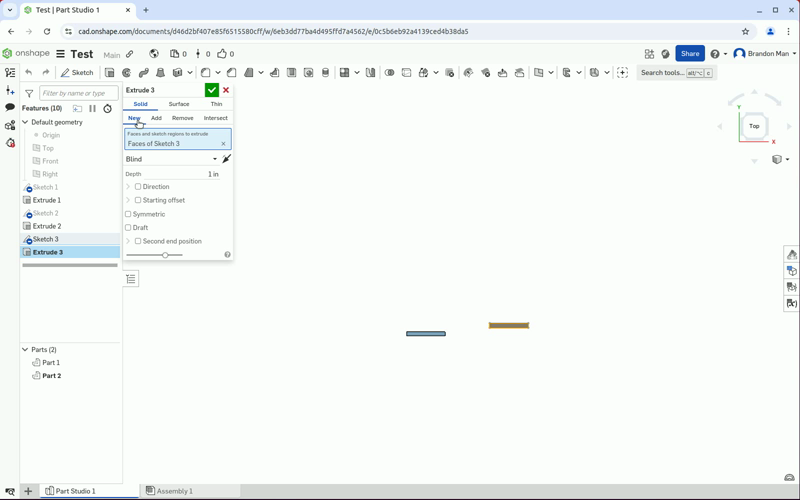
click(137, 120)
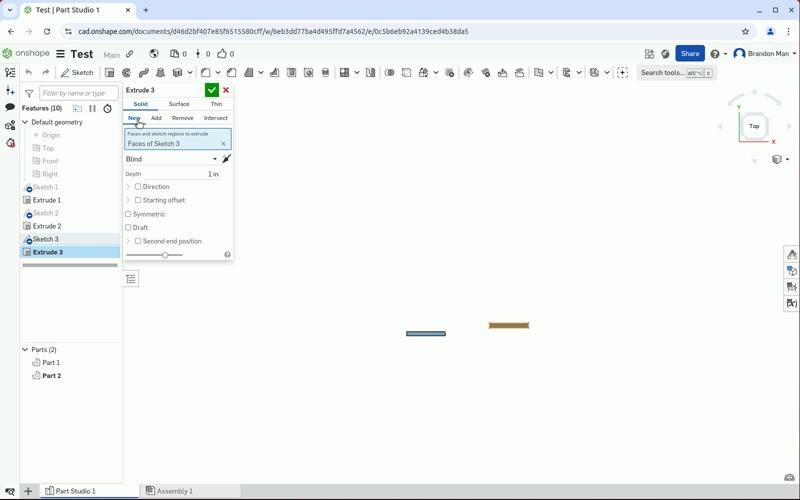
key(tab, 4)
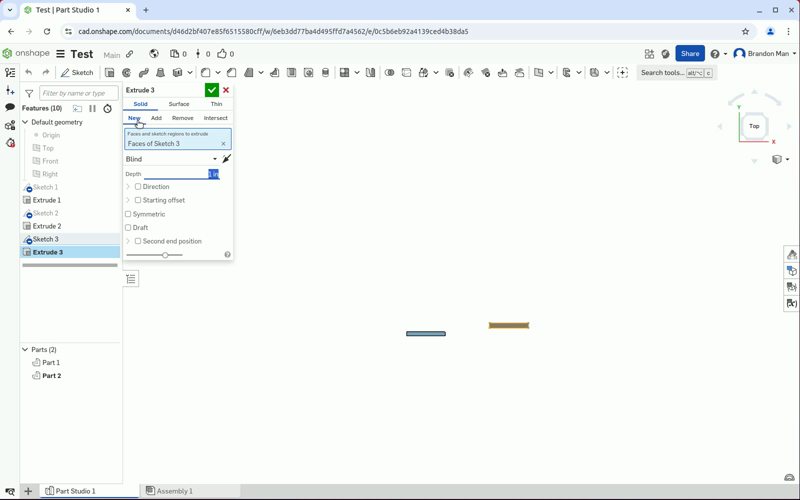
text(23.108)
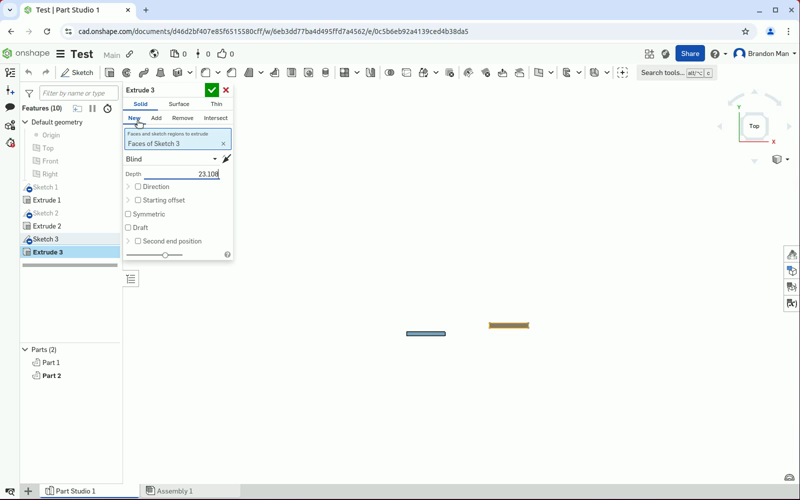
key(enter)
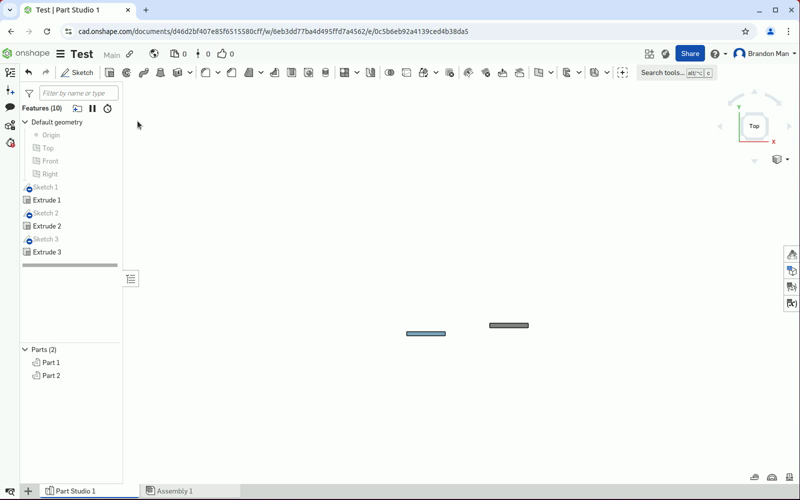
key(shift+h)
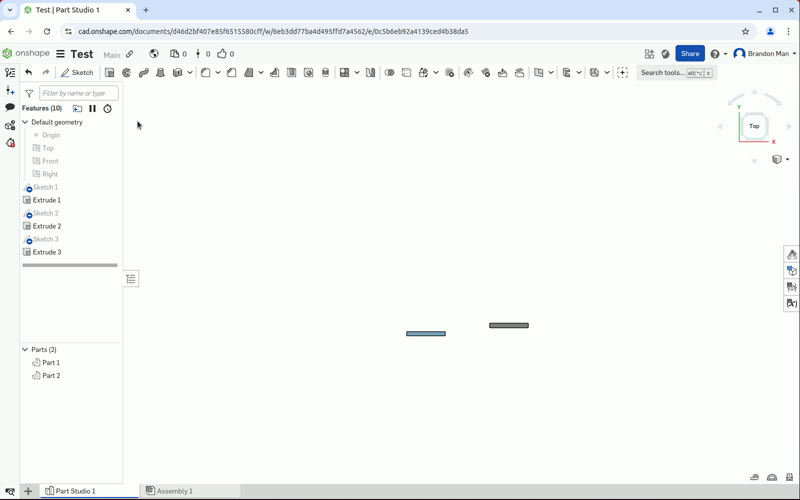
key(shift+h)
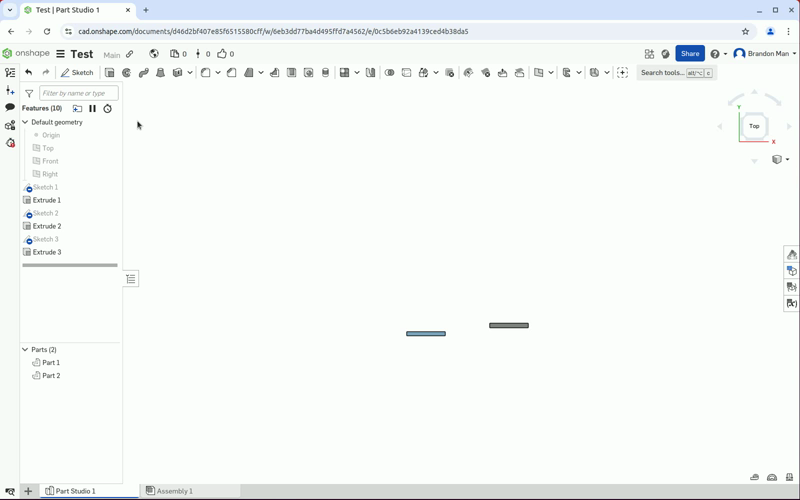
mouse_move(73, 189)
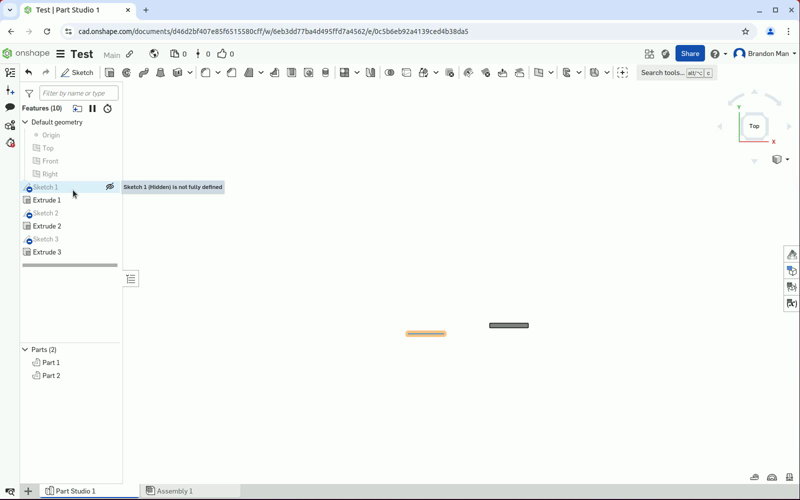
click(73, 189)
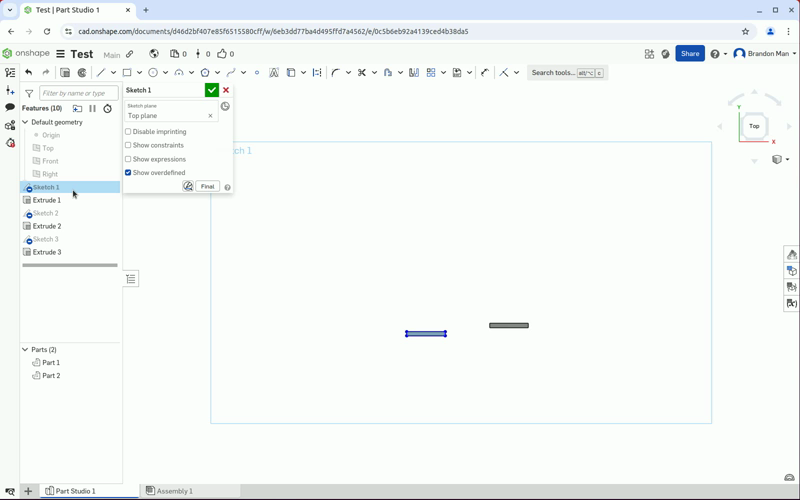
mouse_move(229, 92)
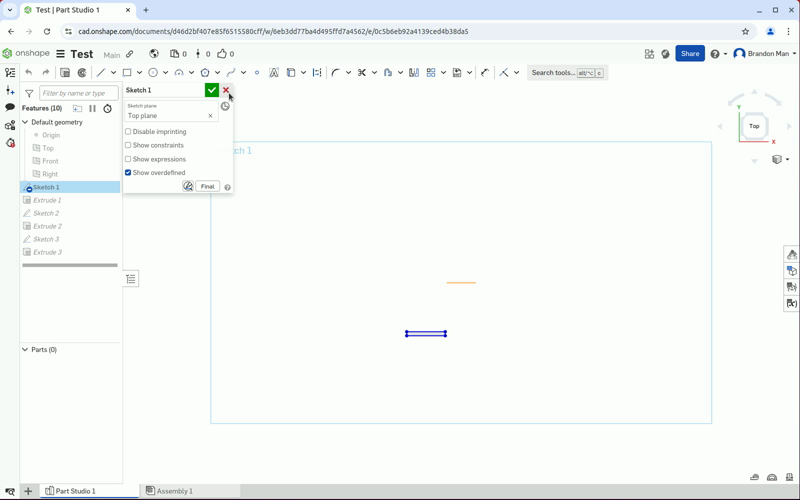
click(229, 92)
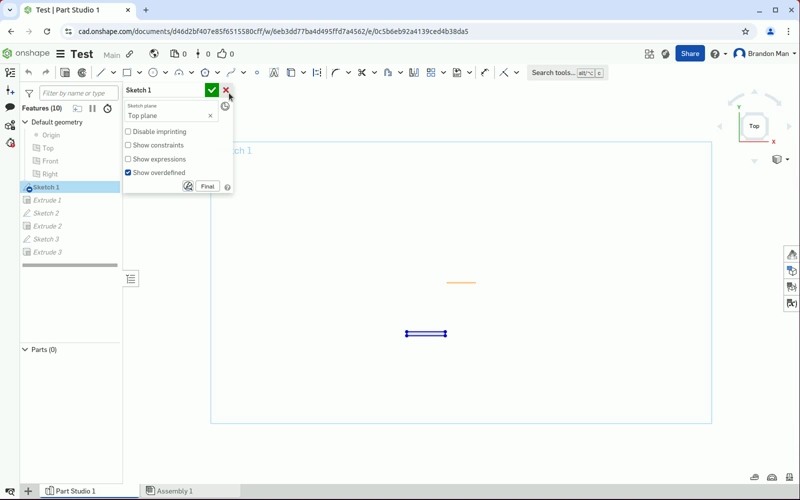
key(shift+s)
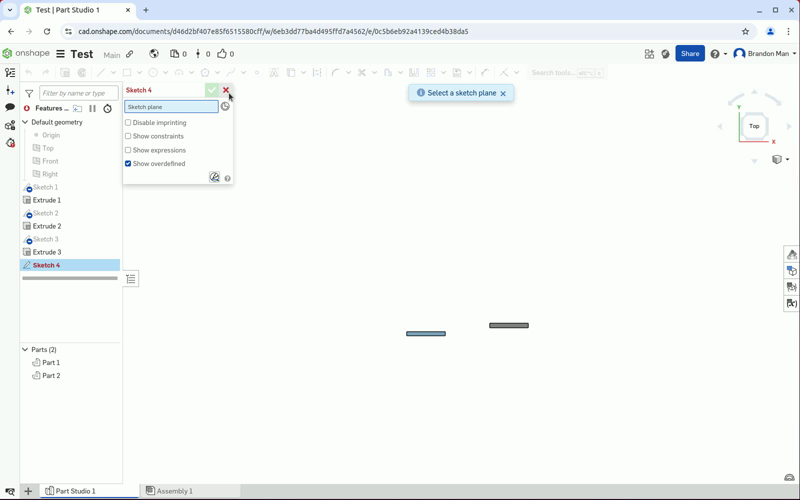
mouse_move(73, 150)
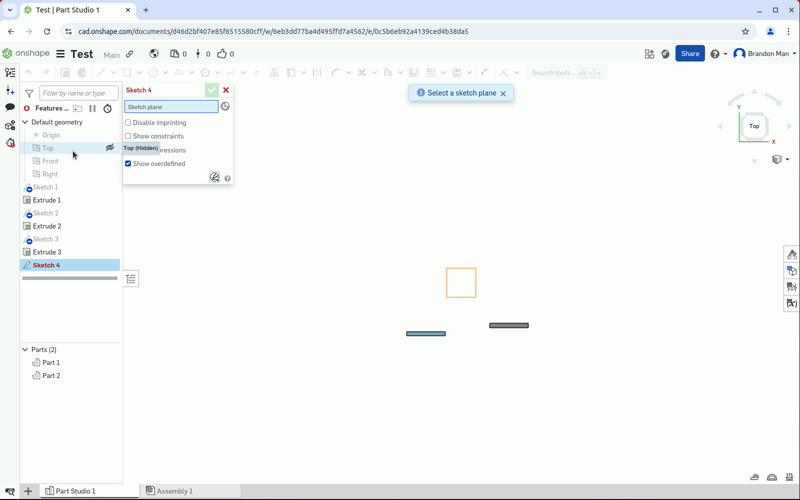
click(73, 150)
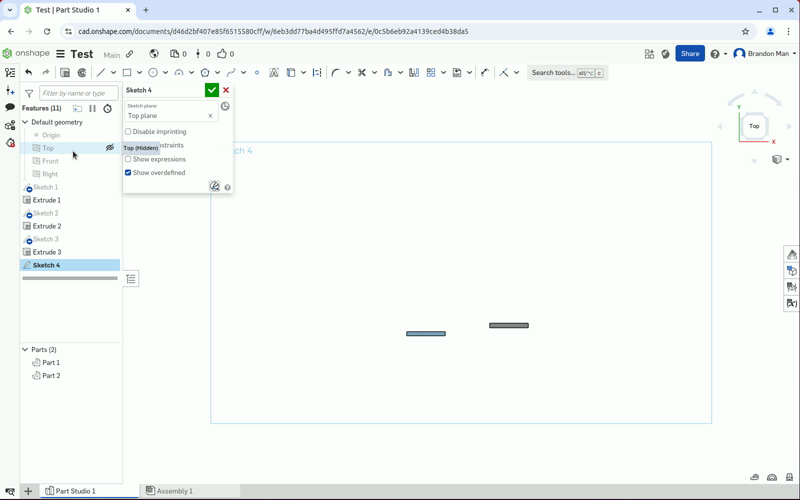
mouse_move(73, 352)
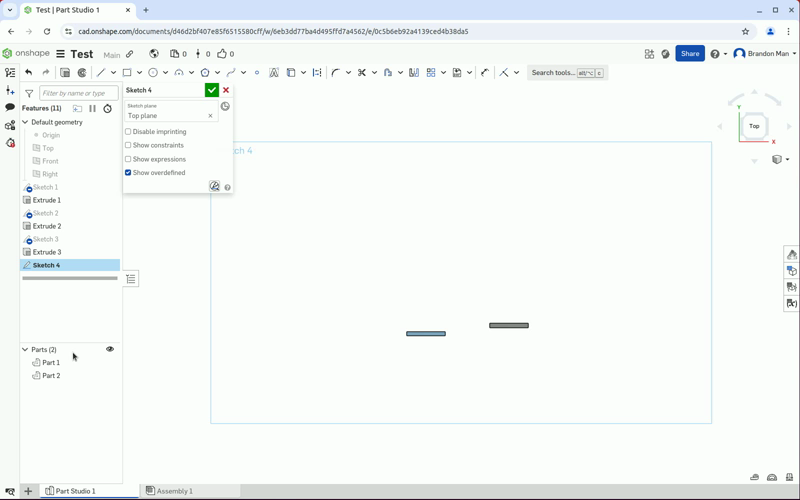
key(y)
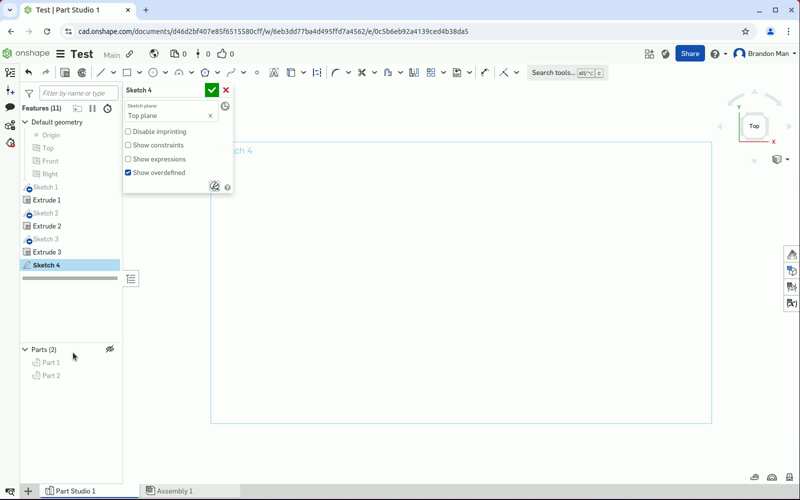
key(l)
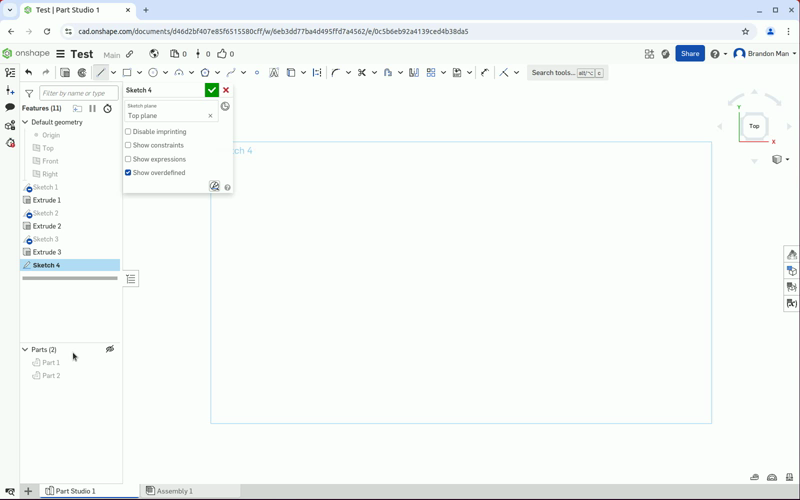
key_down(shift)
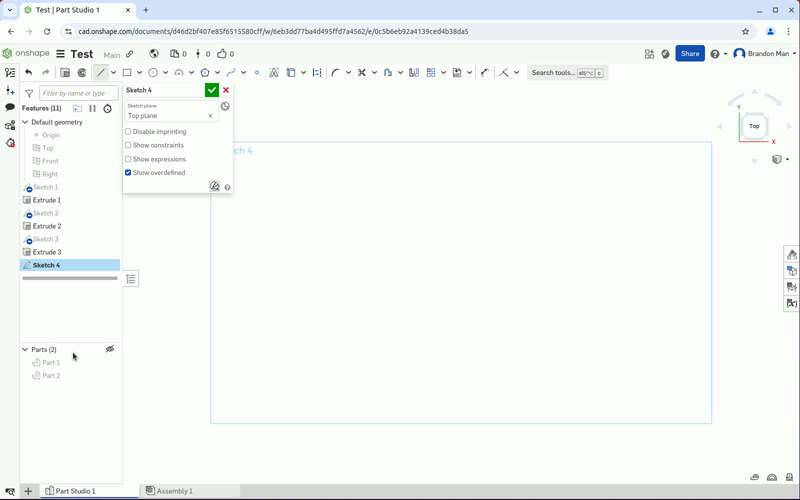
mouse_move(489, 324)
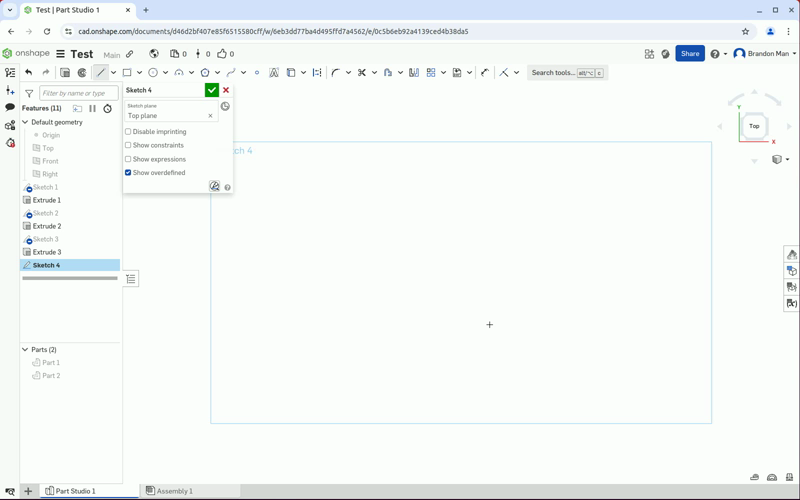
click(489, 324)
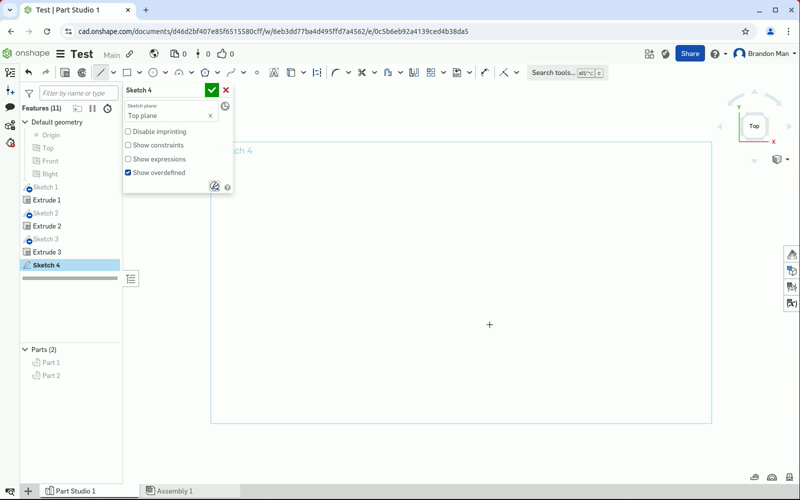
key_up(shift)
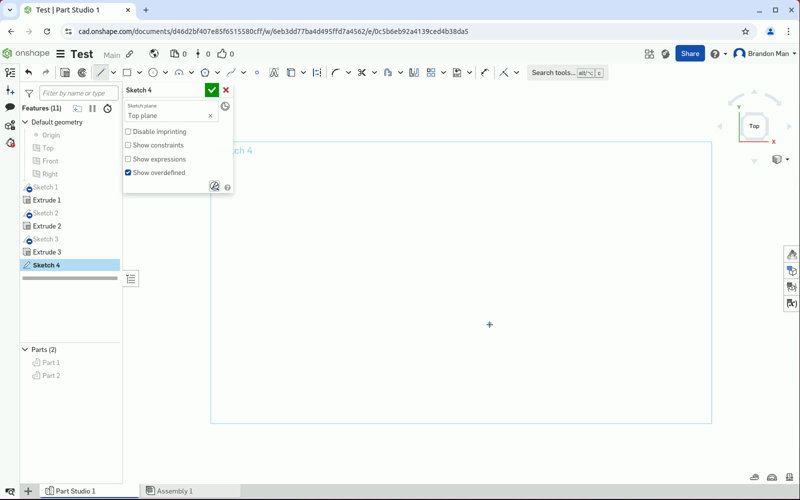
key_down(shift)
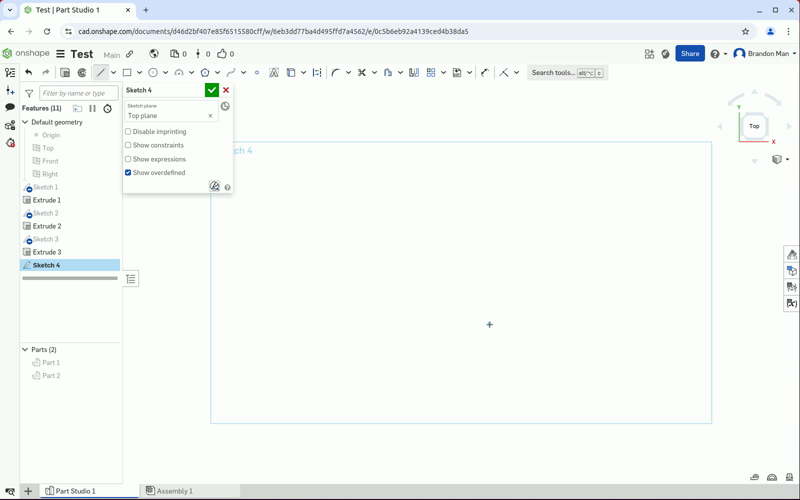
mouse_move(519, 324)
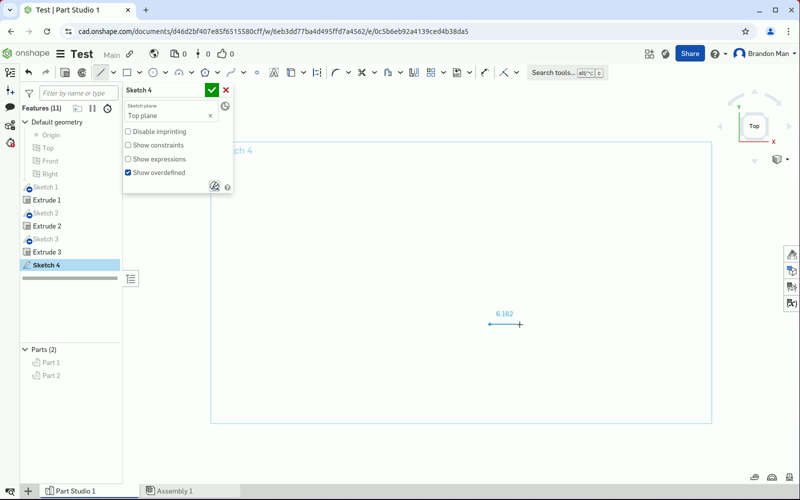
mouse_move(528, 324)
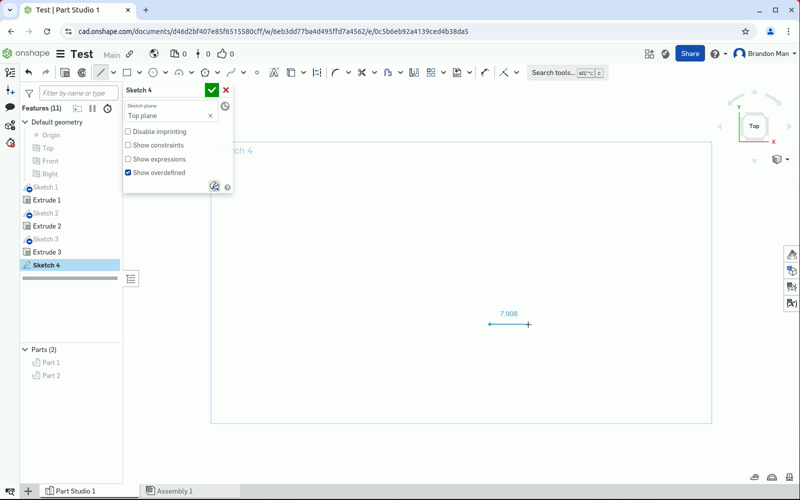
click(528, 324)
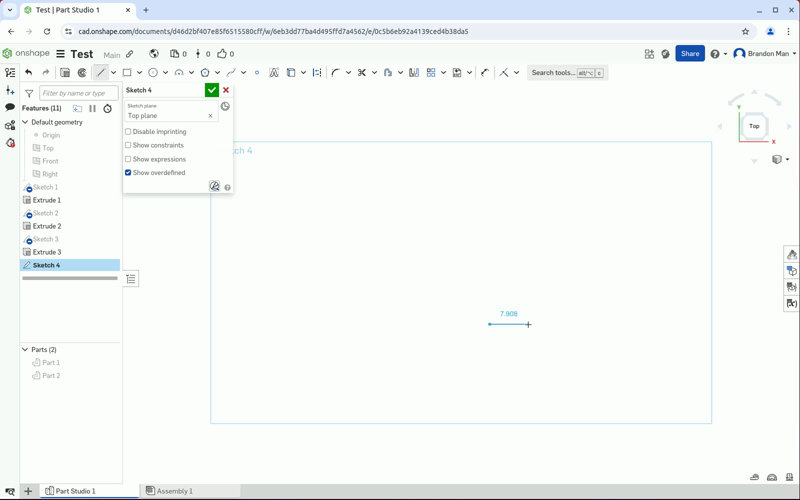
key_up(shift)
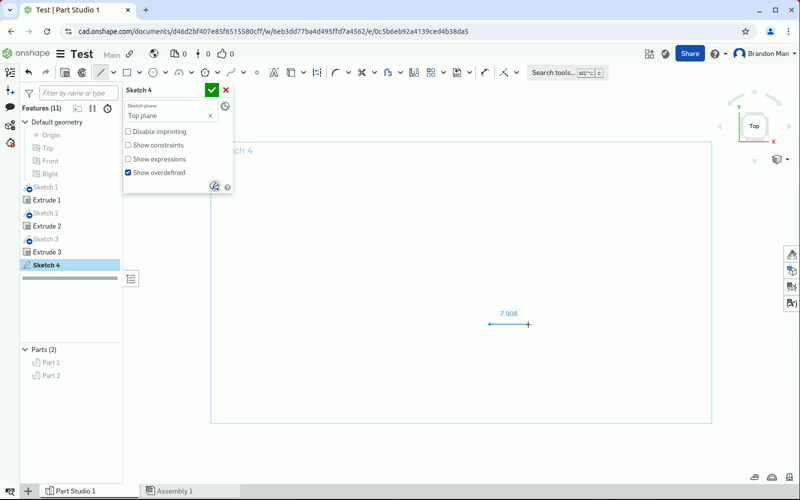
key_down(shift)
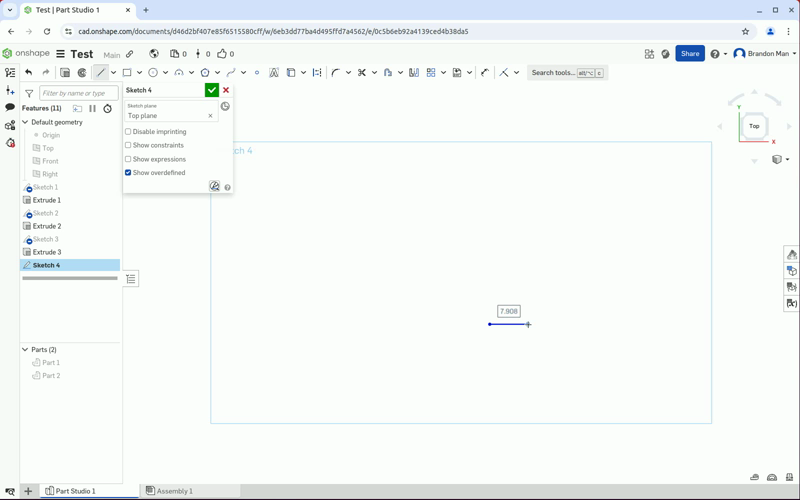
mouse_move(558, 324)
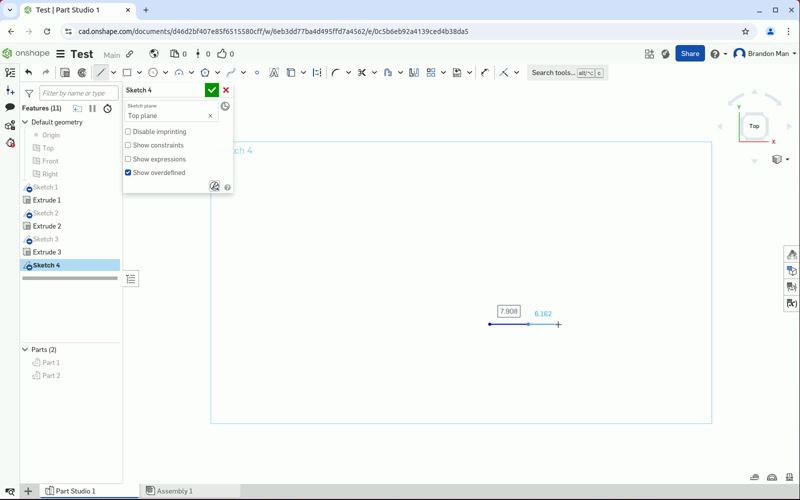
mouse_move(489, 316)
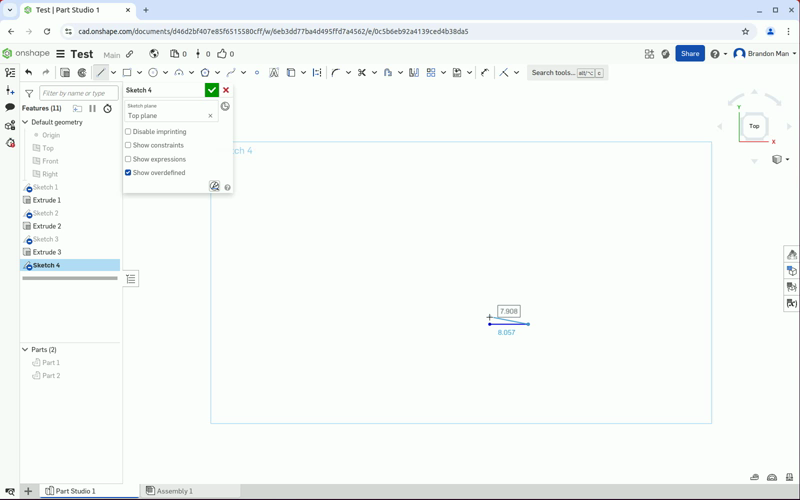
click(489, 316)
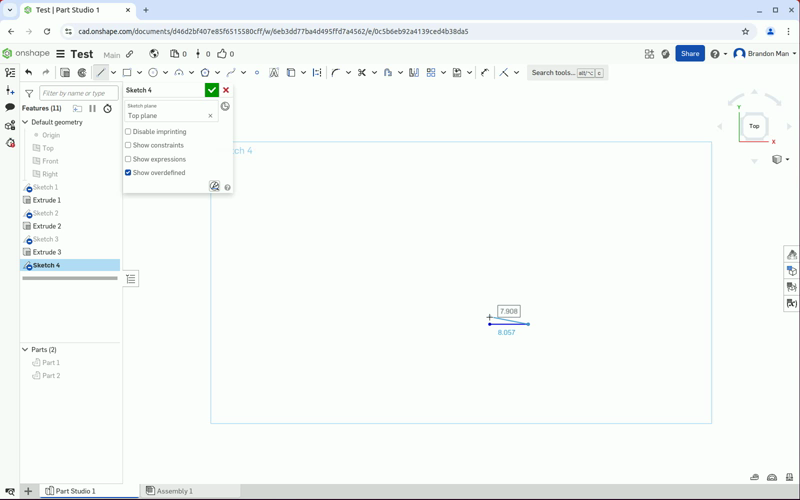
key_up(shift)
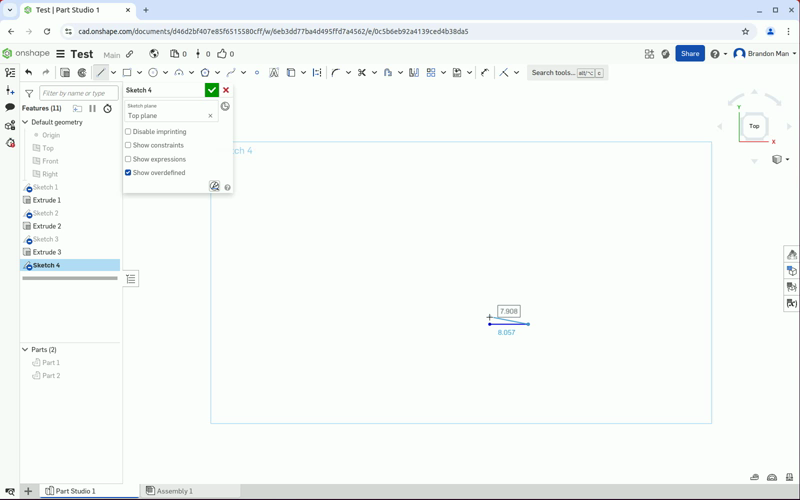
mouse_move(519, 316)
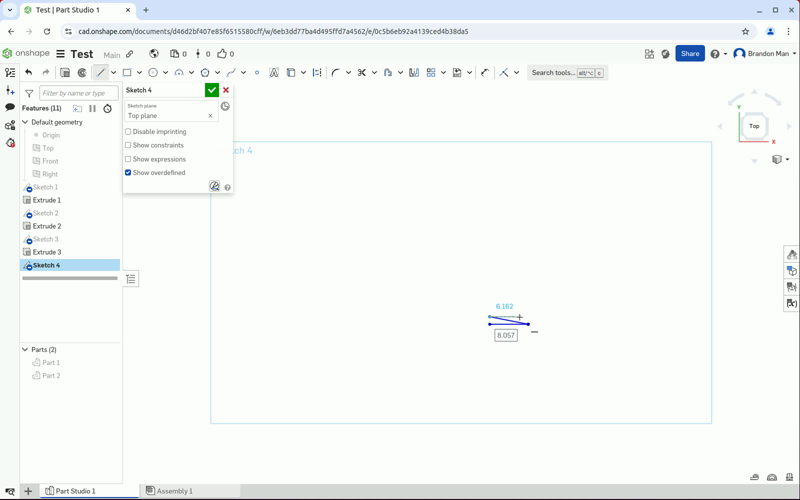
key_down(shift)
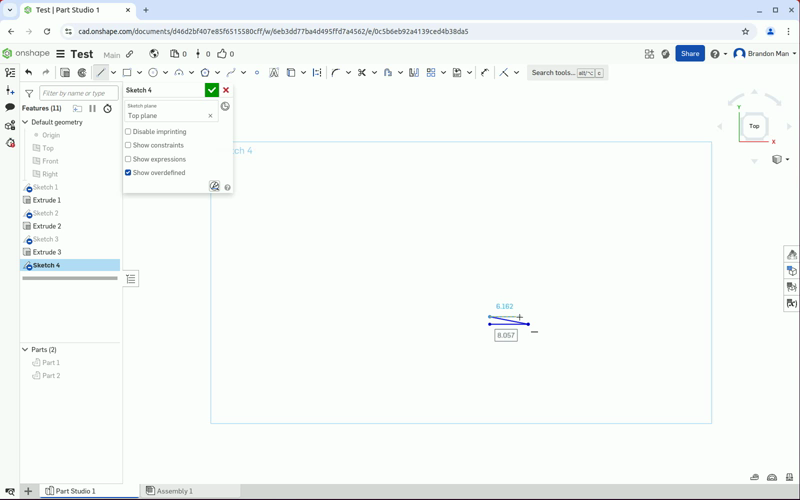
mouse_move(489, 324)
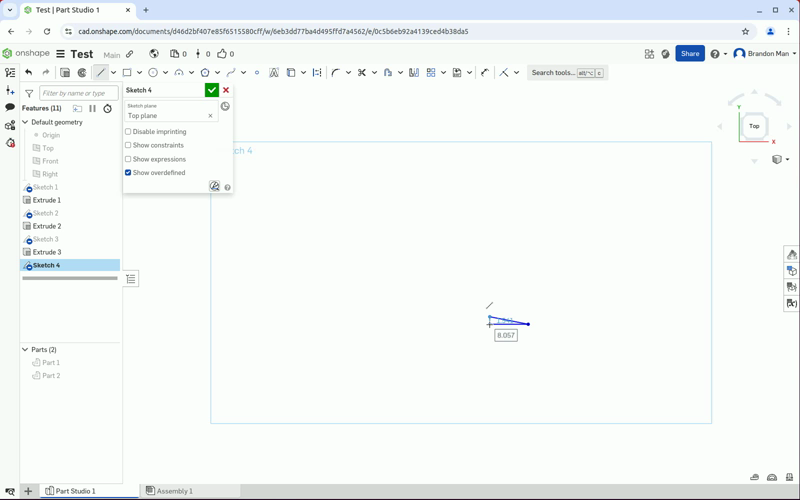
key_up(shift)
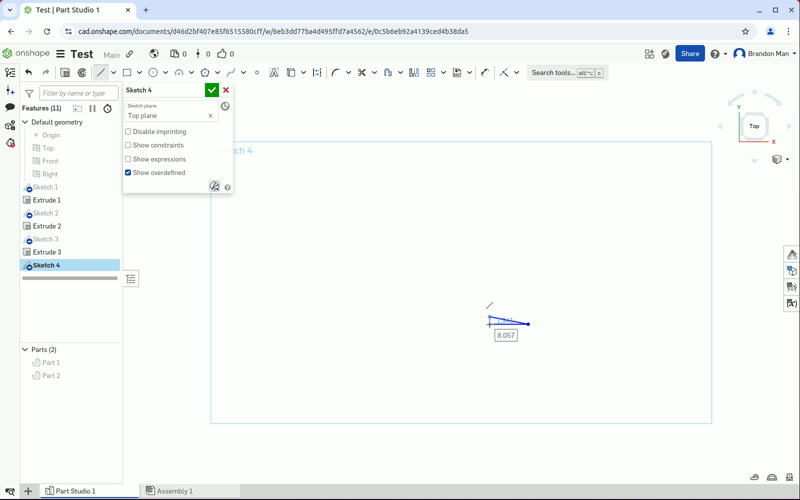
click(489, 324)
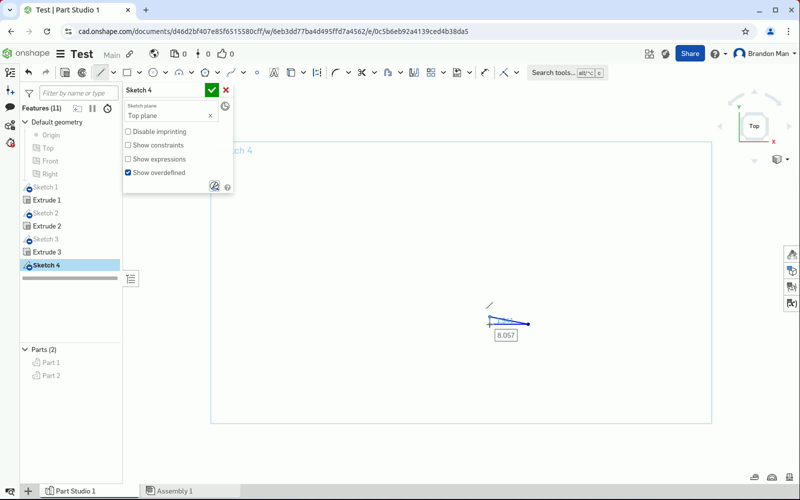
key(esc)
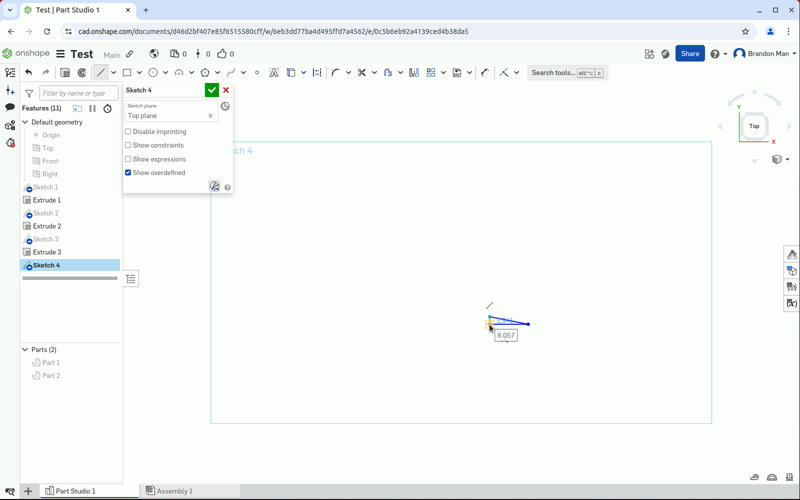
mouse_move(491, 319)
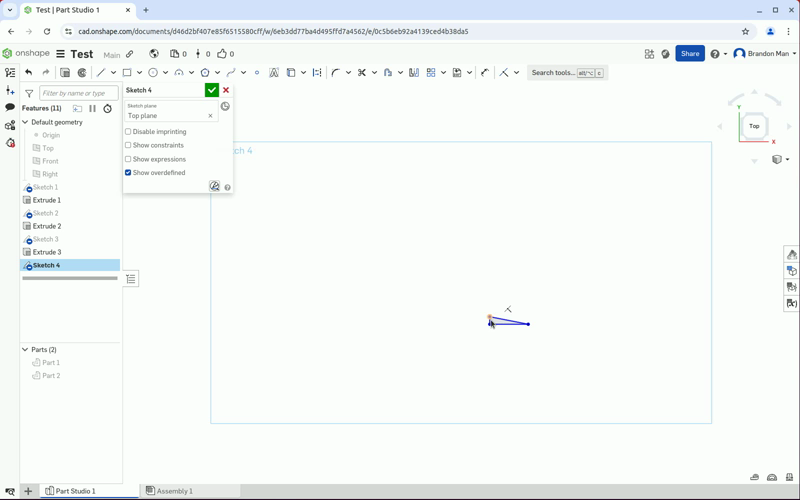
scroll(6)
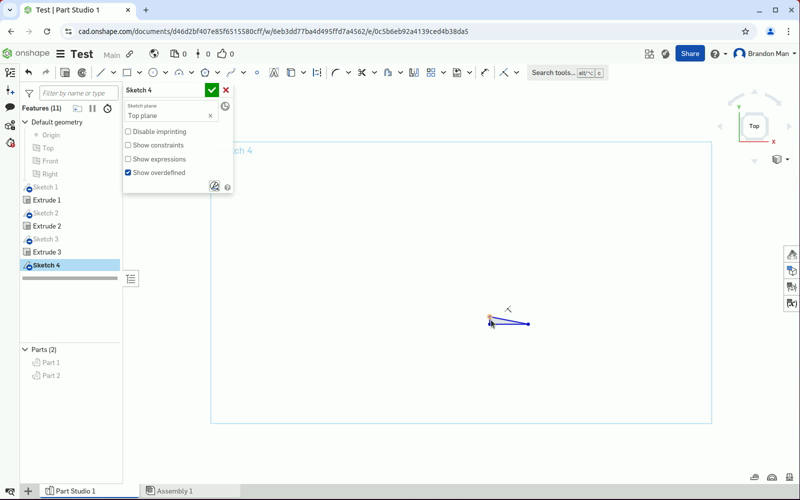
scroll(6)
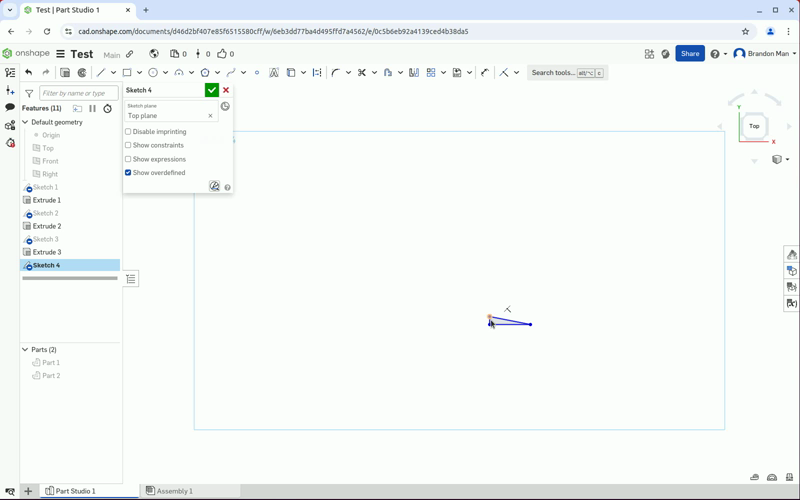
scroll(6)
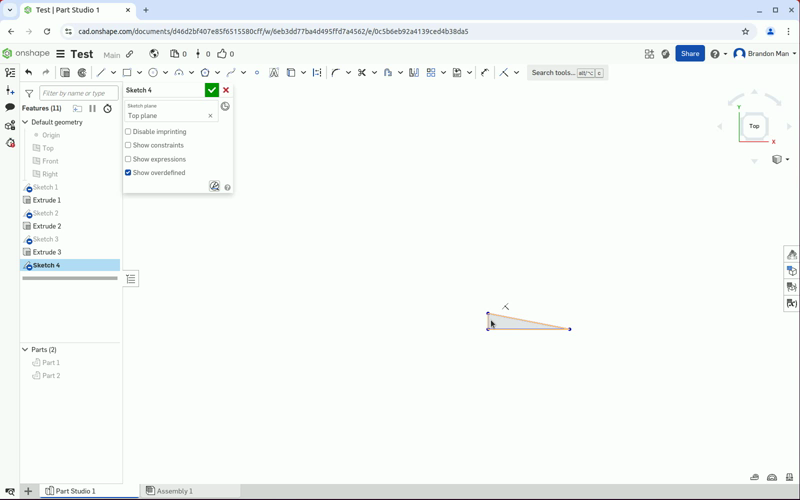
scroll(6)
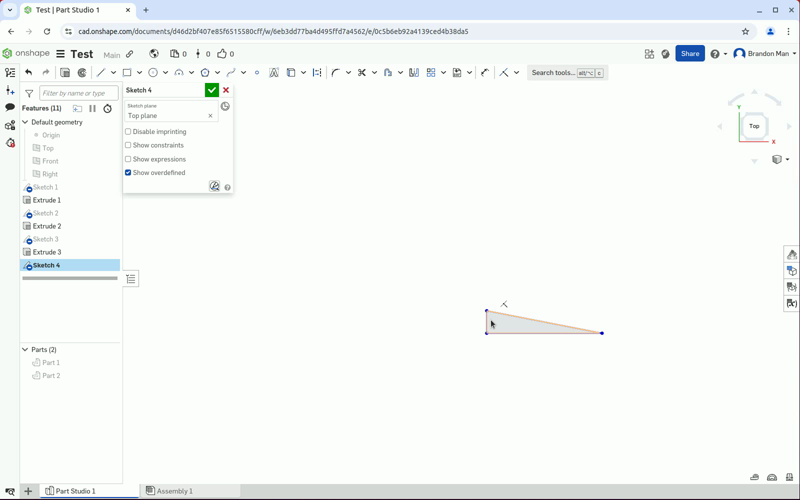
scroll(6)
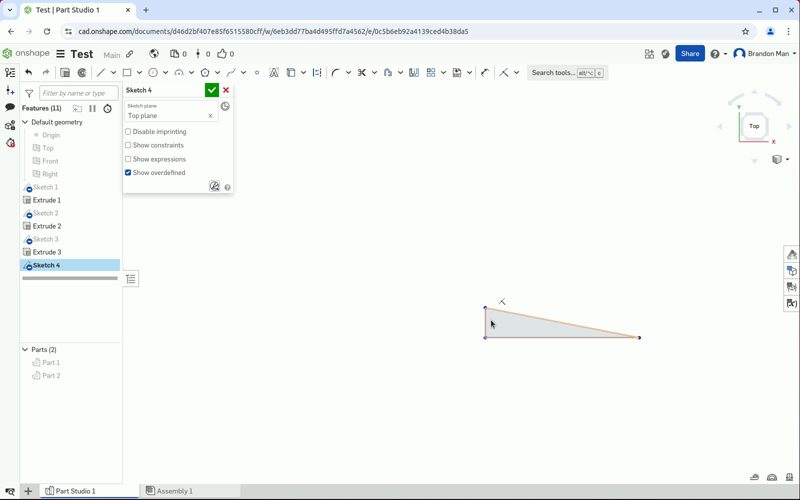
scroll(6)
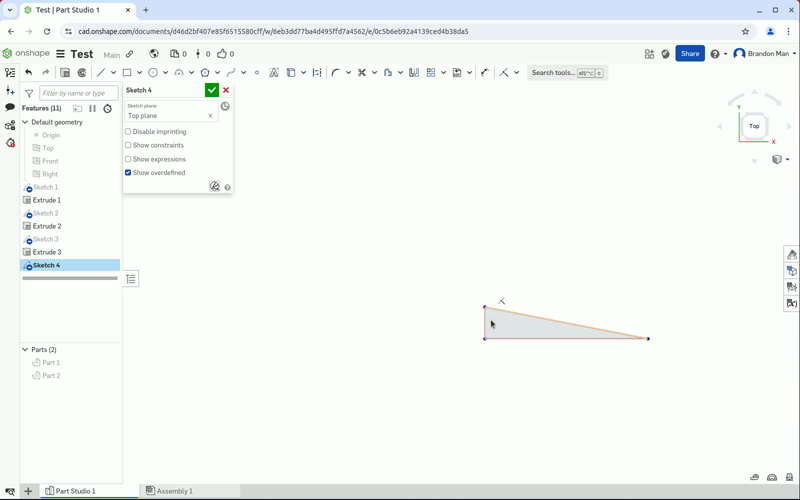
scroll(6)
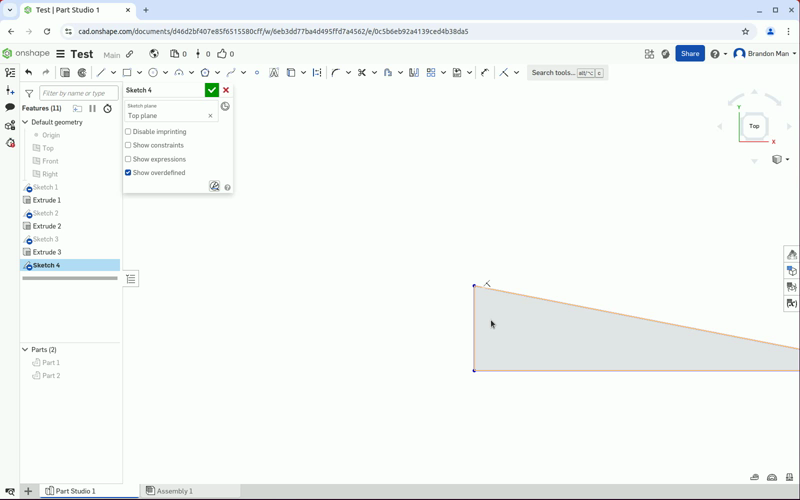
click(491, 319)
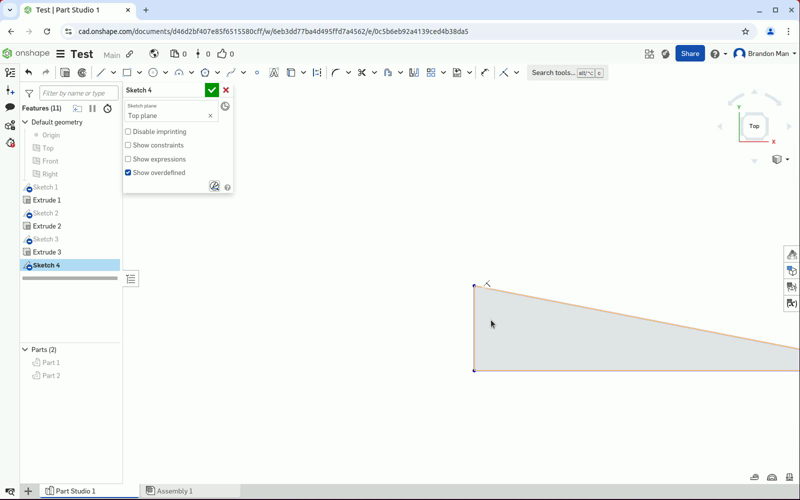
scroll(-6)
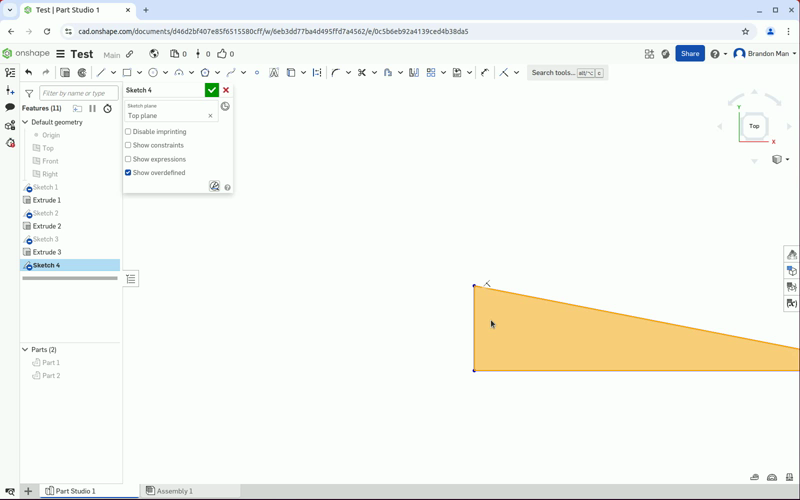
scroll(-6)
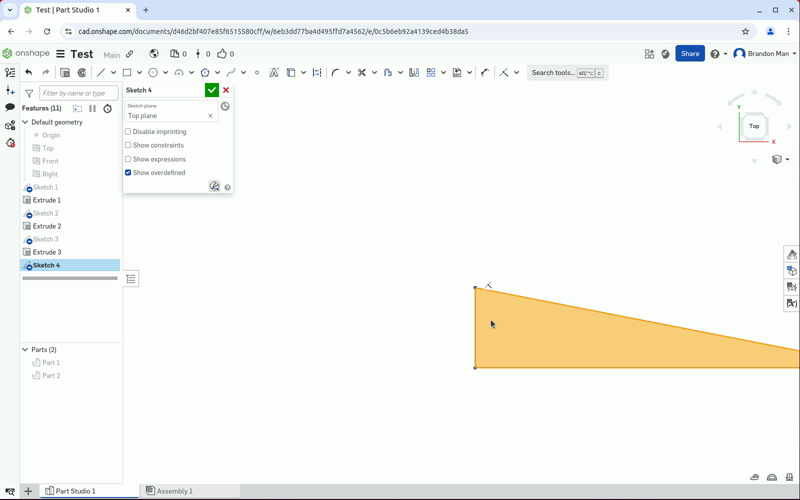
scroll(-6)
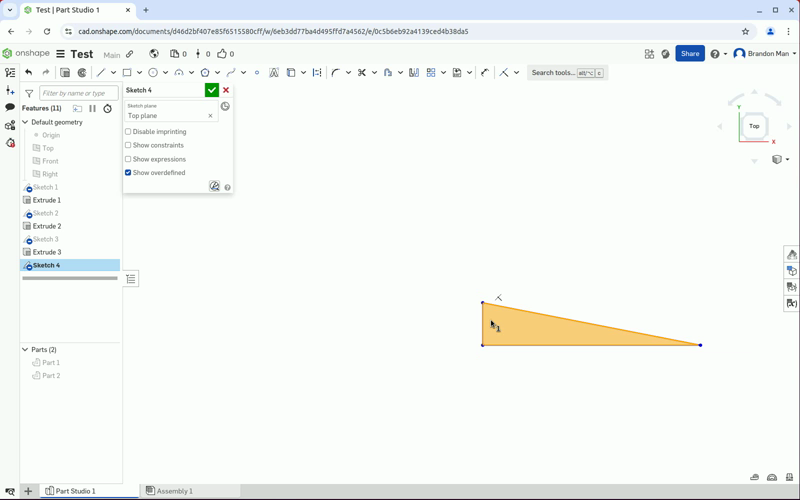
scroll(-6)
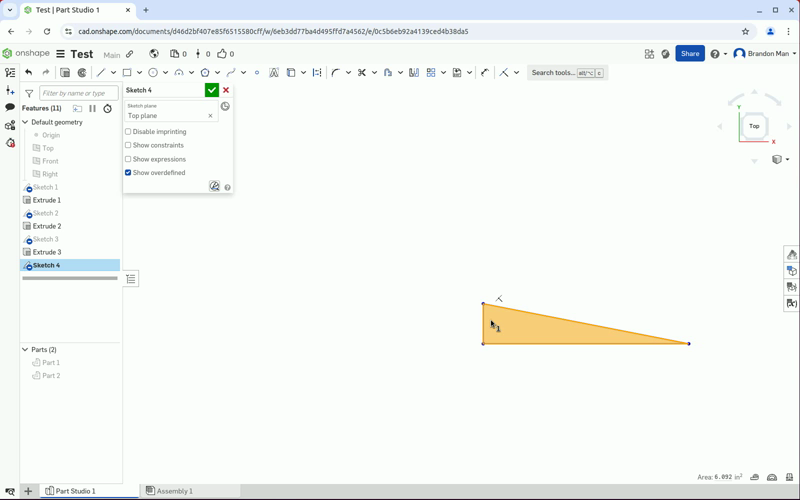
scroll(-6)
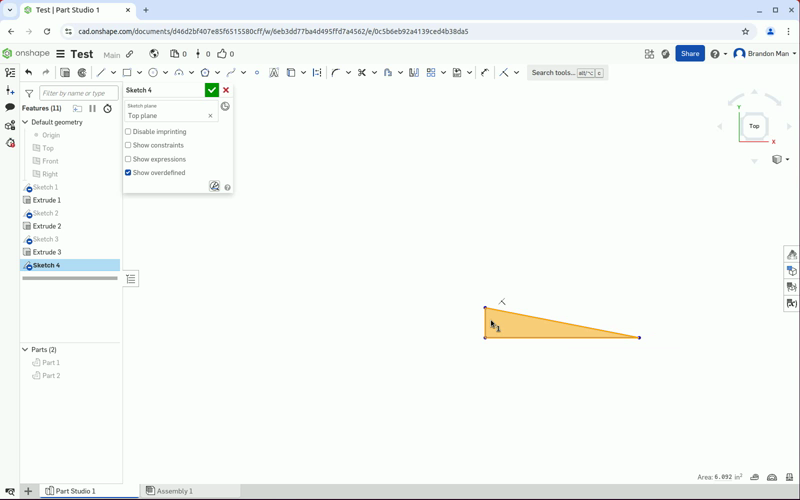
scroll(-6)
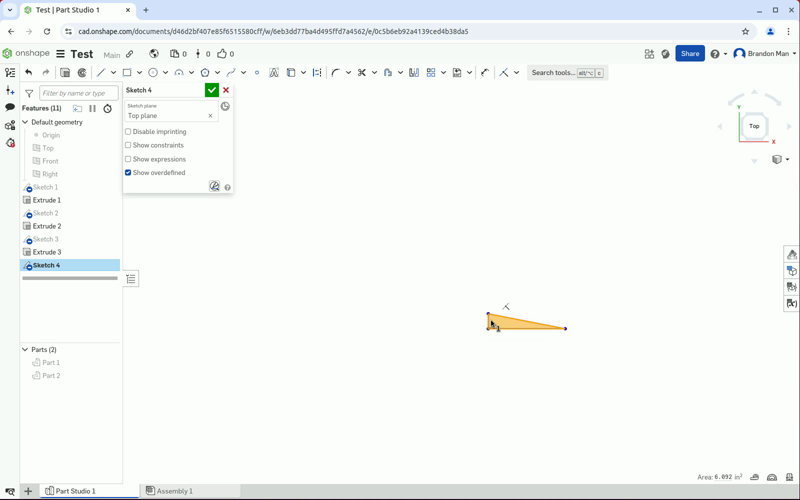
scroll(-6)
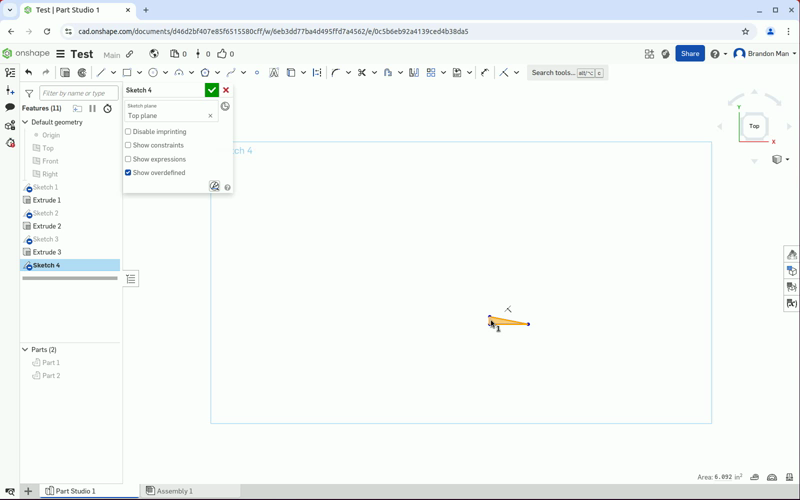
mouse_move(73, 352)
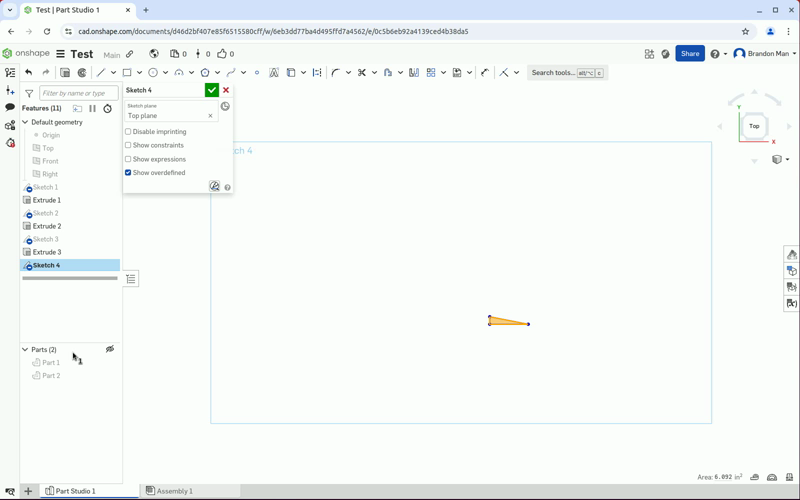
key(shift+y)
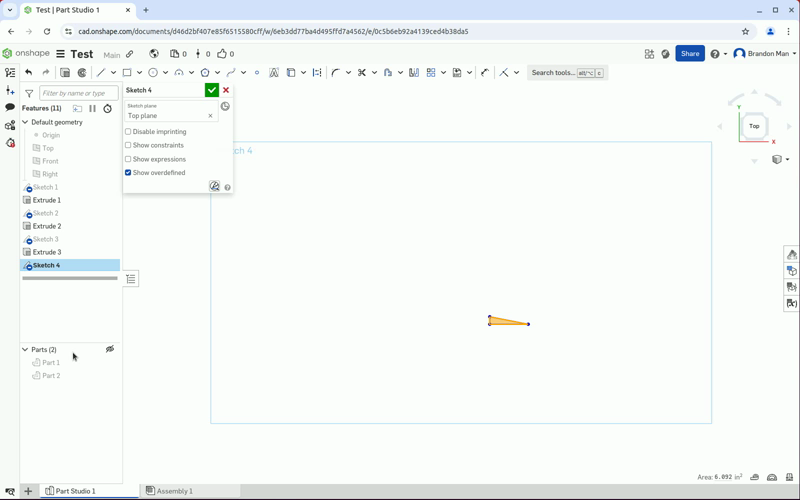
key(shift+e)
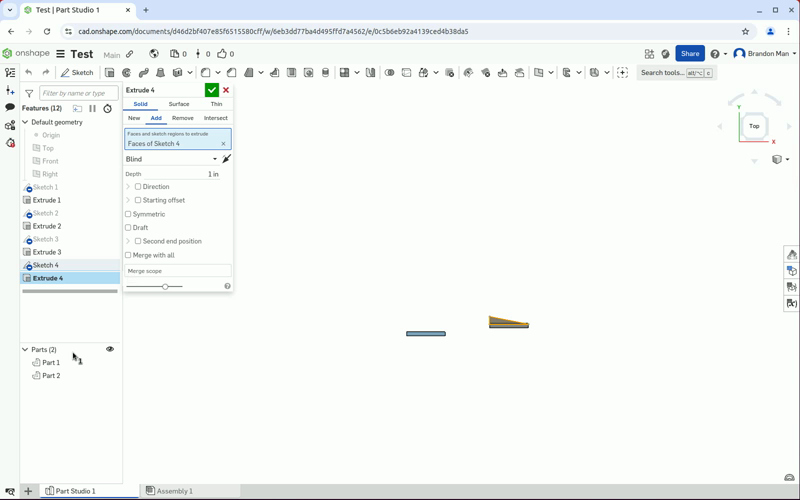
mouse_move(143, 106)
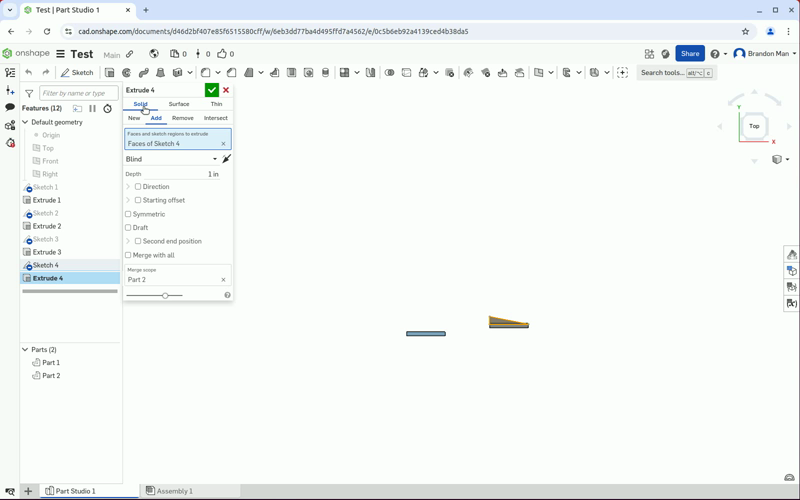
click(143, 106)
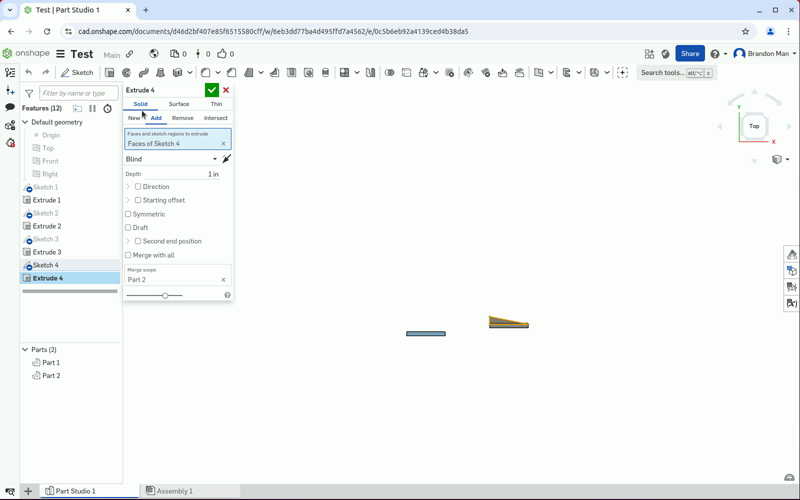
mouse_move(137, 120)
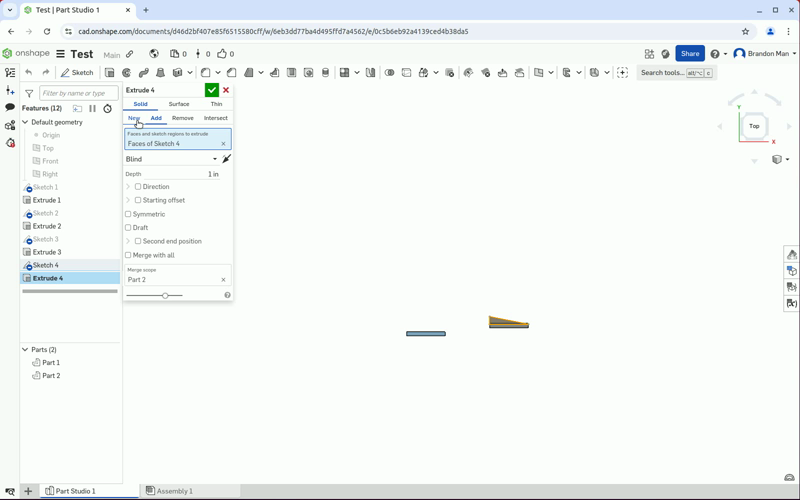
click(137, 120)
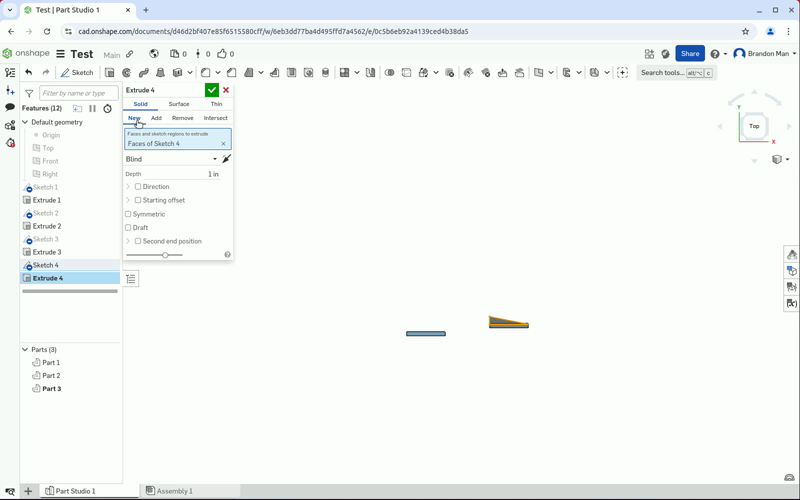
key(tab, 4)
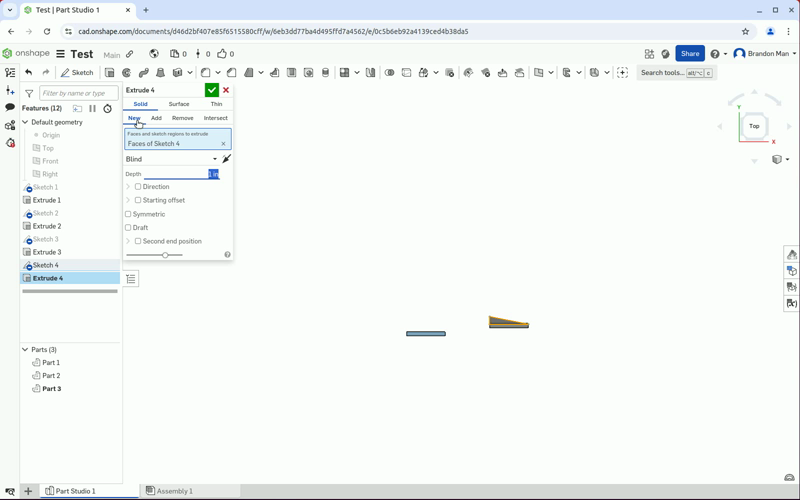
text(23.108)
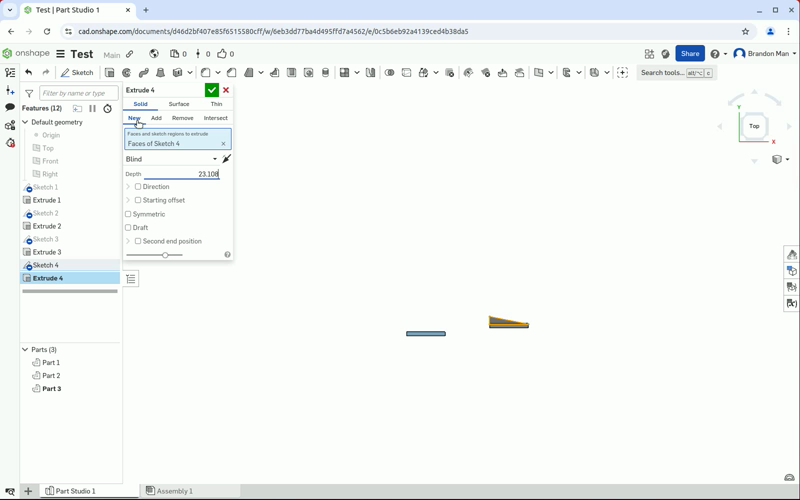
key(enter)
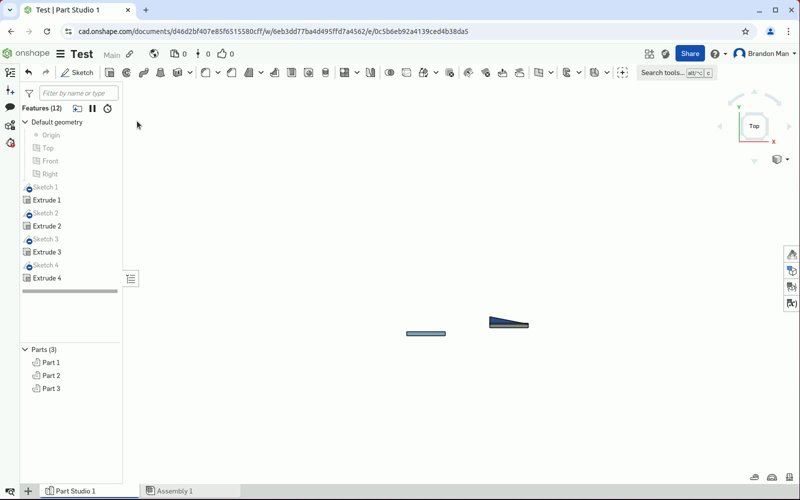
key(shift+h)
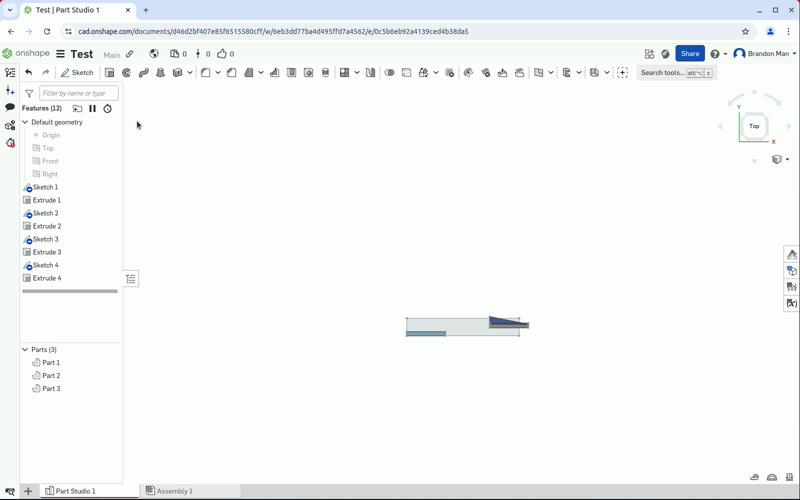
key(shift+h)
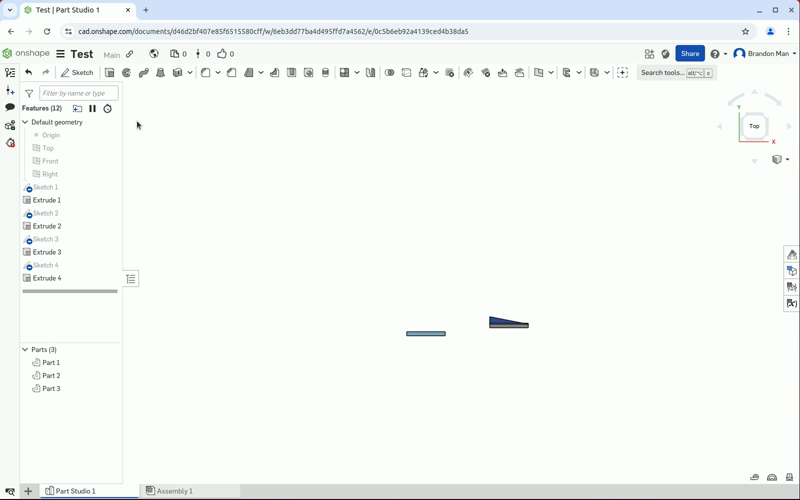
mouse_move(73, 189)
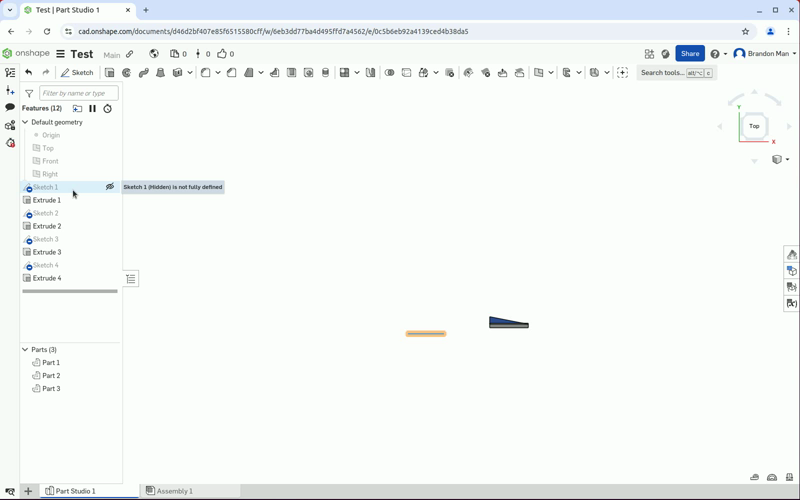
click(73, 189)
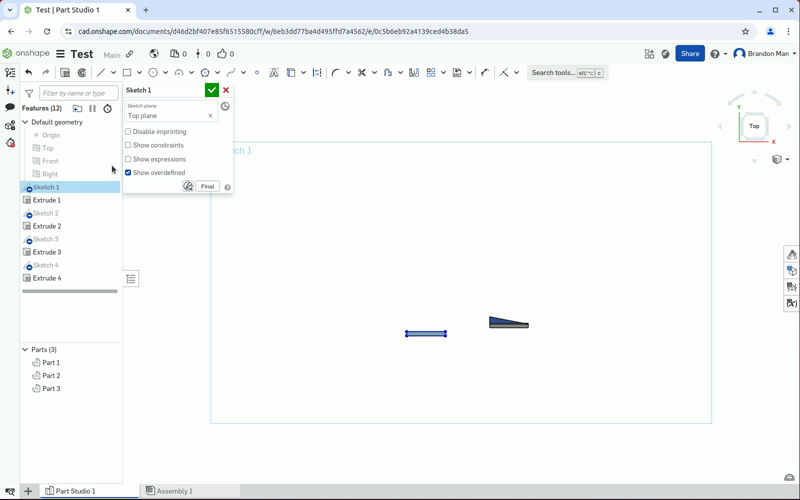
mouse_move(229, 92)
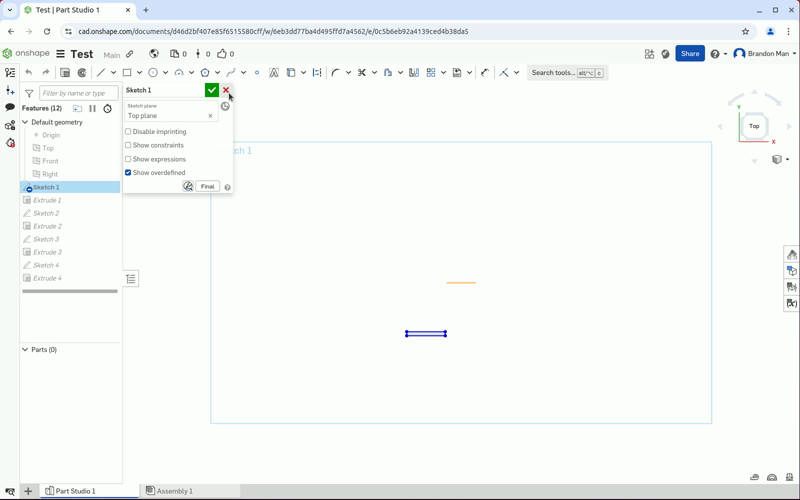
click(229, 92)
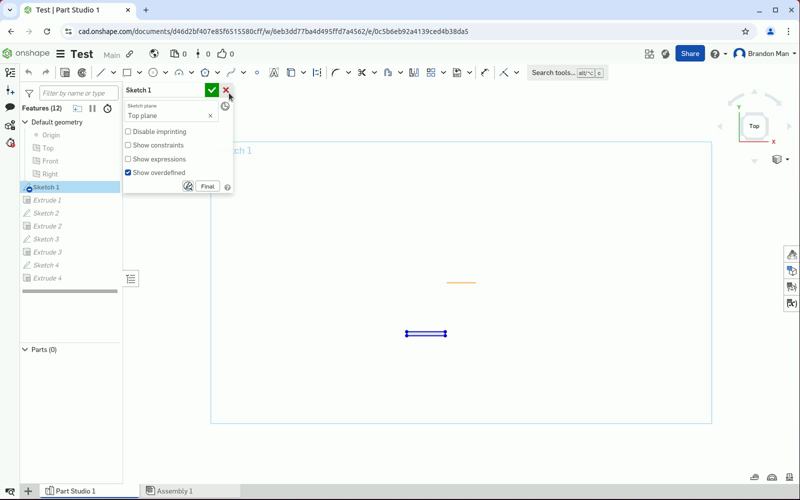
key(shift+s)
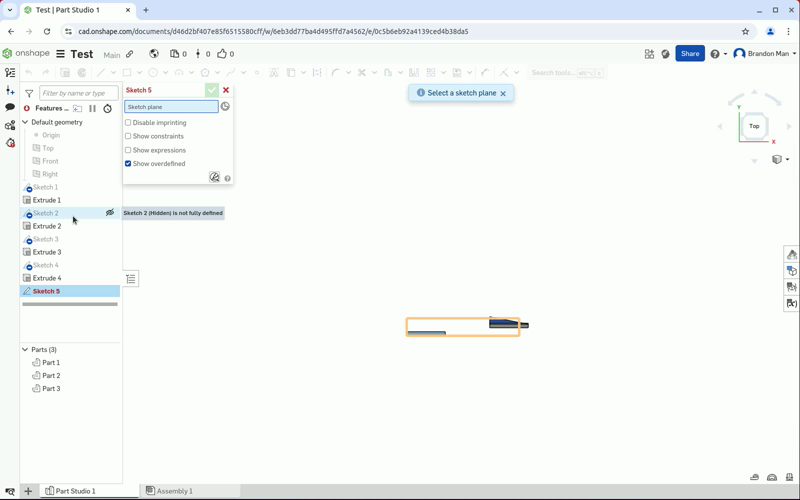
scroll(3)
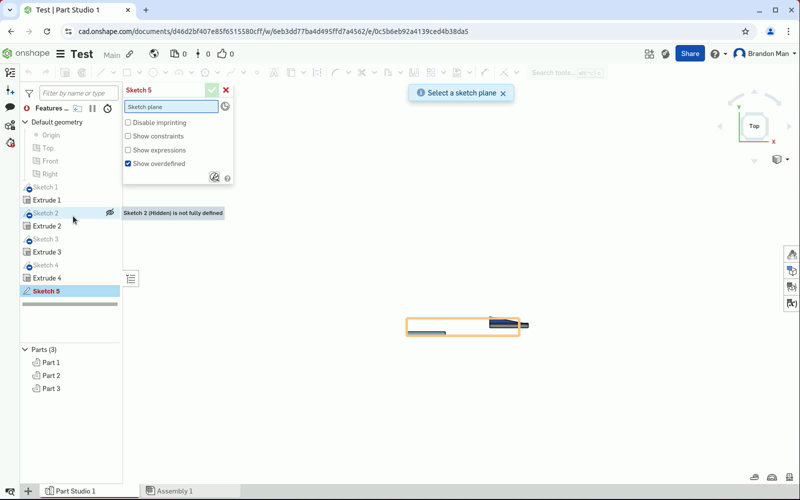
mouse_move(73, 150)
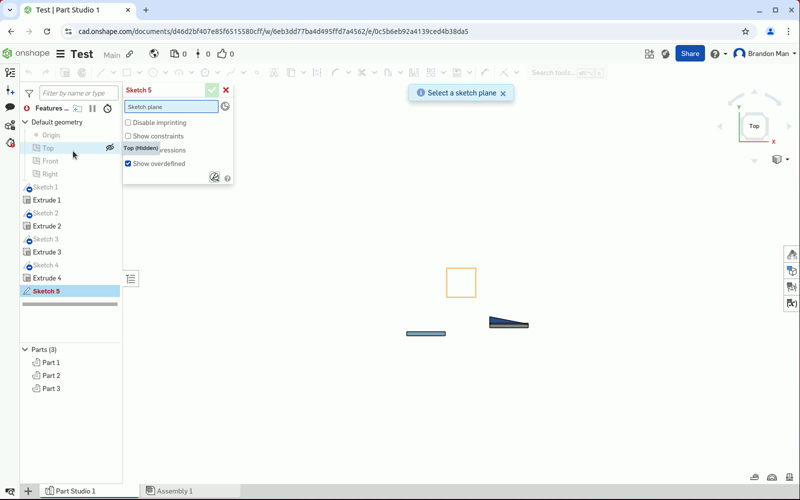
click(73, 150)
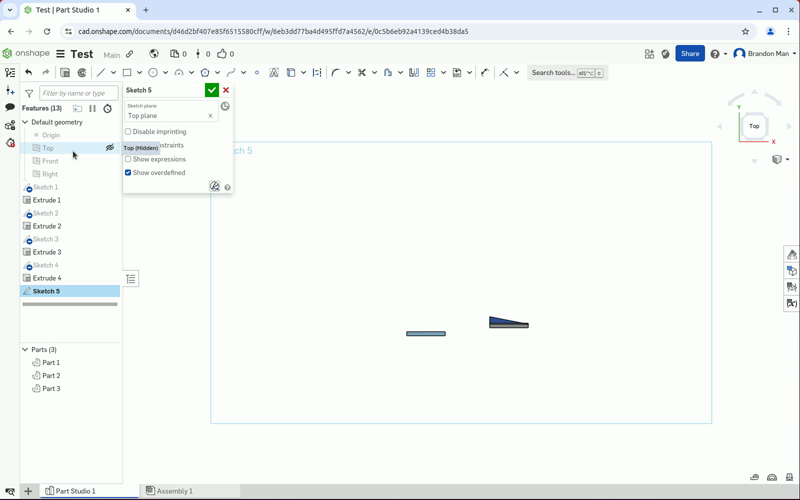
mouse_move(73, 352)
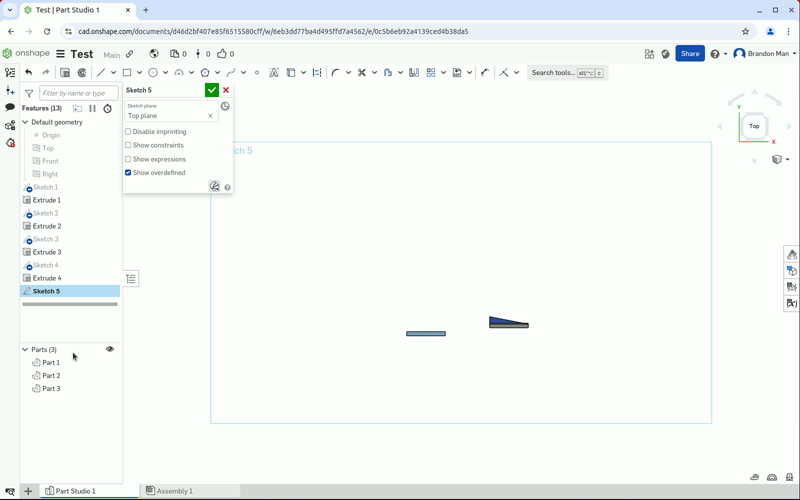
key(y)
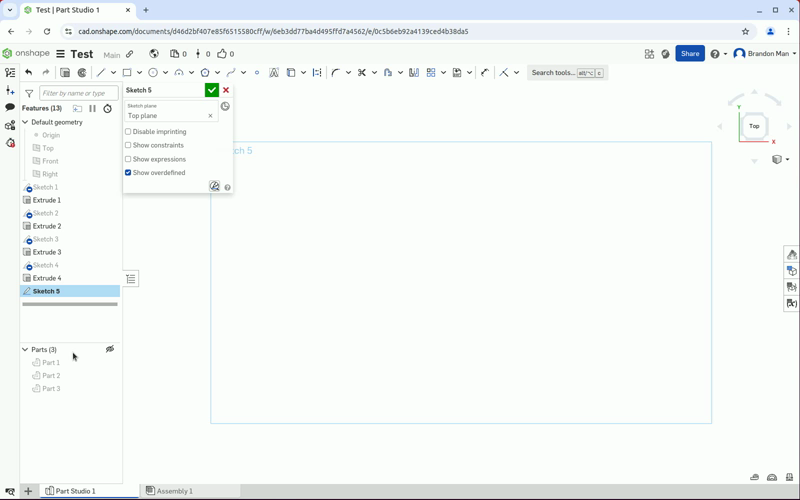
key(l)
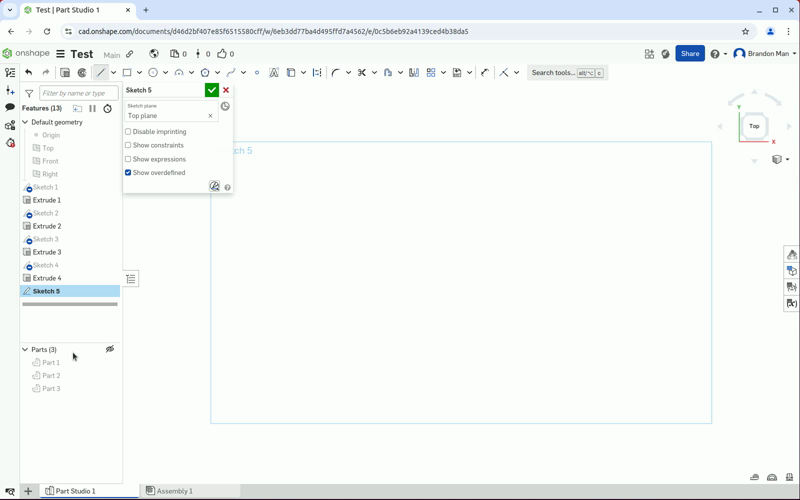
key_down(shift)
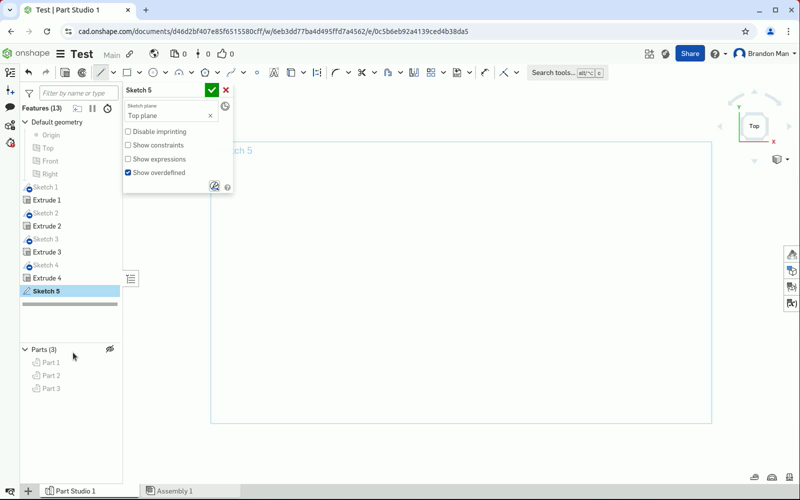
mouse_move(500, 241)
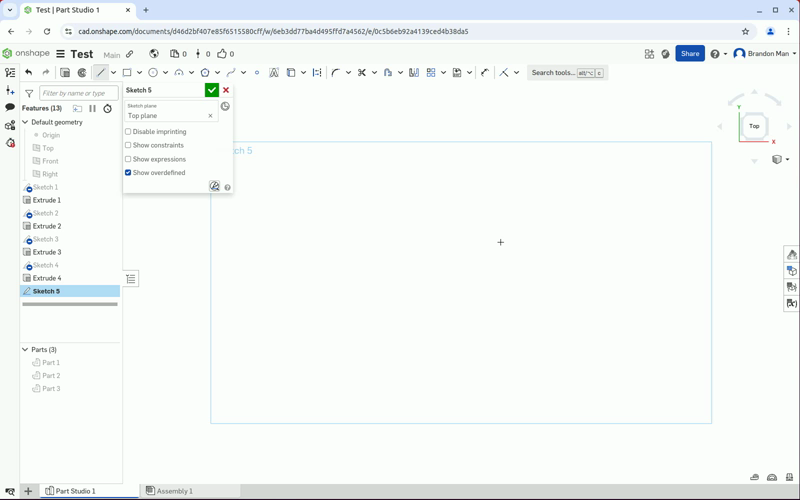
click(500, 241)
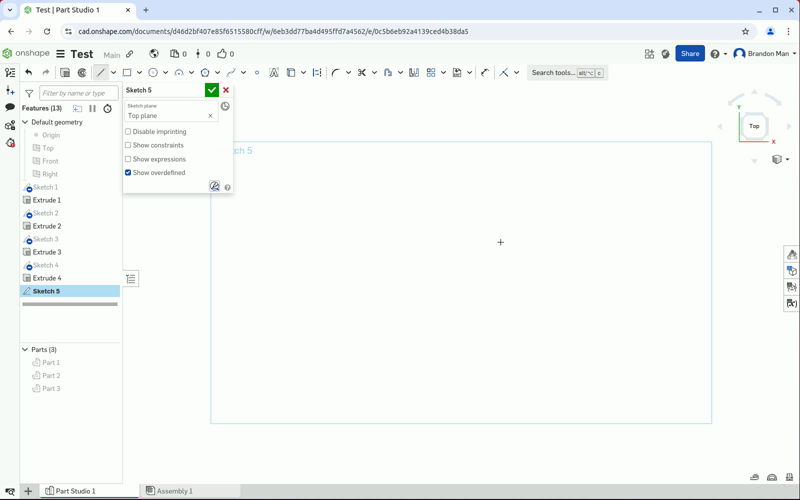
key_up(shift)
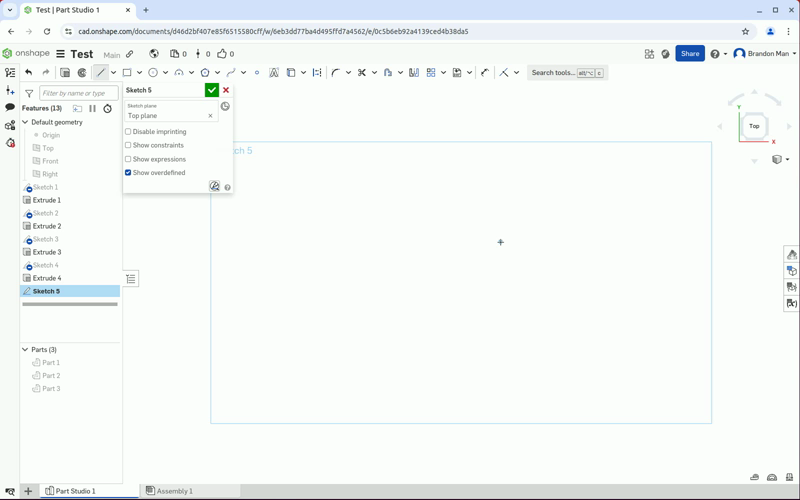
key_down(shift)
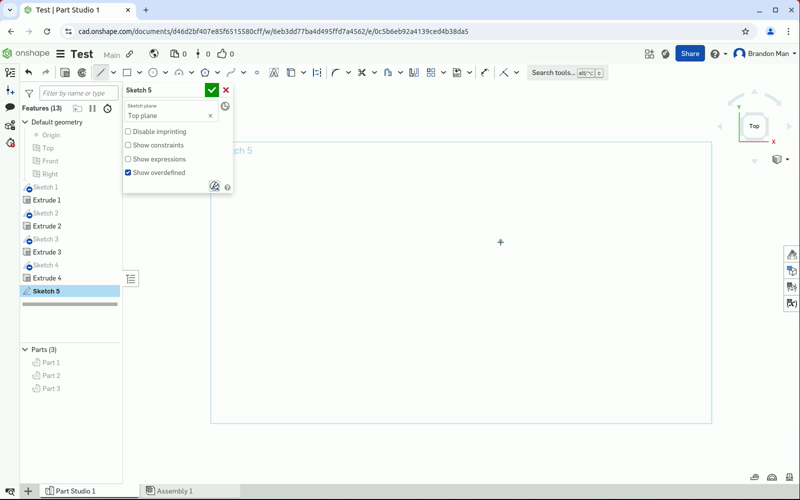
mouse_move(530, 241)
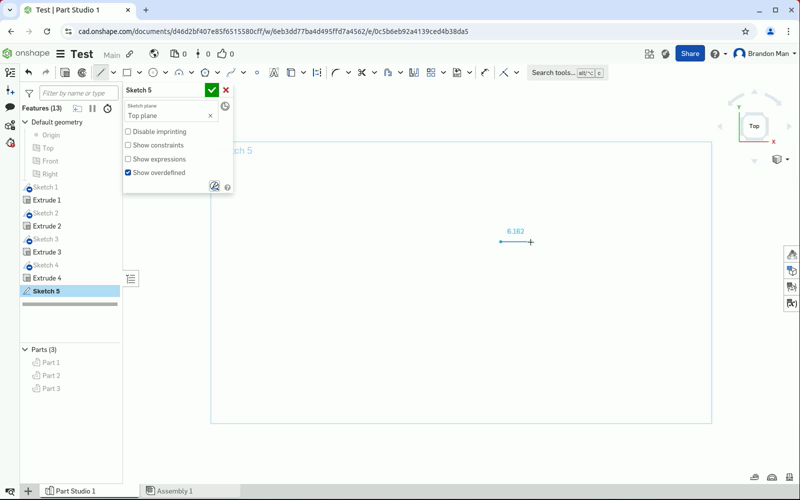
mouse_move(539, 241)
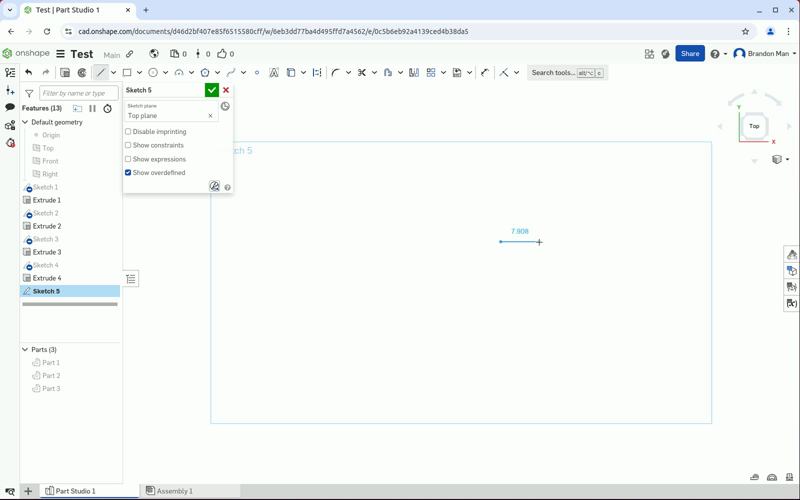
click(539, 241)
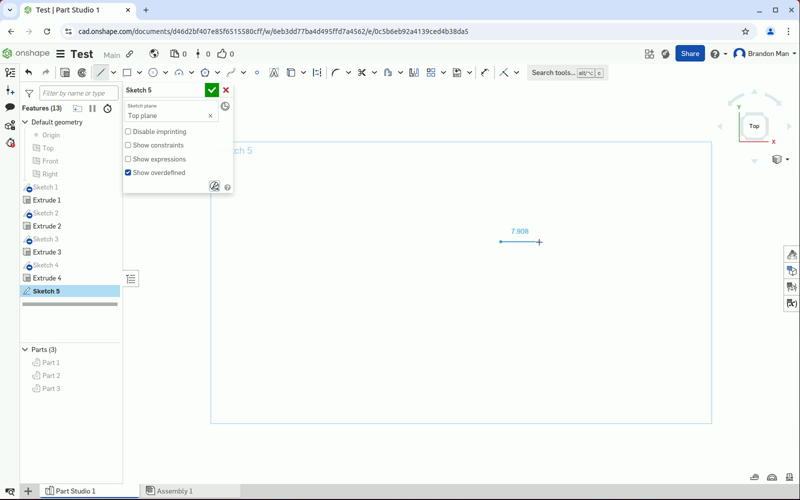
key_up(shift)
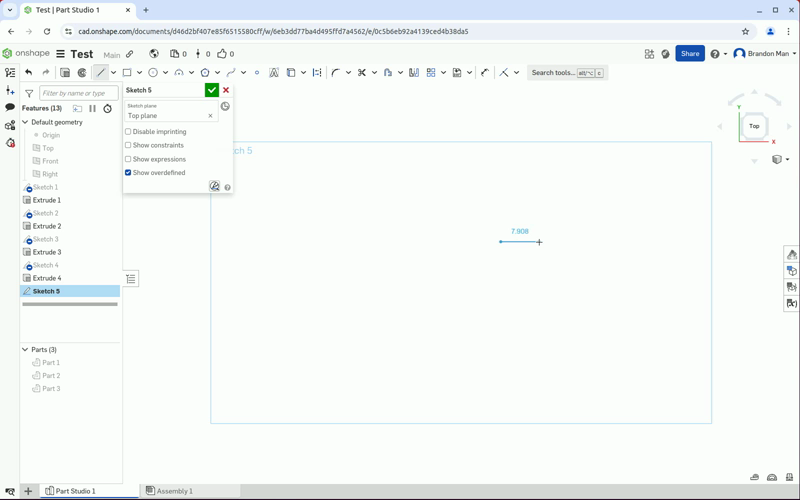
key_down(shift)
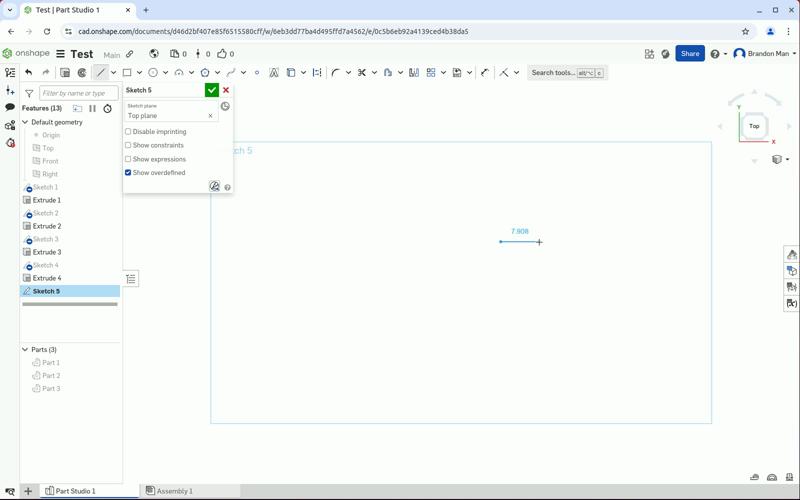
mouse_move(569, 241)
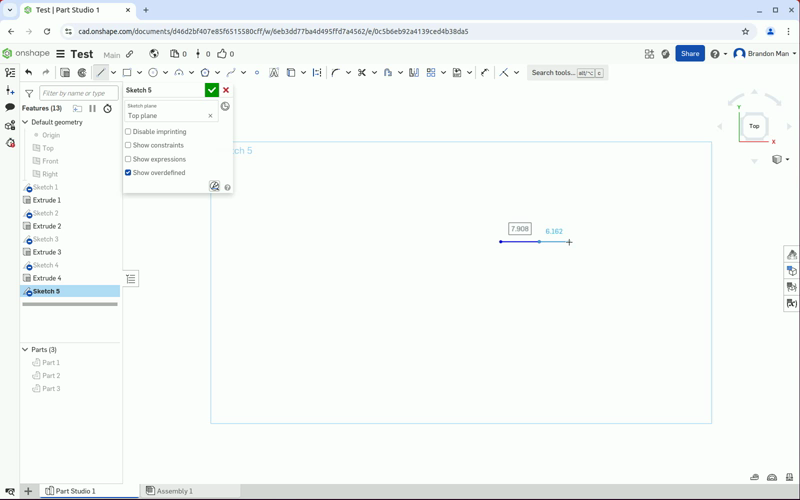
mouse_move(539, 237)
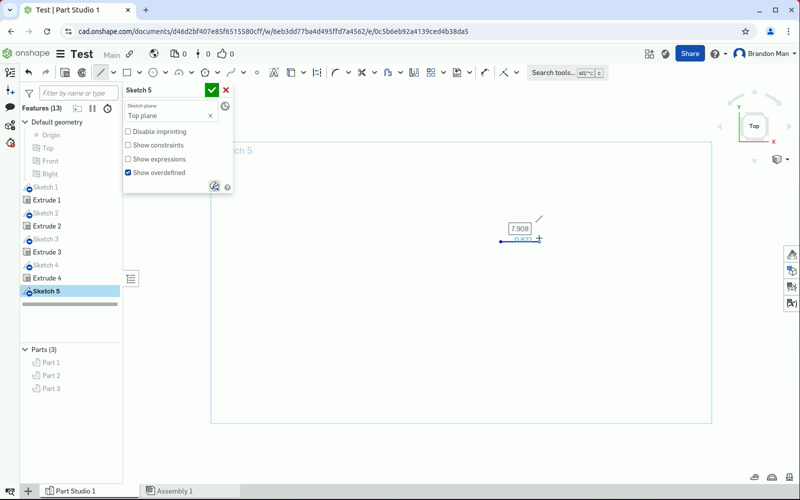
scroll(6)
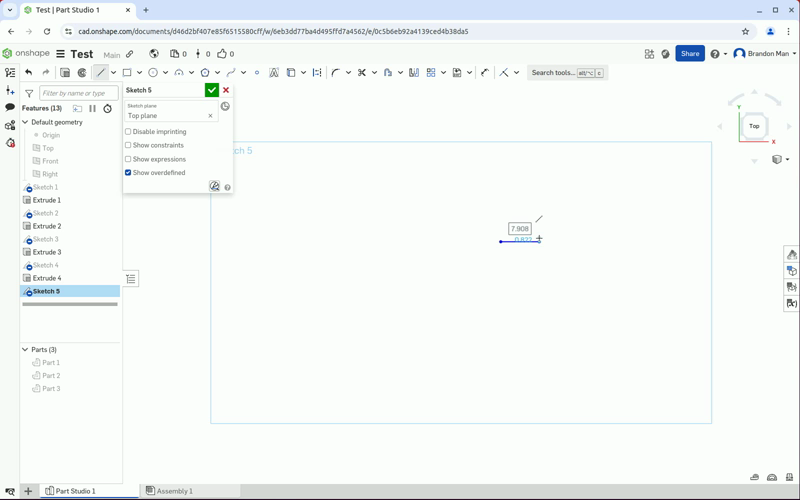
scroll(6)
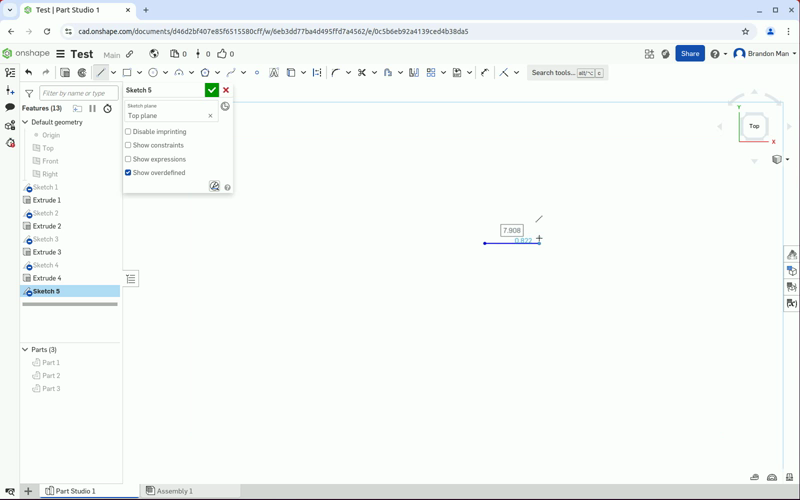
scroll(6)
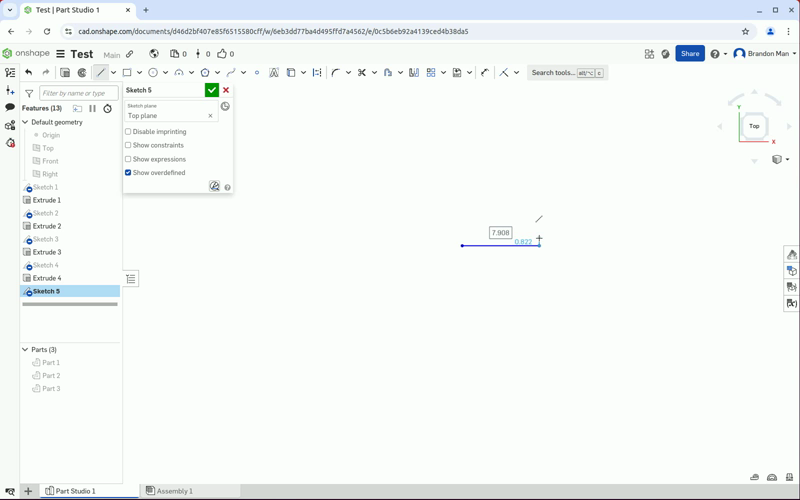
scroll(6)
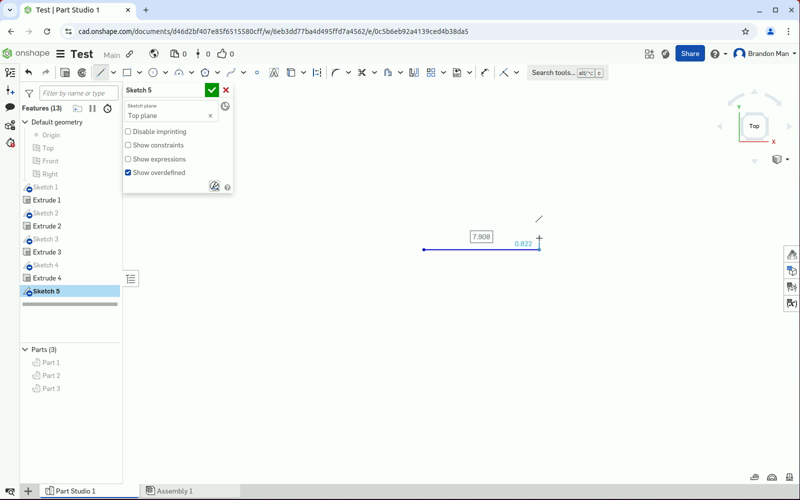
scroll(6)
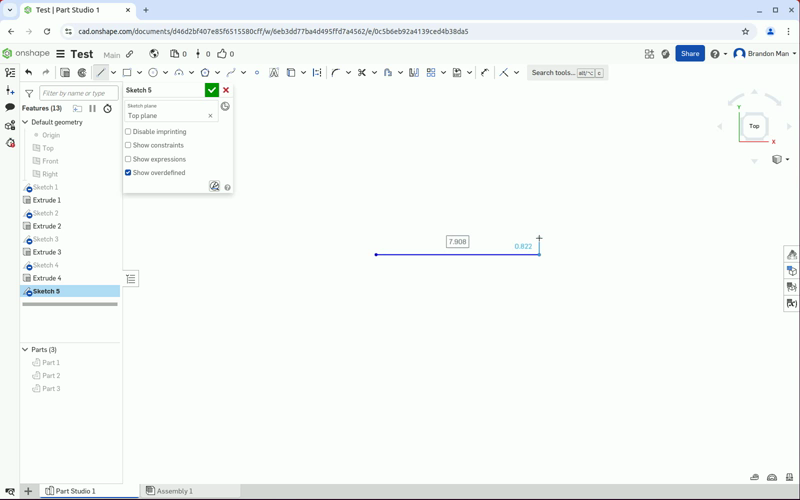
scroll(6)
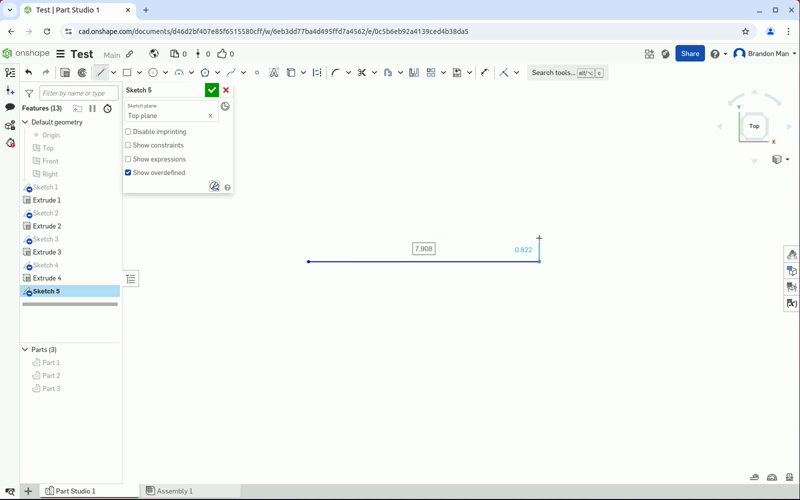
scroll(6)
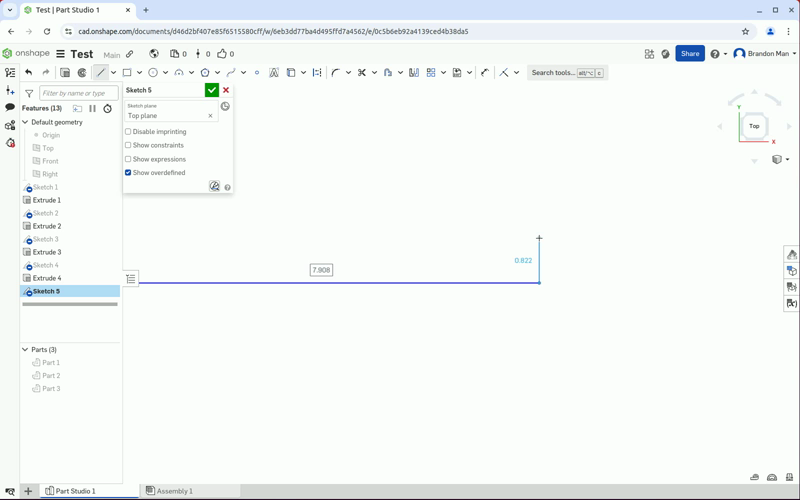
click(539, 237)
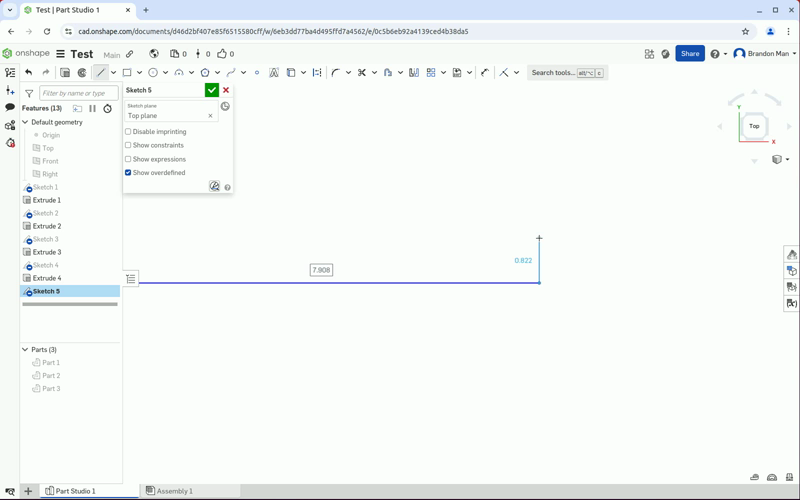
scroll(-6)
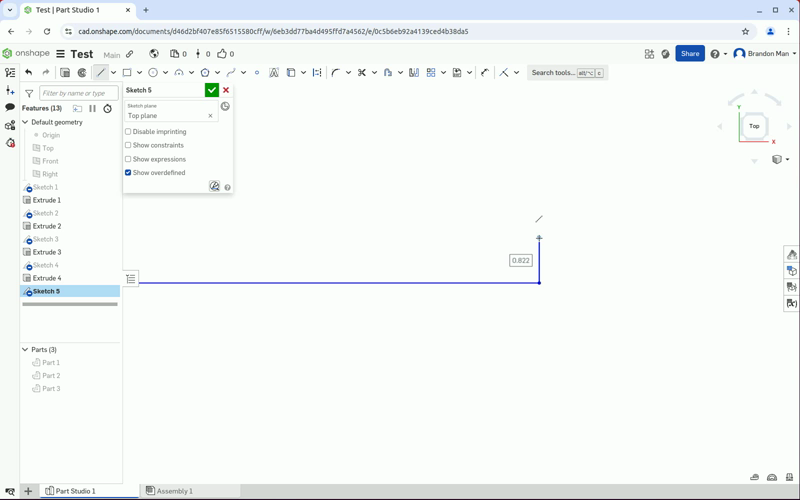
scroll(-6)
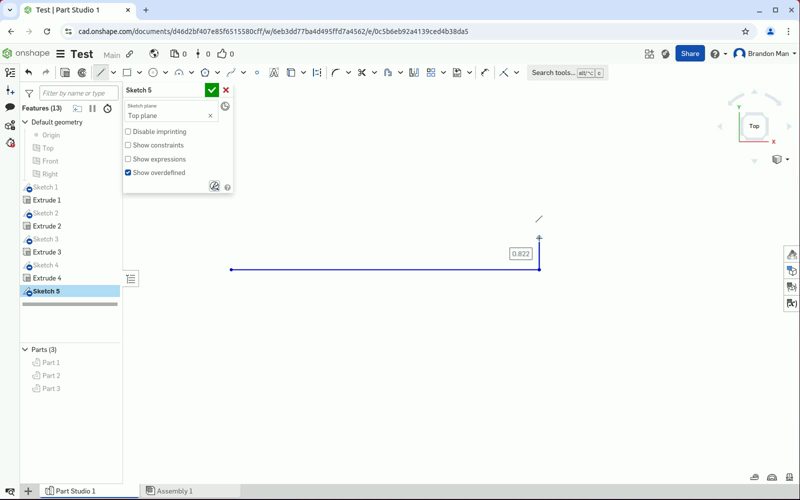
scroll(-6)
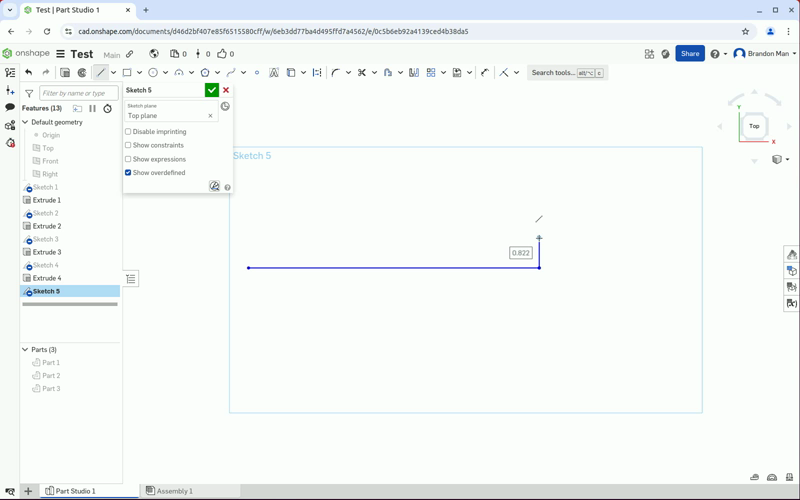
scroll(-6)
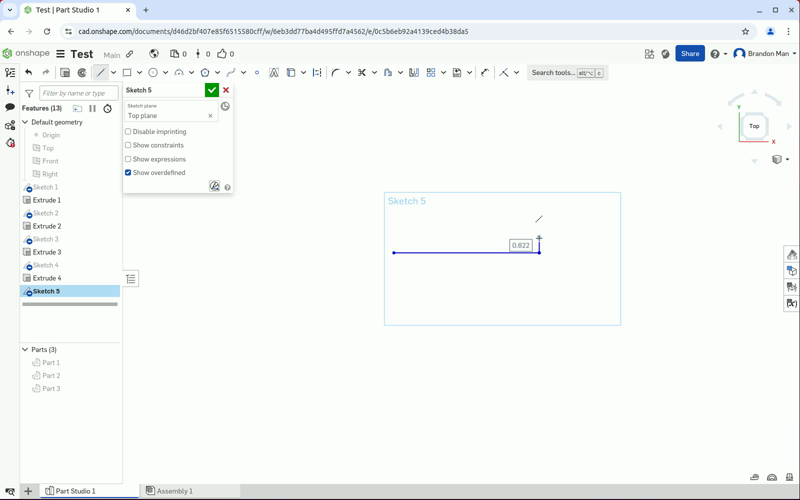
scroll(-6)
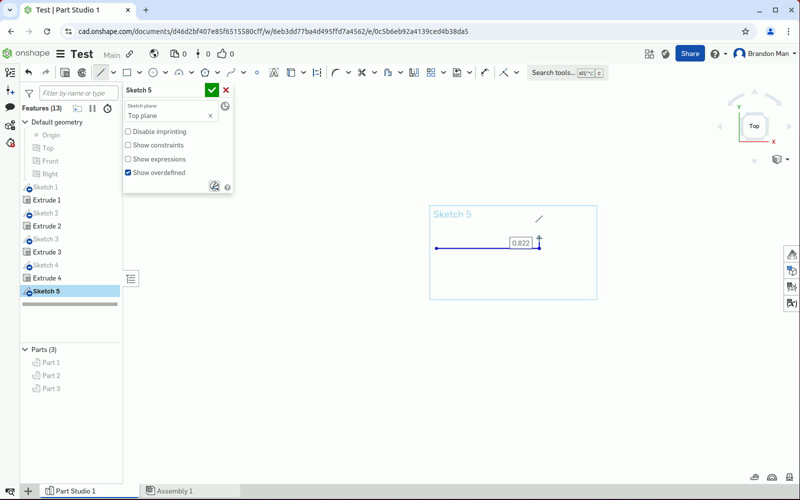
scroll(-6)
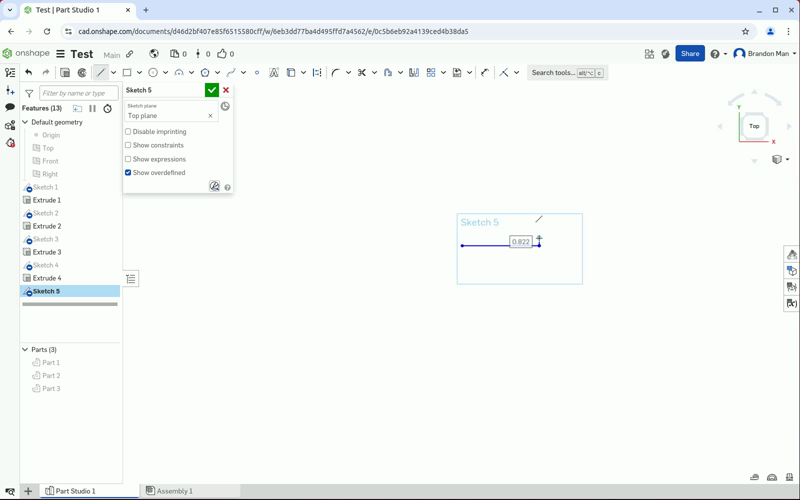
scroll(-6)
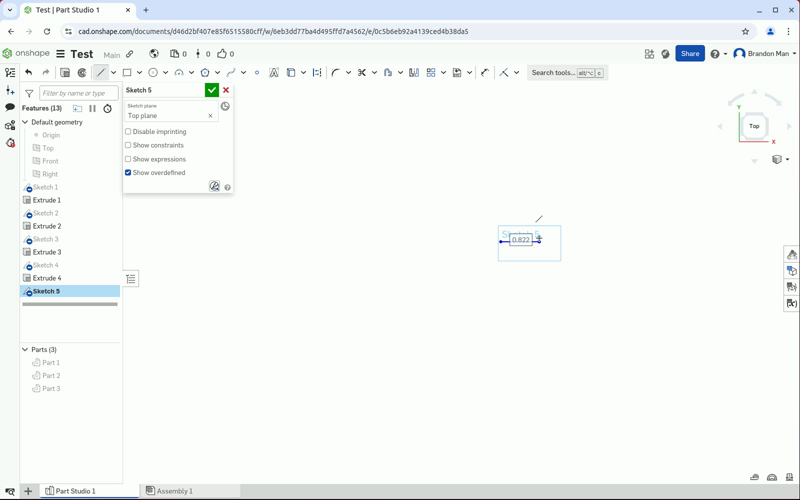
key_up(shift)
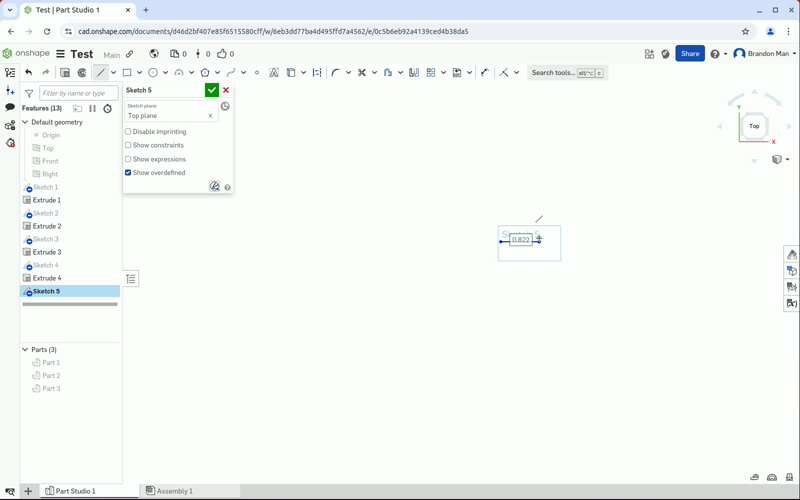
key_down(shift)
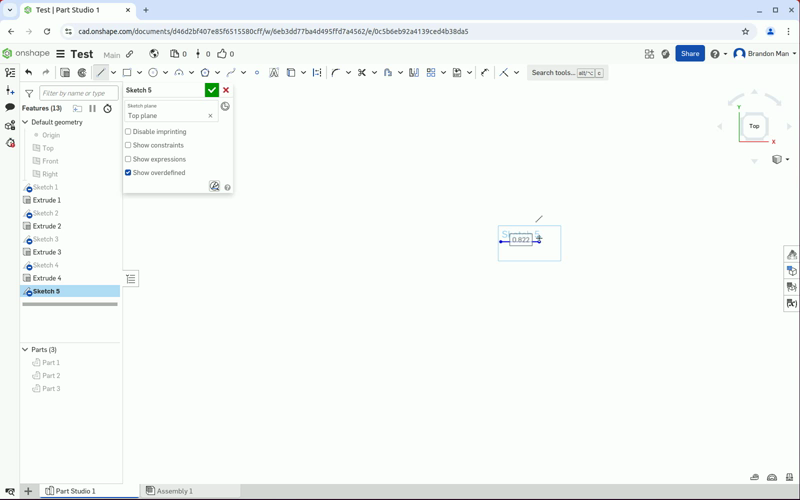
mouse_move(569, 237)
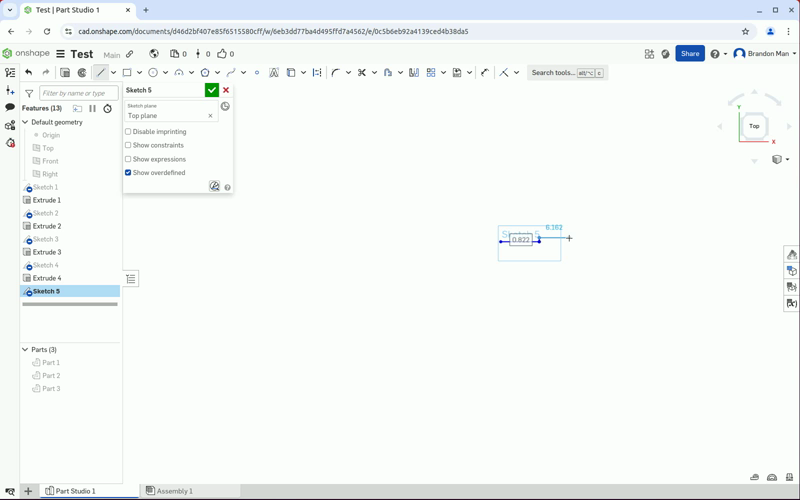
mouse_move(500, 237)
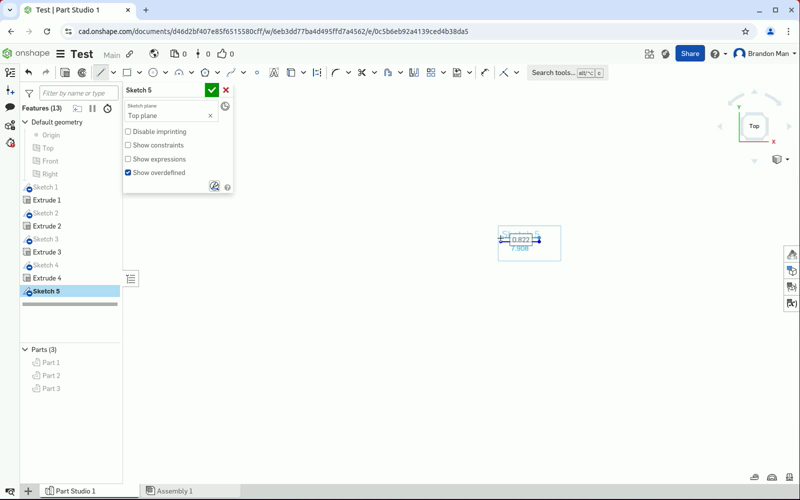
scroll(6)
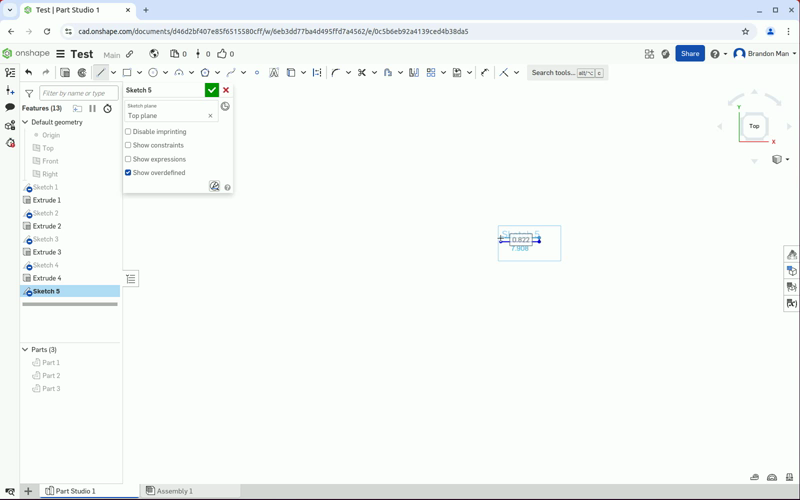
scroll(6)
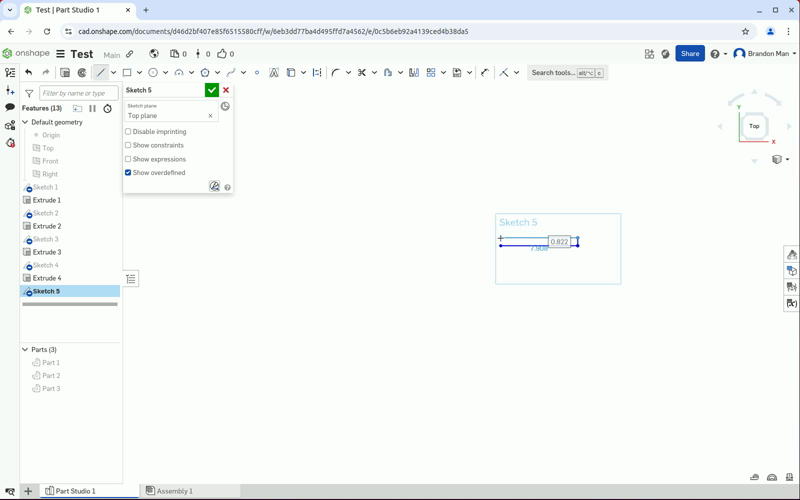
scroll(6)
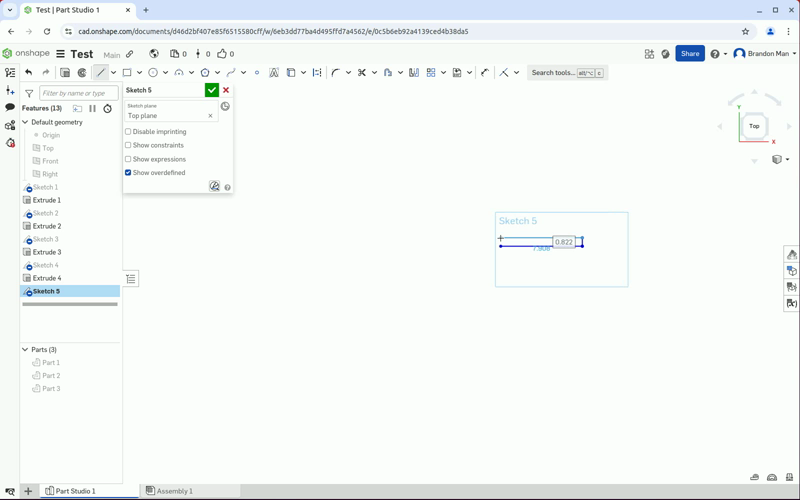
scroll(6)
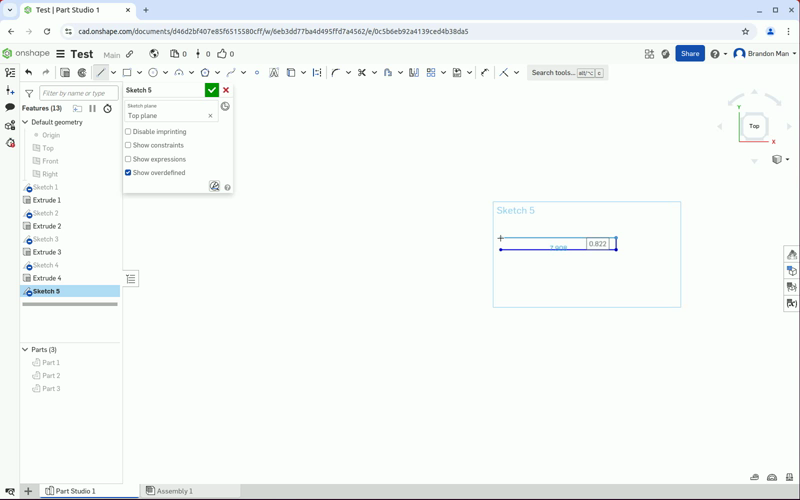
scroll(6)
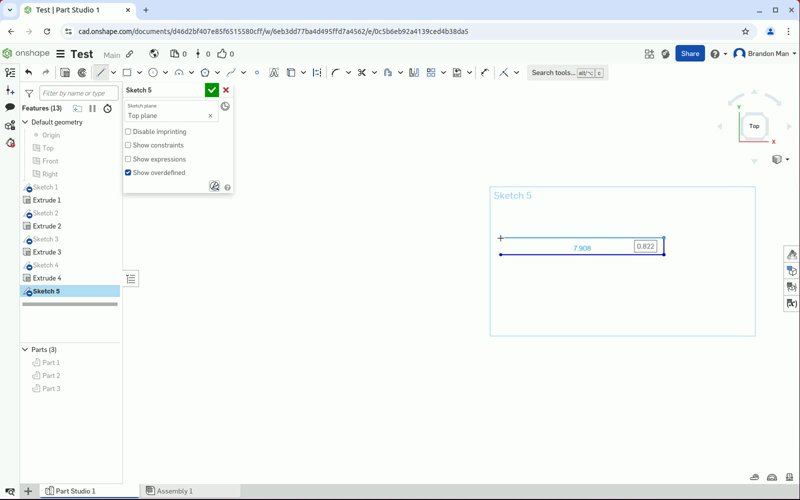
scroll(6)
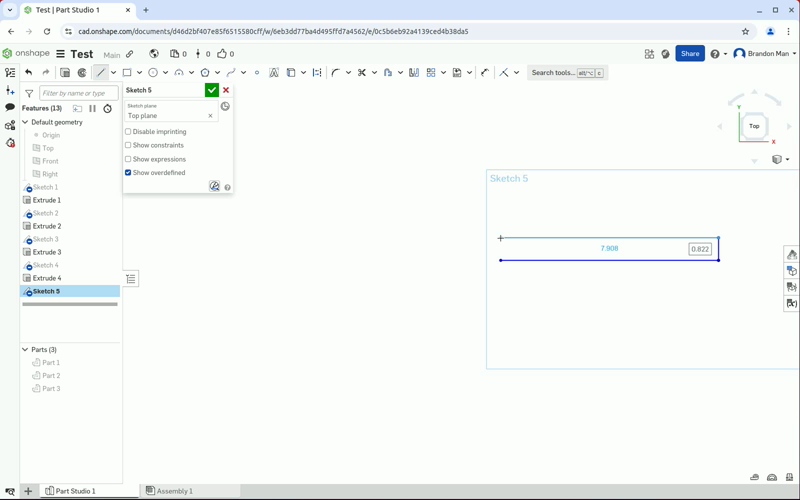
scroll(6)
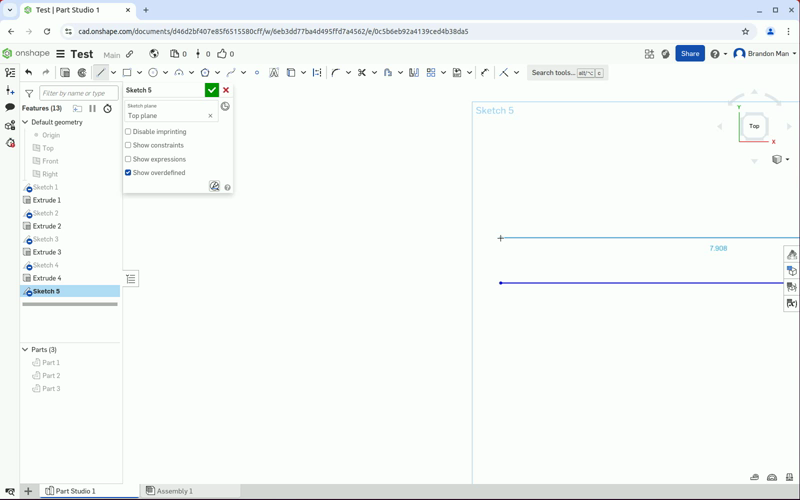
click(500, 237)
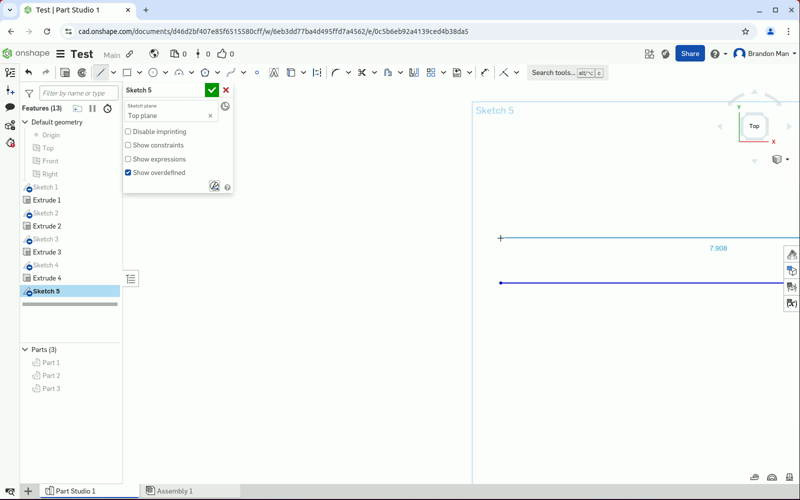
scroll(-6)
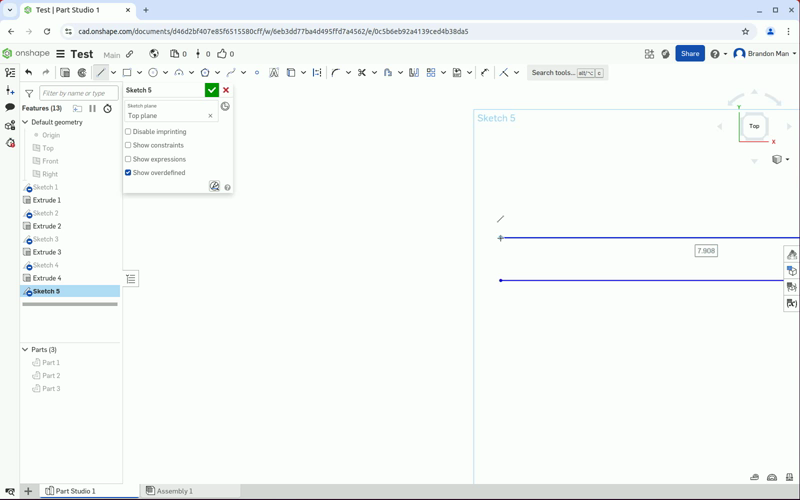
scroll(-6)
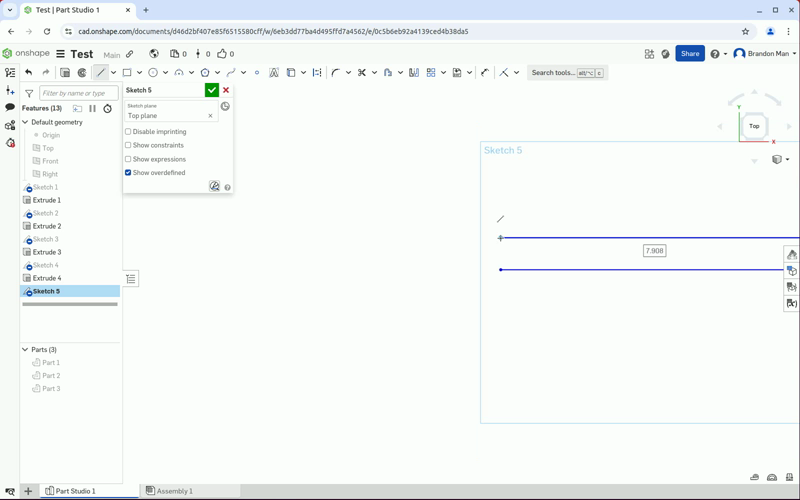
scroll(-6)
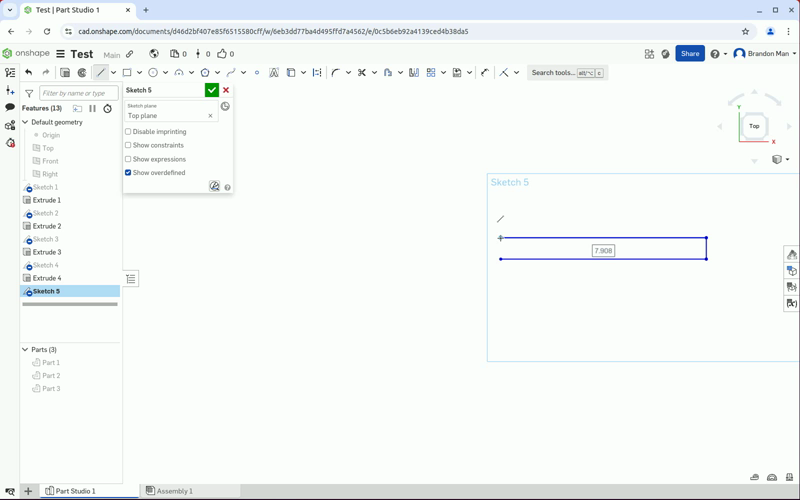
scroll(-6)
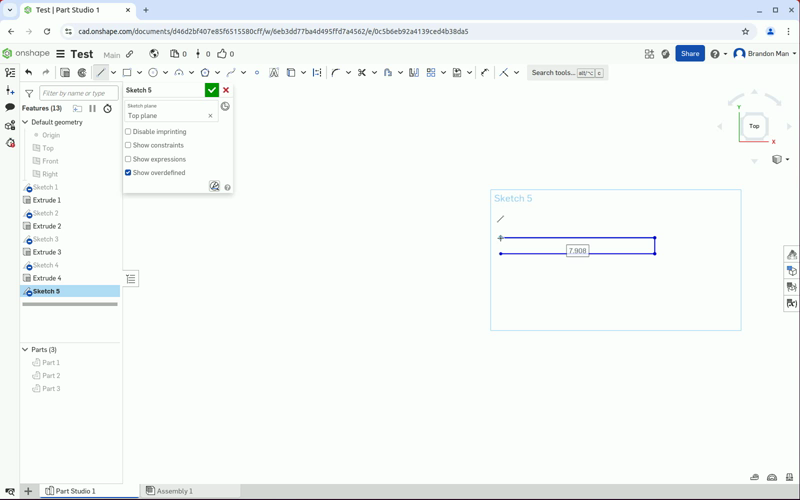
scroll(-6)
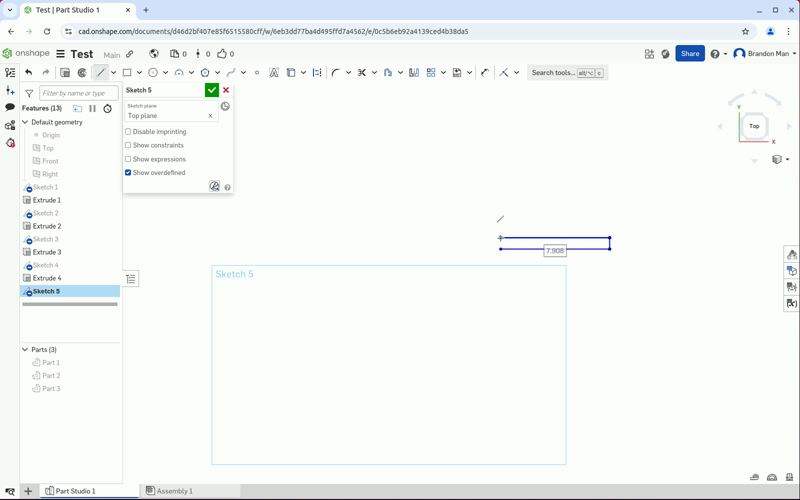
scroll(-6)
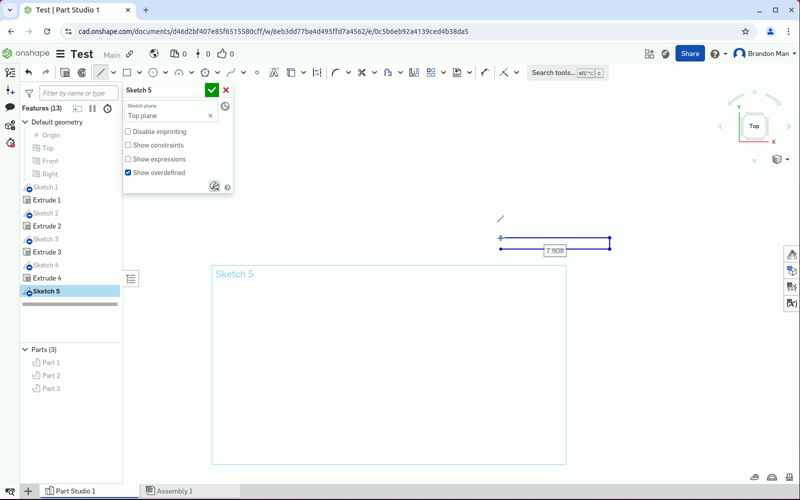
scroll(-6)
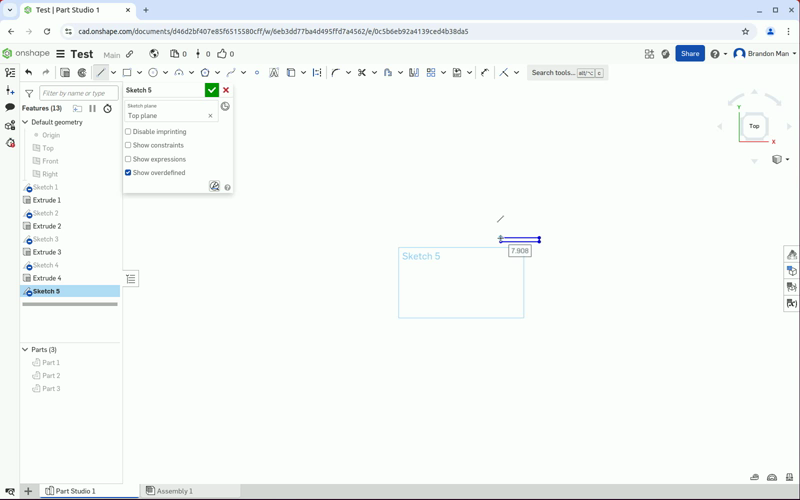
key_up(shift)
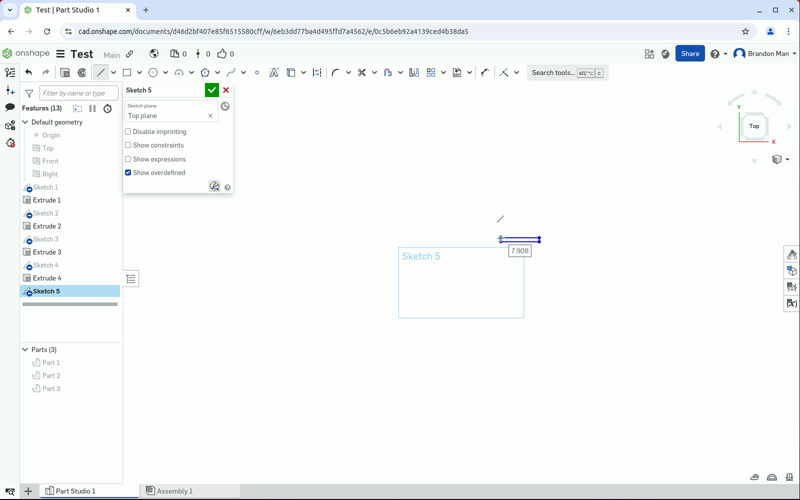
mouse_move(530, 237)
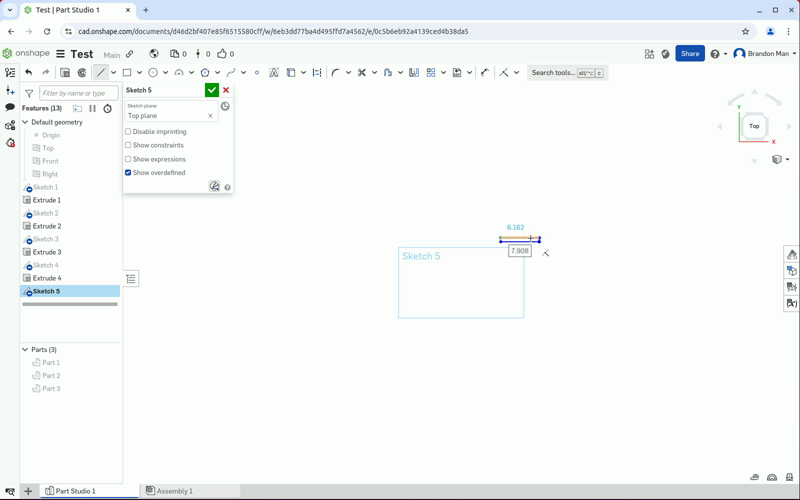
key_down(shift)
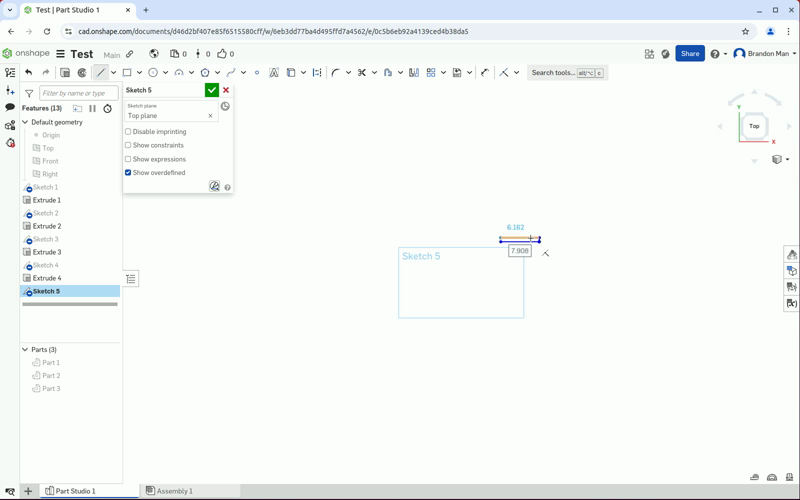
mouse_move(500, 241)
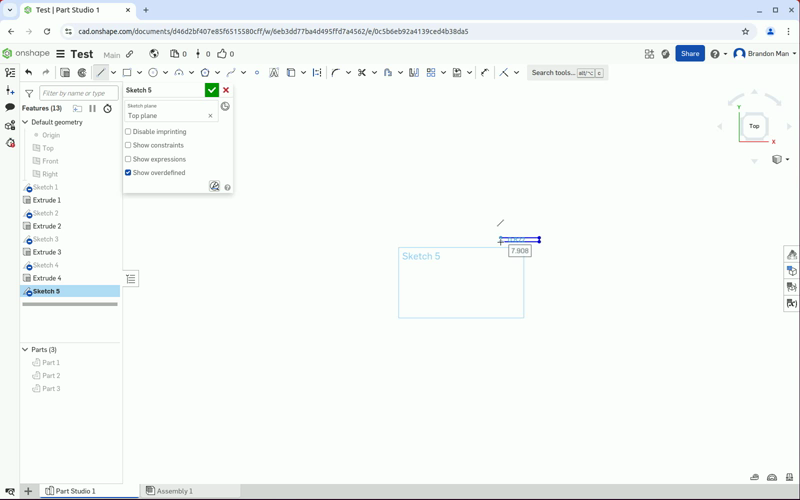
scroll(6)
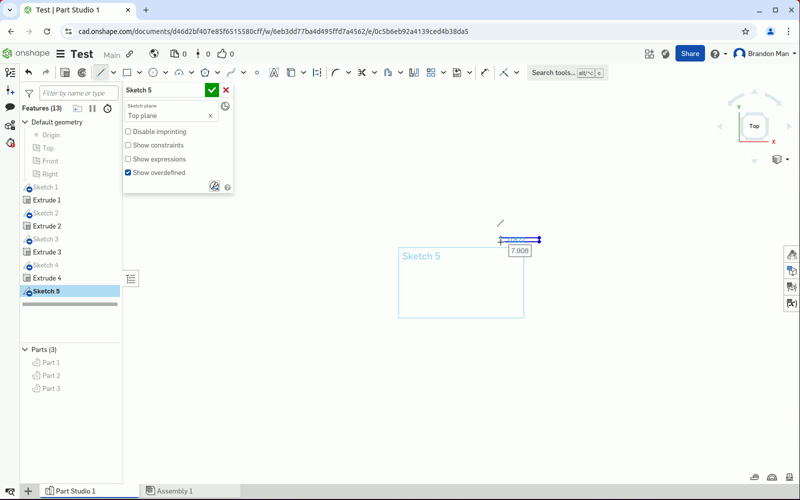
scroll(6)
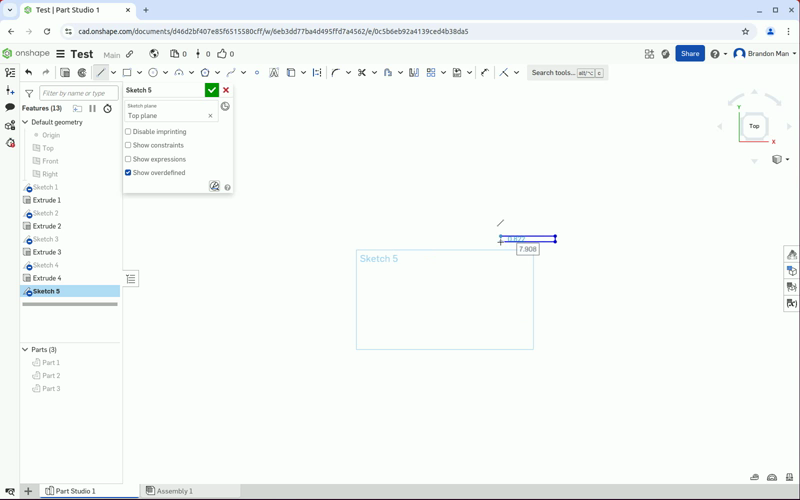
scroll(6)
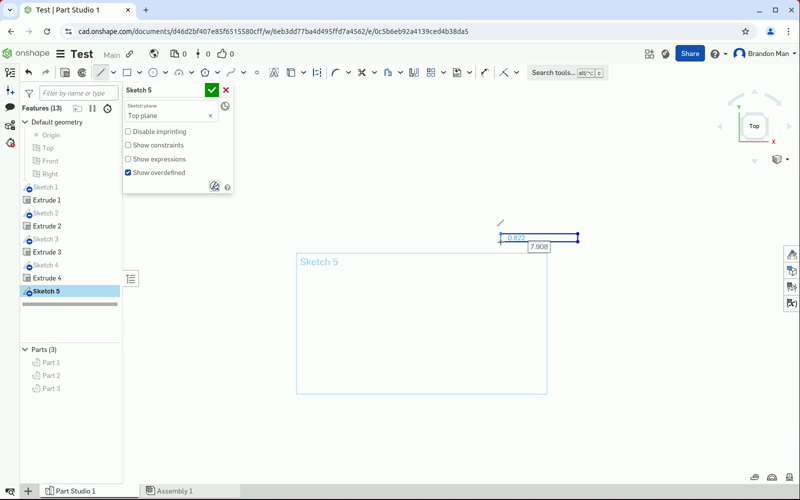
scroll(6)
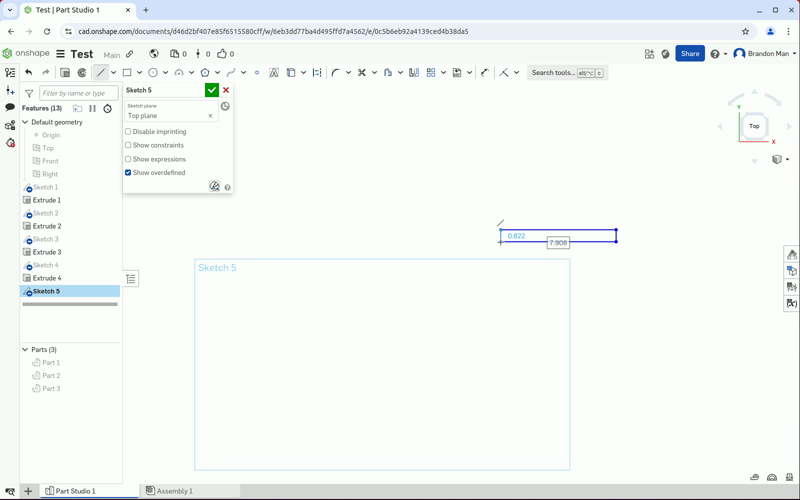
scroll(6)
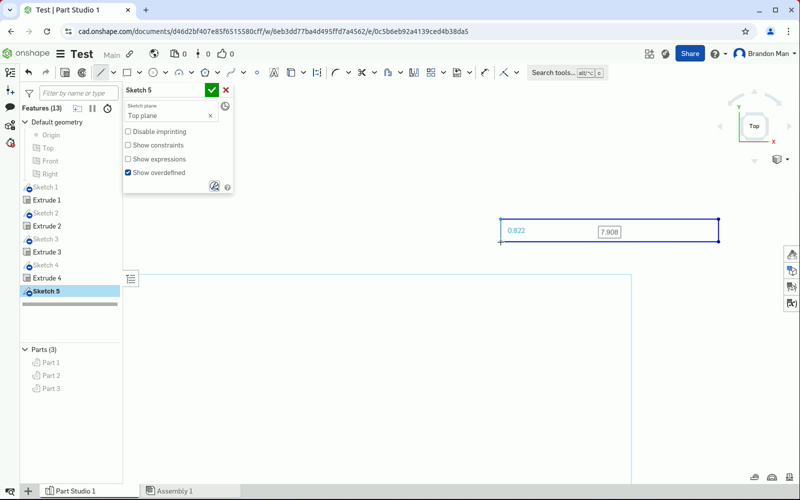
scroll(6)
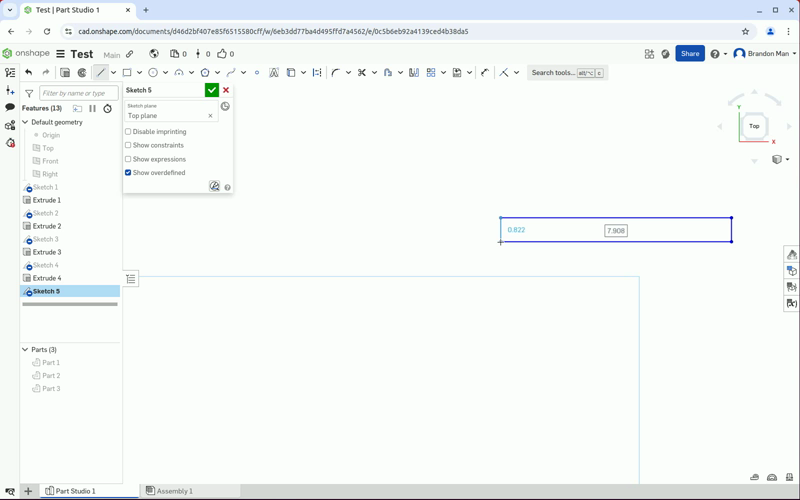
scroll(6)
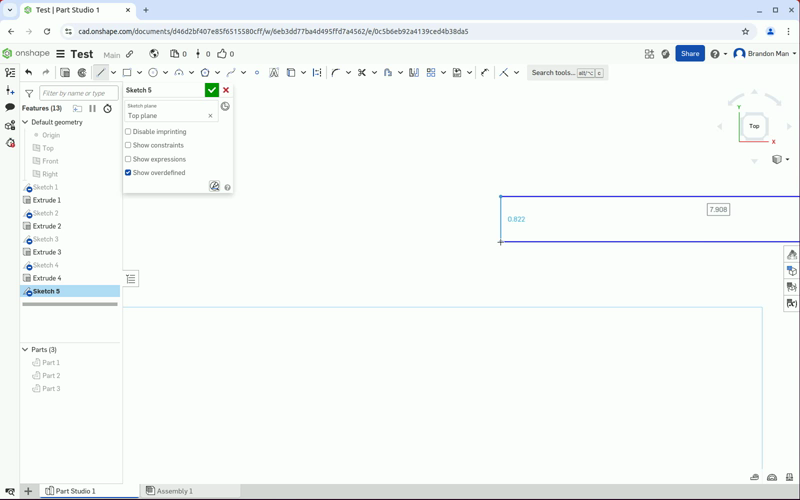
key_up(shift)
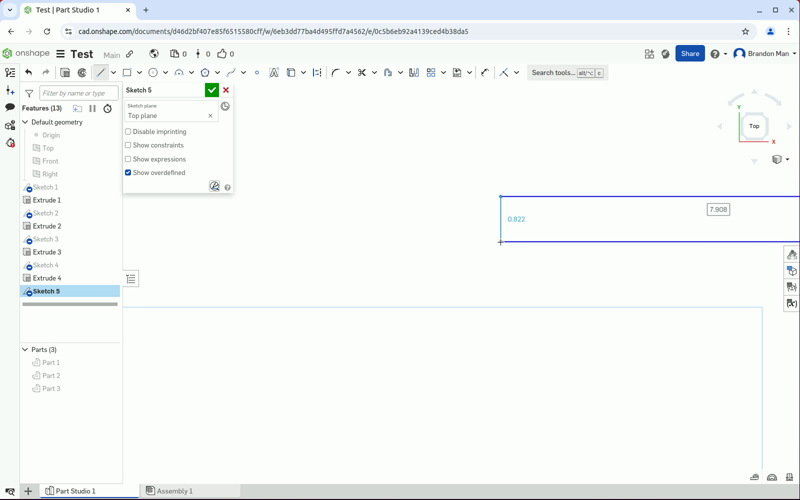
click(500, 241)
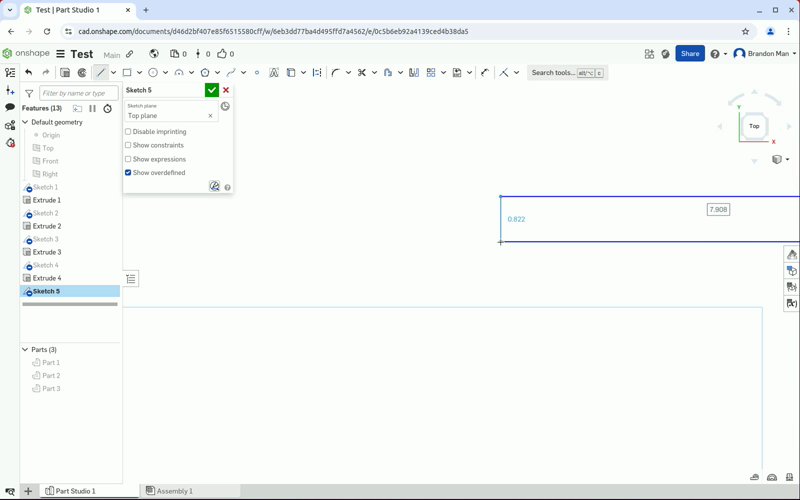
scroll(-6)
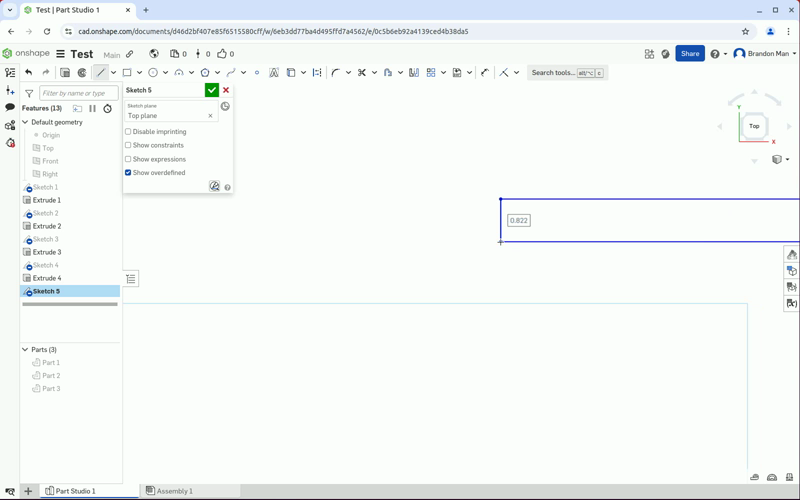
scroll(-6)
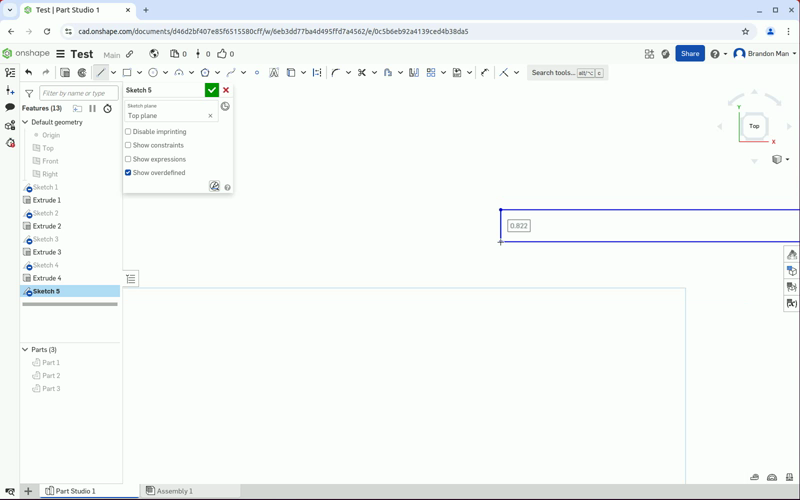
scroll(-6)
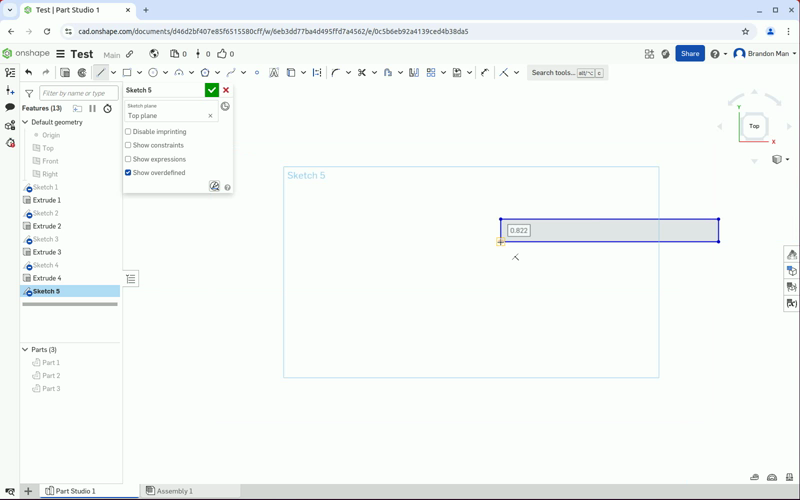
scroll(-6)
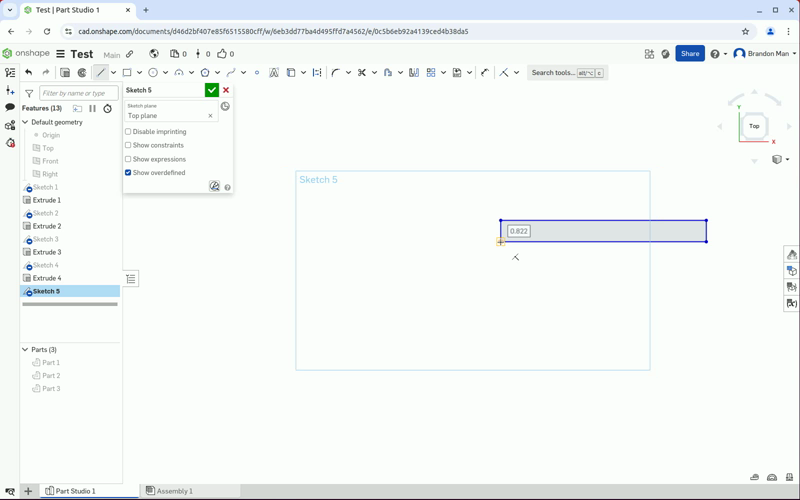
scroll(-6)
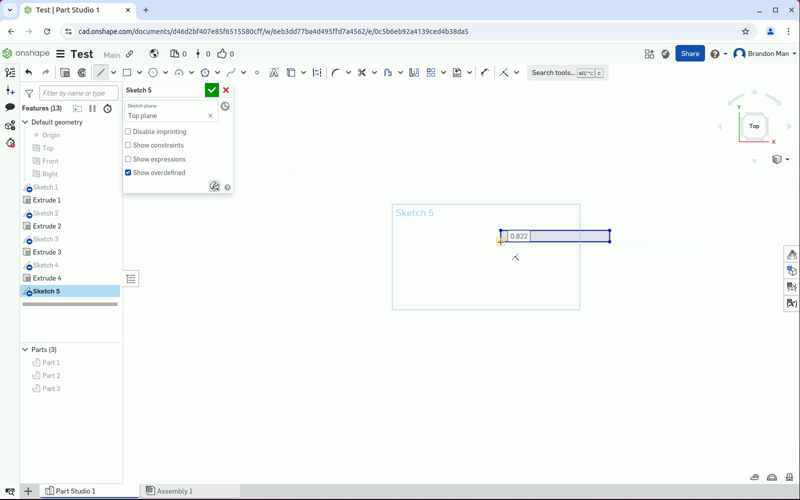
scroll(-6)
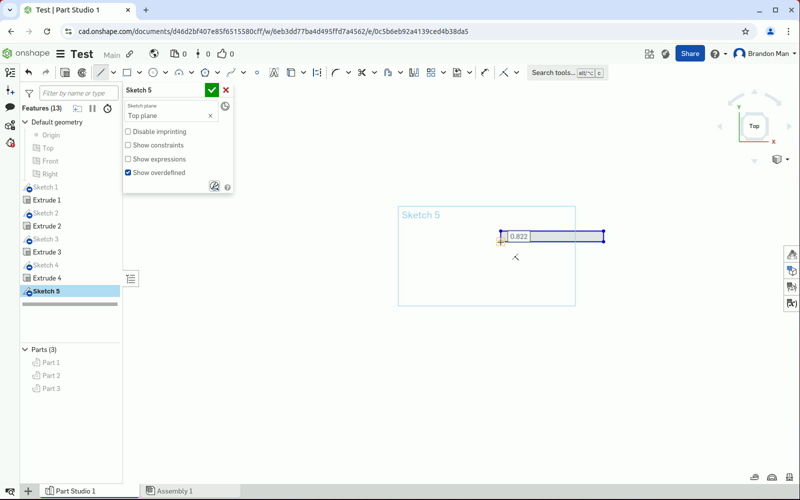
scroll(-6)
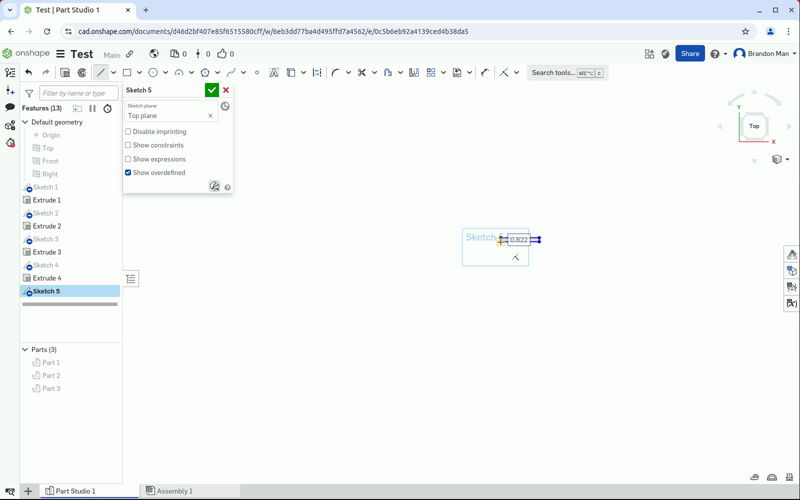
key(esc)
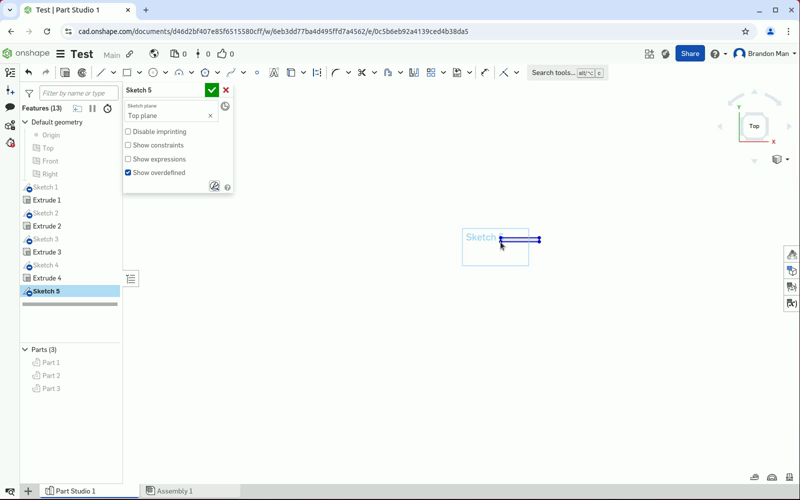
mouse_move(503, 241)
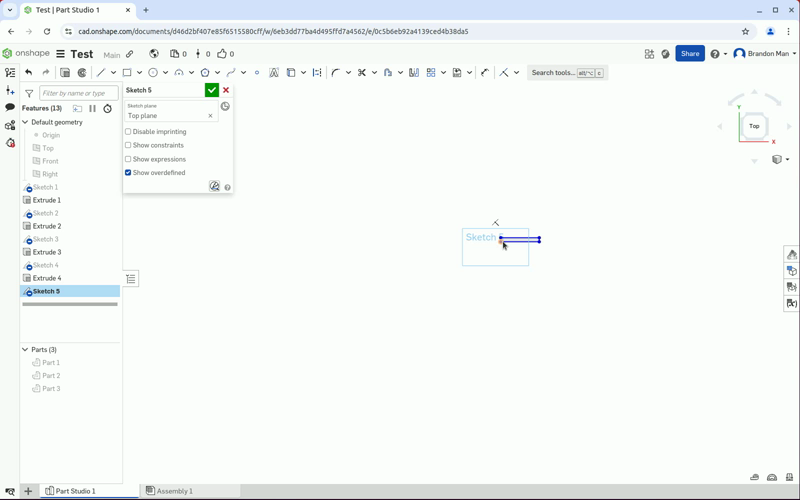
scroll(6)
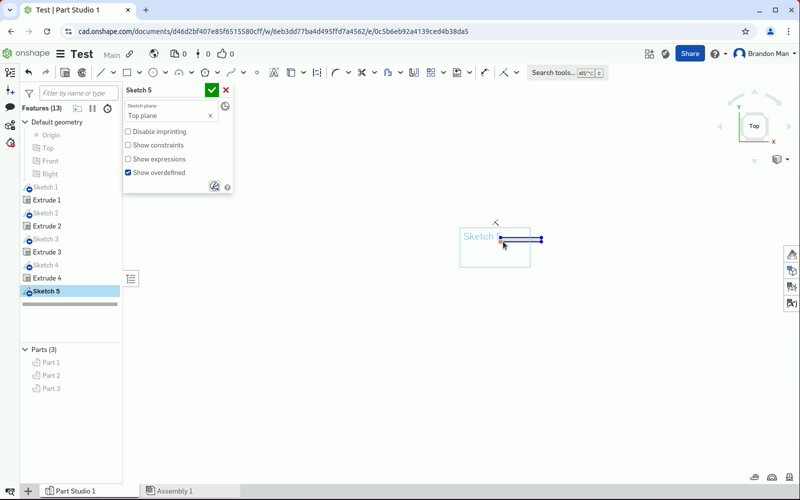
scroll(6)
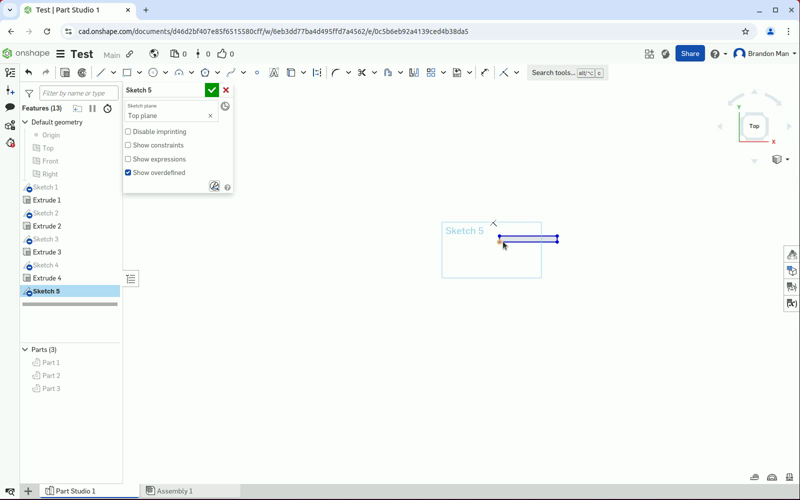
scroll(6)
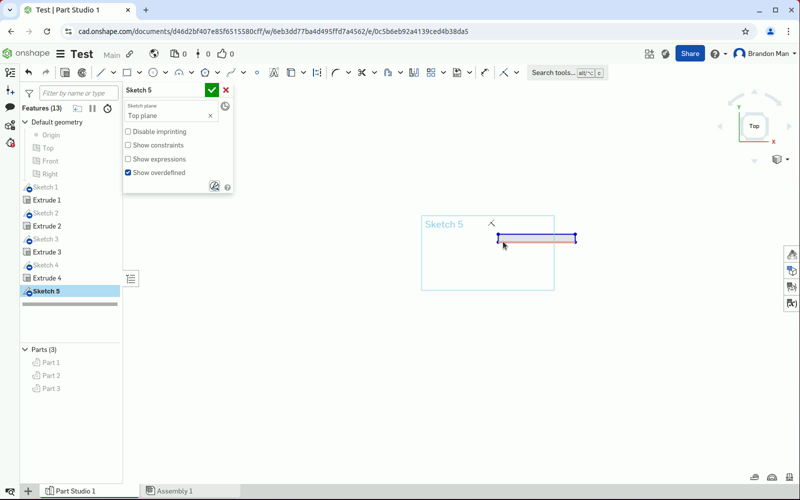
scroll(6)
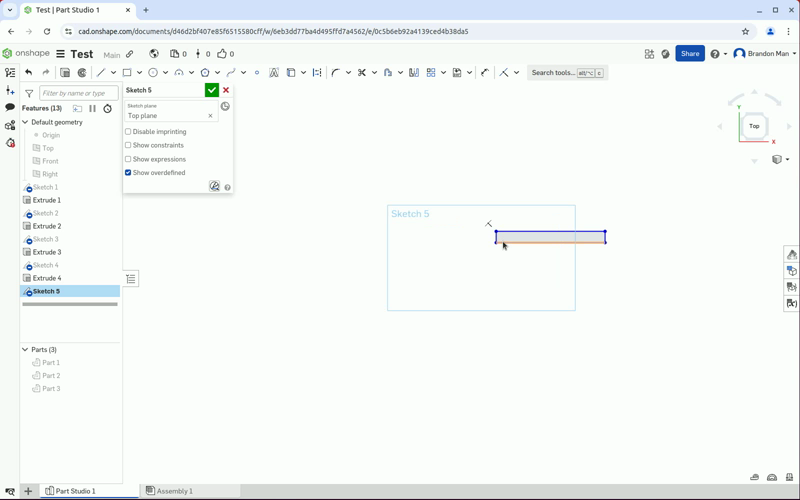
scroll(6)
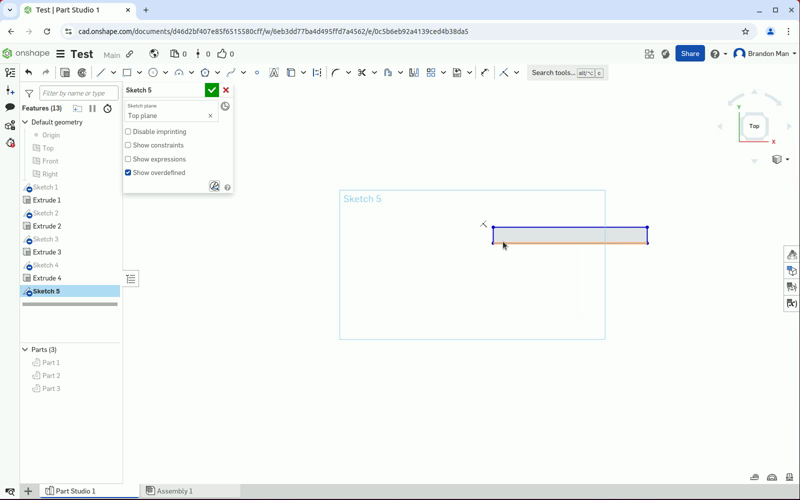
scroll(6)
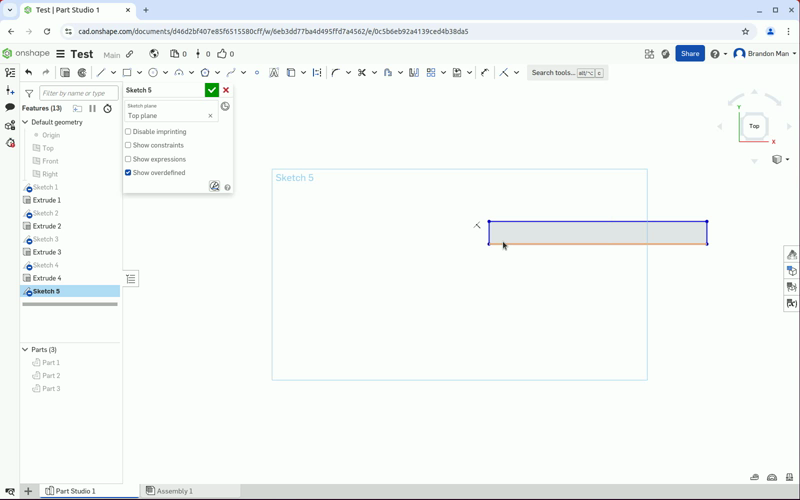
scroll(6)
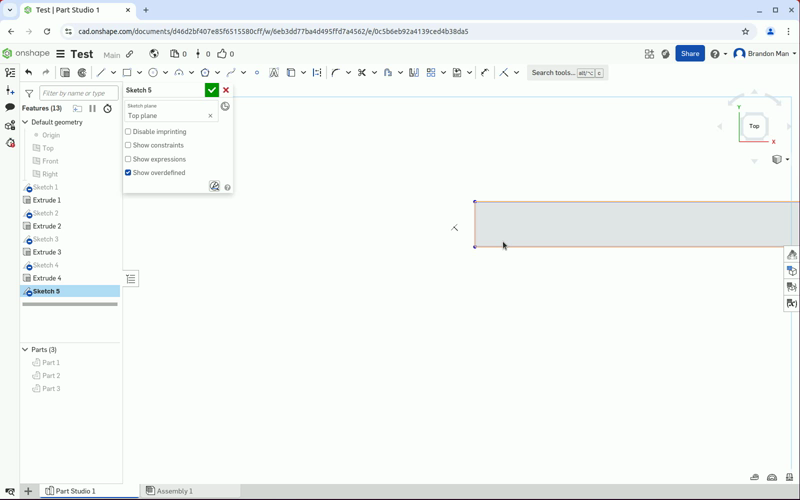
click(503, 241)
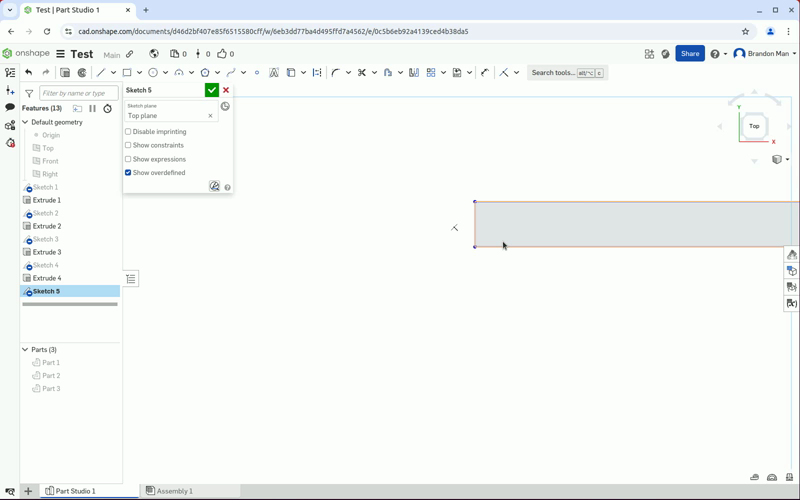
scroll(-6)
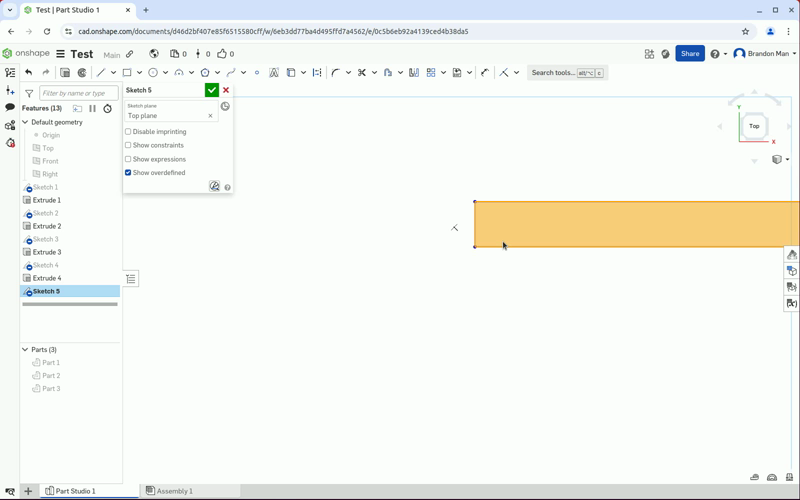
scroll(-6)
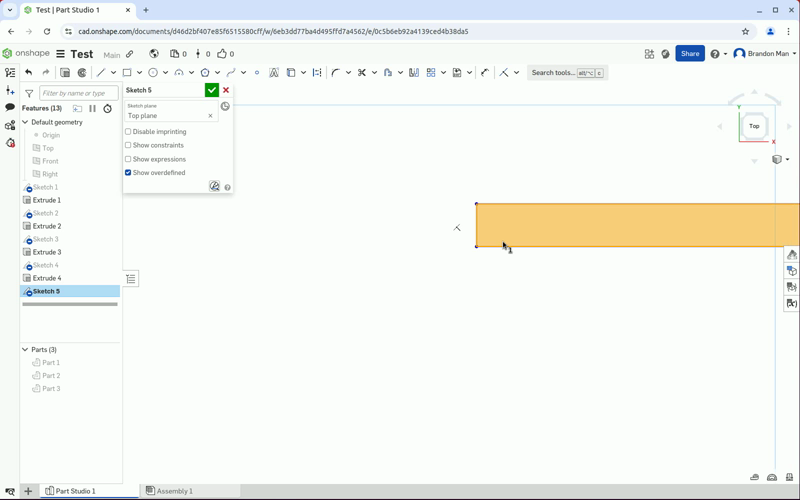
scroll(-6)
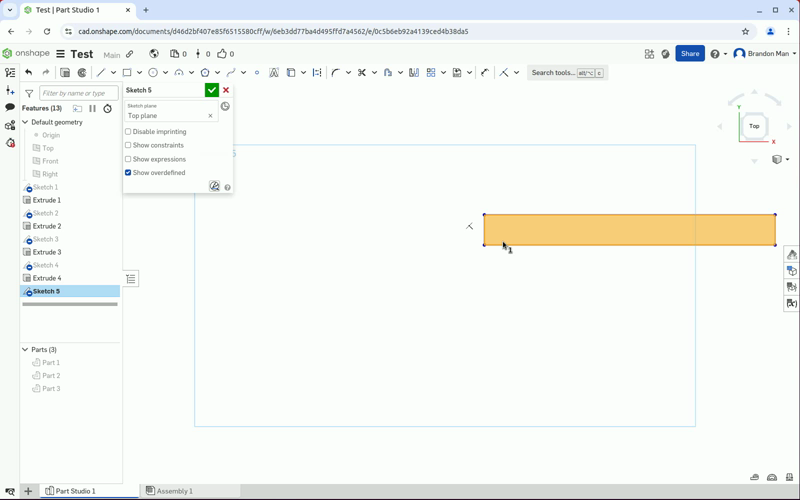
scroll(-6)
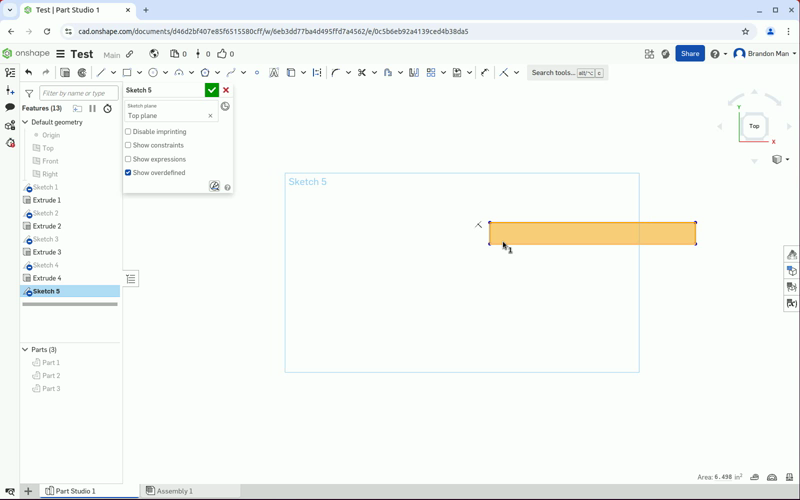
scroll(-6)
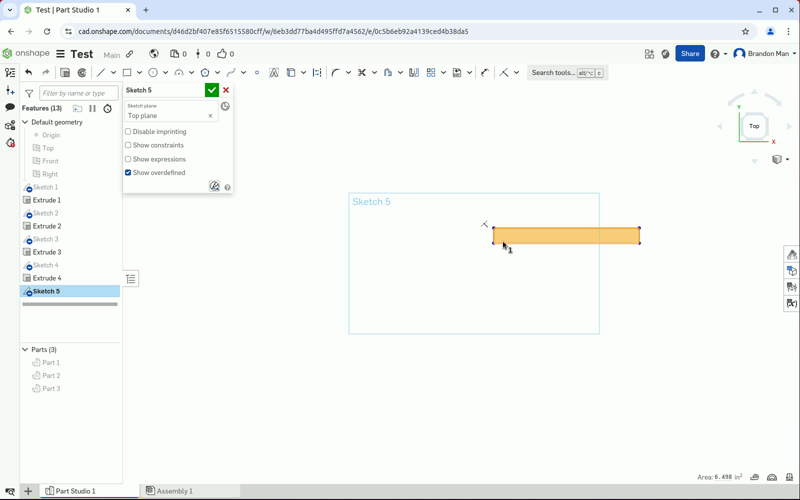
scroll(-6)
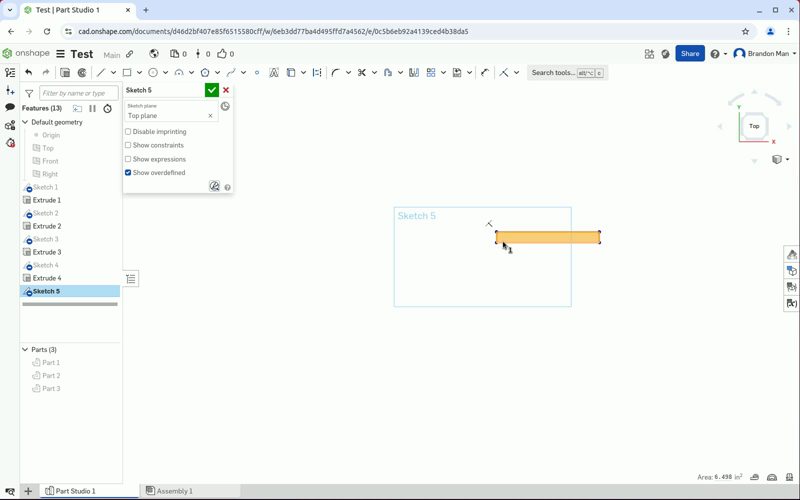
scroll(-6)
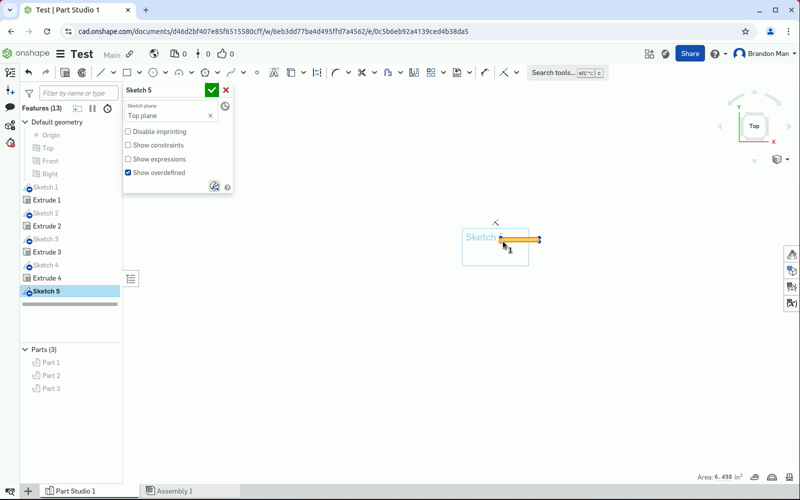
mouse_move(73, 352)
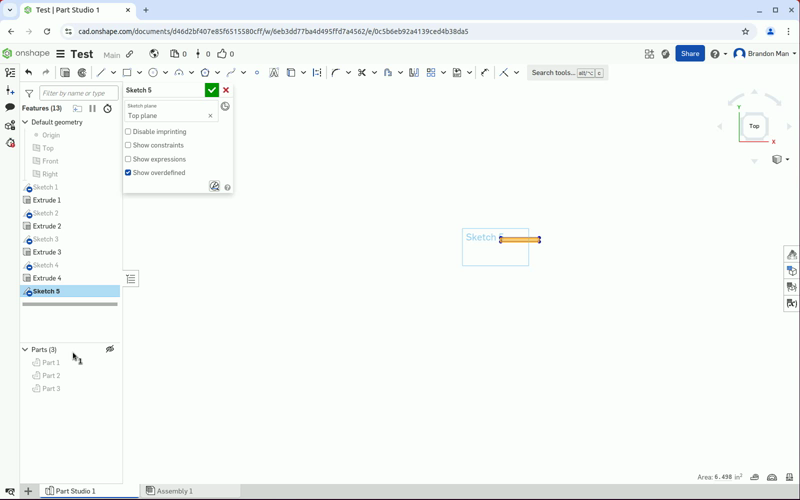
key(shift+y)
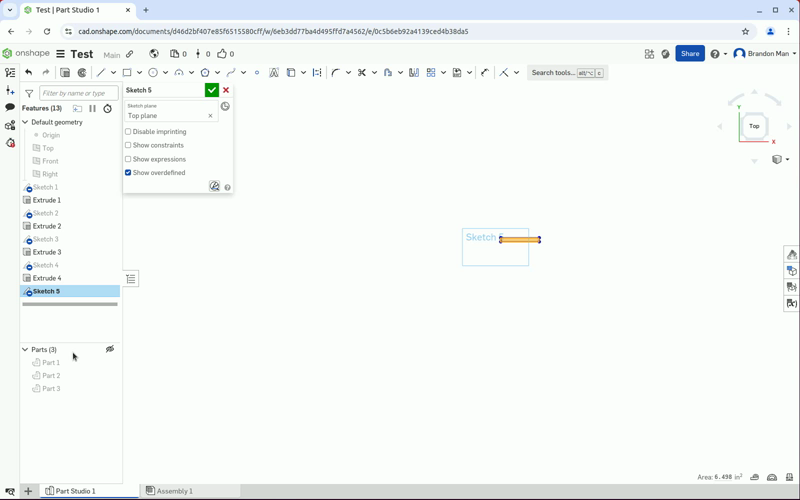
key(shift+e)
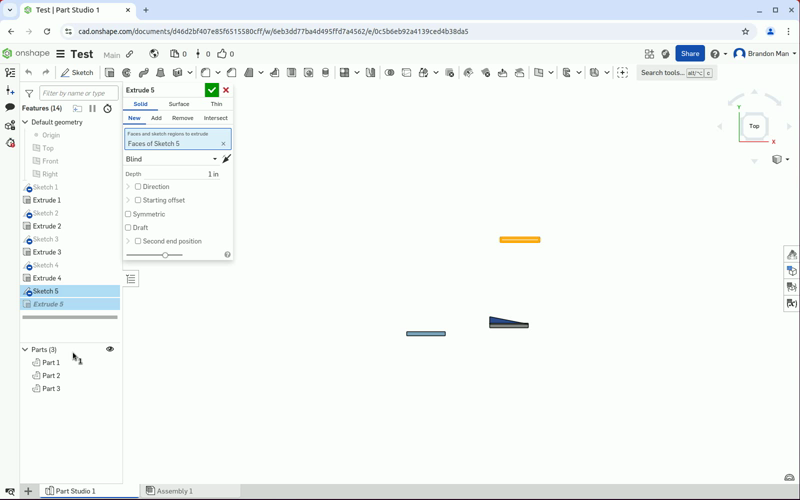
mouse_move(143, 106)
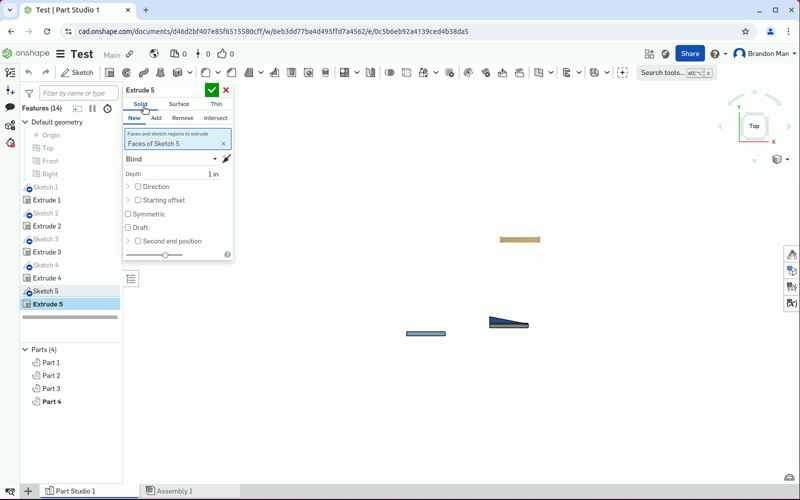
click(143, 106)
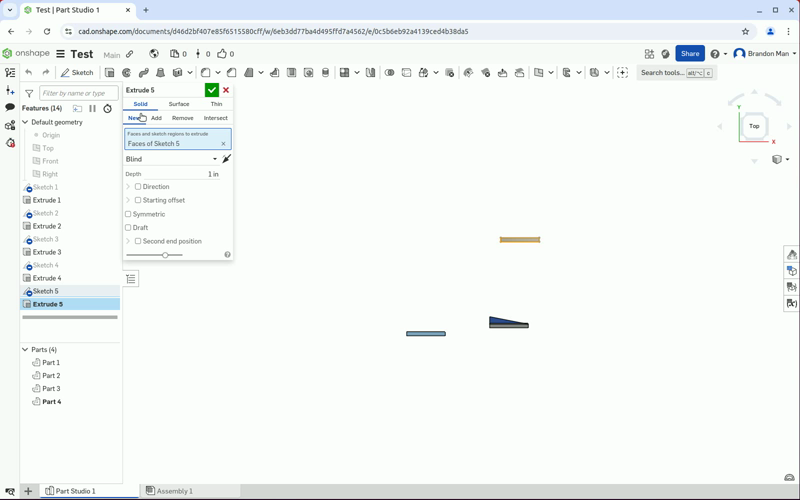
mouse_move(137, 120)
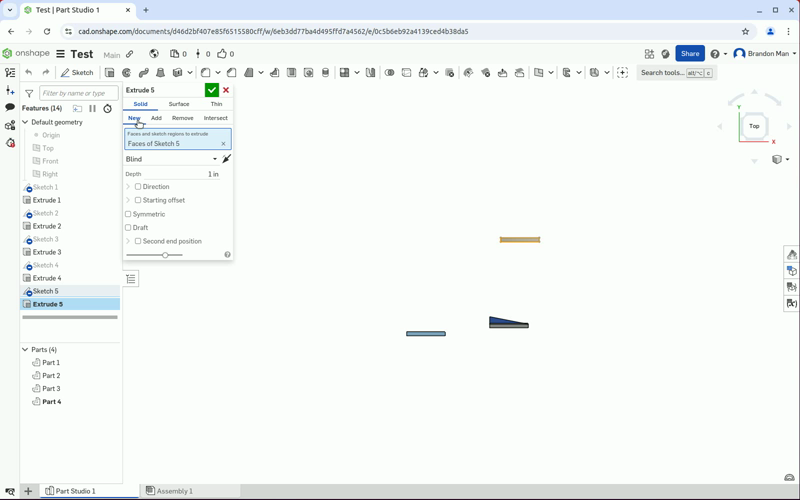
click(137, 120)
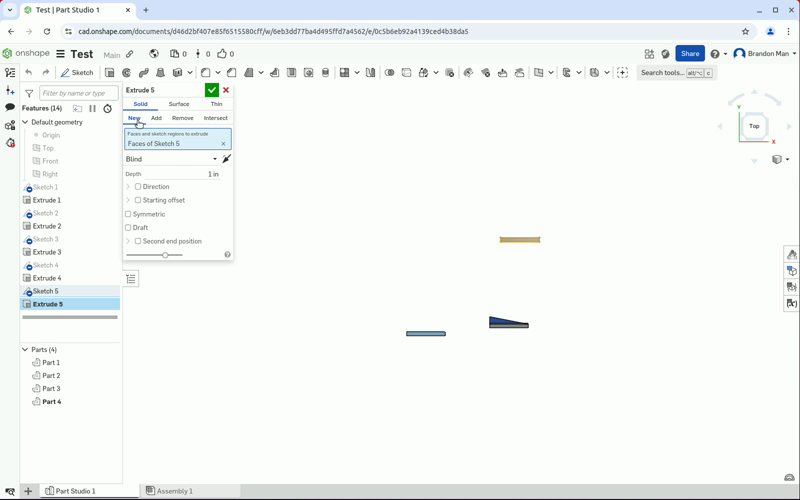
key(tab, 4)
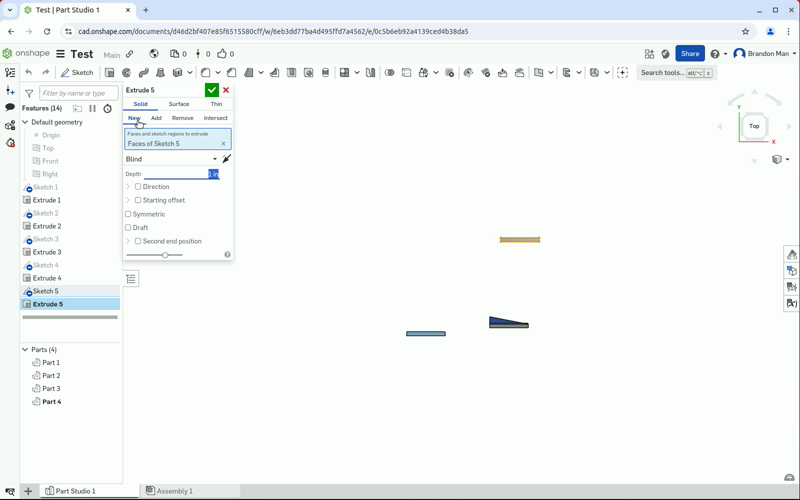
text(15.405)
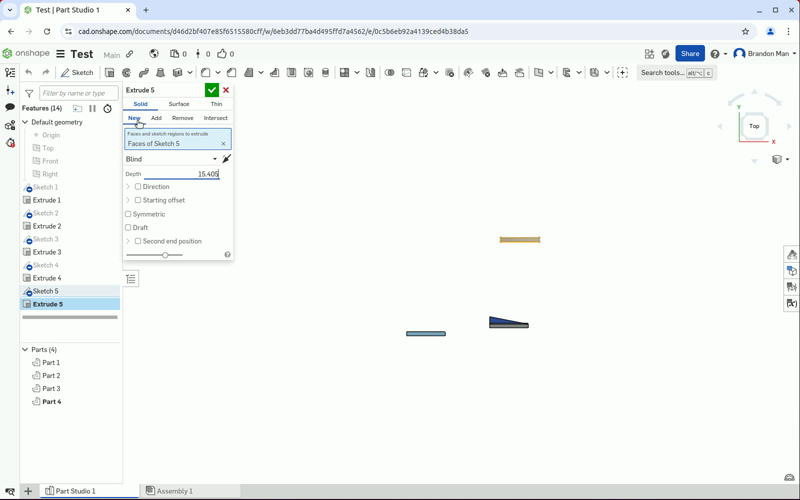
key(enter)
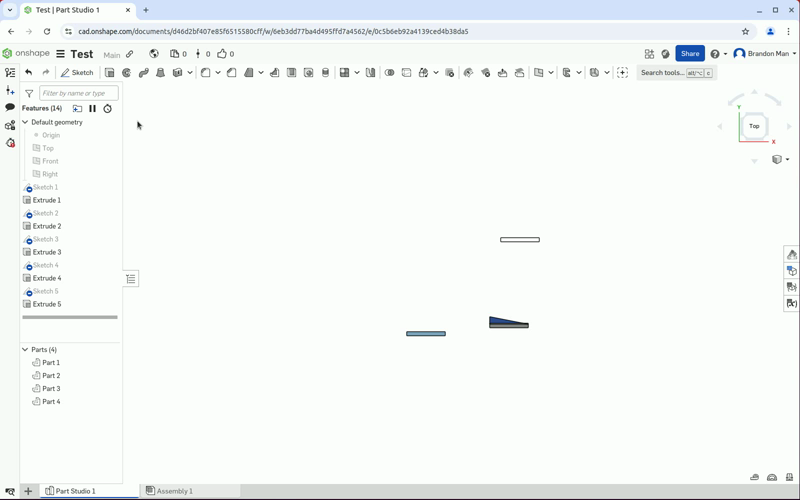
key(shift+h)
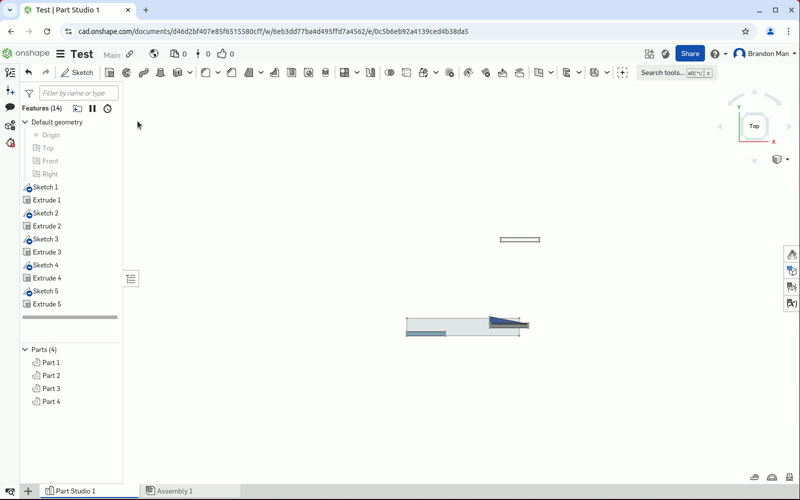
key(shift+h)
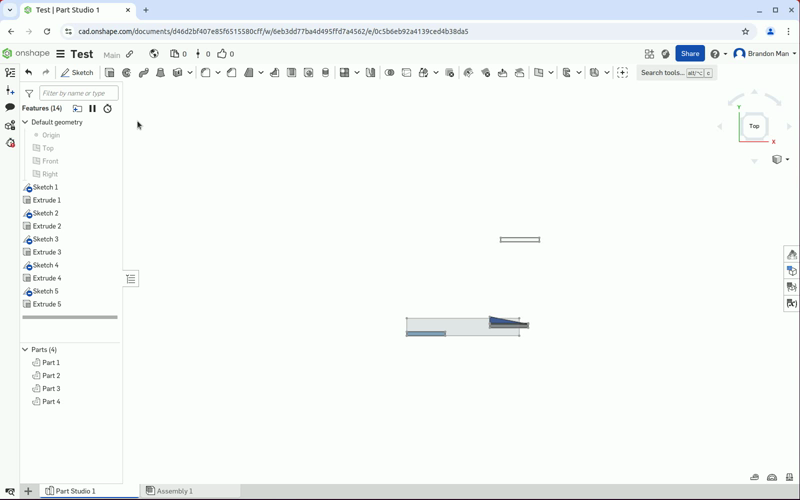
key(shift+7)
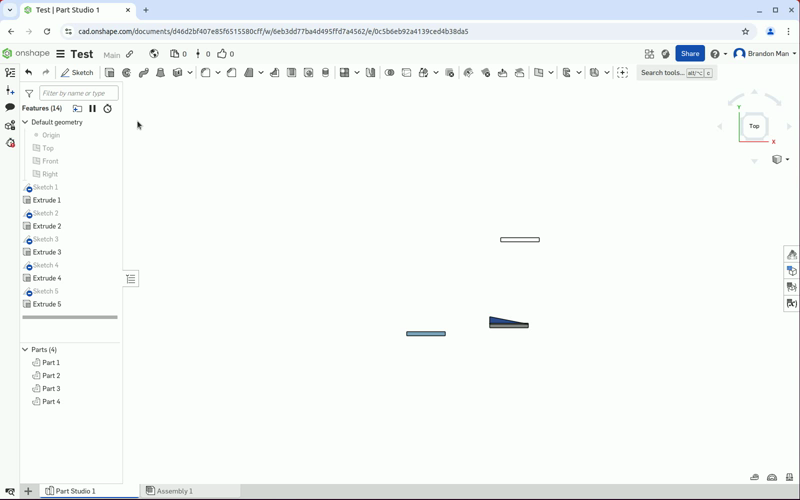
key(up, 3)
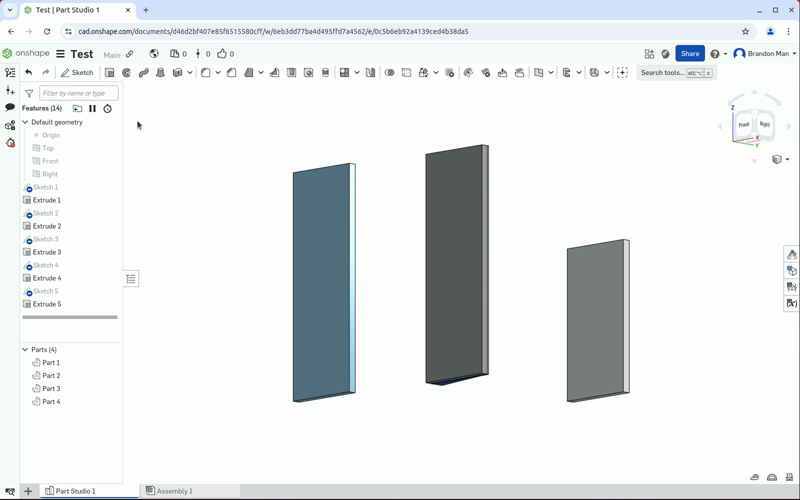
key(left, 3)
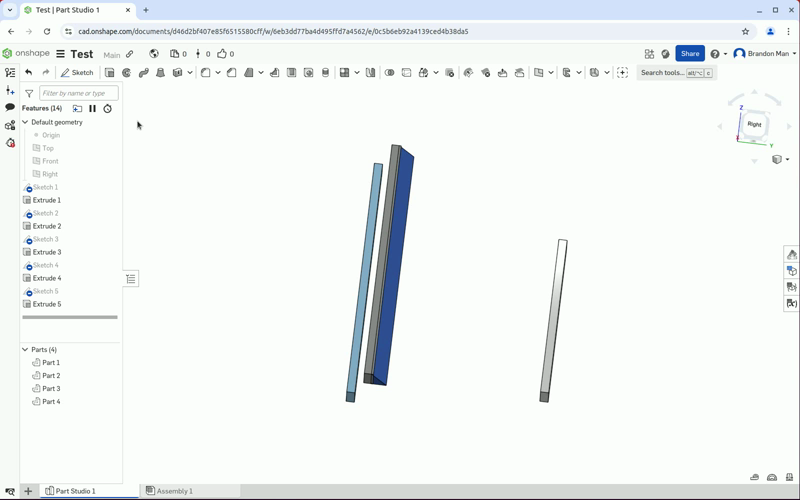
key(right, 3)
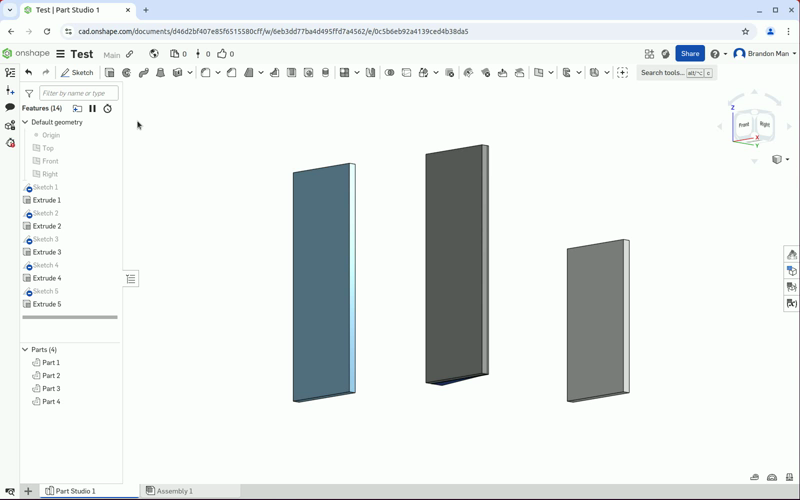
key(down, 3)
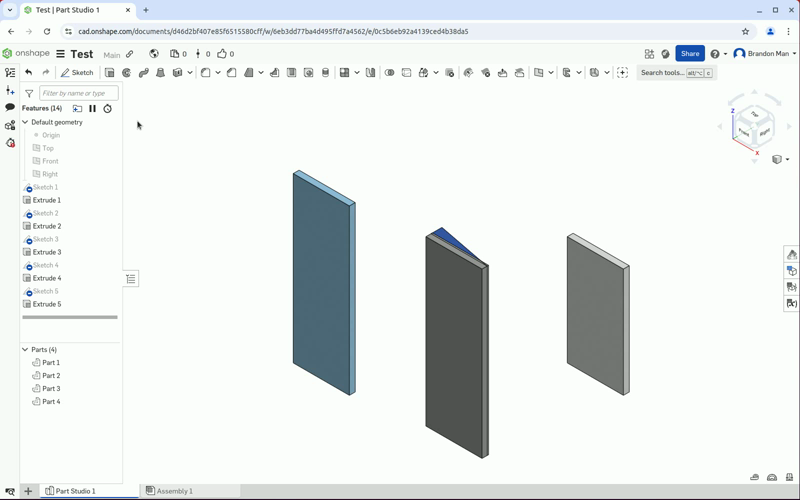
mouse_move(73, 189)
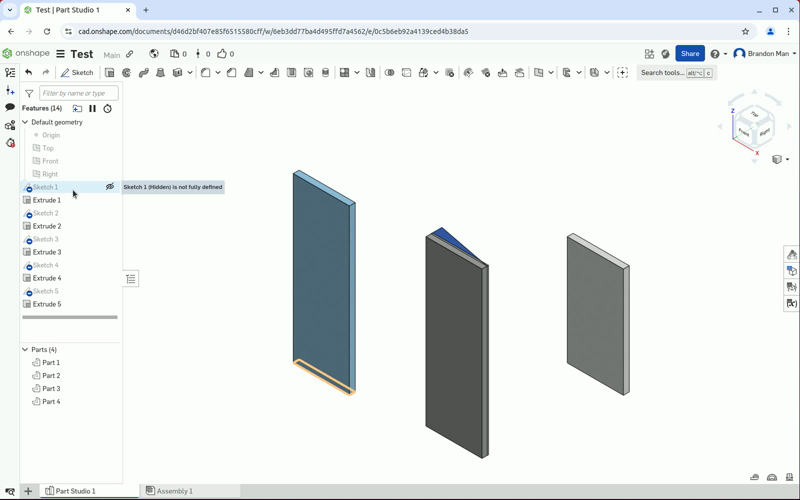
click(73, 189)